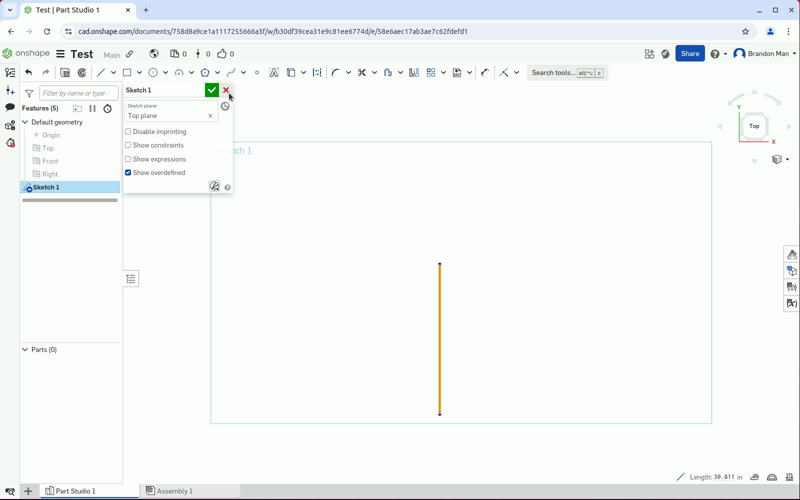
key(shift+h)
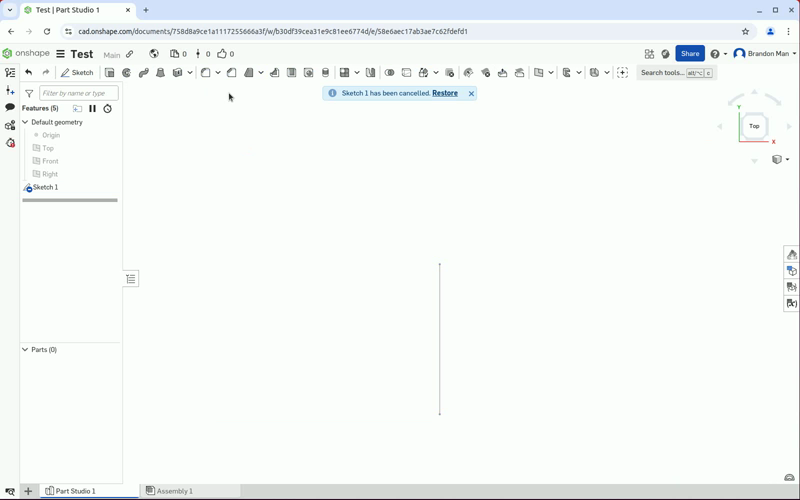
key(shift+s)
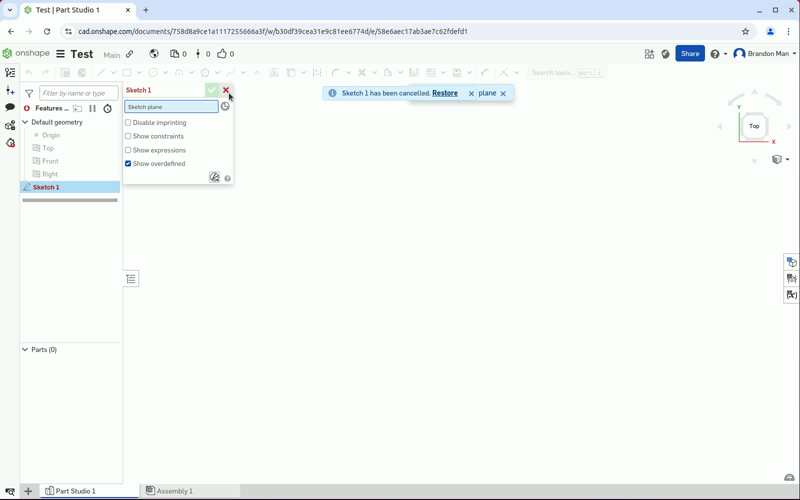
mouse_move(73, 150)
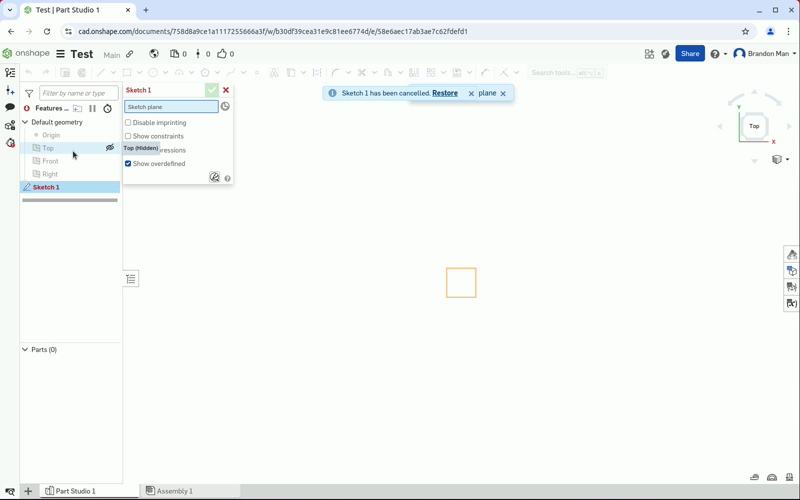
click(73, 150)
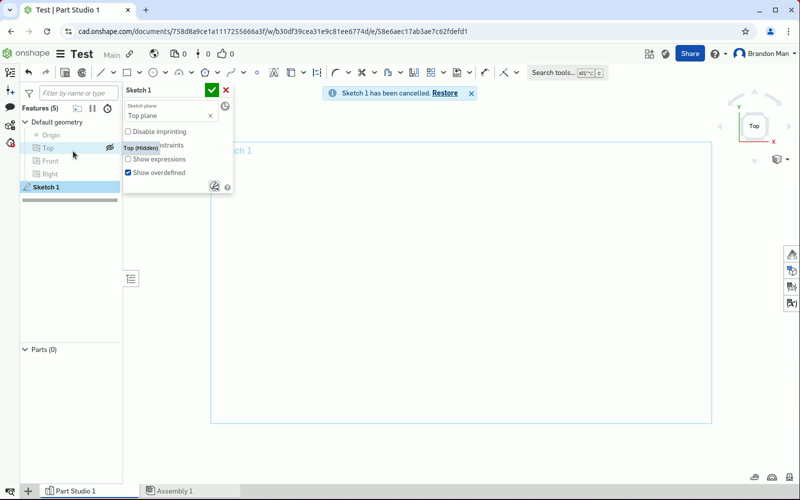
mouse_move(73, 352)
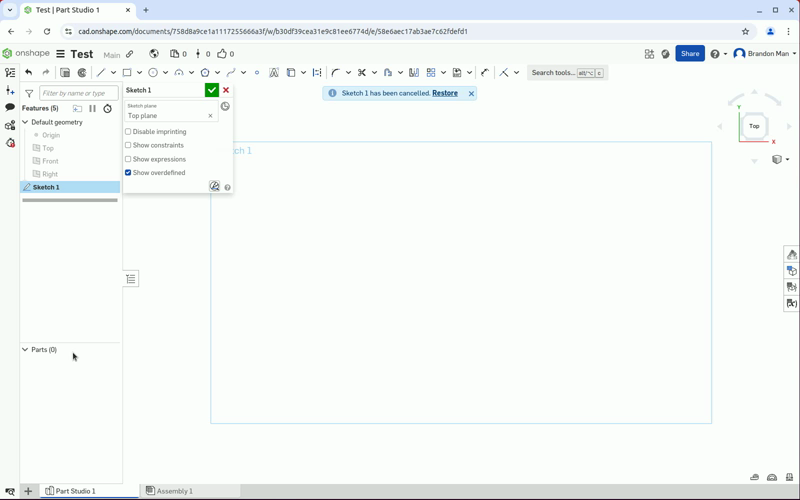
key(y)
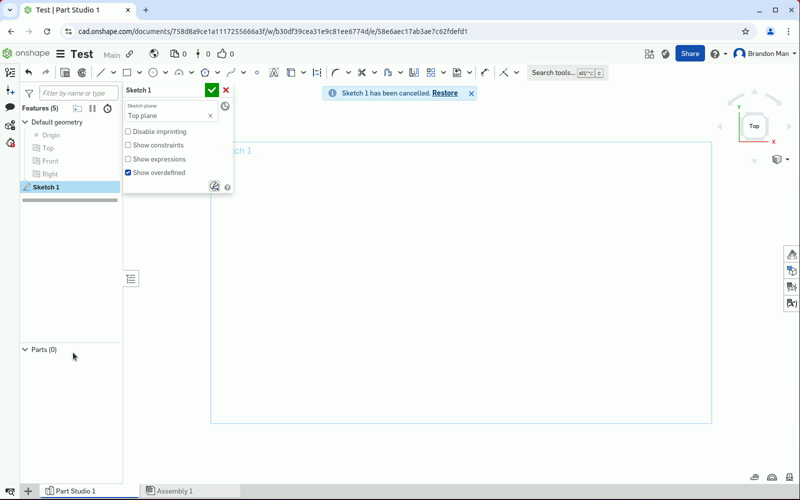
key(l)
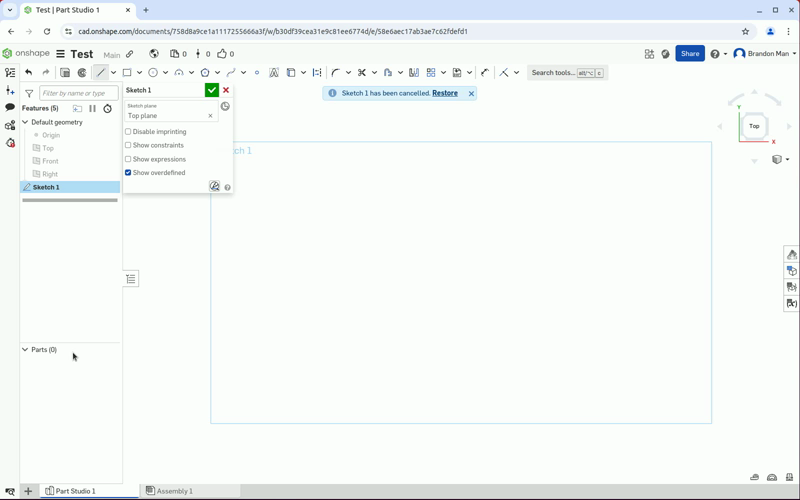
key_down(shift)
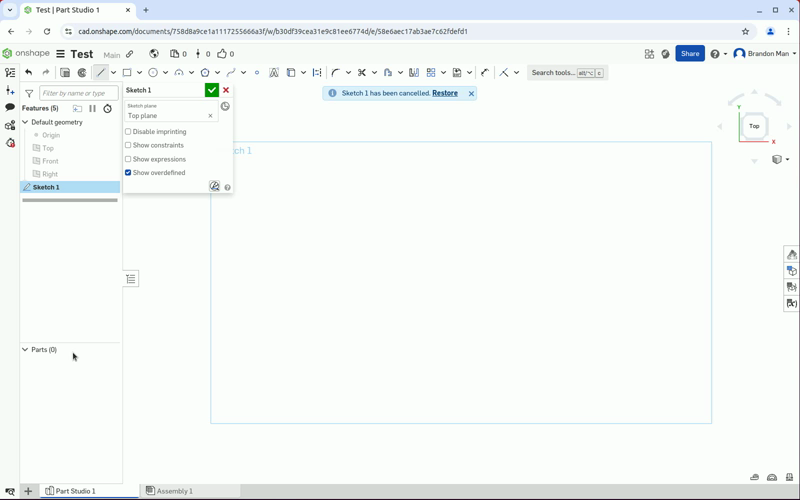
mouse_move(389, 274)
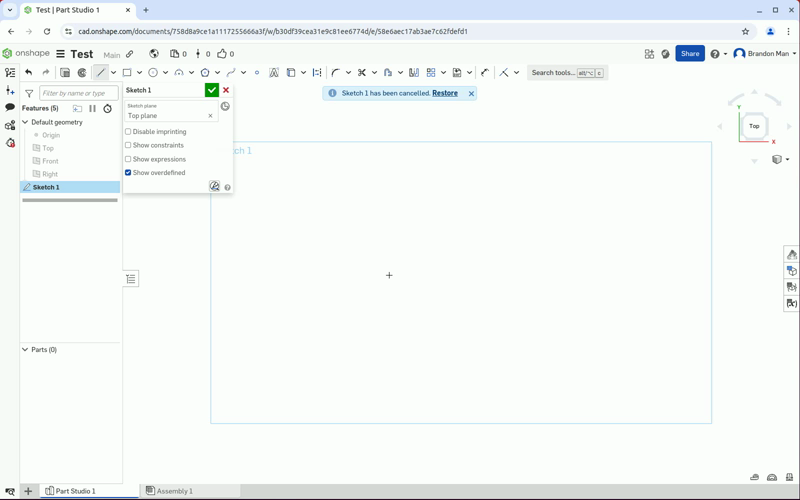
click(389, 274)
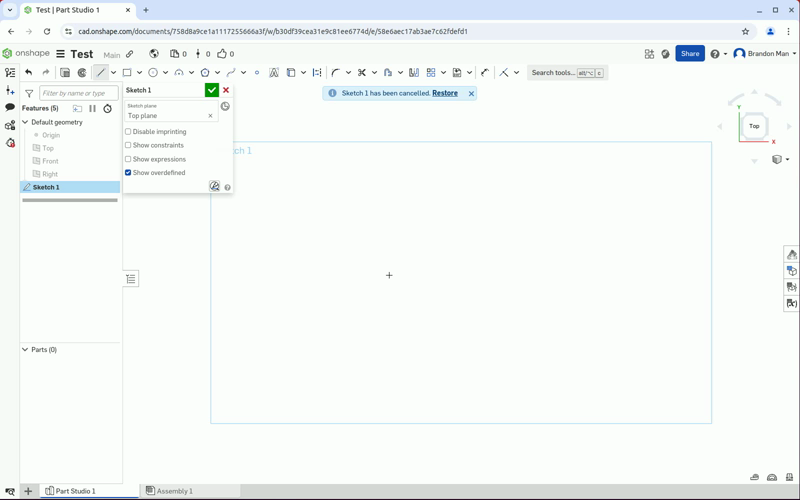
key_up(shift)
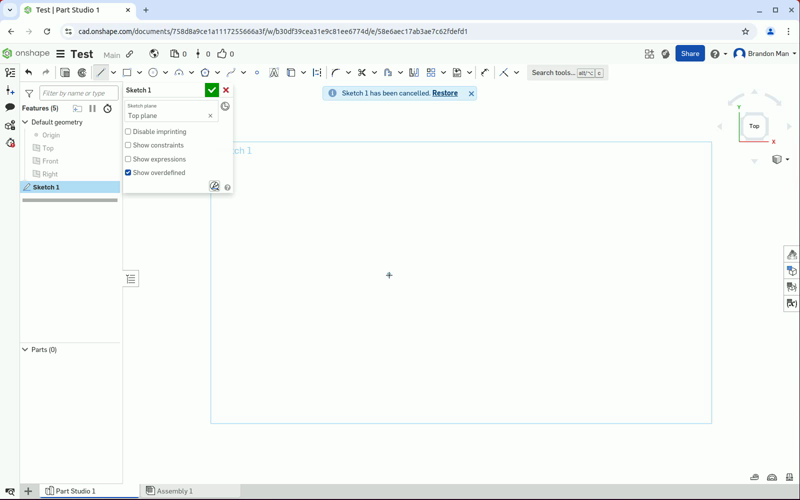
key_down(shift)
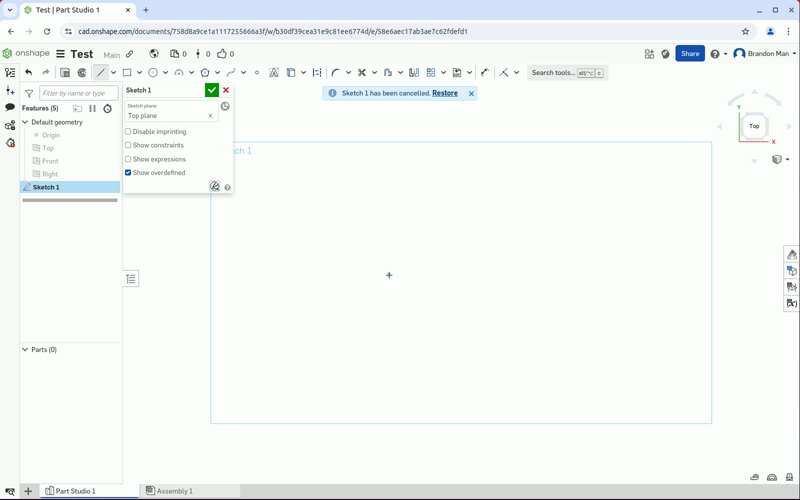
mouse_move(419, 274)
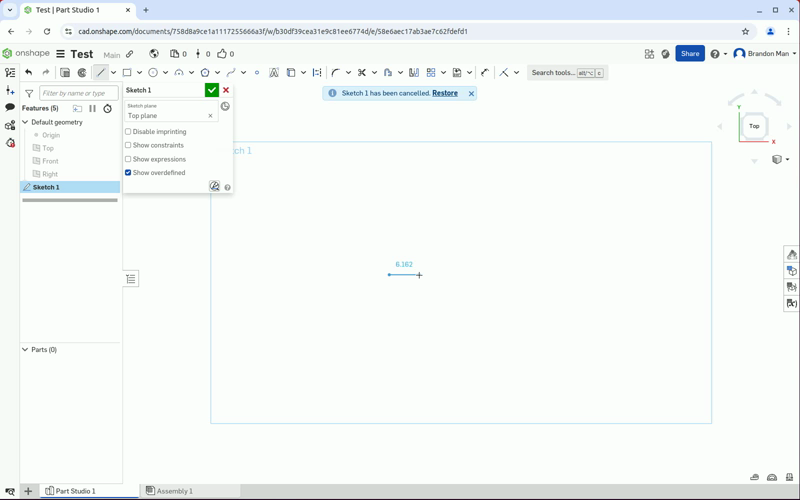
mouse_move(402, 261)
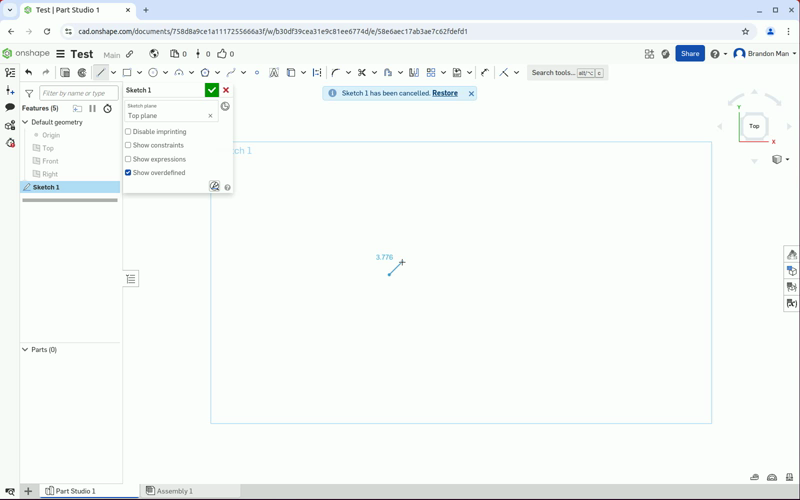
click(402, 261)
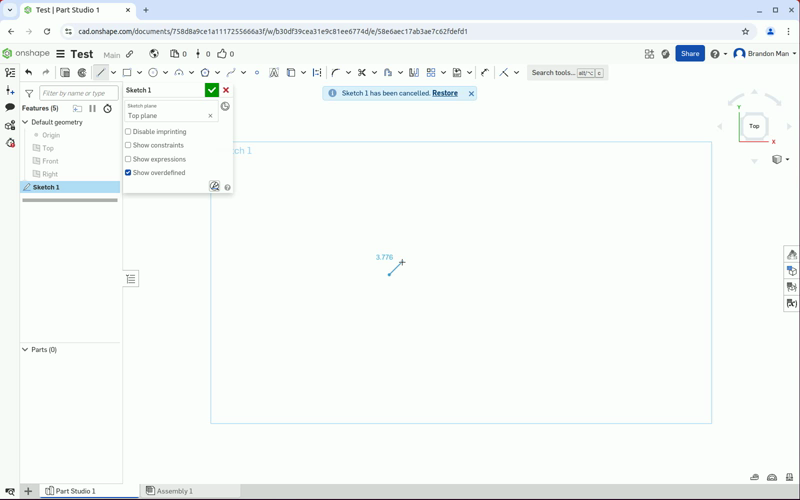
key_up(shift)
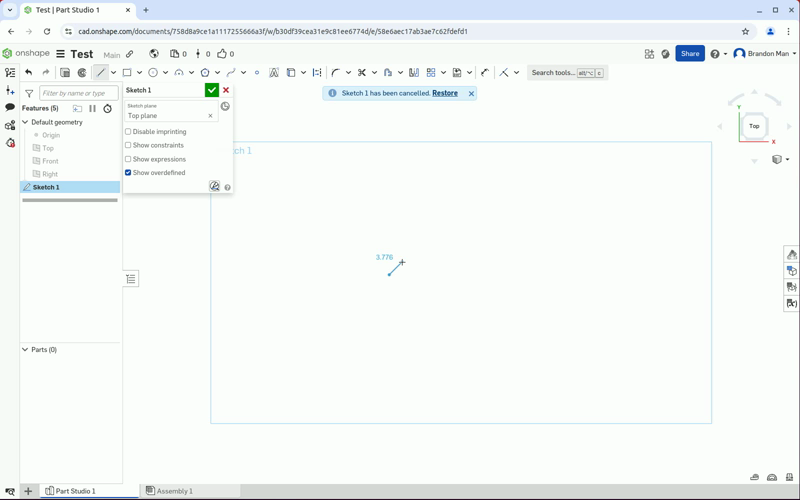
key_down(shift)
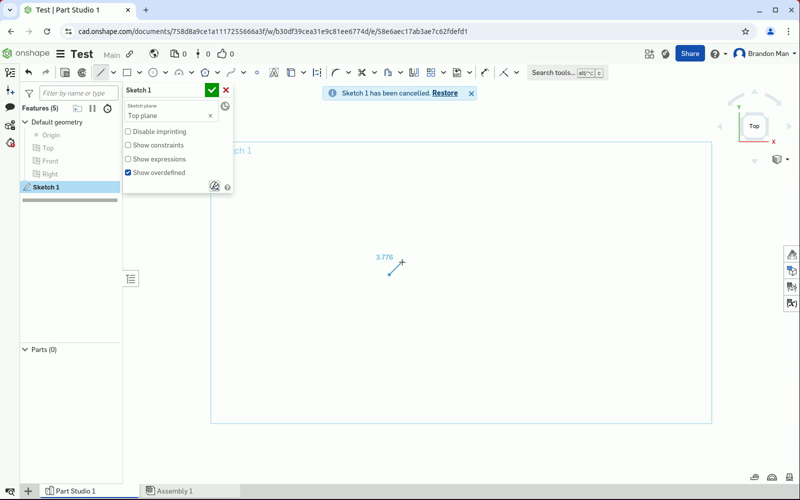
mouse_move(402, 183)
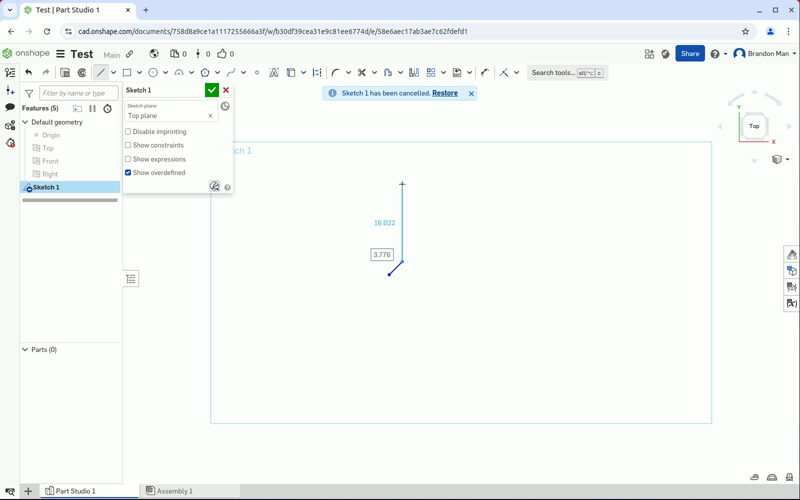
click(402, 183)
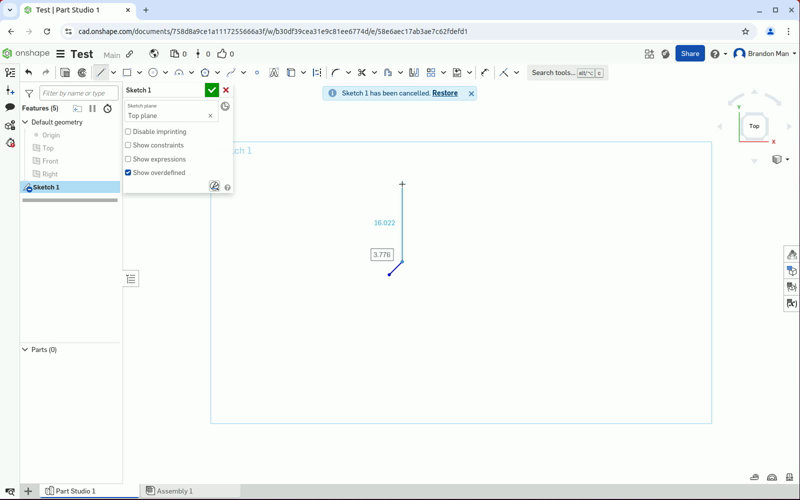
key_up(shift)
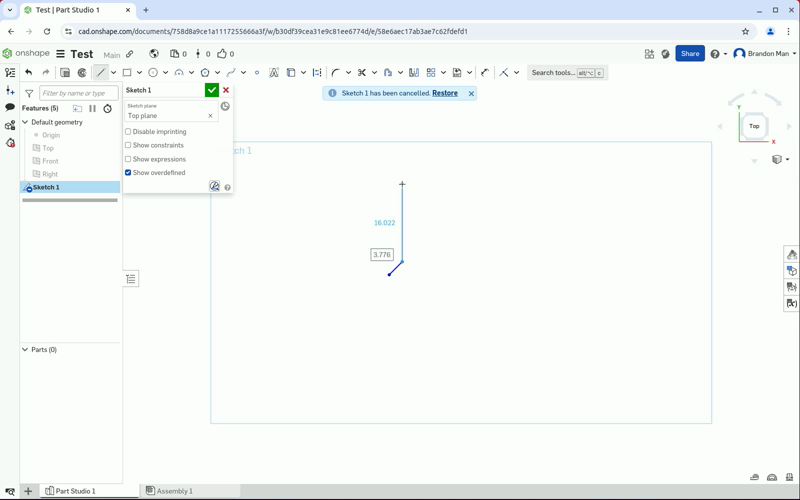
key_down(shift)
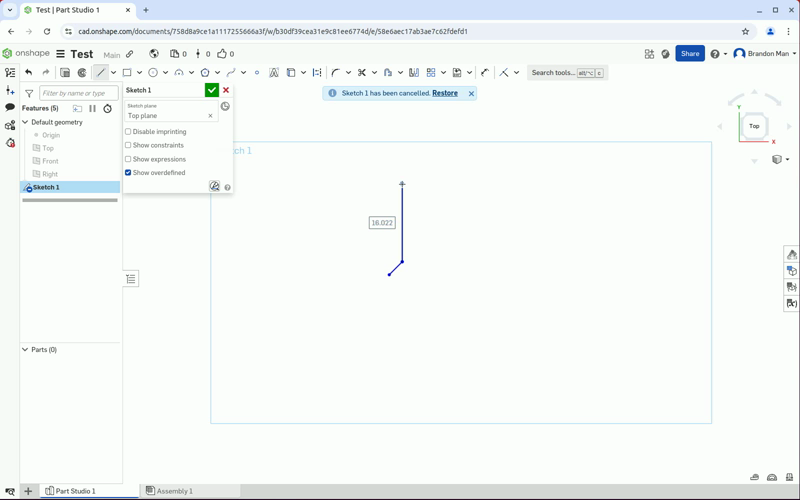
mouse_move(432, 183)
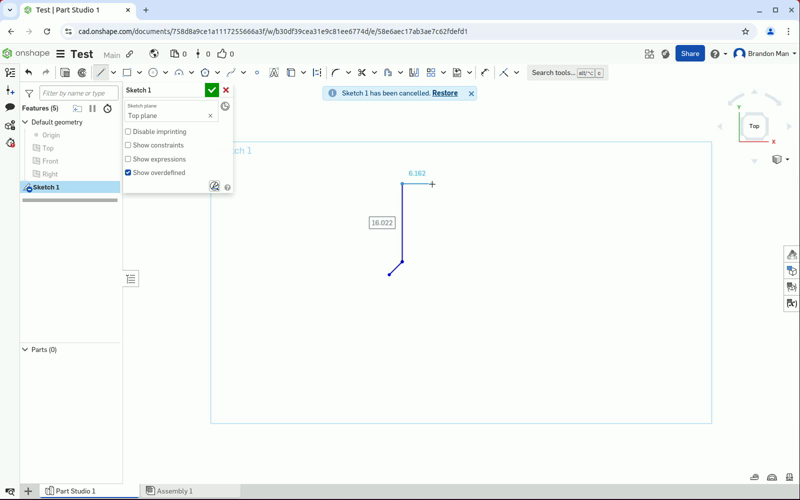
mouse_move(389, 170)
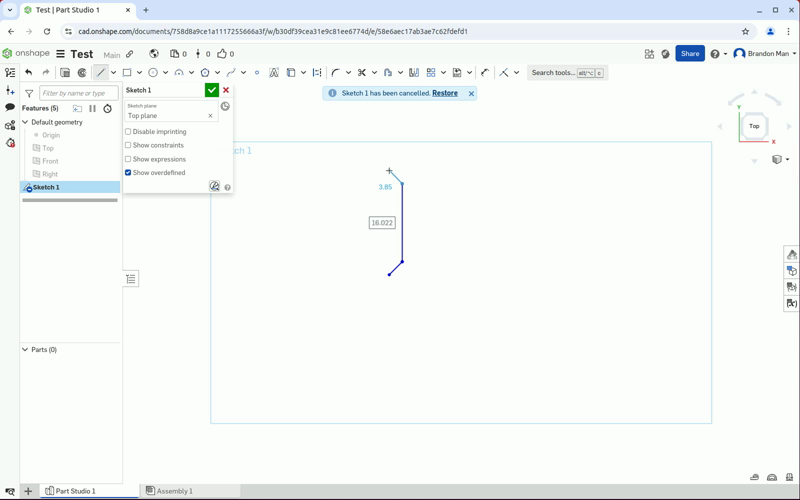
click(389, 170)
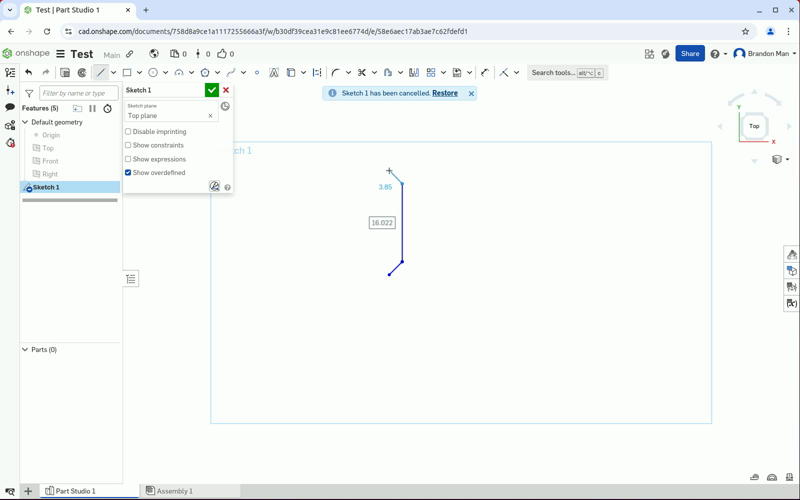
key_up(shift)
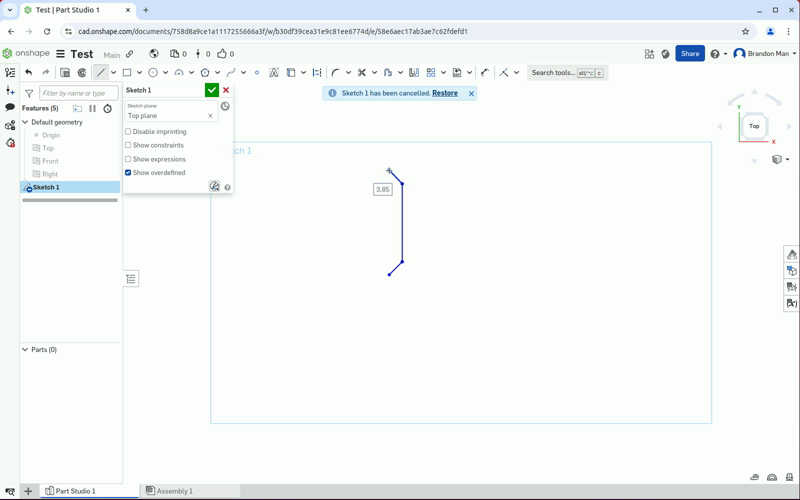
key_down(shift)
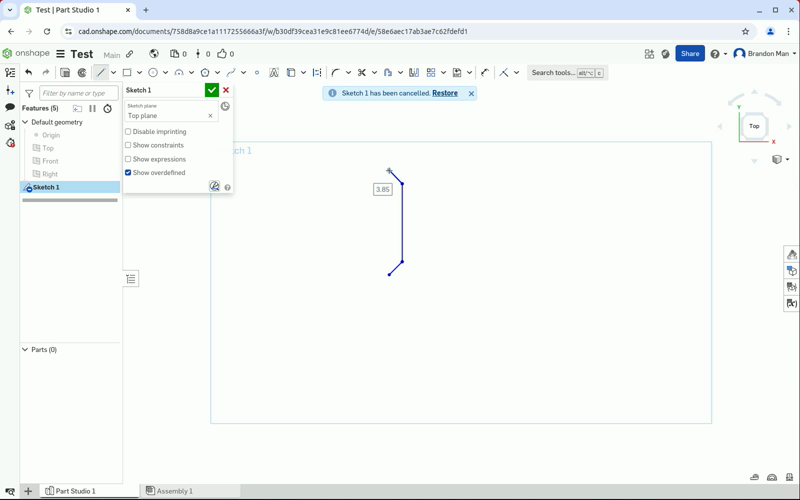
mouse_move(389, 274)
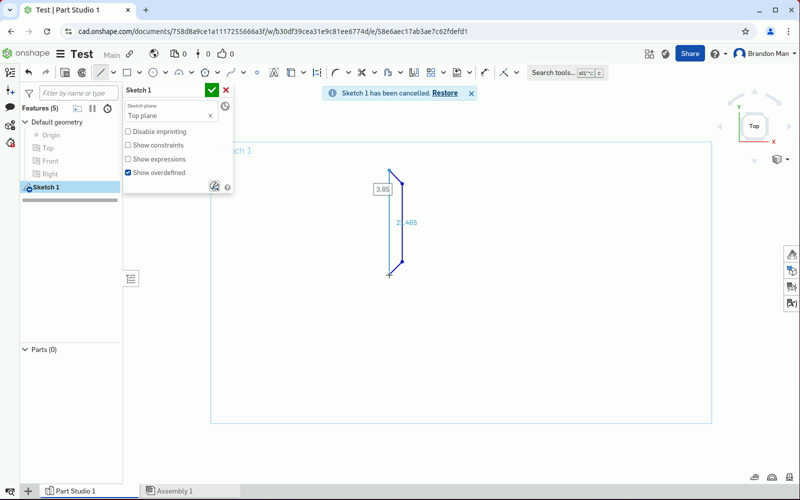
key_up(shift)
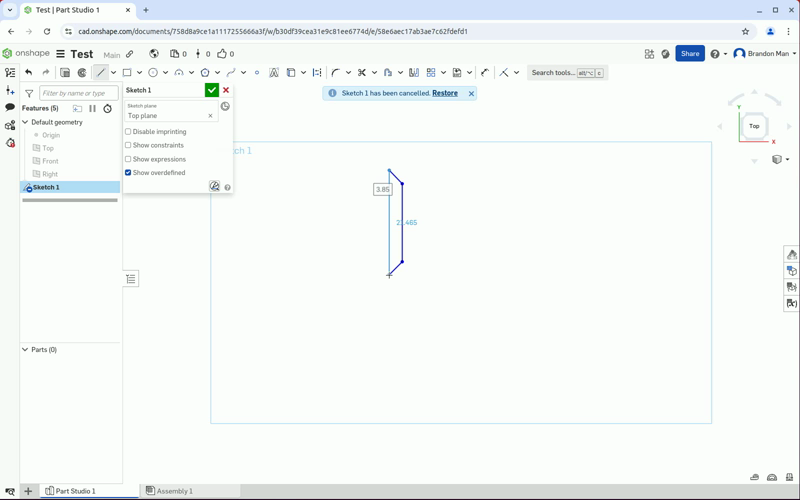
click(389, 274)
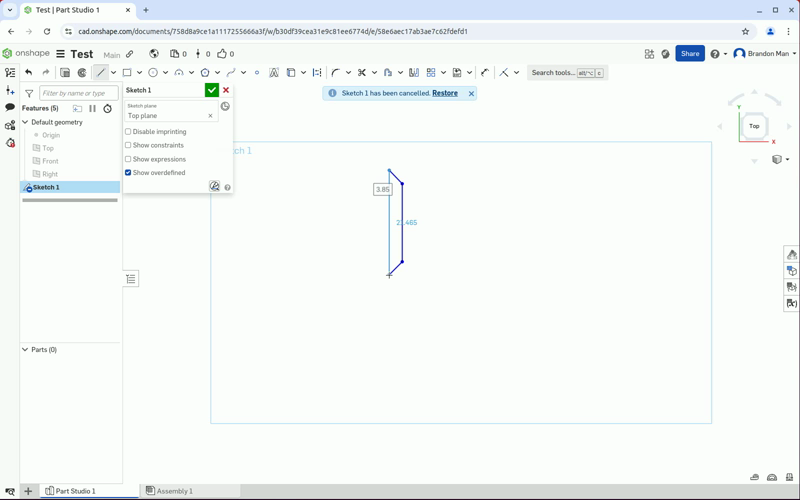
key(esc)
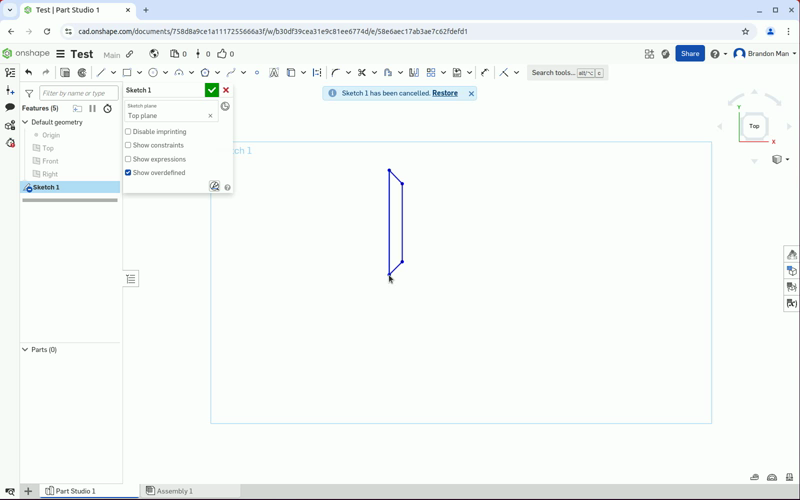
mouse_move(397, 222)
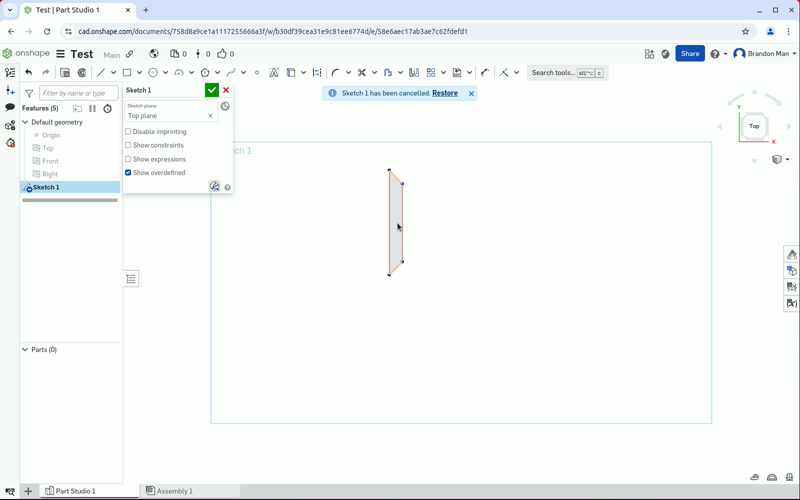
scroll(6)
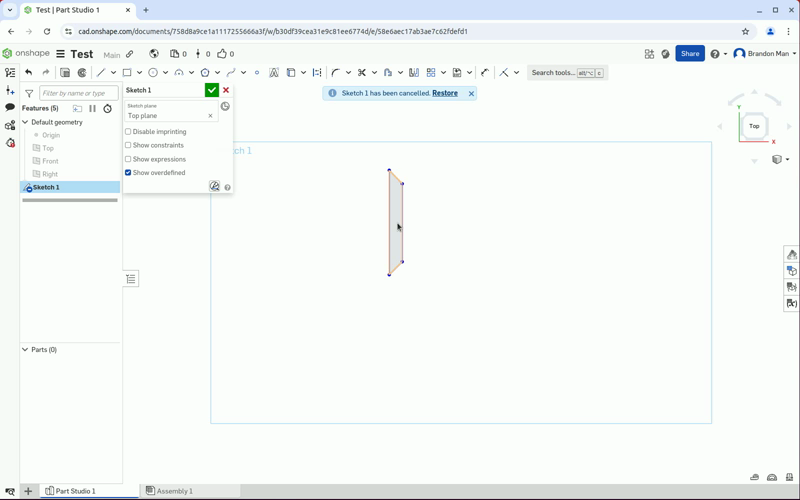
scroll(6)
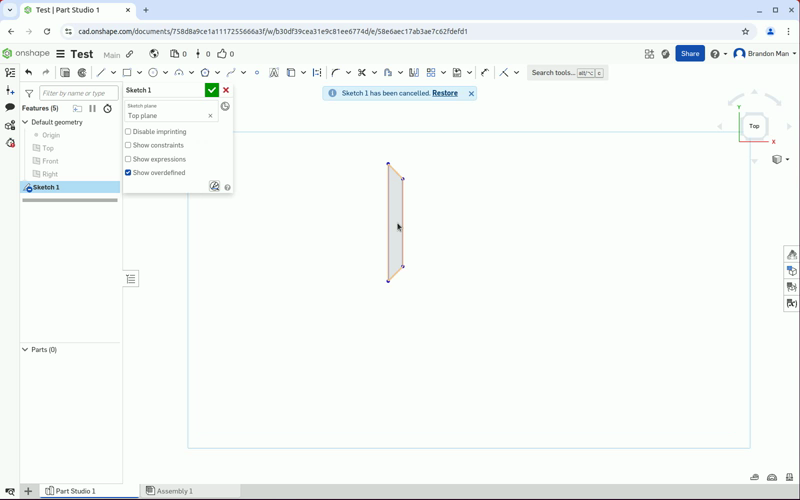
scroll(6)
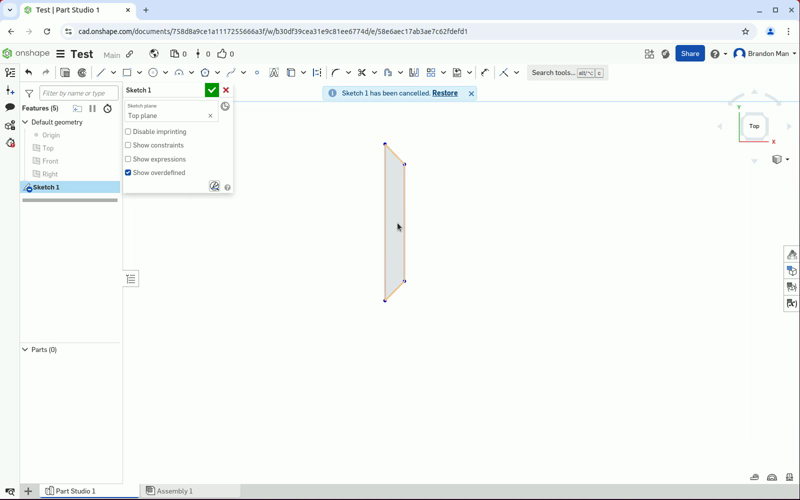
scroll(6)
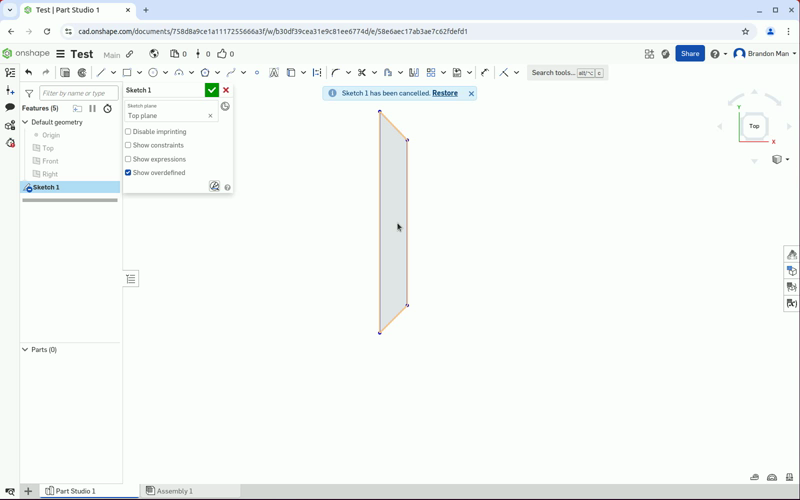
scroll(6)
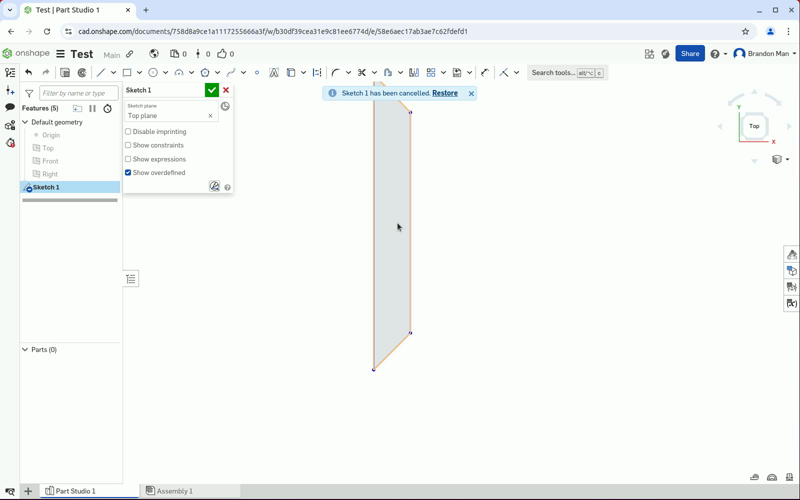
scroll(6)
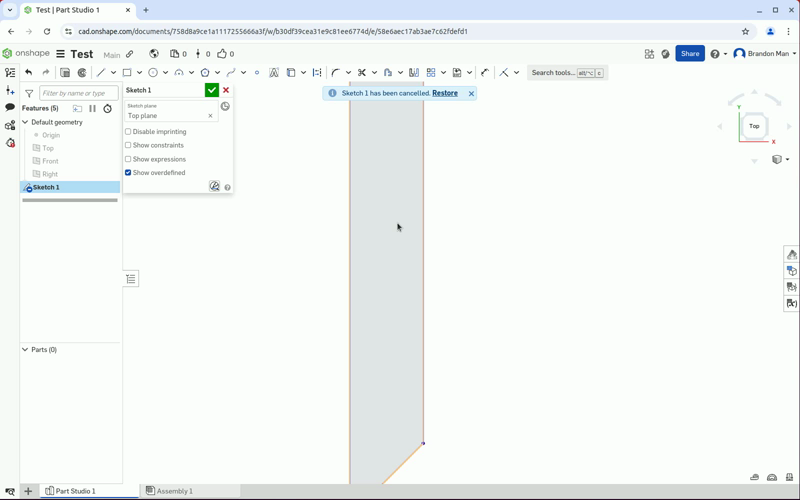
scroll(6)
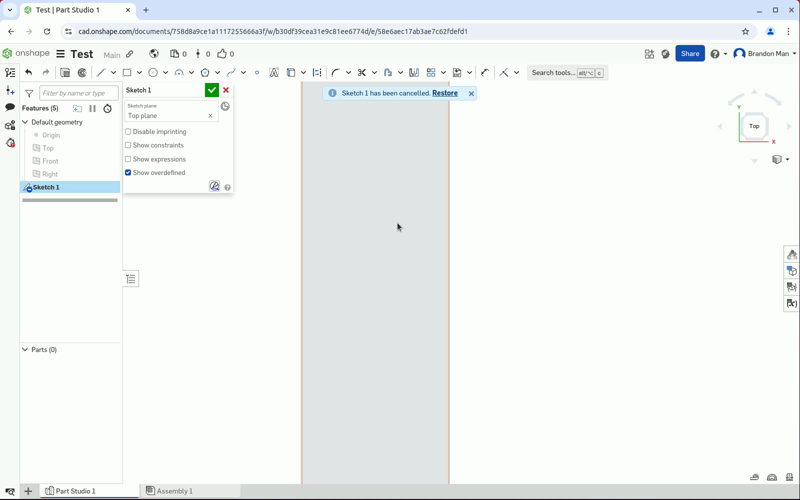
click(397, 222)
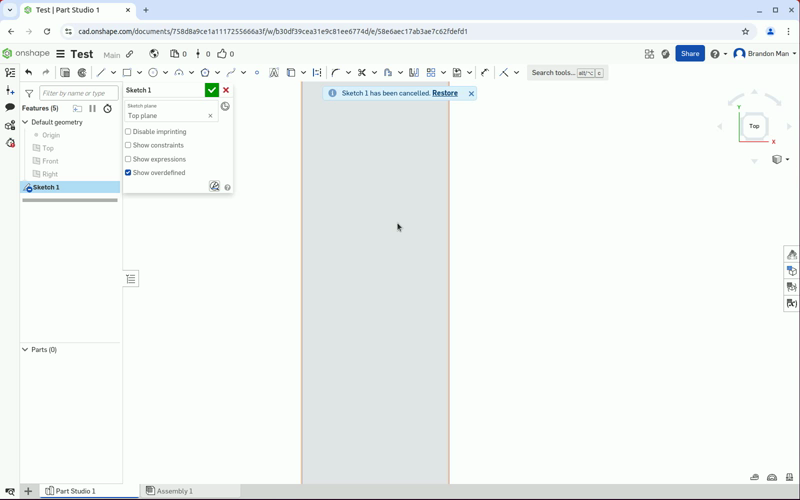
scroll(-6)
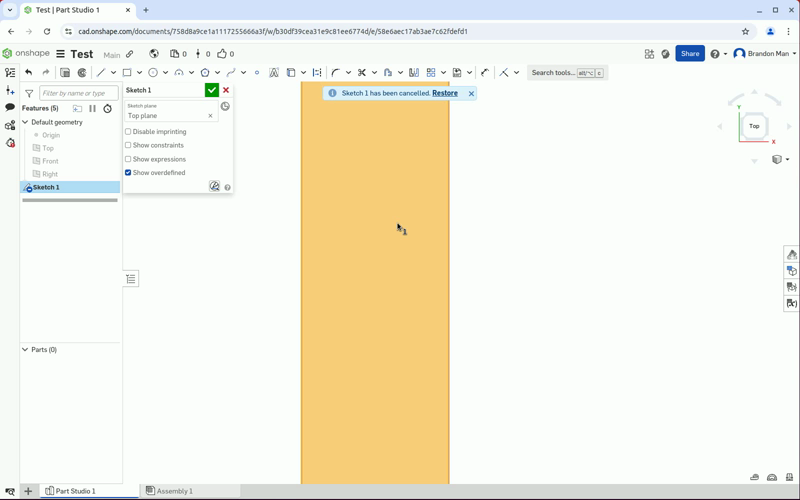
scroll(-6)
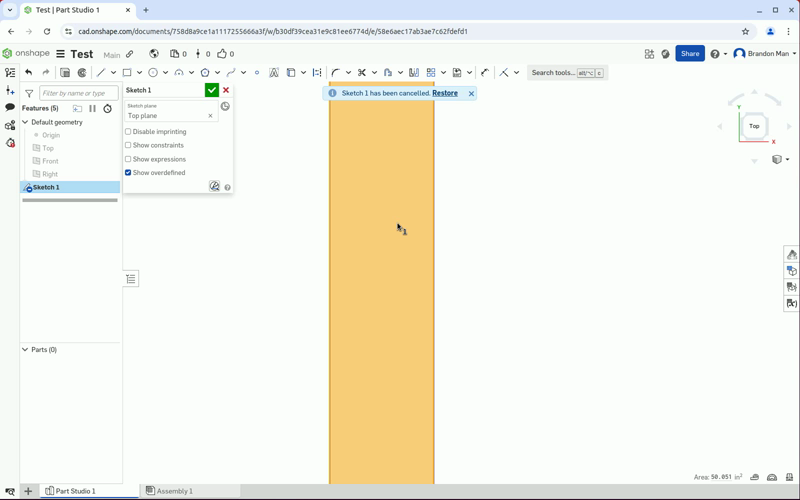
scroll(-6)
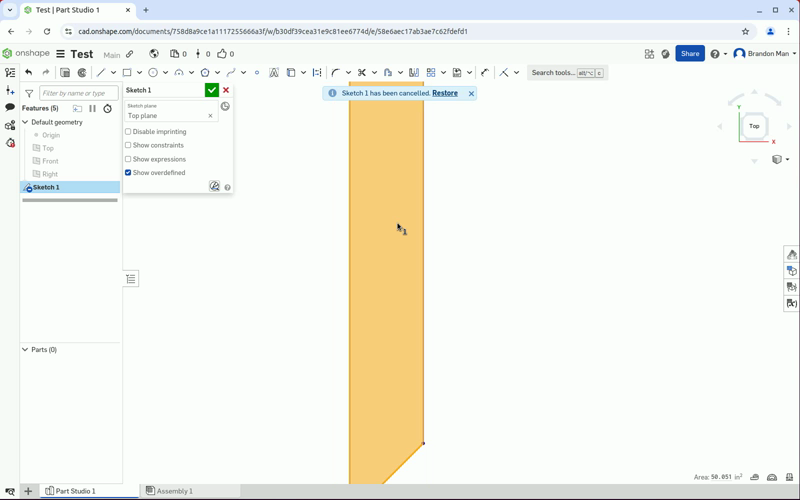
scroll(-6)
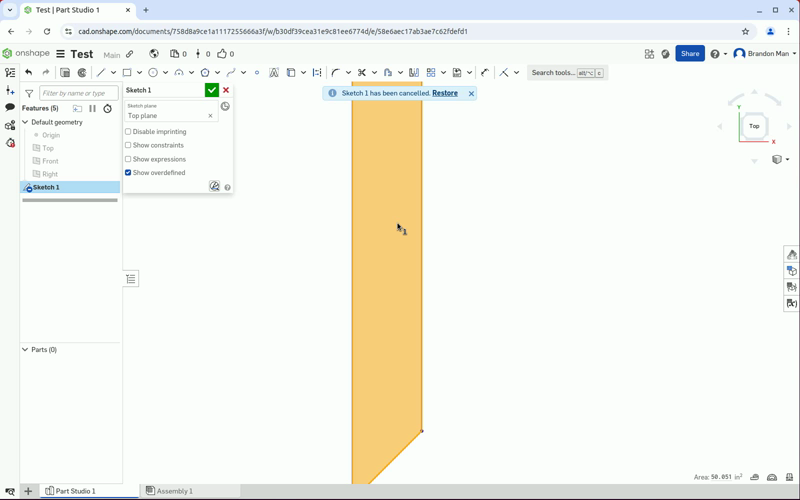
scroll(-6)
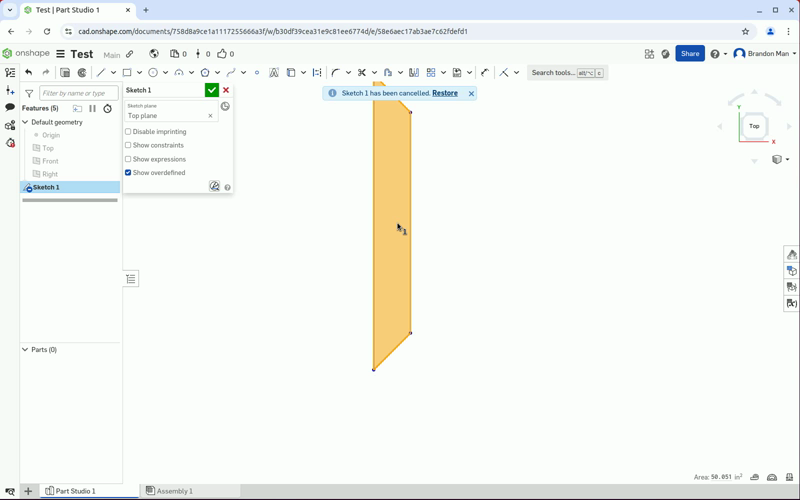
scroll(-6)
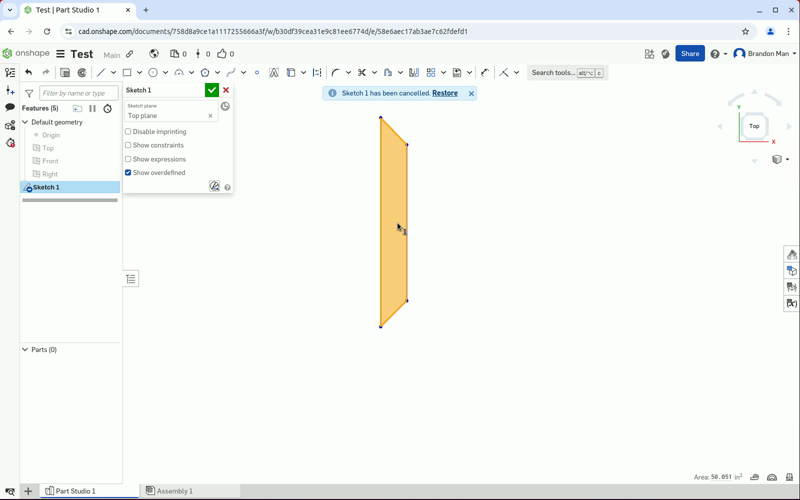
scroll(-6)
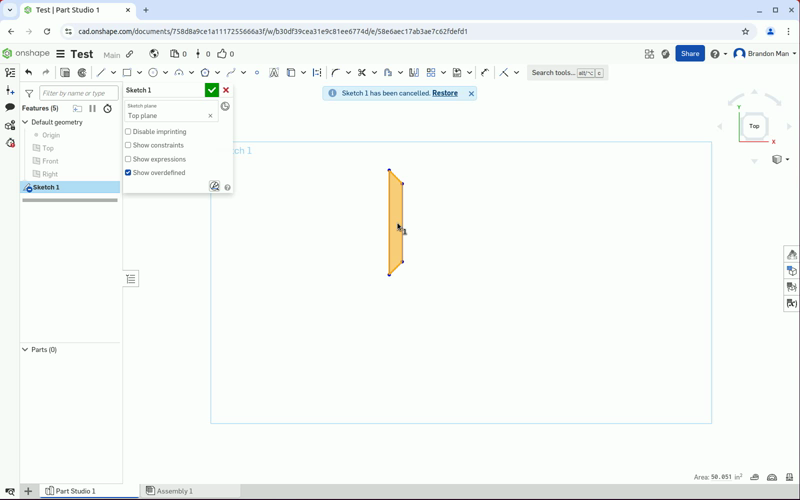
mouse_move(73, 352)
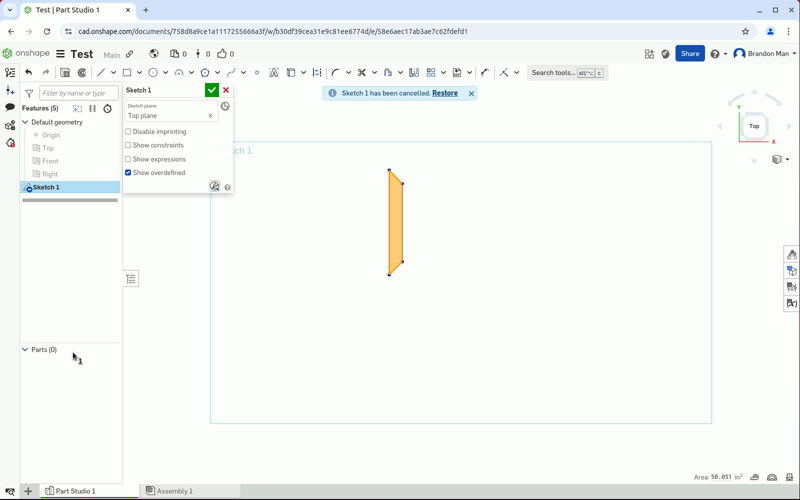
key(shift+y)
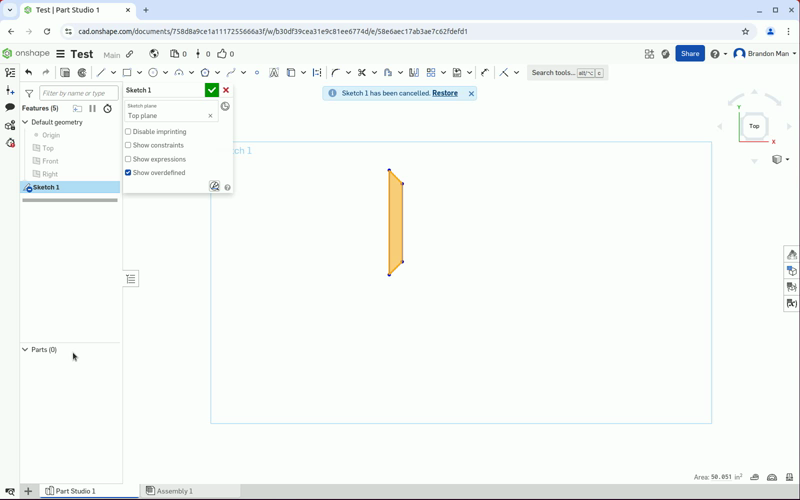
key(shift+e)
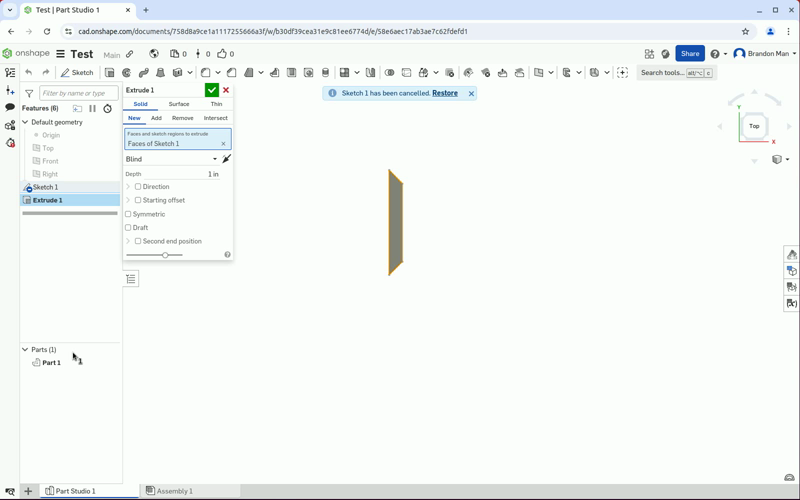
mouse_move(143, 106)
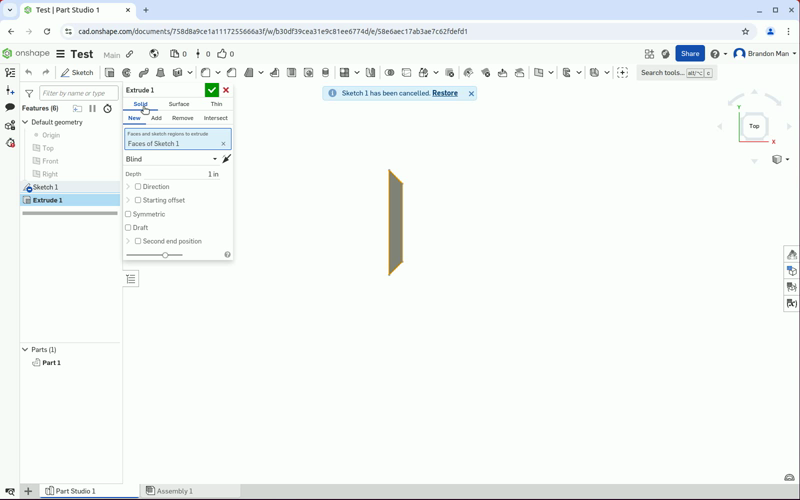
click(143, 106)
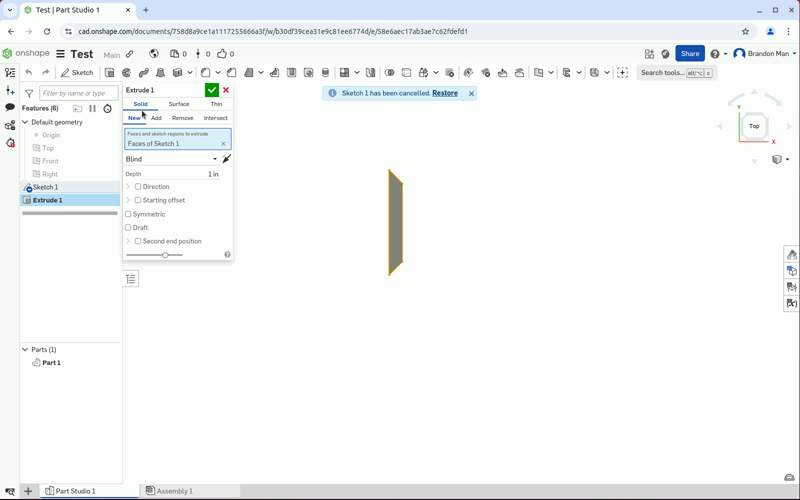
mouse_move(137, 120)
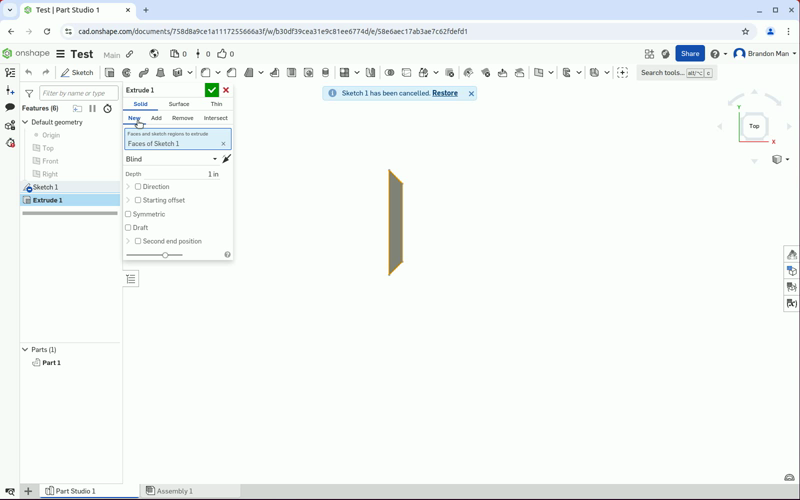
click(137, 120)
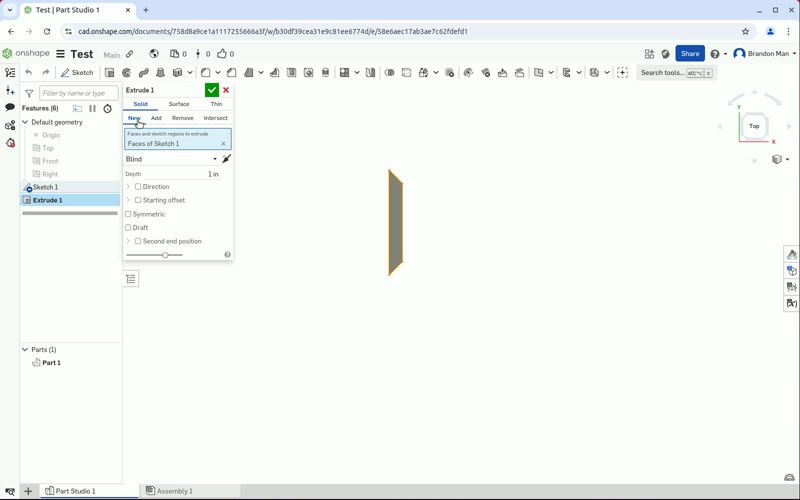
key(tab, 4)
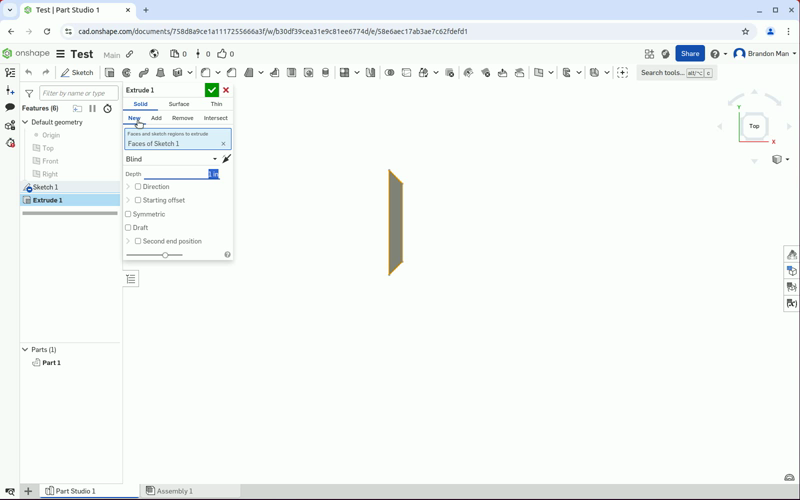
text(0.241)
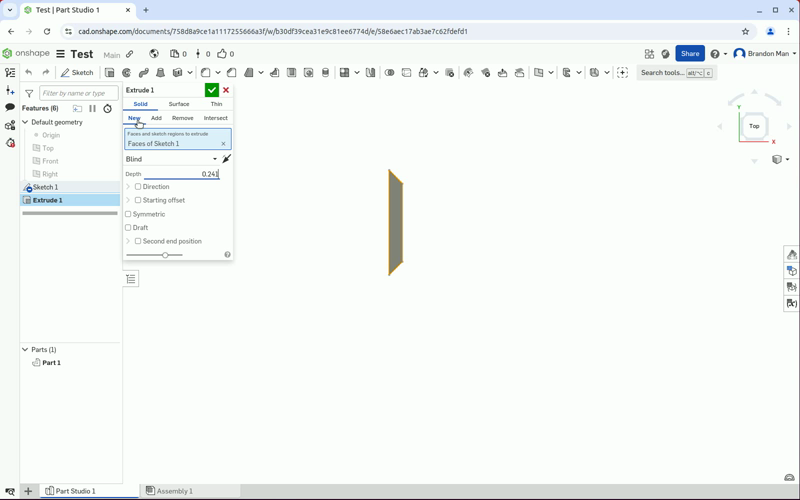
key(enter)
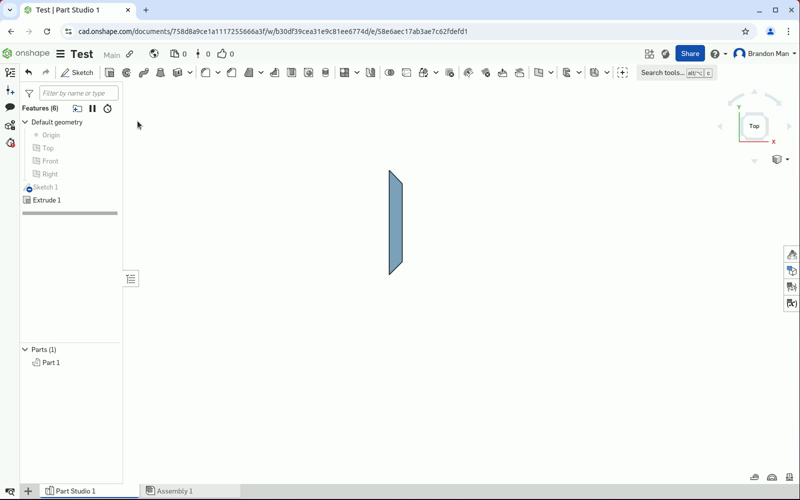
key(shift+h)
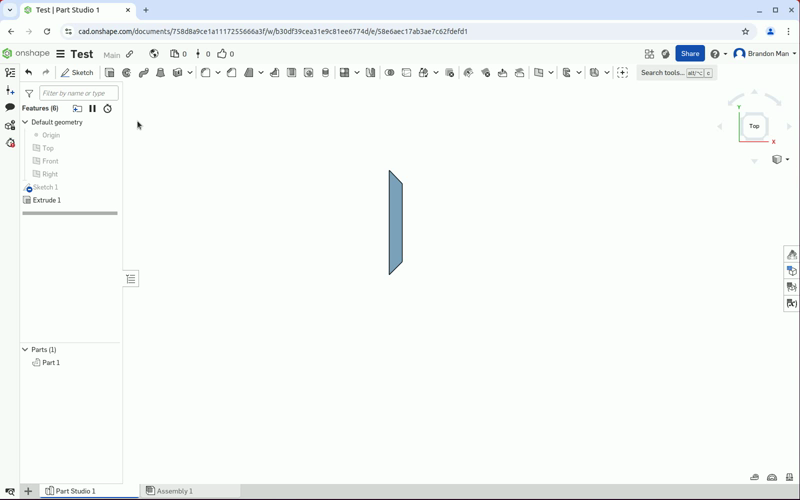
key(shift+h)
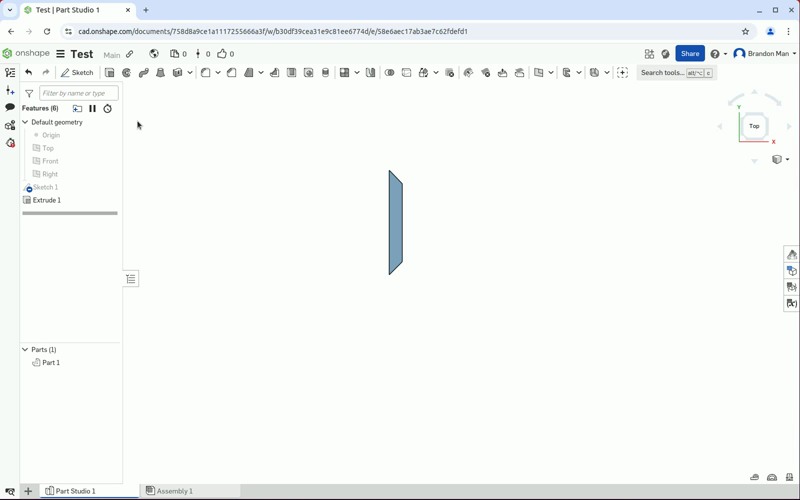
mouse_move(73, 189)
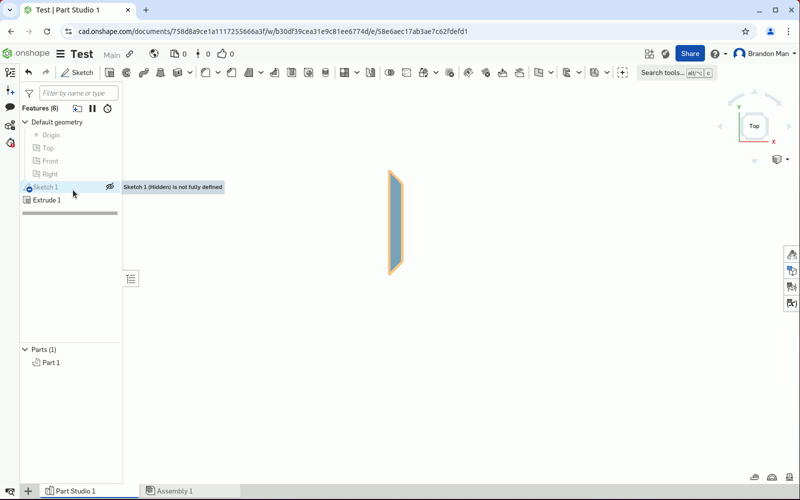
click(73, 189)
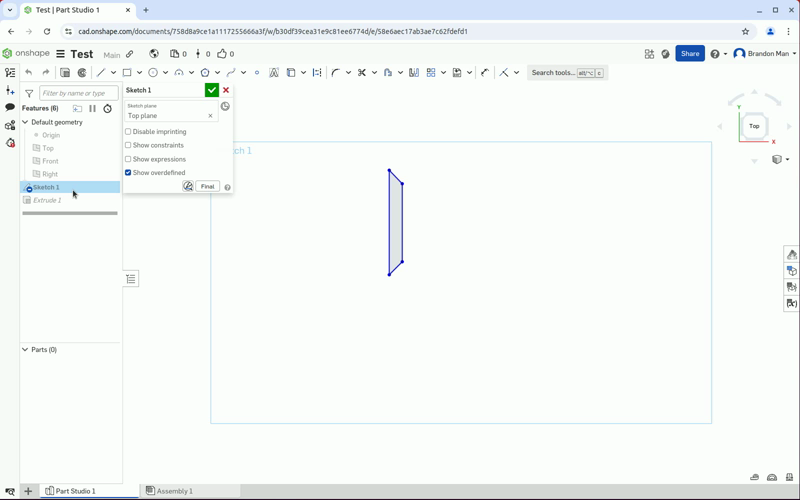
mouse_move(229, 92)
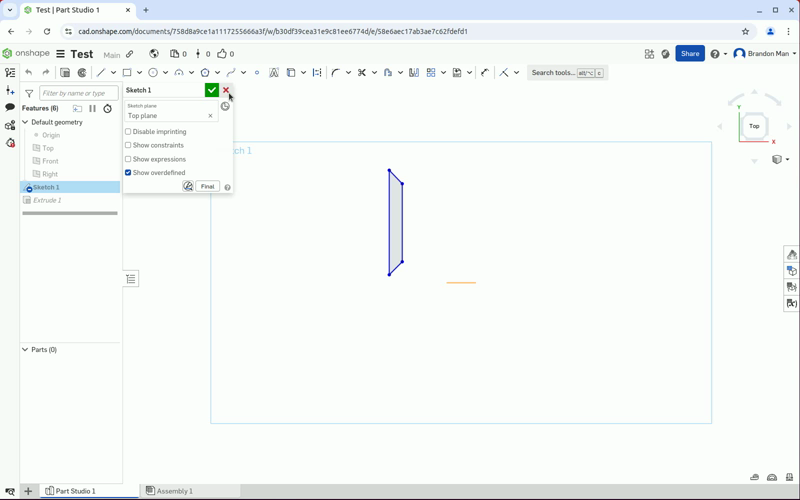
click(229, 92)
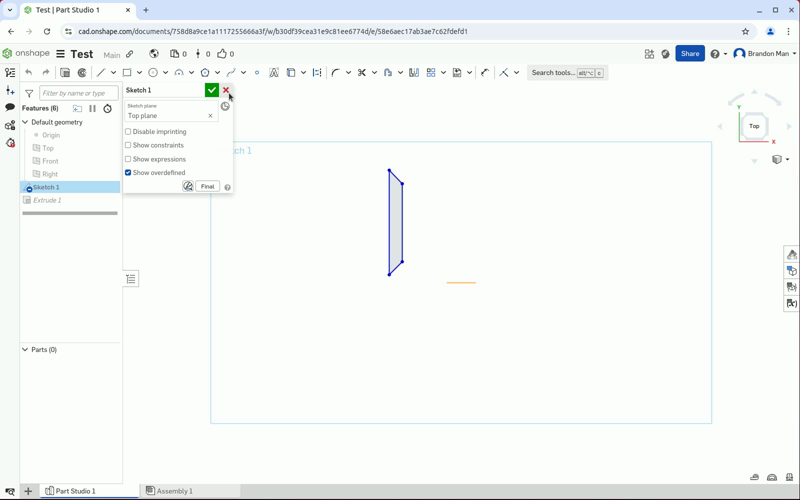
key(shift+s)
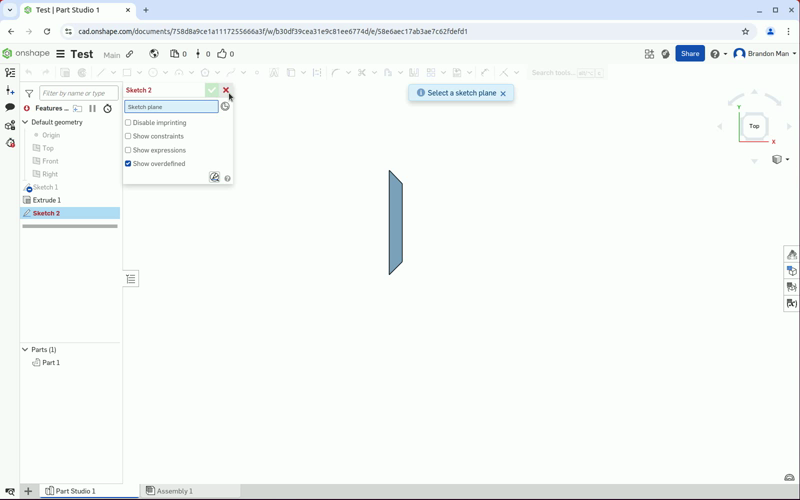
mouse_move(73, 150)
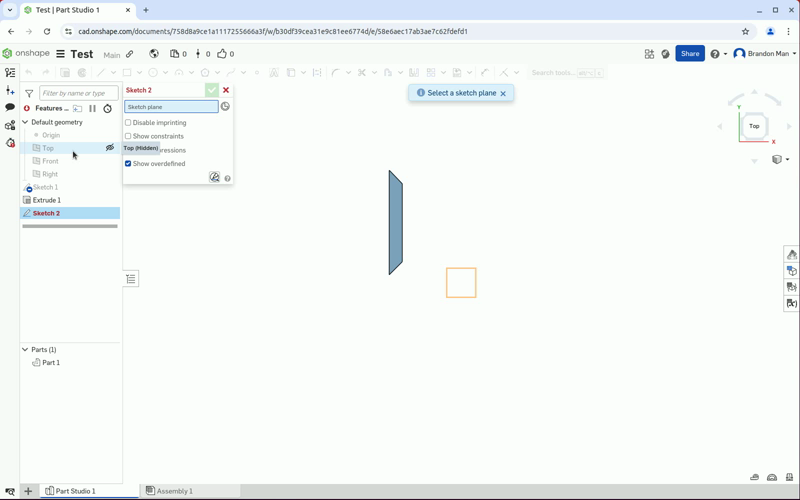
click(73, 150)
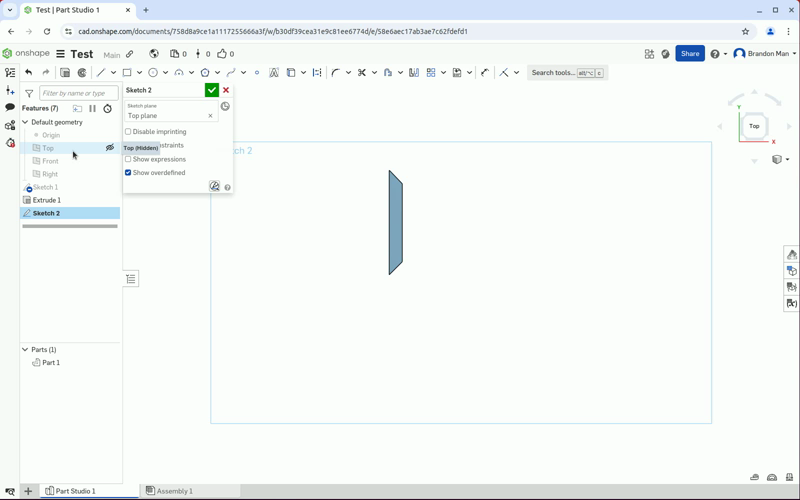
mouse_move(73, 352)
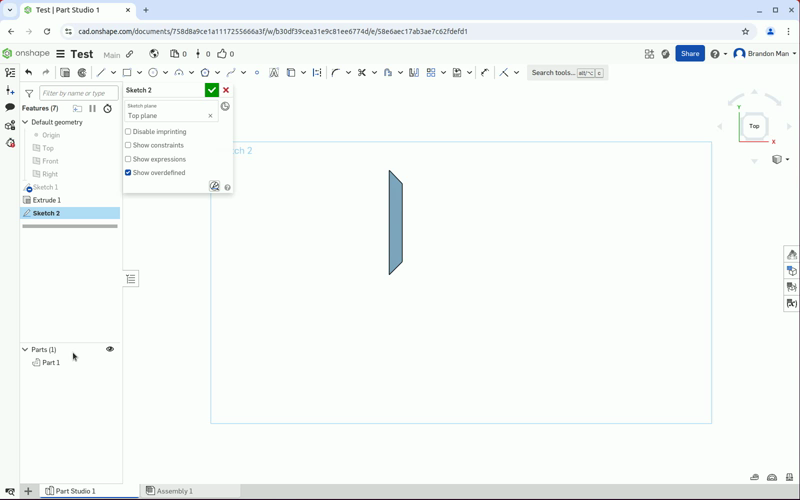
key(y)
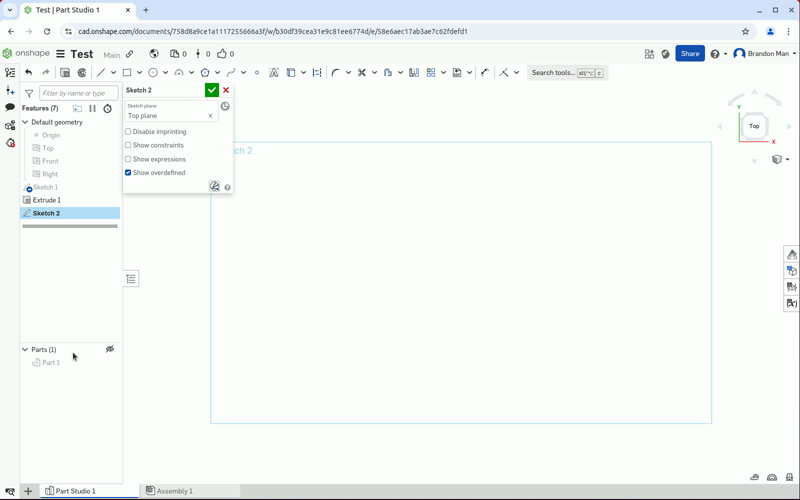
key(l)
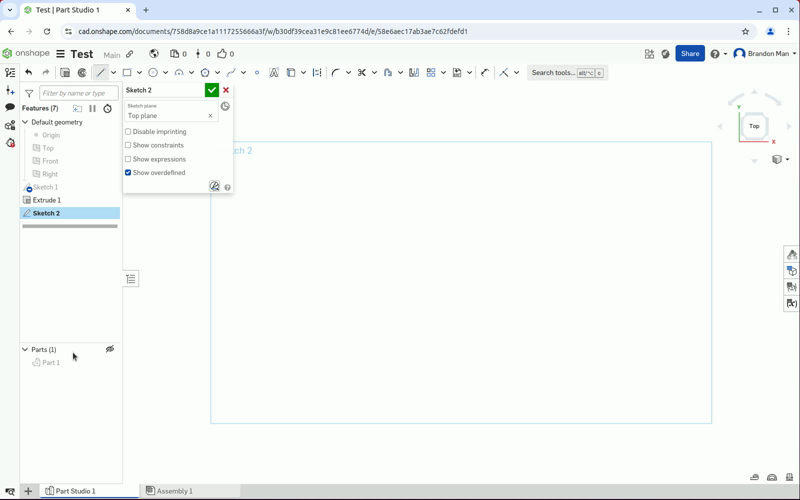
key_down(shift)
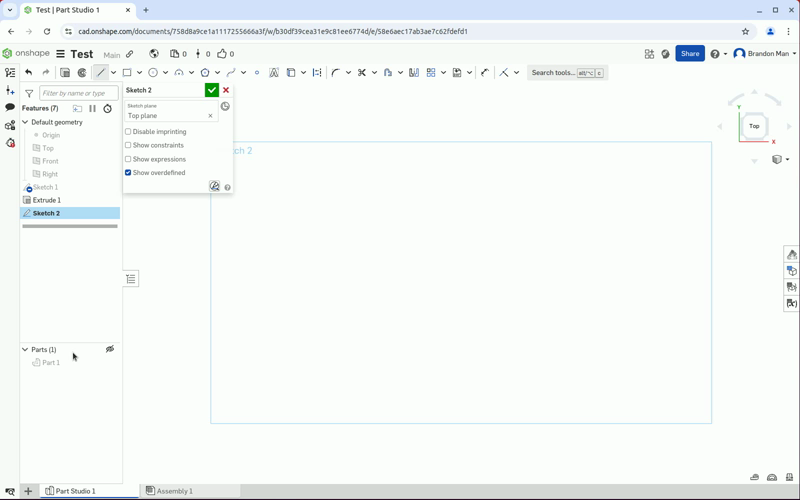
mouse_move(389, 274)
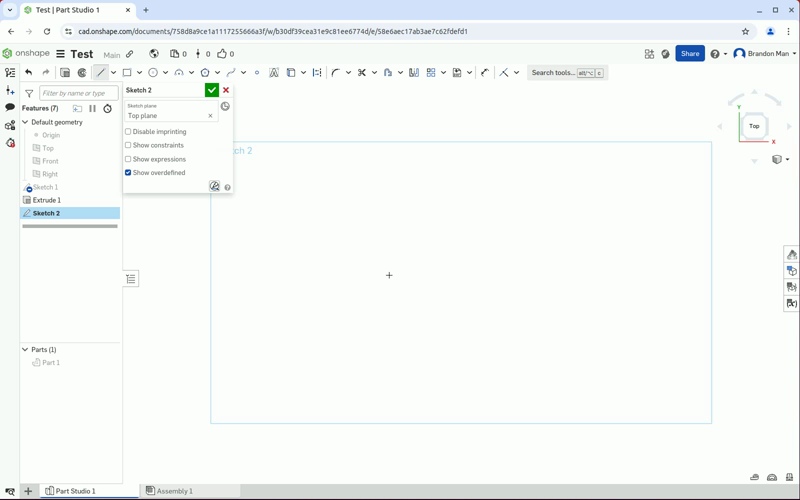
click(389, 274)
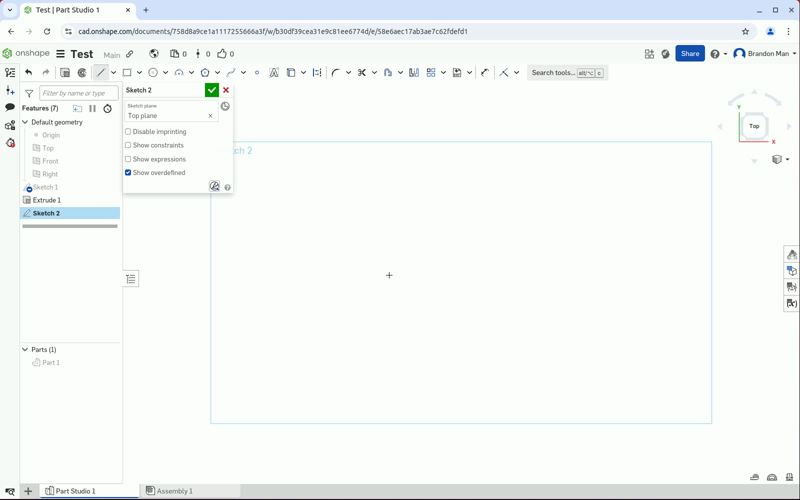
key_up(shift)
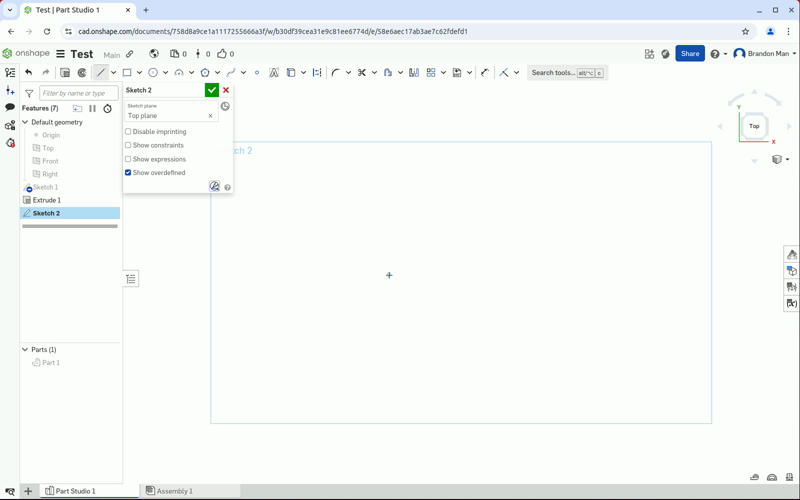
key_down(shift)
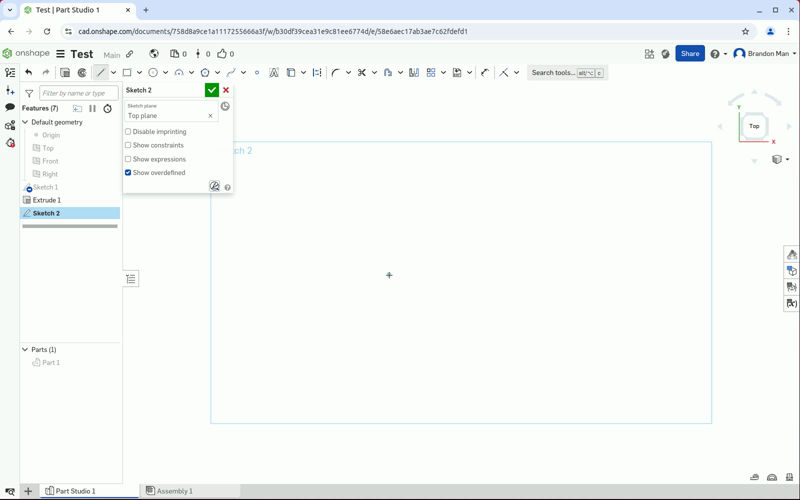
mouse_move(486, 274)
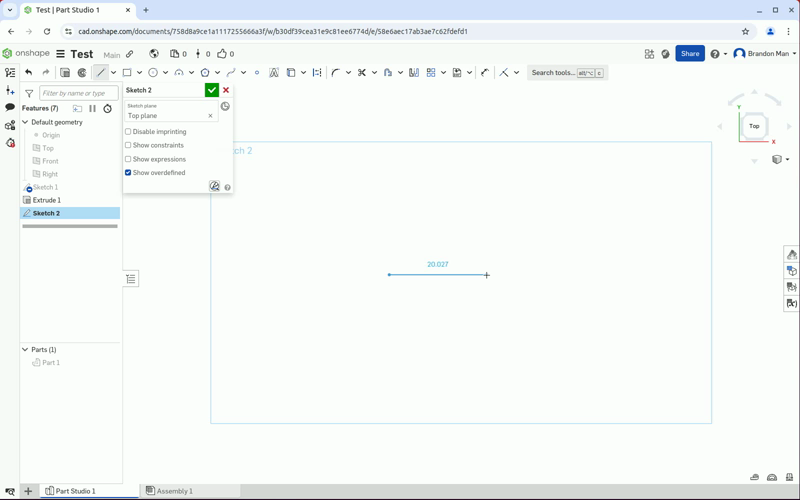
click(486, 274)
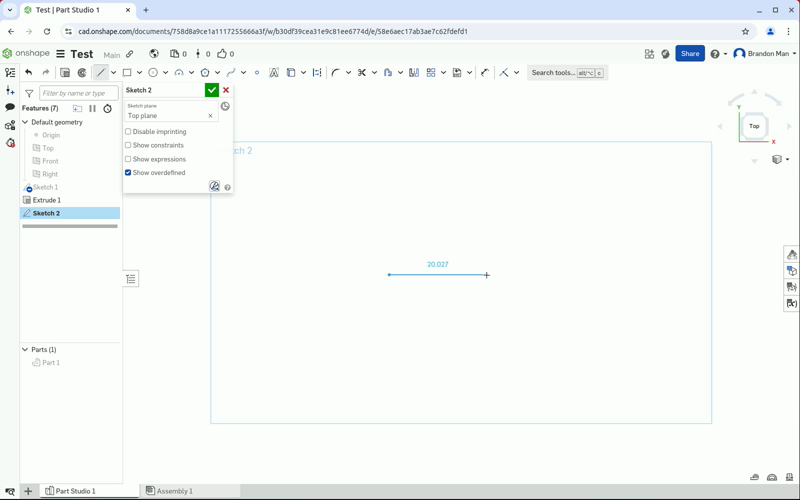
key_up(shift)
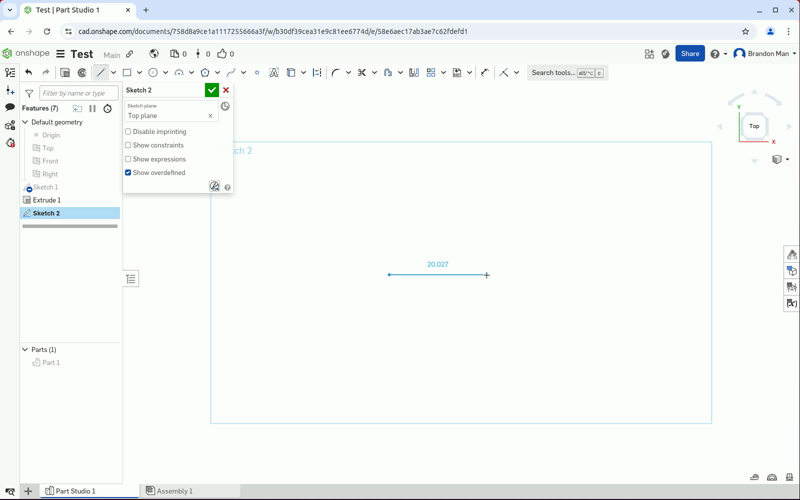
key_down(shift)
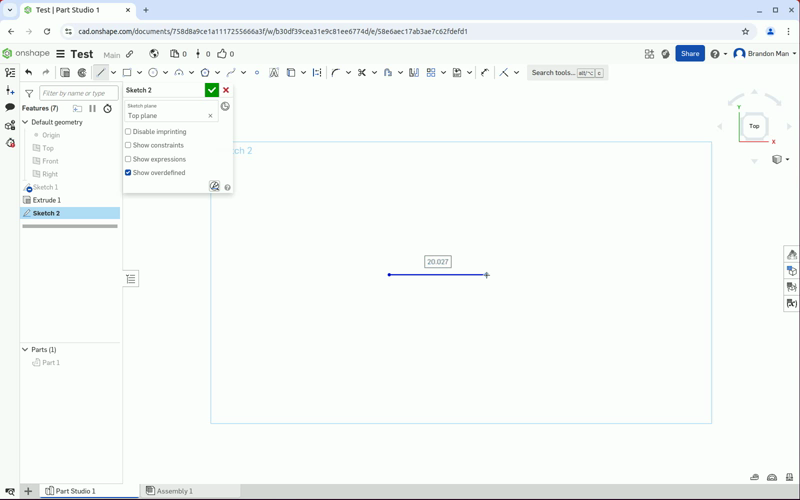
mouse_move(516, 274)
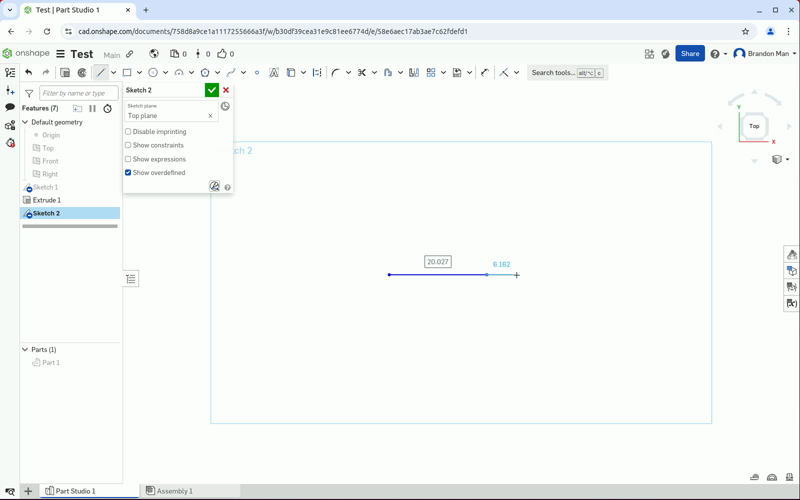
mouse_move(473, 261)
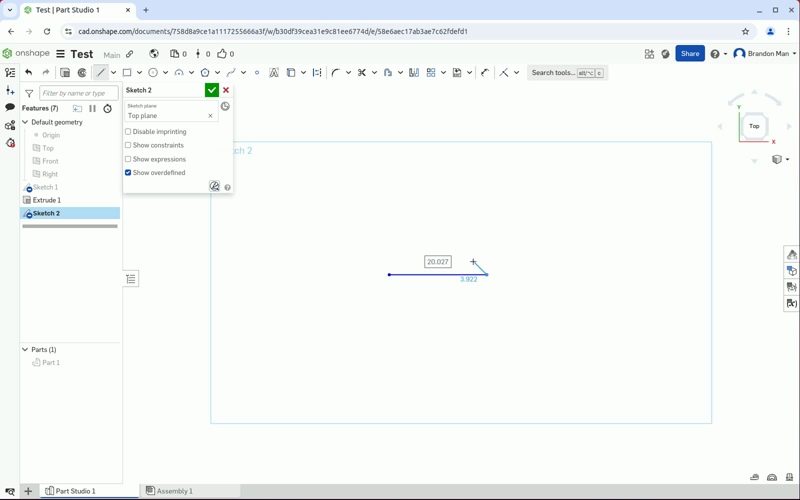
click(473, 261)
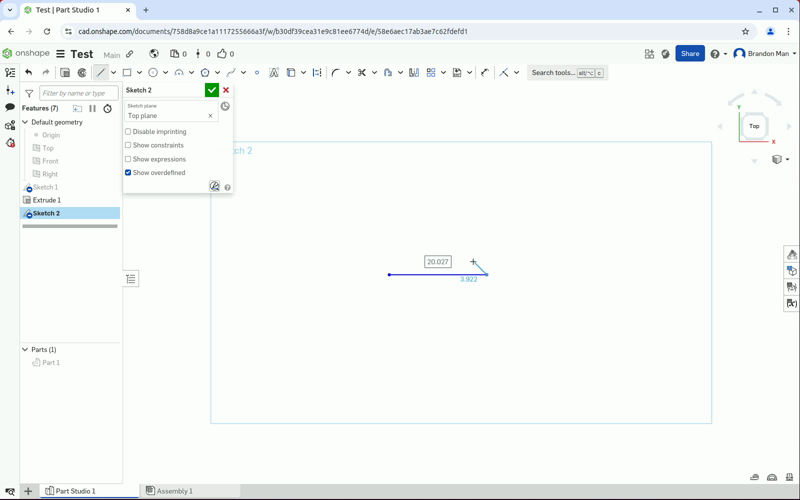
key_up(shift)
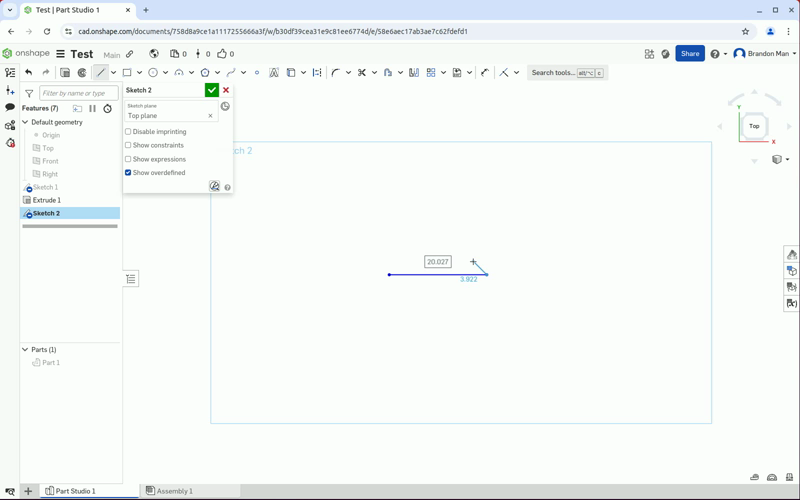
key_down(shift)
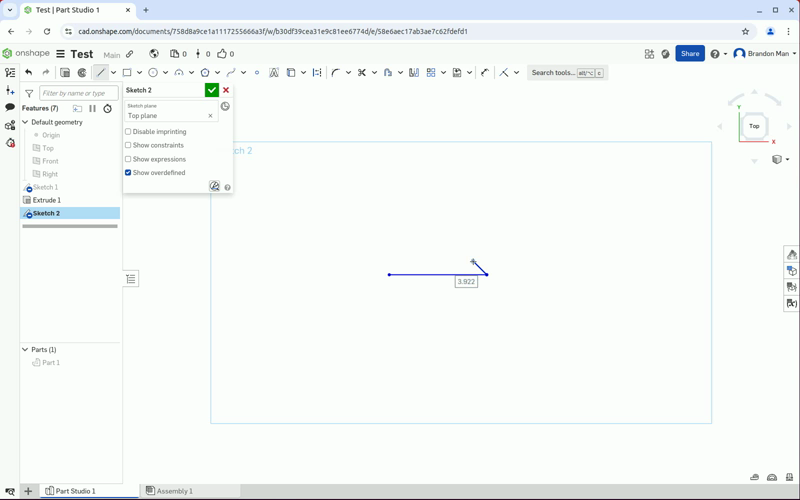
mouse_move(402, 261)
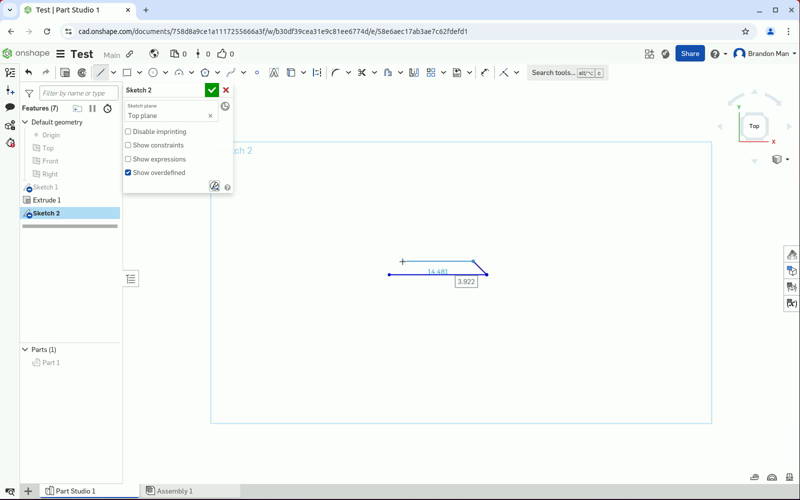
click(402, 261)
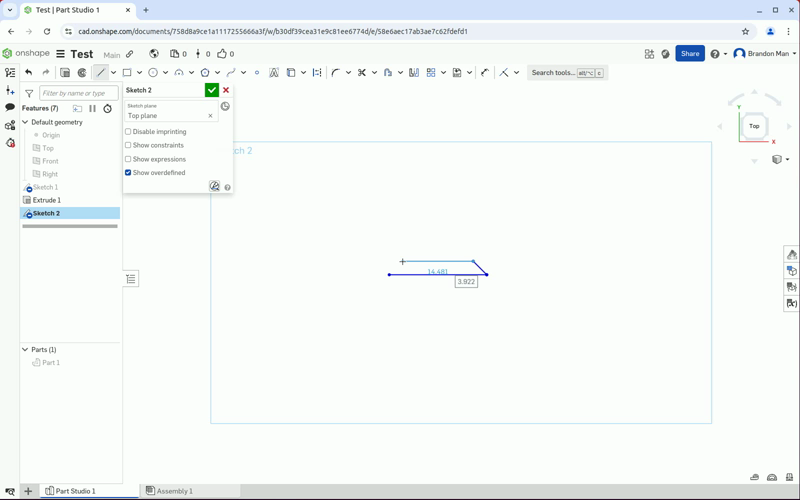
key_up(shift)
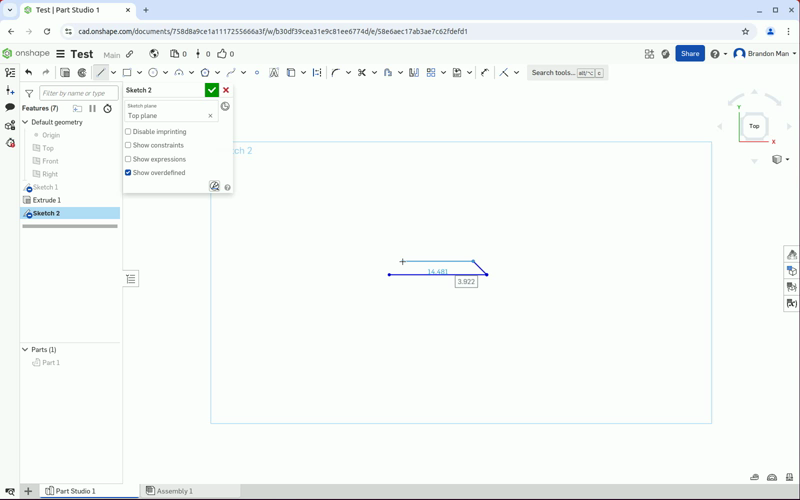
mouse_move(432, 261)
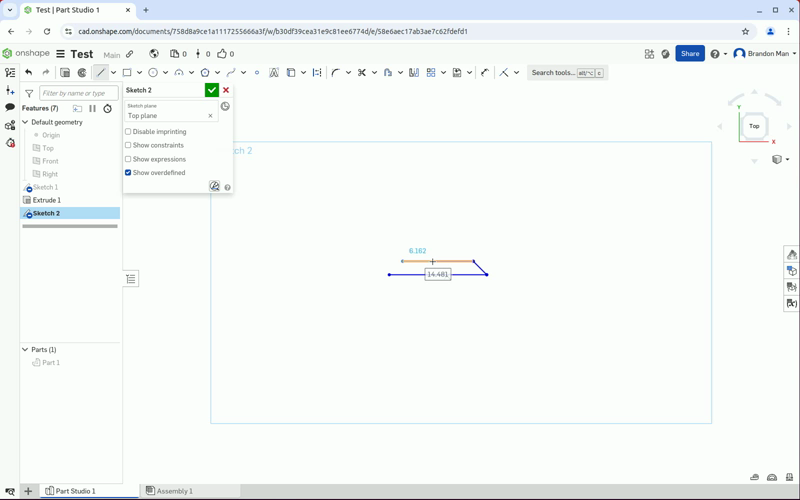
key_down(shift)
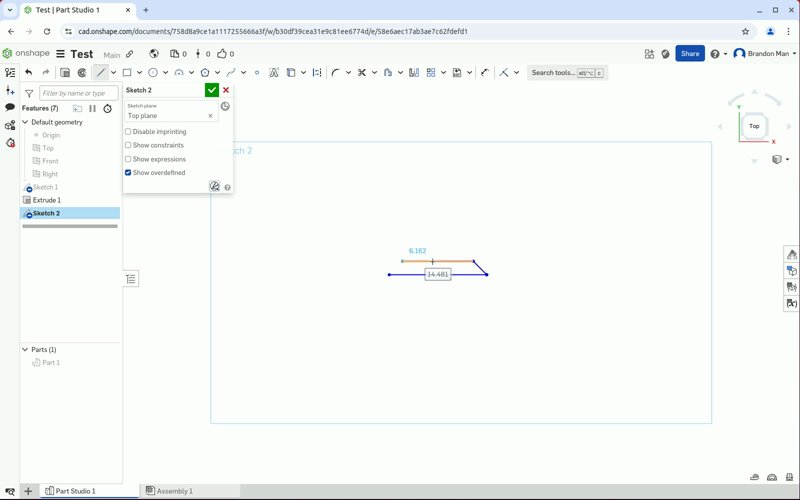
mouse_move(389, 274)
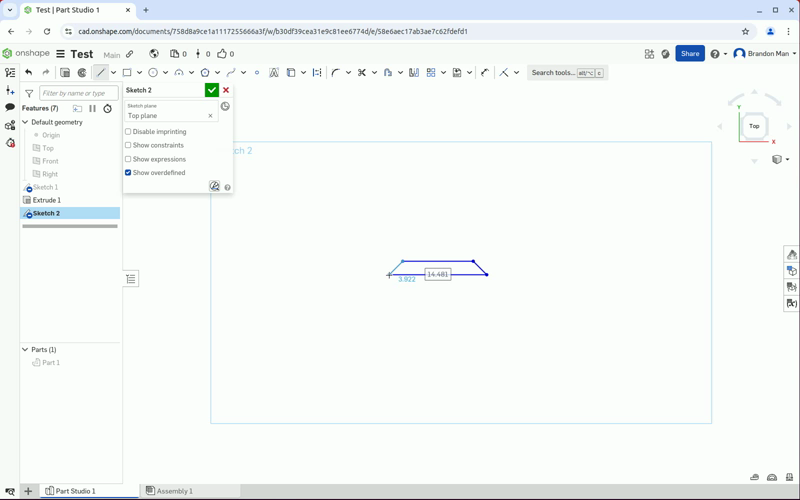
key_up(shift)
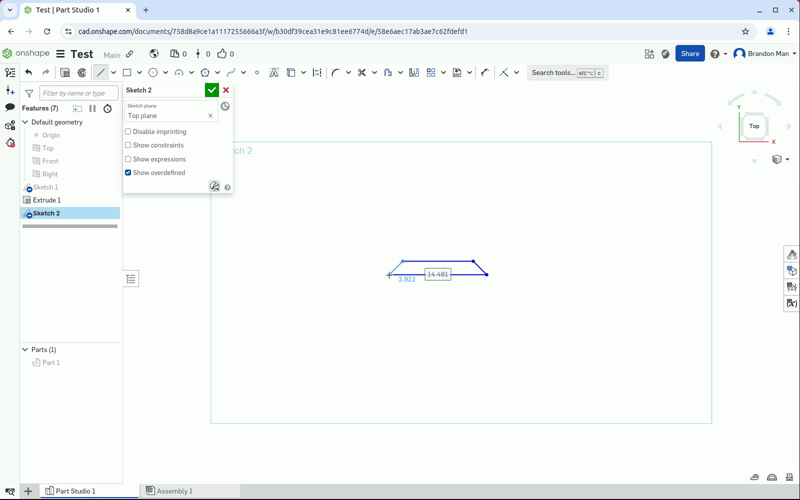
click(389, 274)
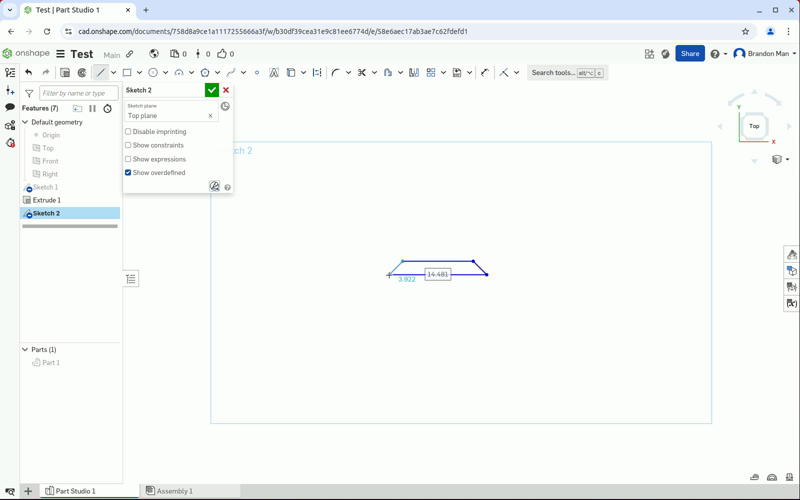
key(esc)
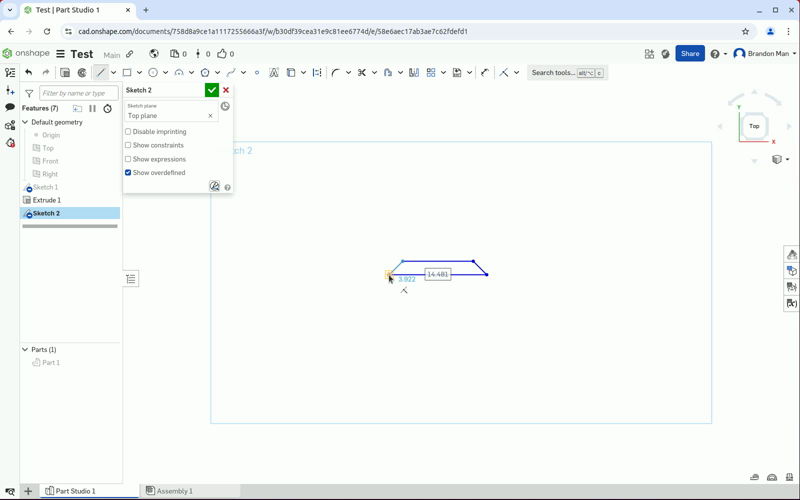
mouse_move(408, 265)
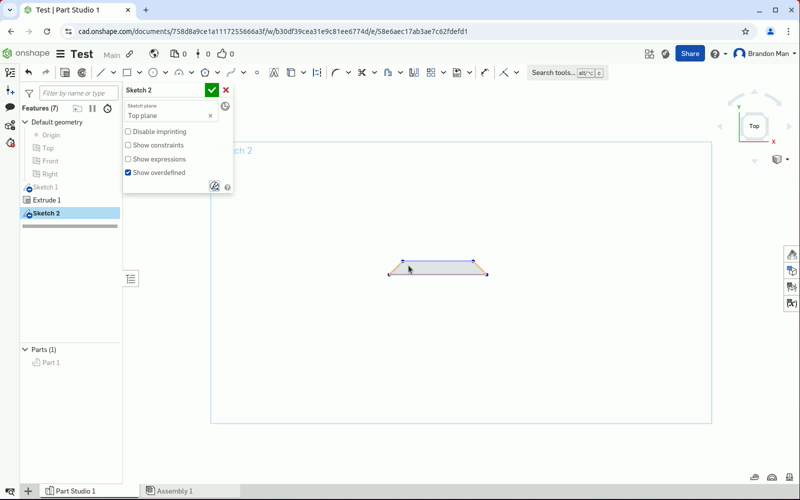
scroll(6)
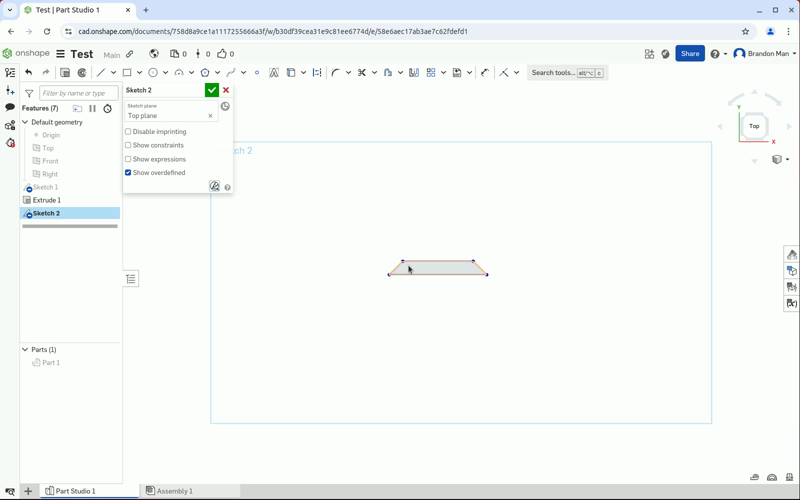
scroll(6)
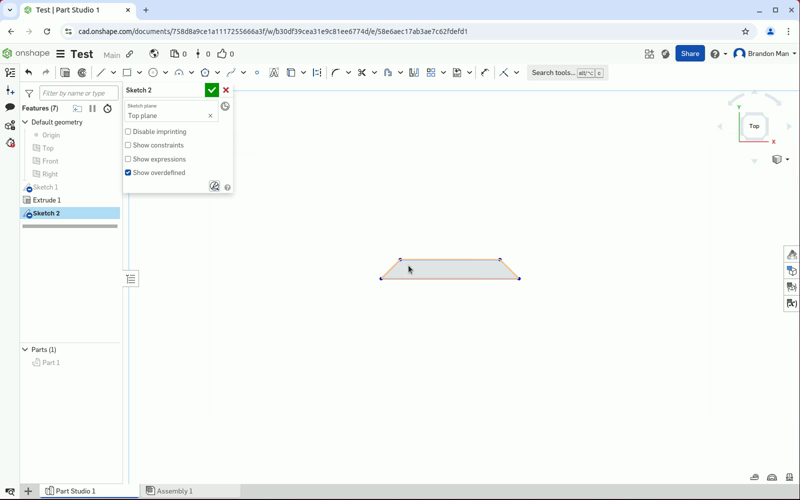
scroll(6)
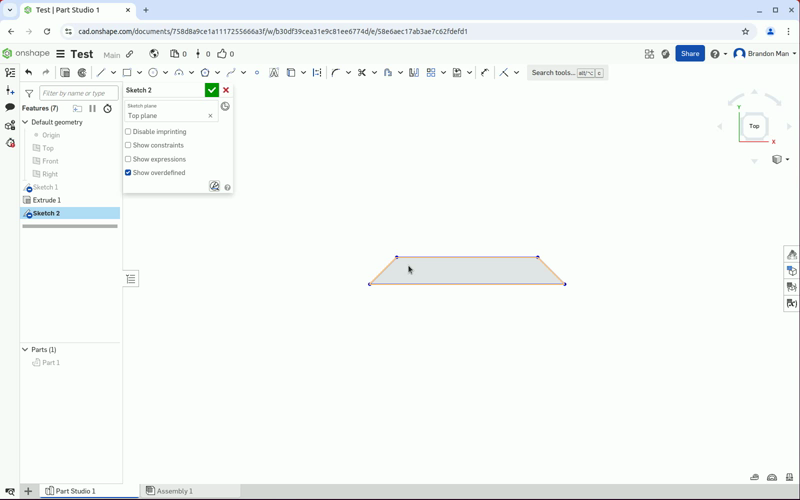
scroll(6)
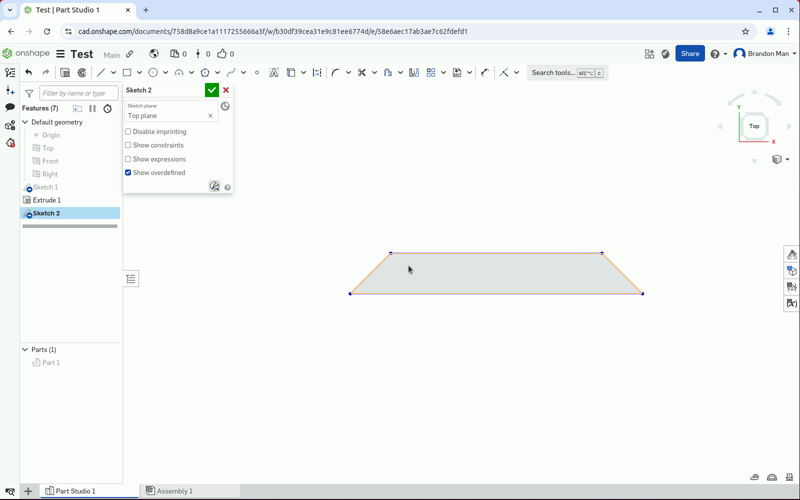
scroll(6)
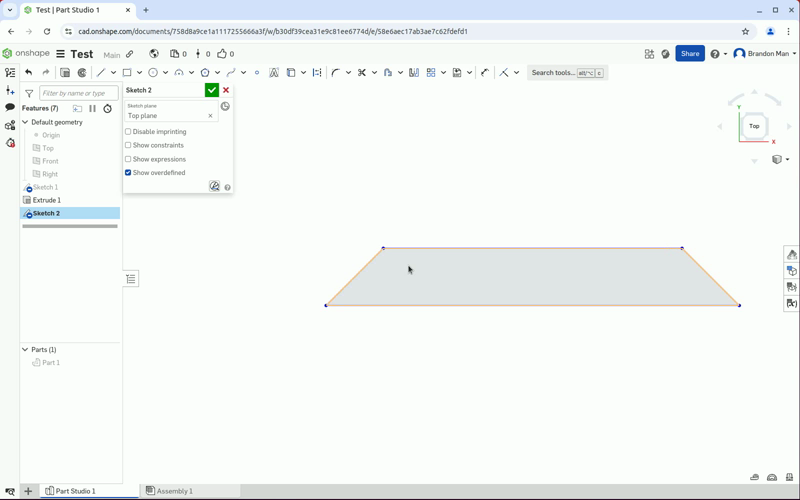
scroll(6)
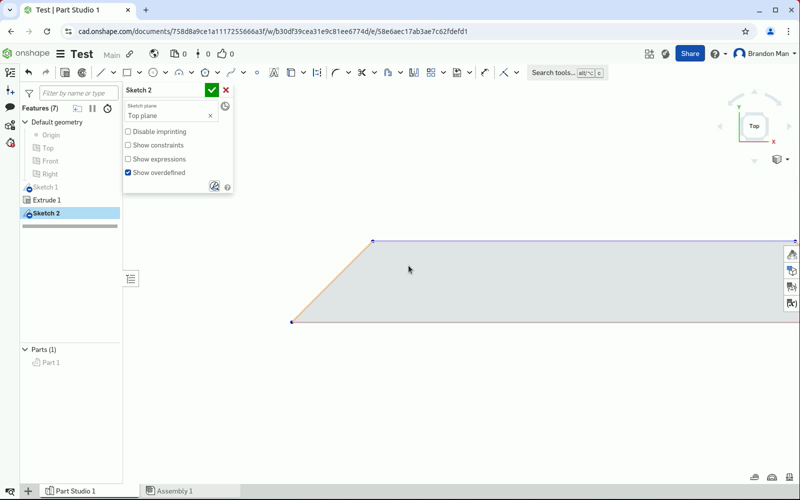
scroll(6)
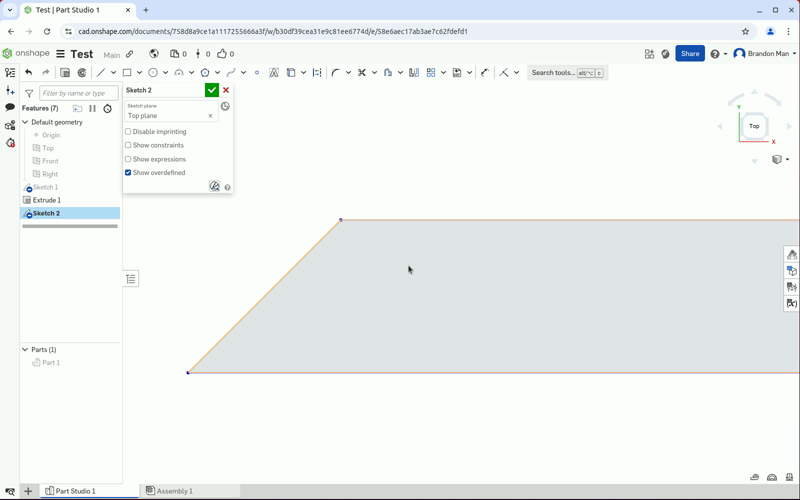
click(408, 265)
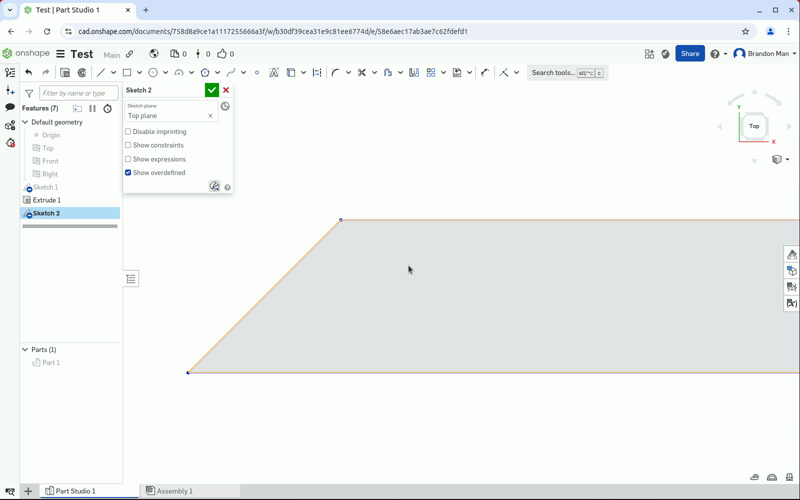
scroll(-6)
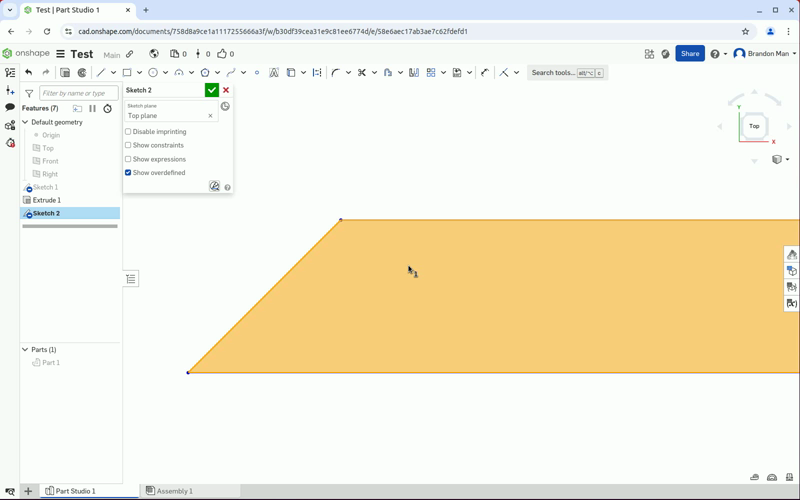
scroll(-6)
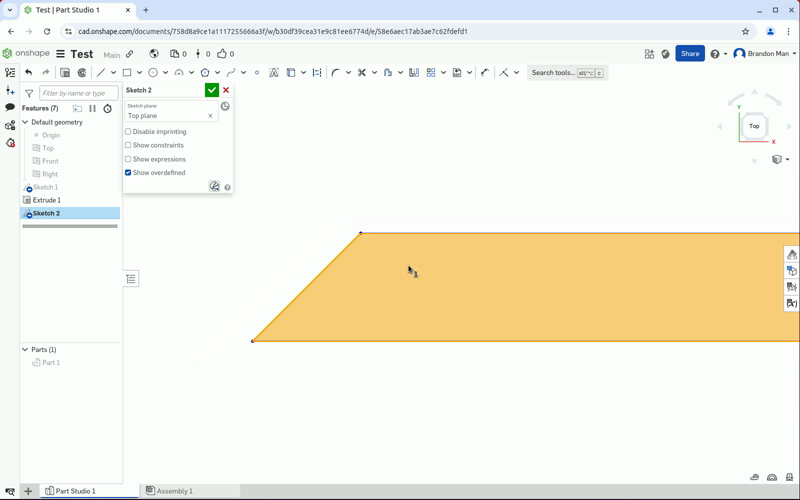
scroll(-6)
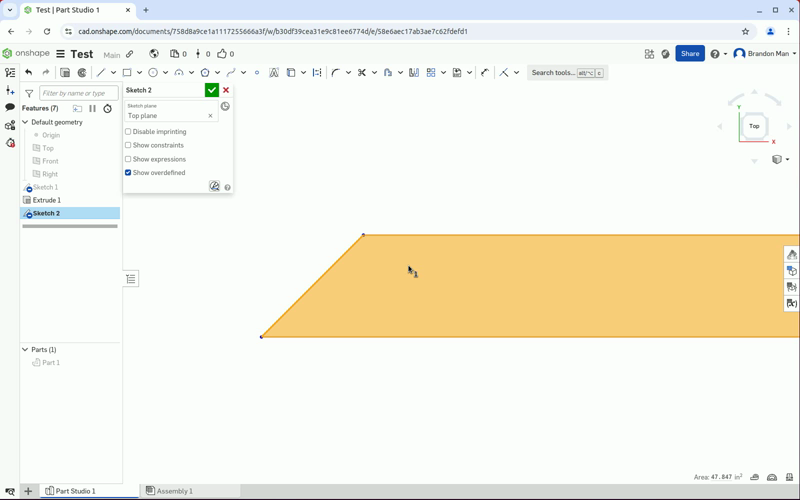
scroll(-6)
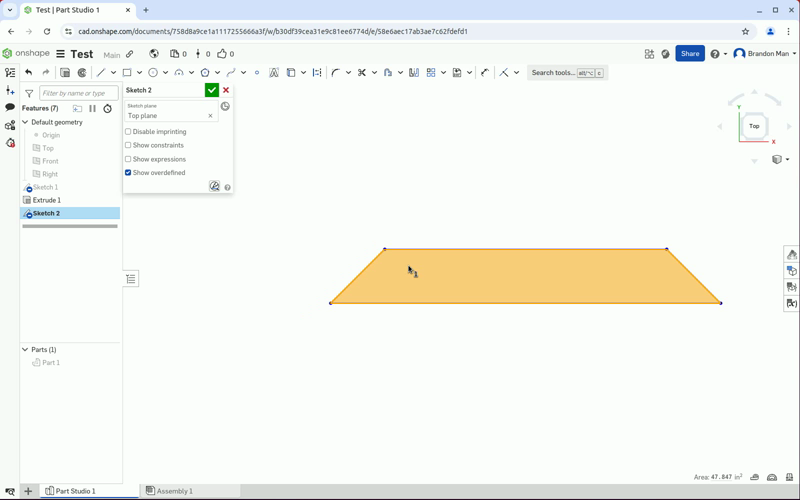
scroll(-6)
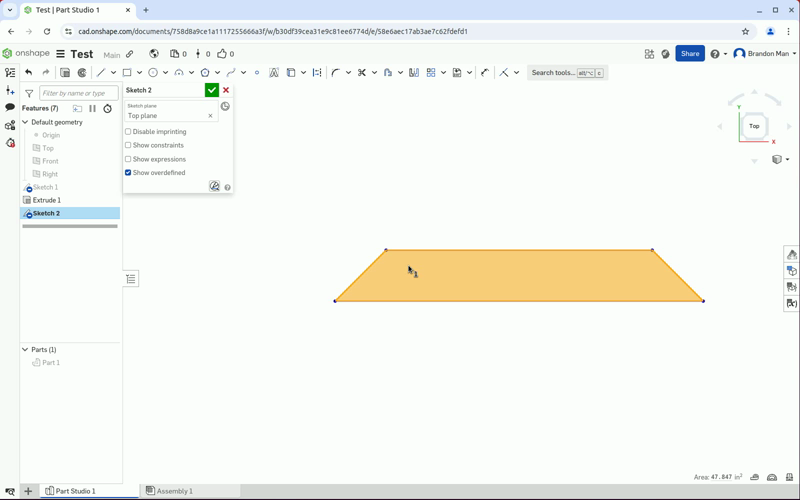
scroll(-6)
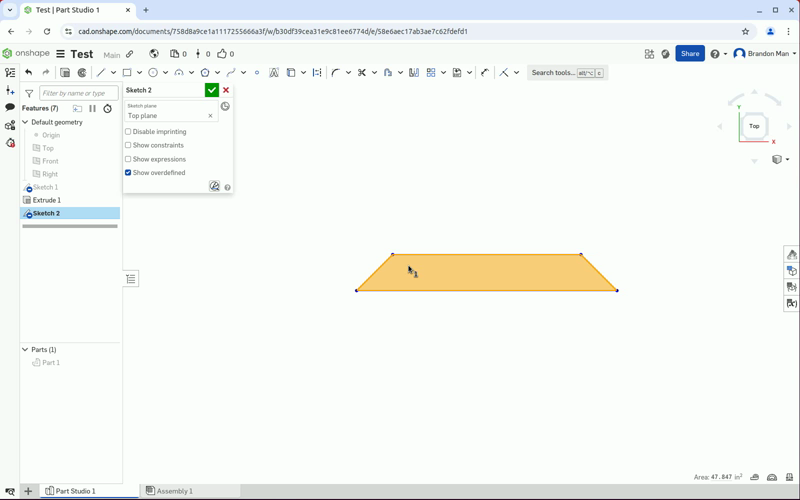
scroll(-6)
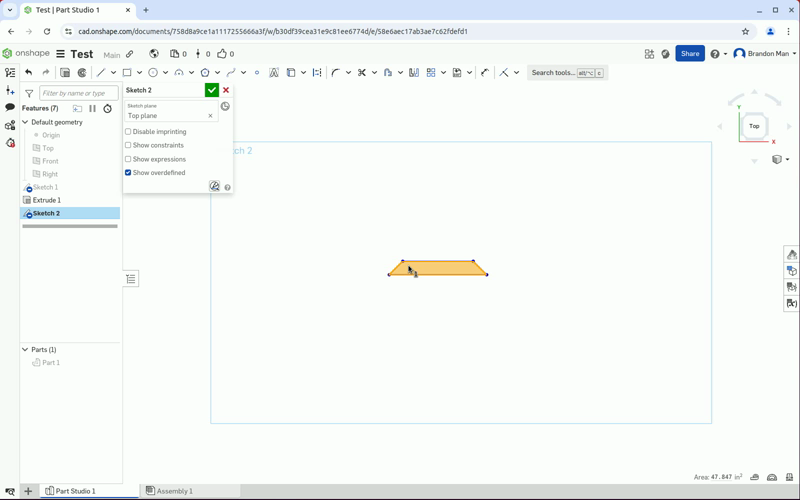
mouse_move(73, 352)
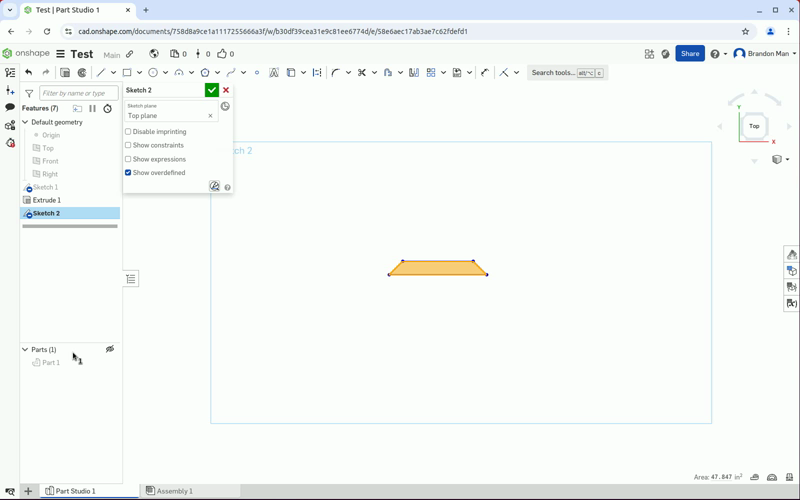
key(shift+y)
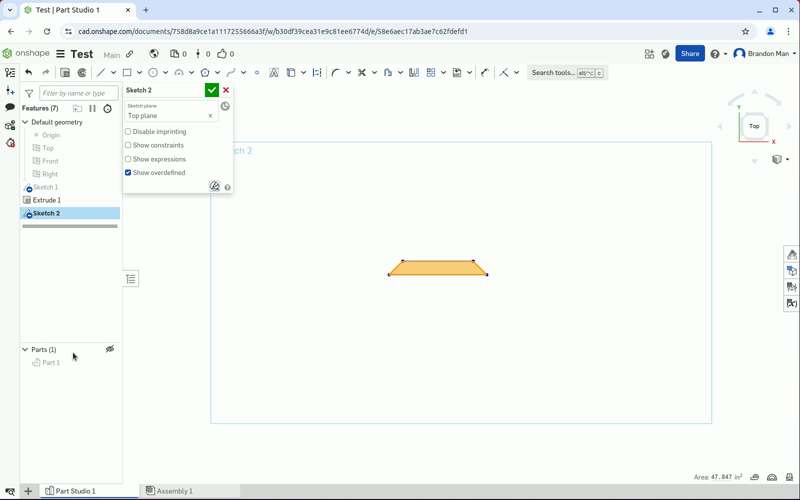
key(shift+e)
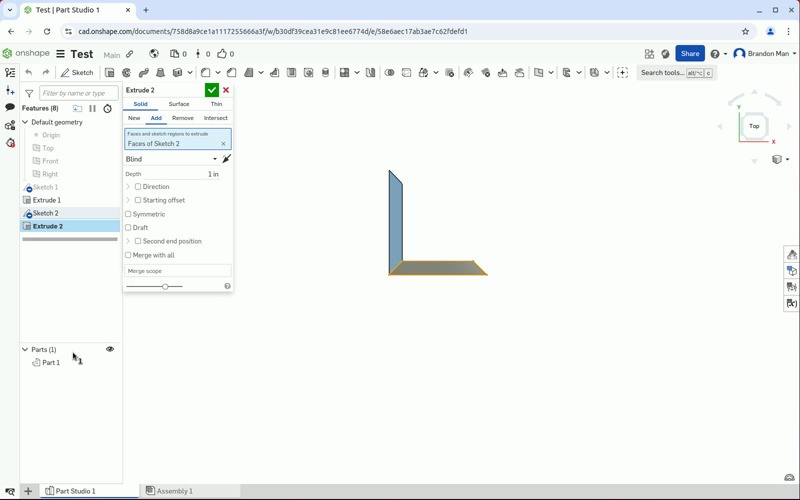
mouse_move(143, 106)
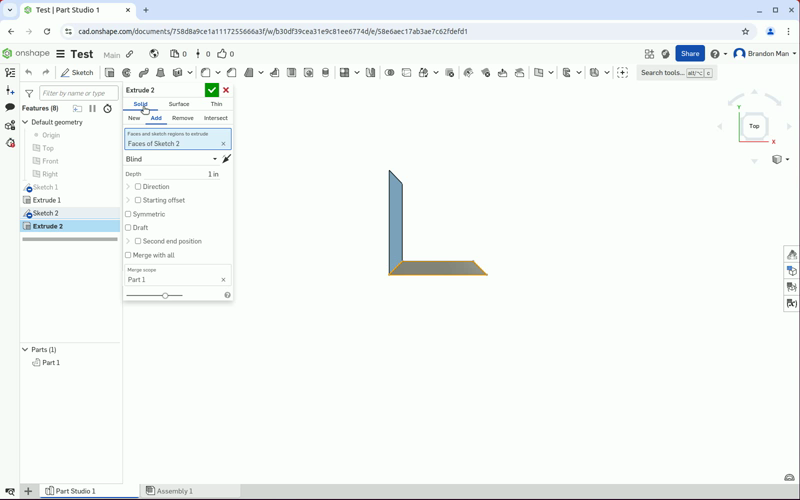
click(143, 106)
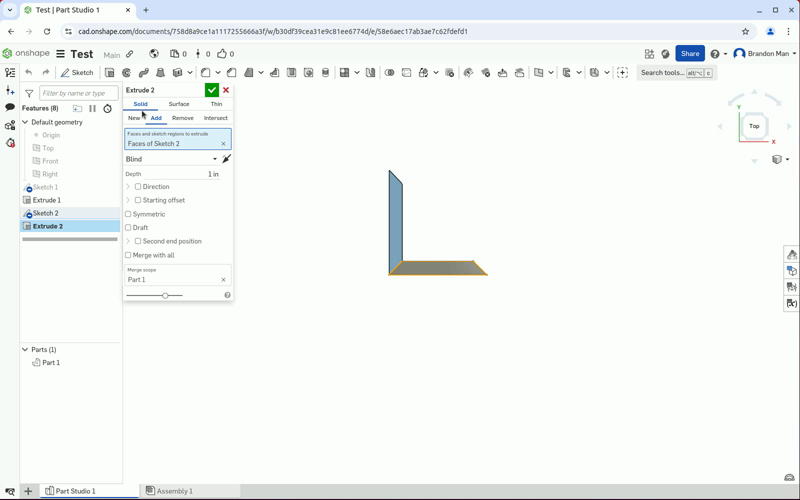
mouse_move(137, 120)
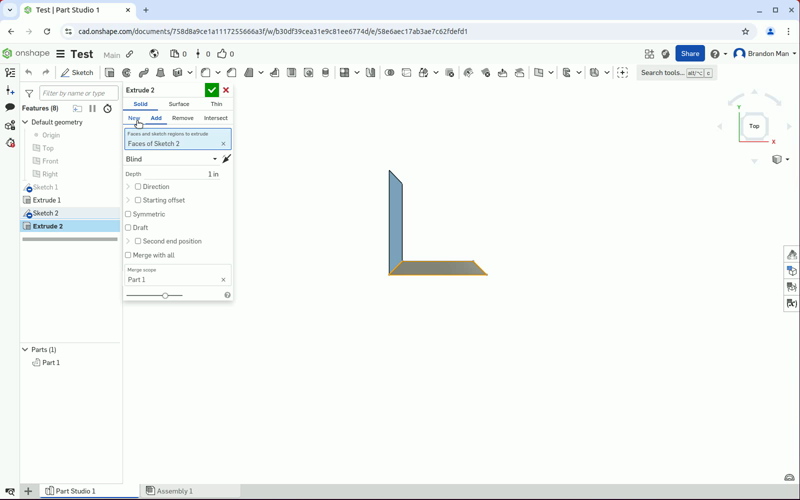
click(137, 120)
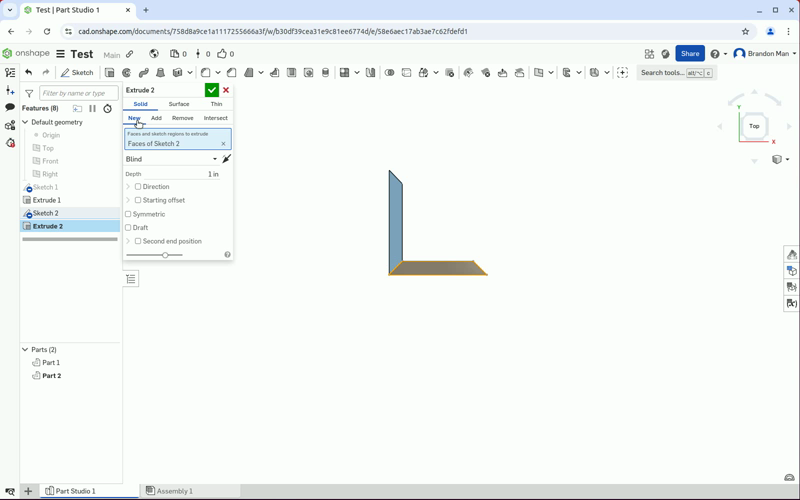
key(tab, 4)
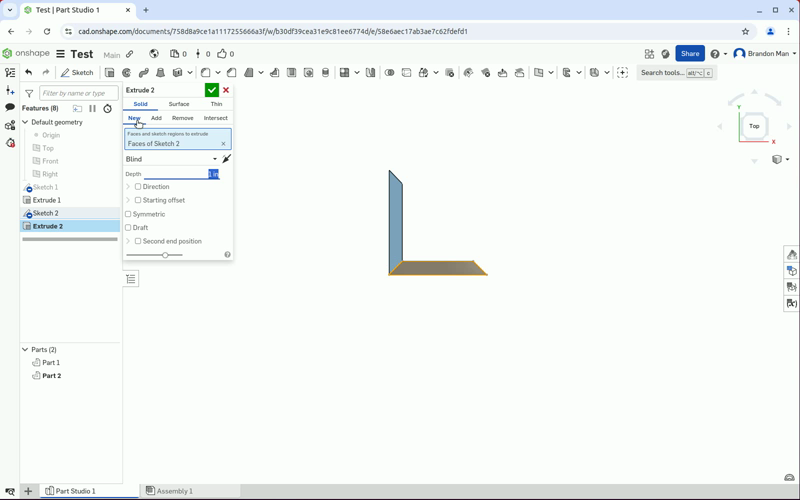
text(0.241)
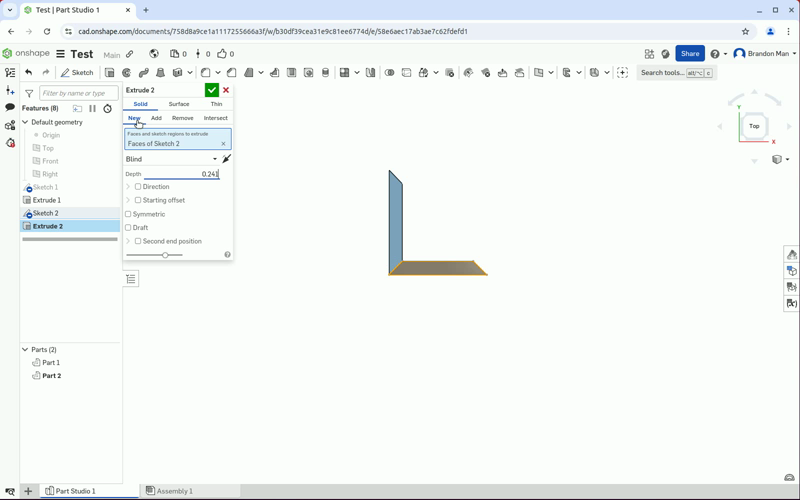
key(enter)
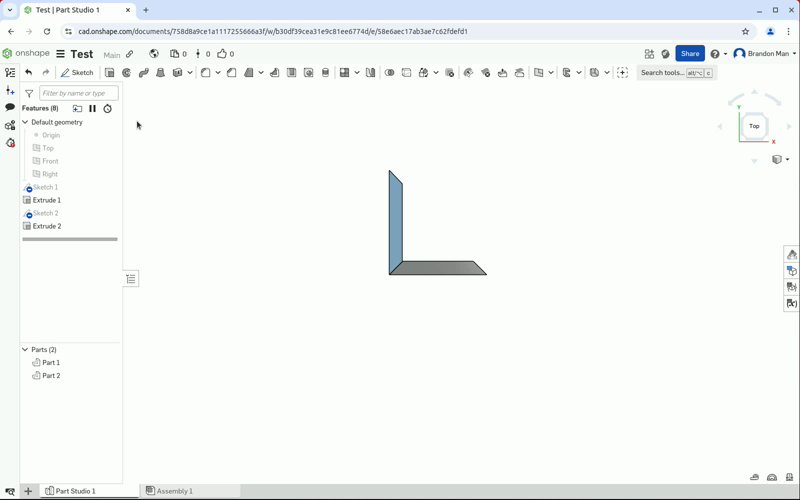
key(shift+h)
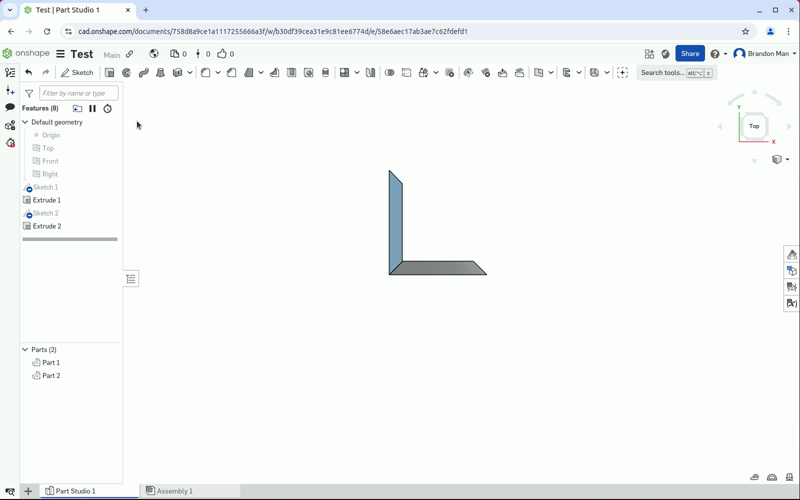
key(shift+h)
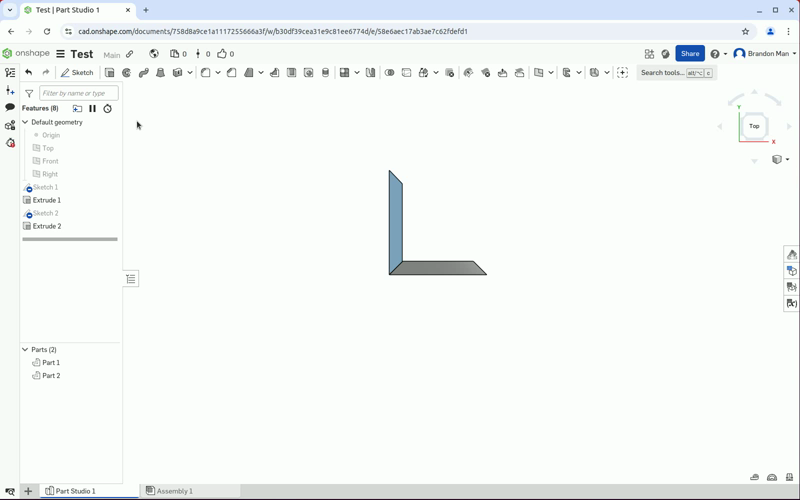
mouse_move(73, 189)
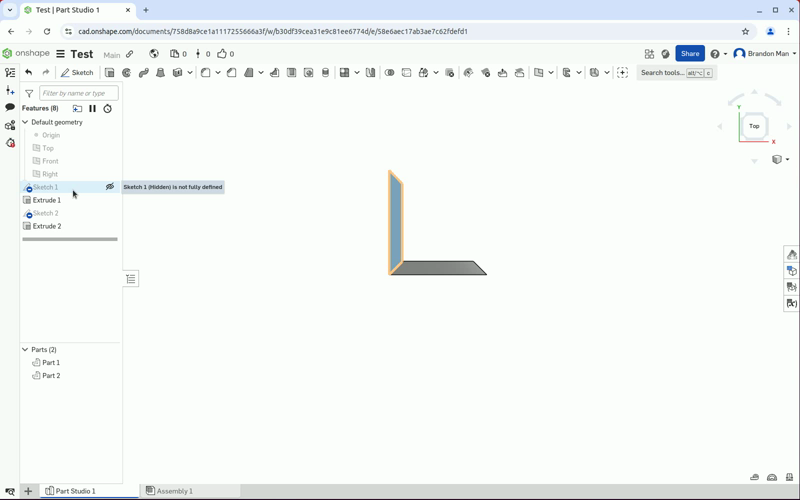
click(73, 189)
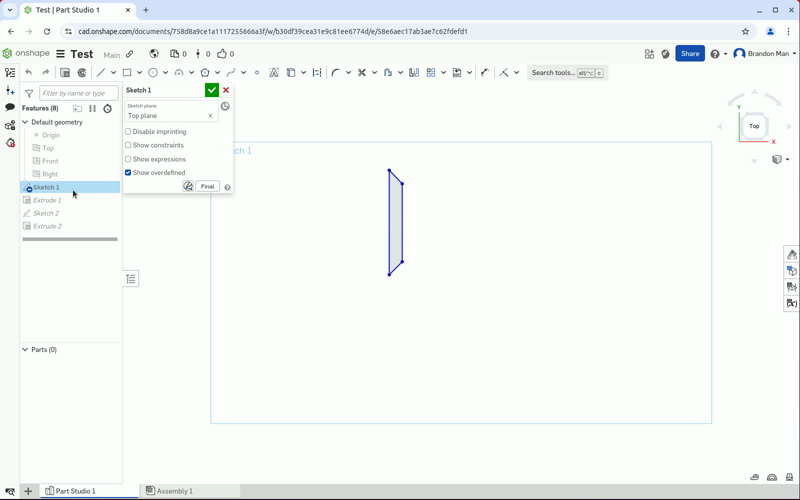
mouse_move(229, 92)
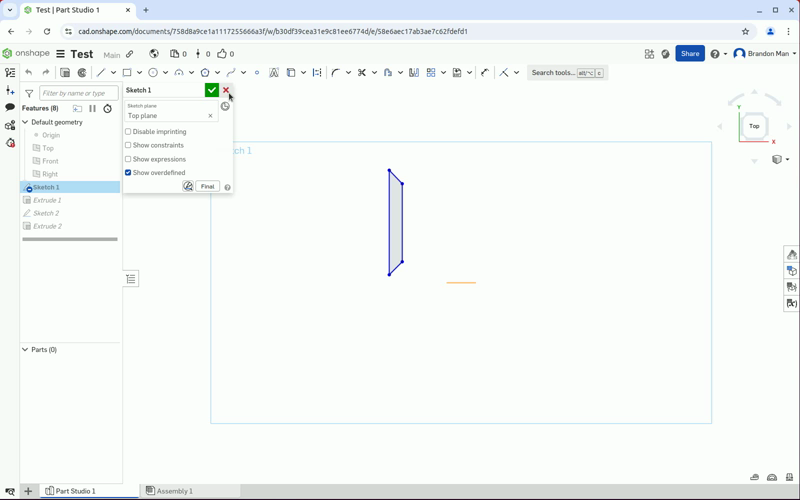
click(229, 92)
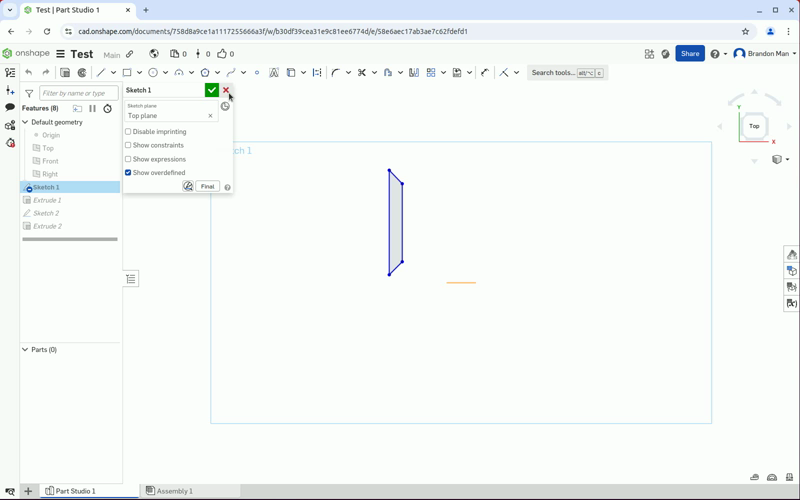
key(shift+s)
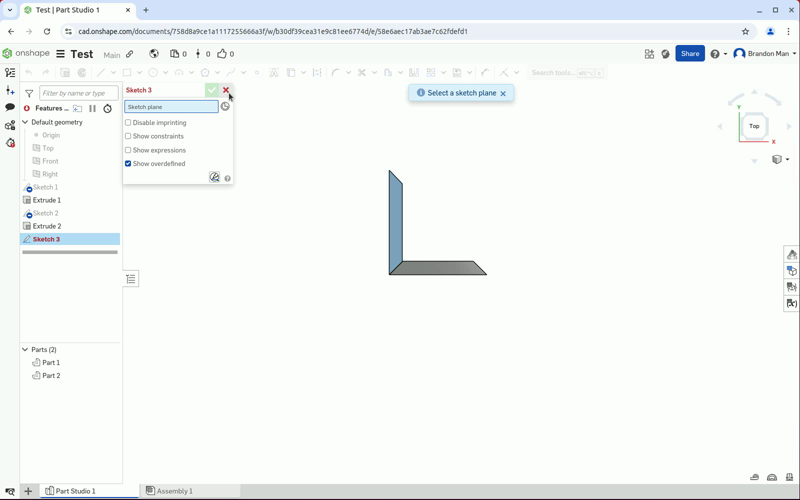
mouse_move(73, 150)
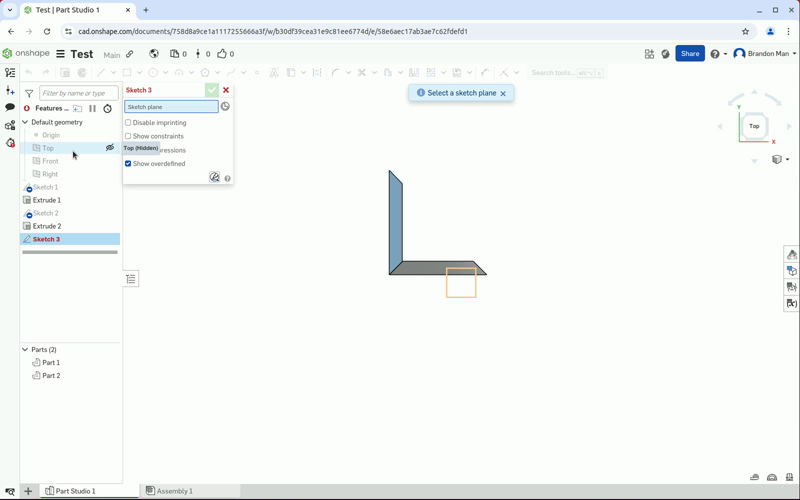
click(73, 150)
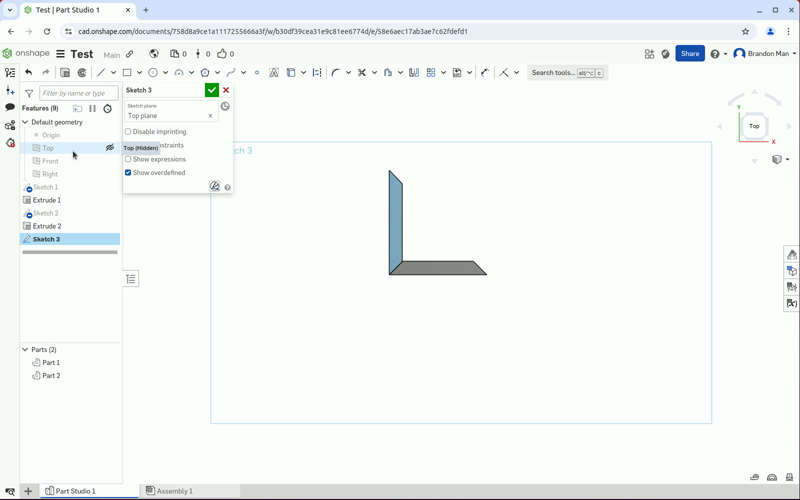
mouse_move(73, 352)
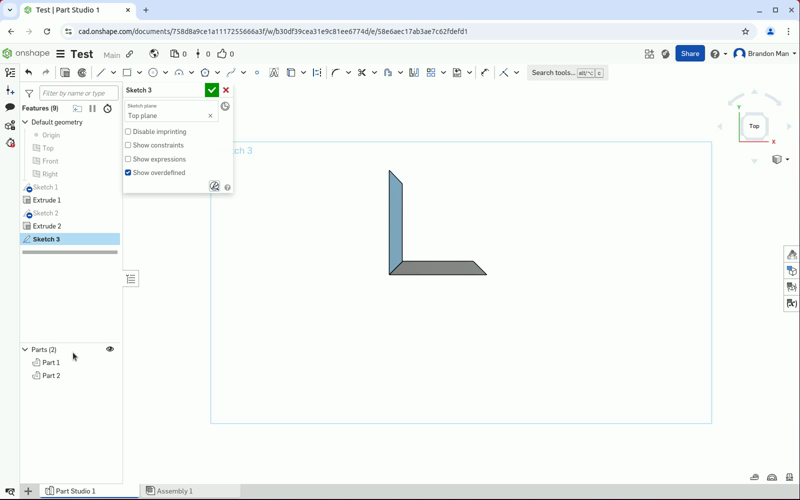
key(y)
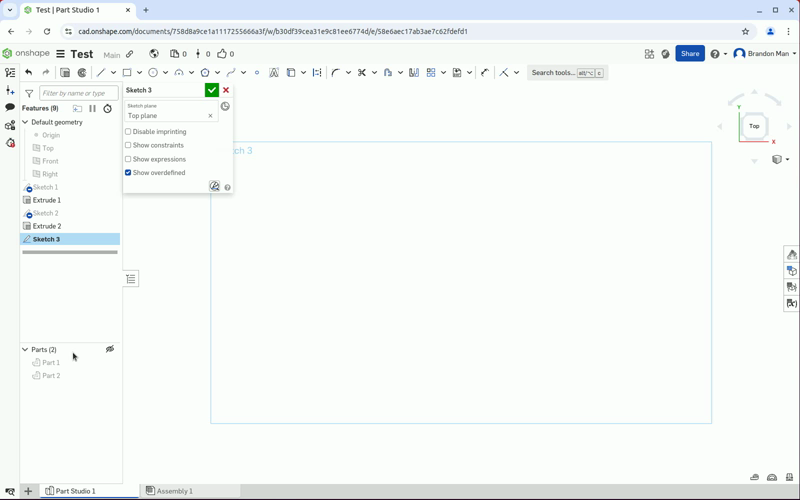
key(l)
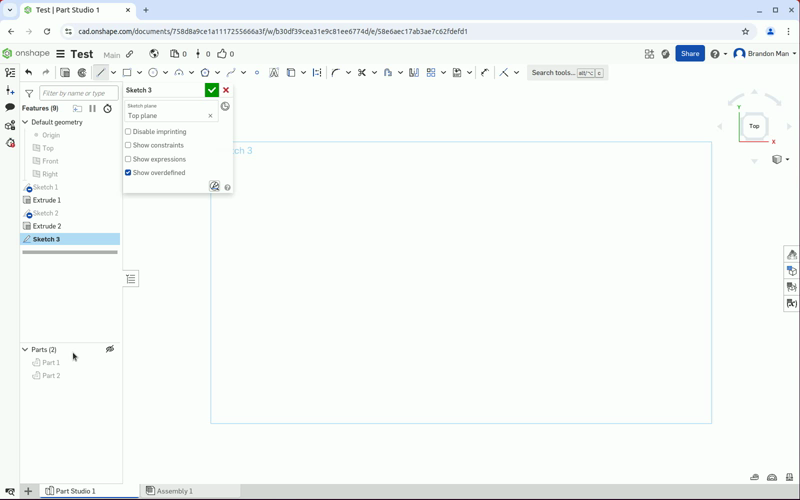
key_down(shift)
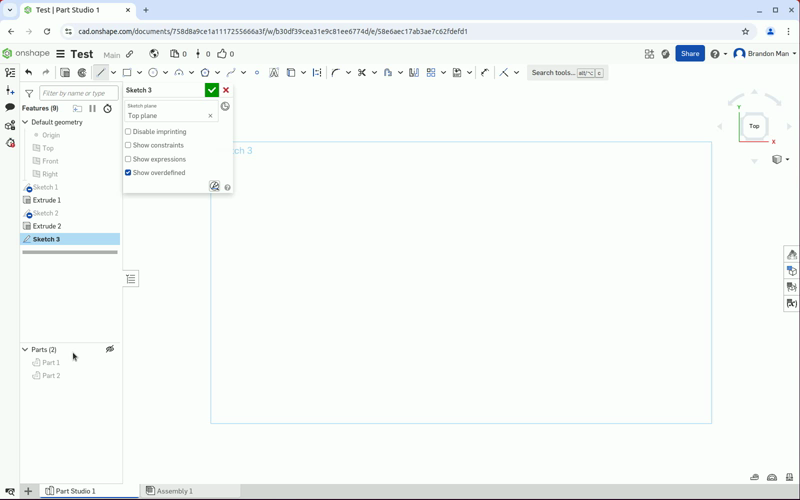
mouse_move(389, 170)
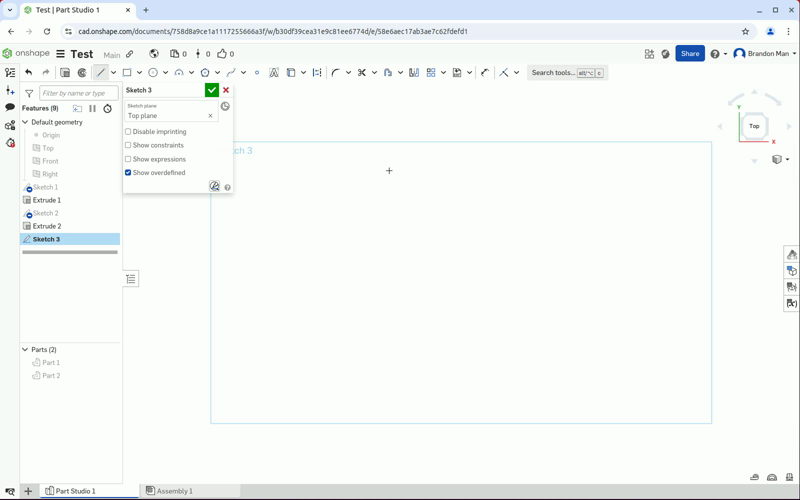
click(389, 170)
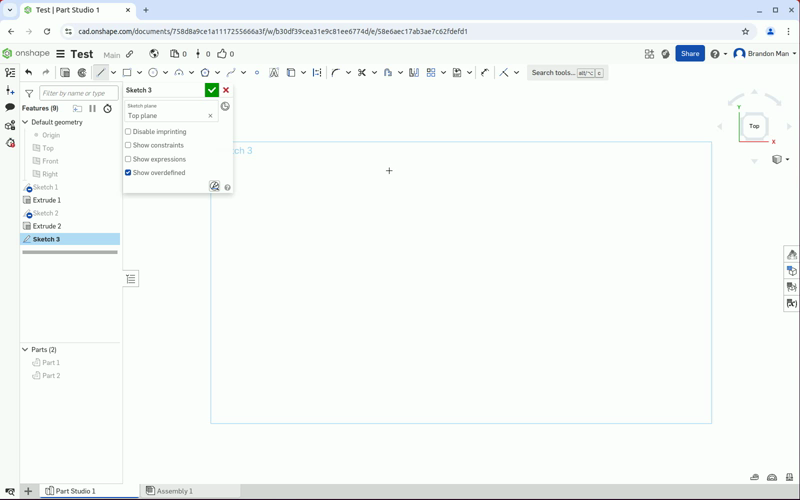
key_up(shift)
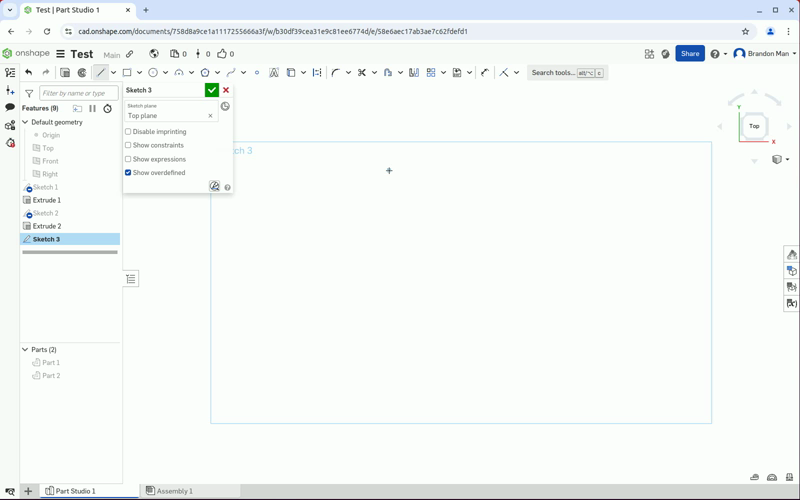
key_down(shift)
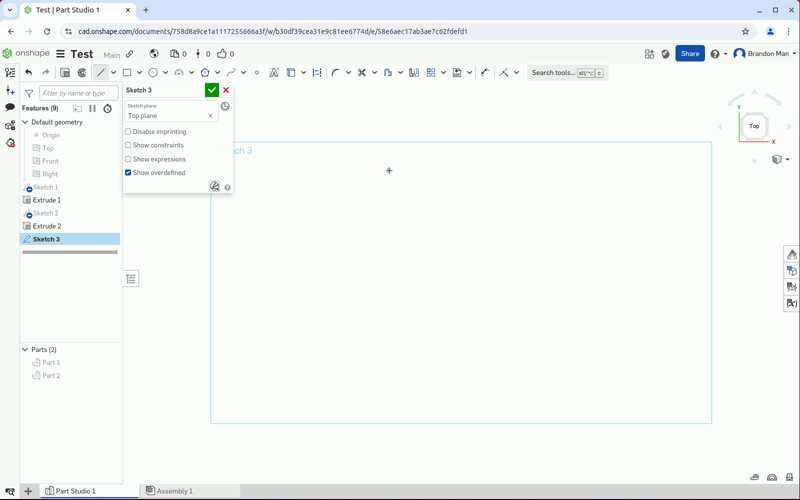
mouse_move(419, 170)
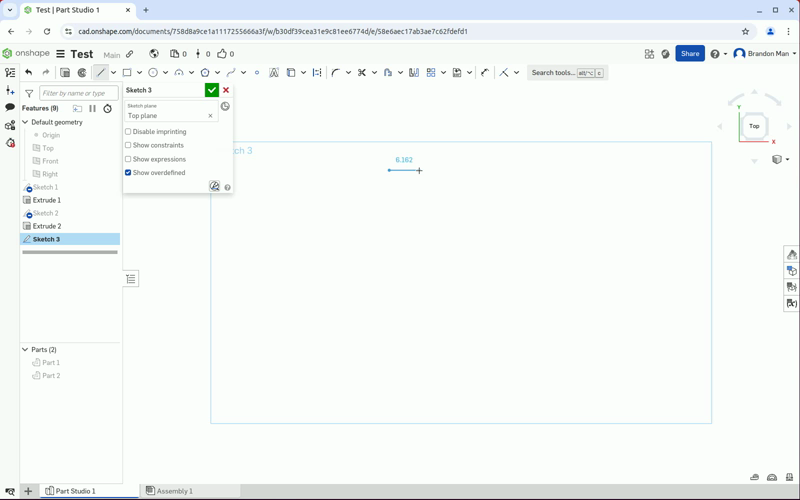
mouse_move(402, 183)
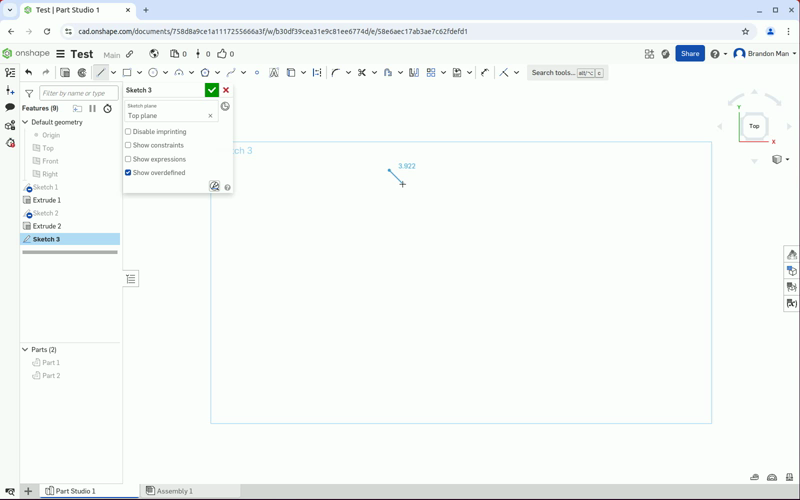
click(402, 183)
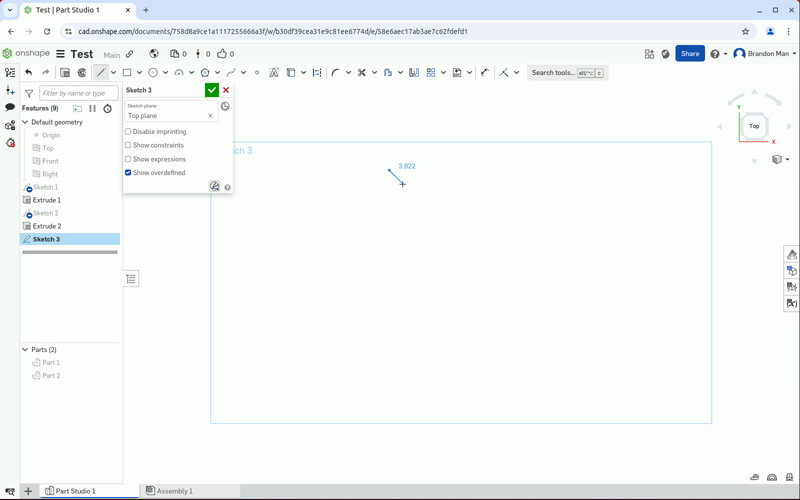
key_up(shift)
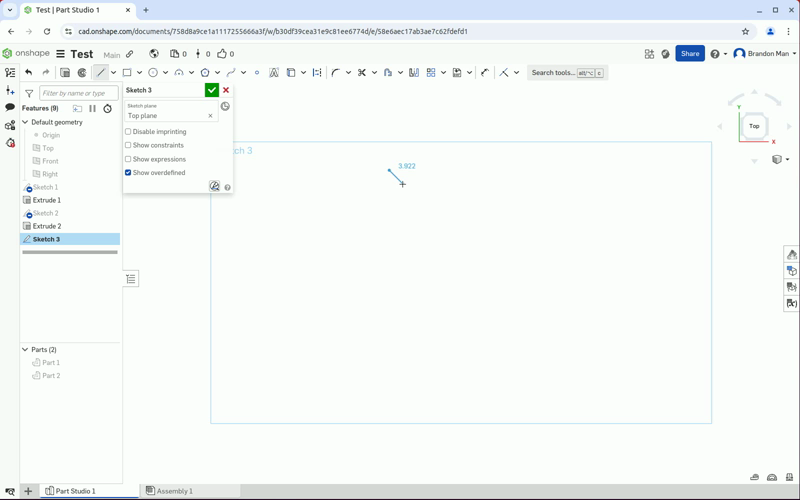
key_down(shift)
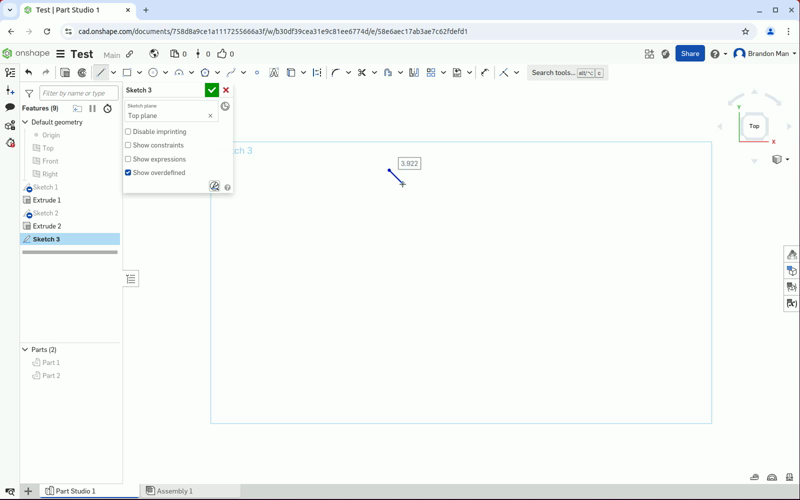
mouse_move(473, 183)
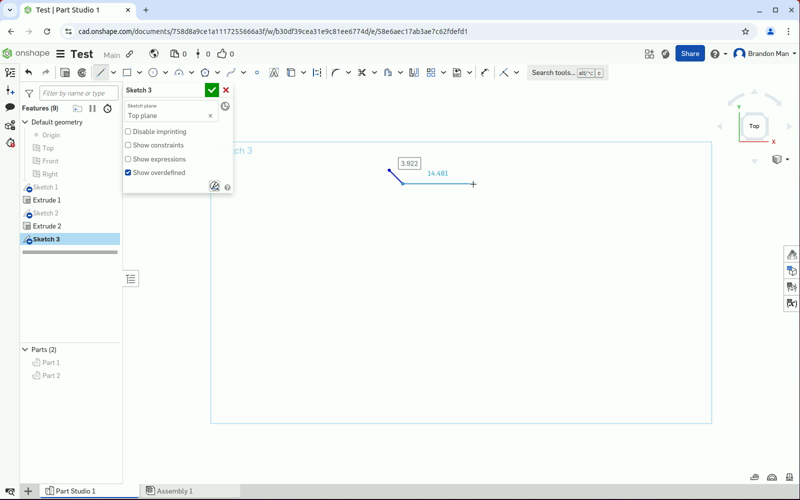
click(473, 183)
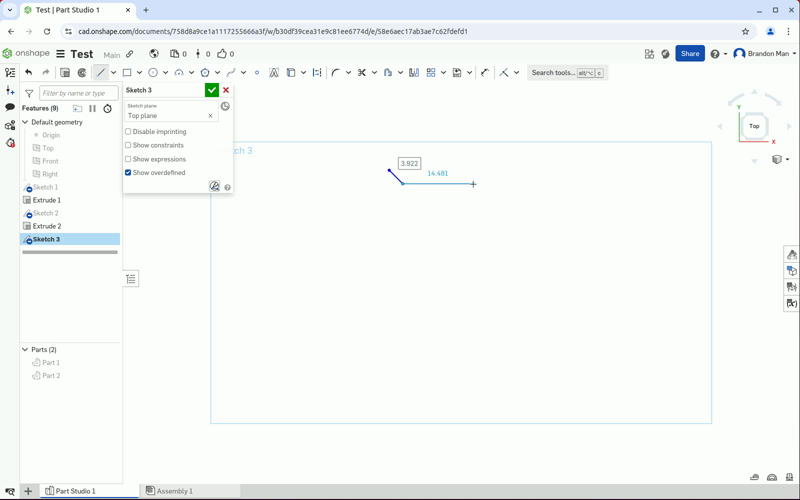
key_up(shift)
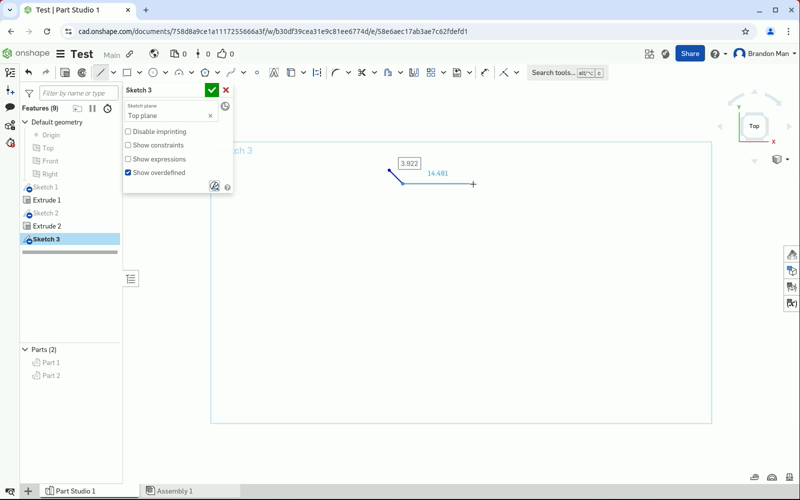
key_down(shift)
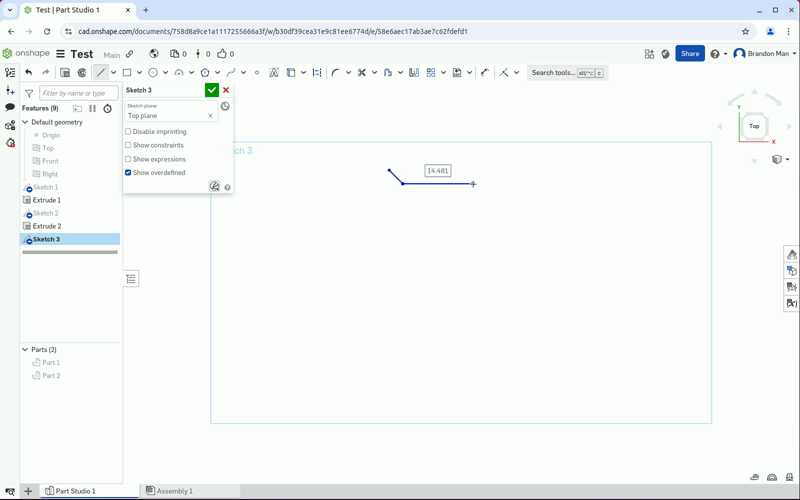
mouse_move(503, 183)
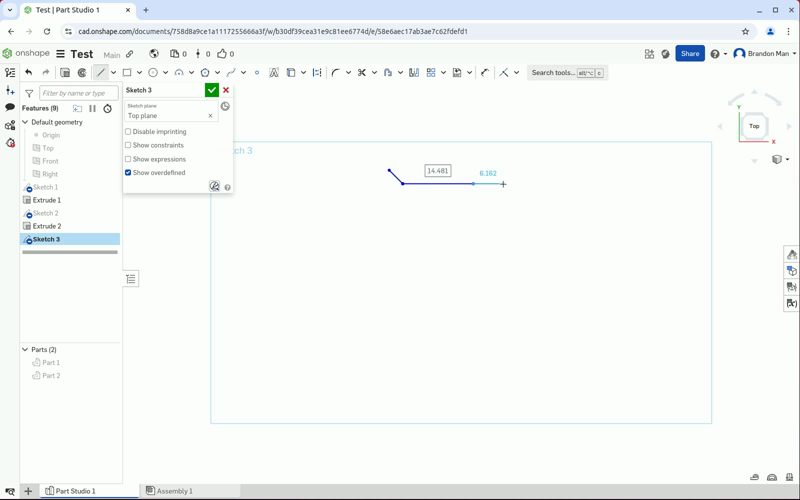
mouse_move(486, 170)
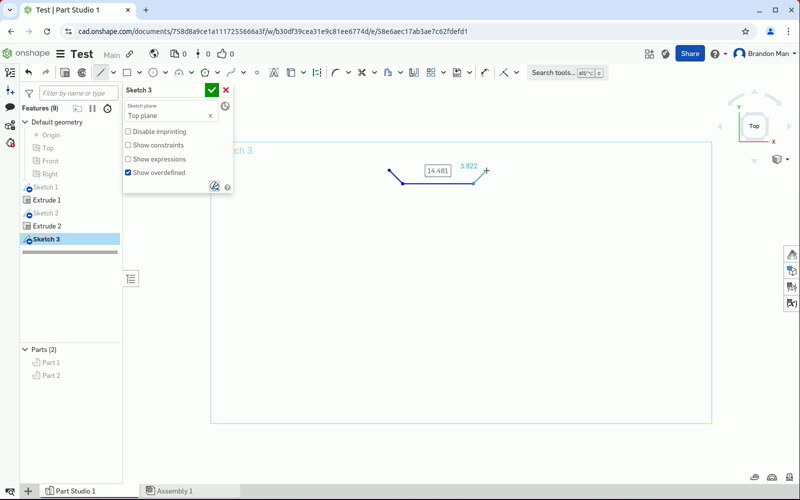
click(486, 170)
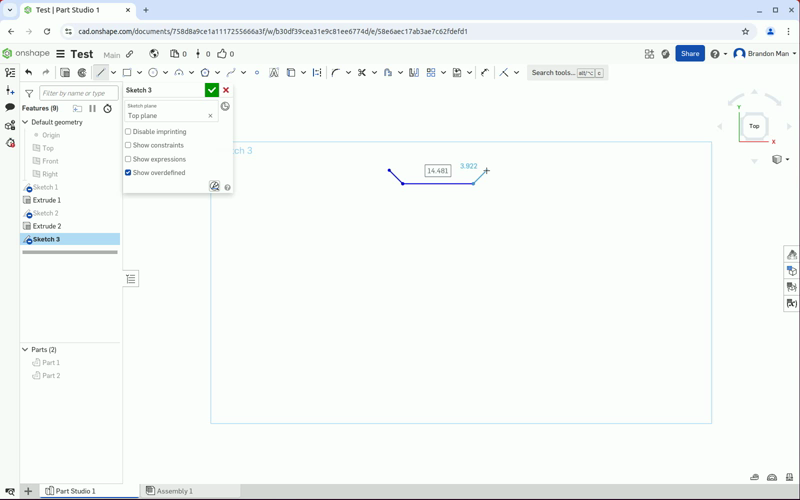
key_up(shift)
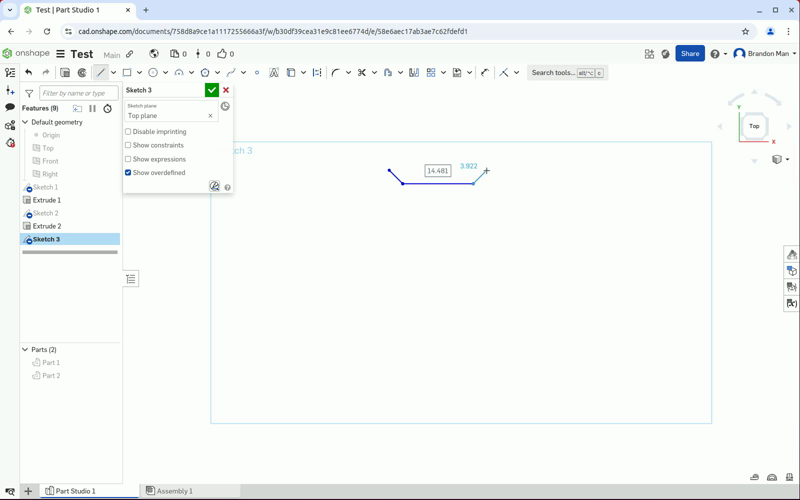
key_down(shift)
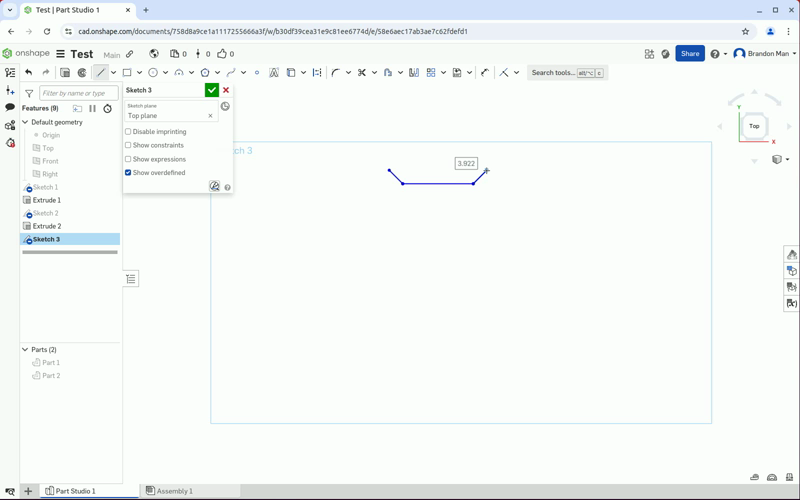
mouse_move(389, 170)
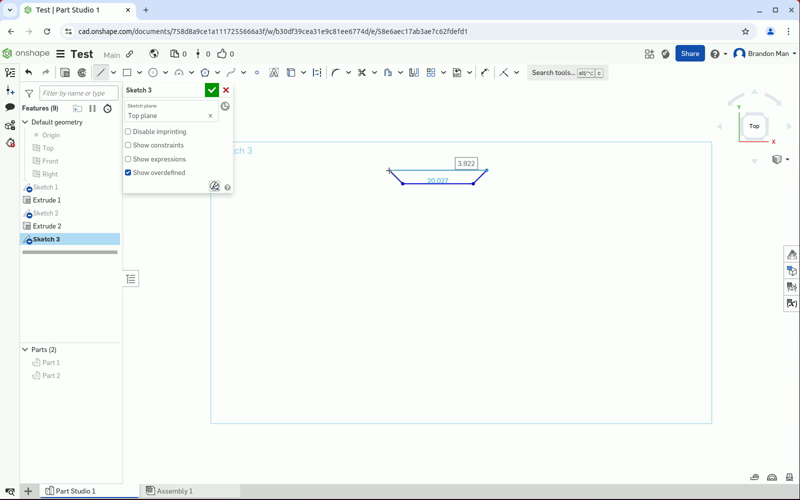
key_up(shift)
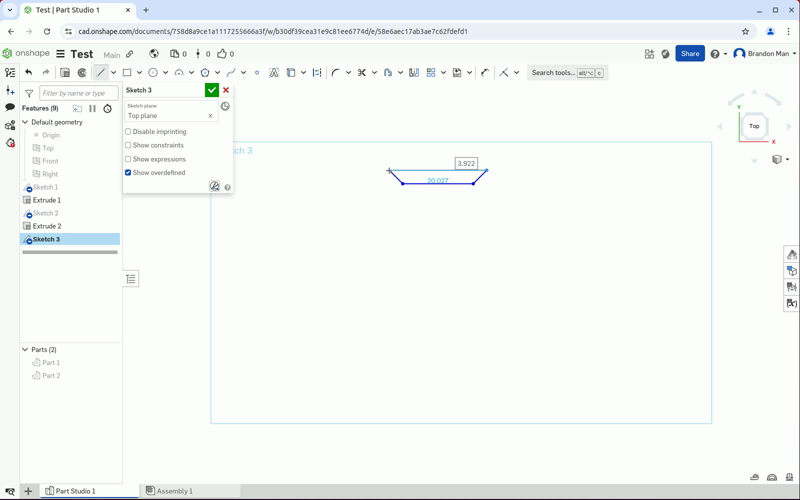
click(389, 170)
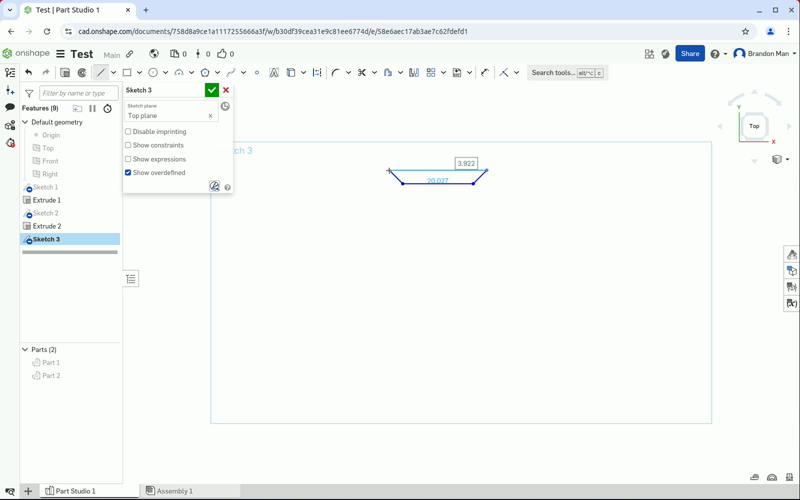
key(esc)
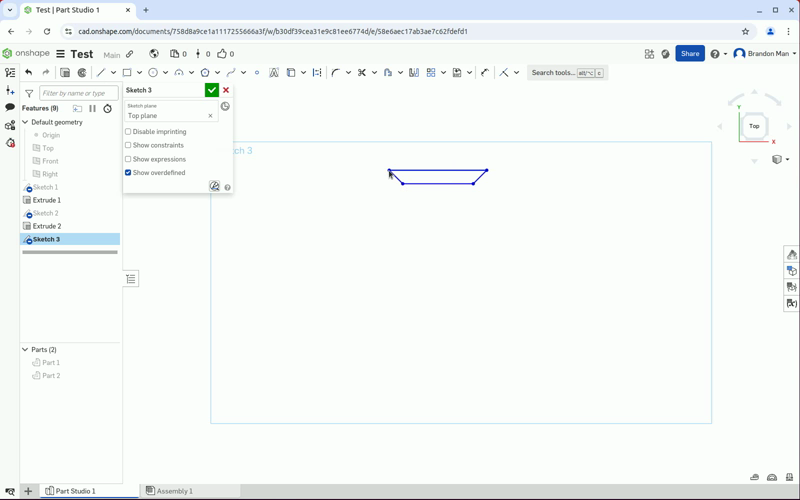
mouse_move(469, 175)
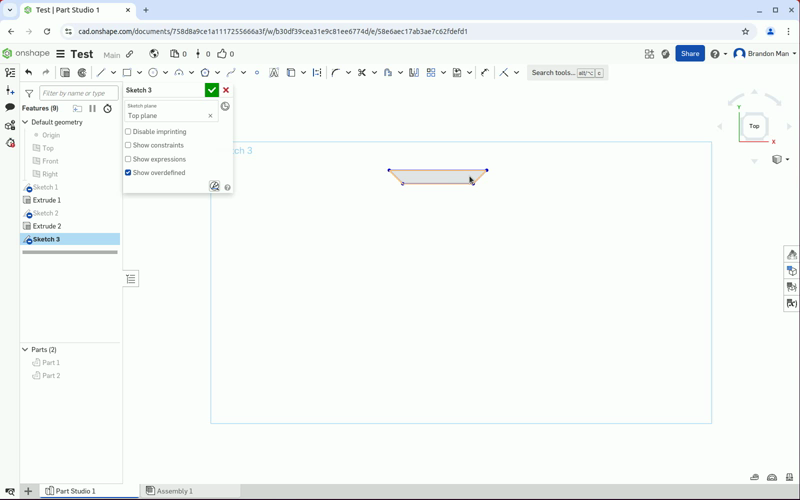
scroll(6)
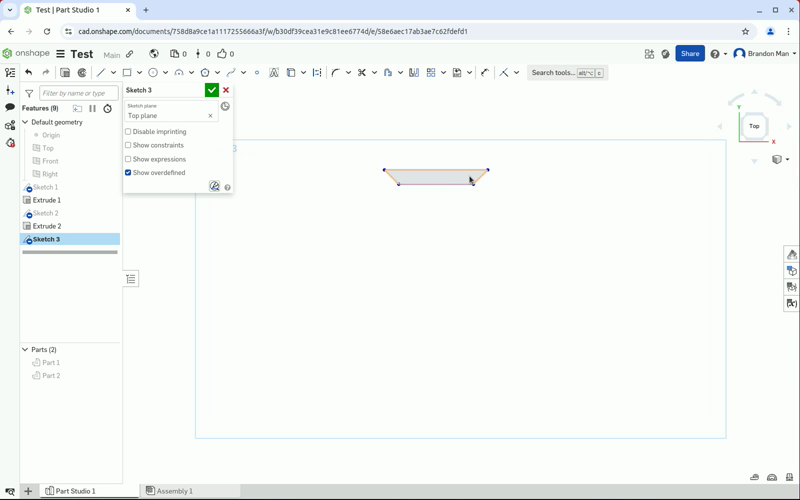
scroll(6)
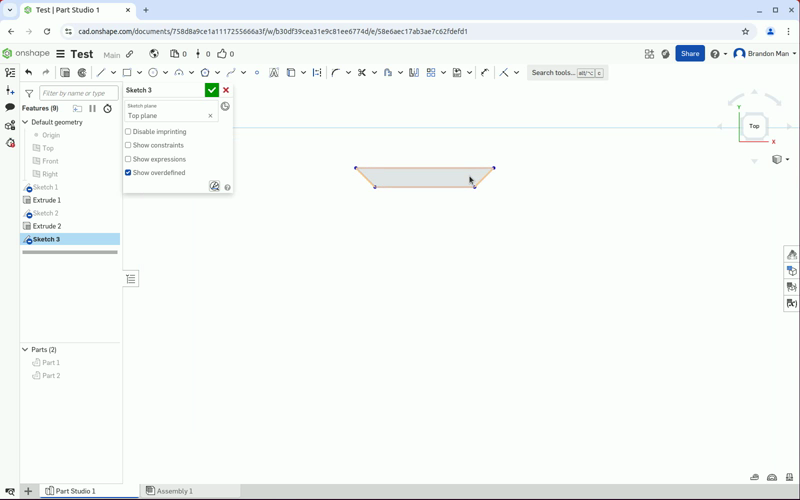
scroll(6)
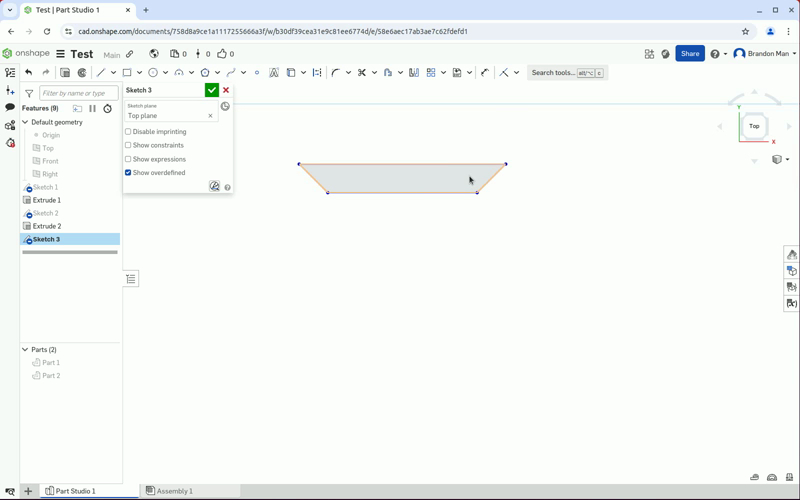
scroll(6)
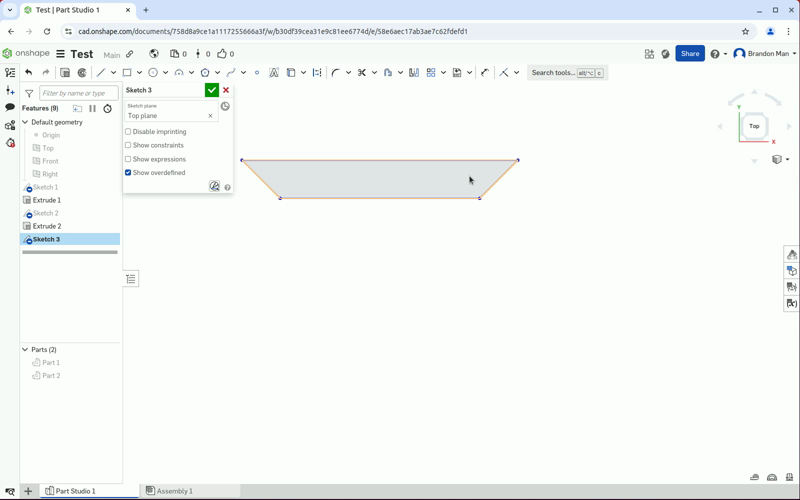
scroll(6)
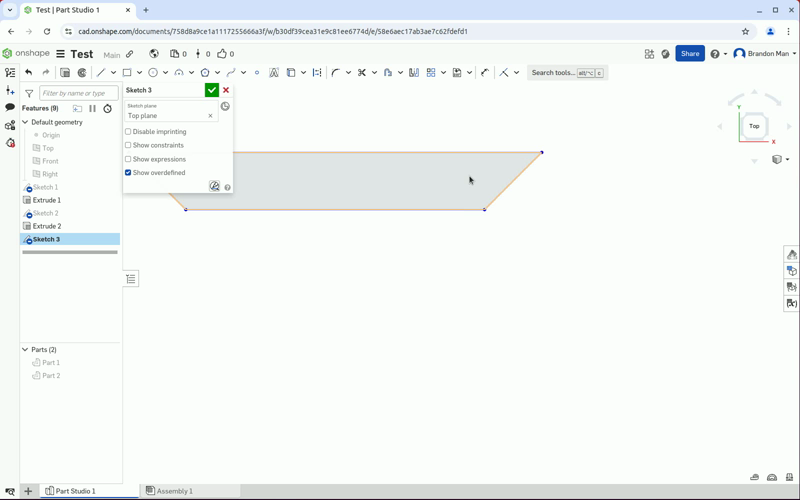
scroll(6)
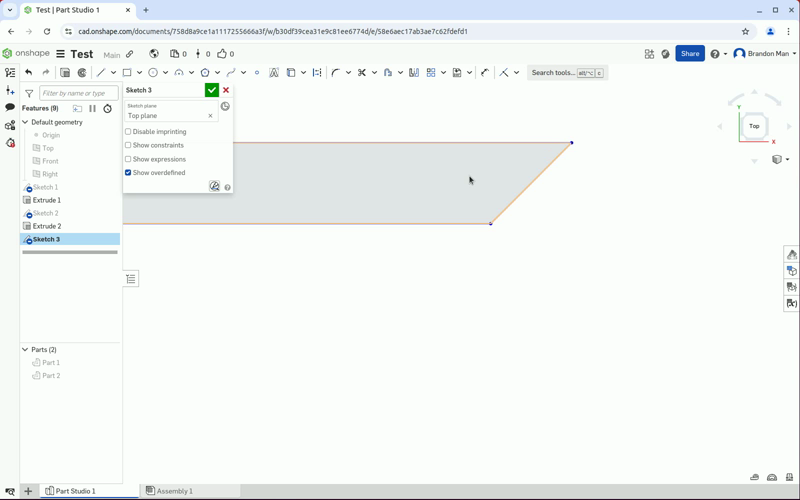
scroll(6)
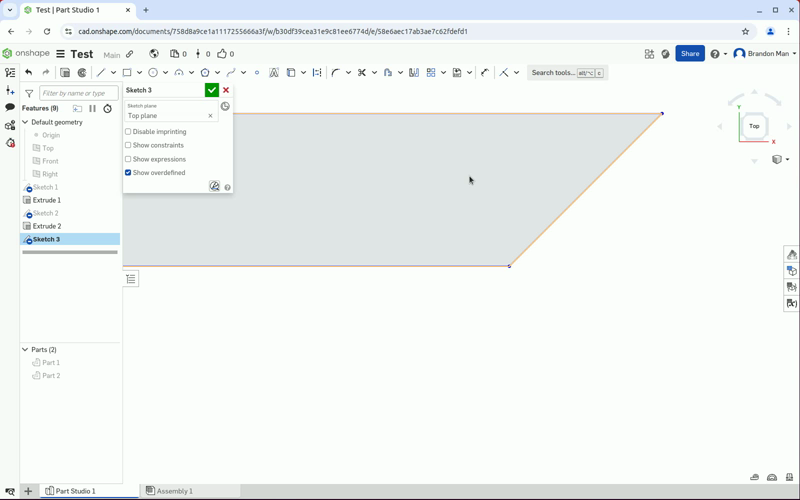
click(469, 175)
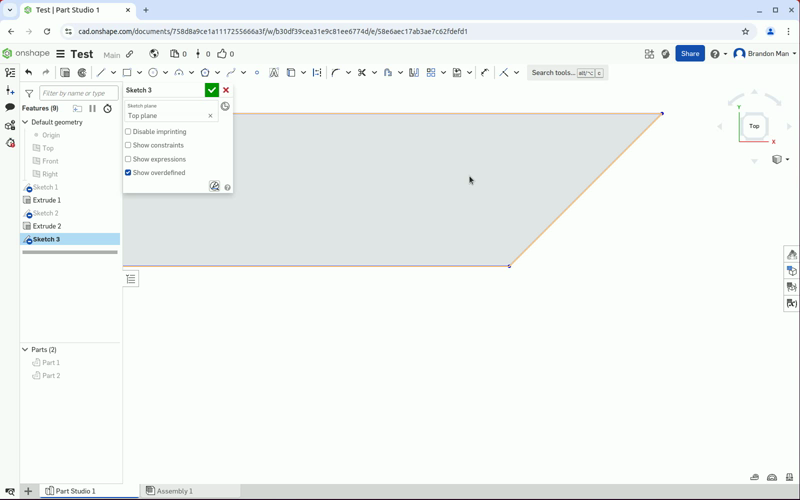
scroll(-6)
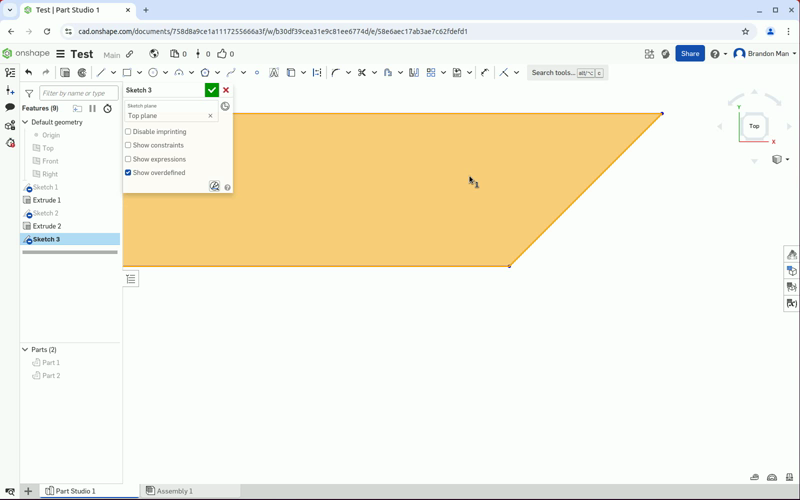
scroll(-6)
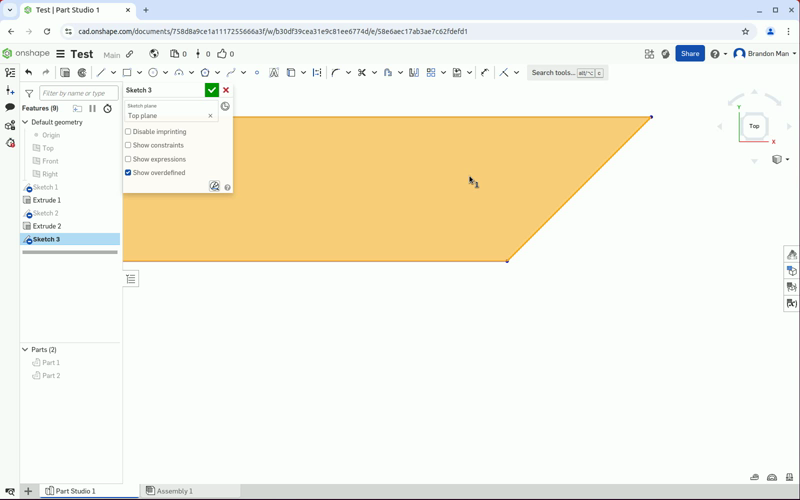
scroll(-6)
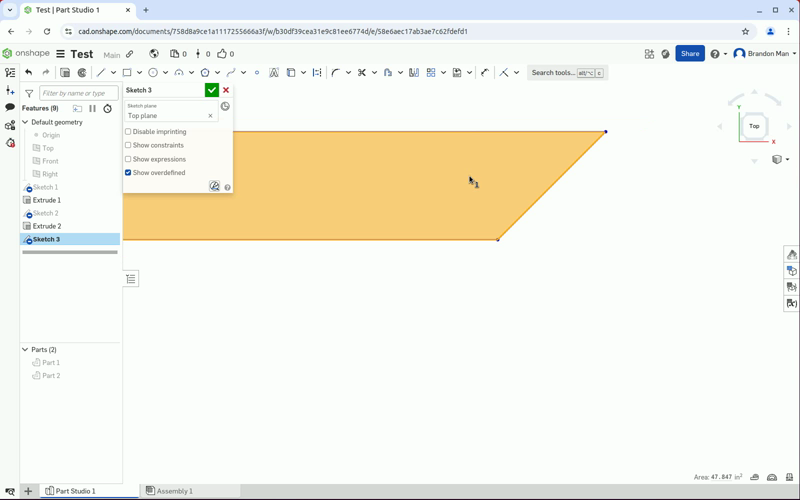
scroll(-6)
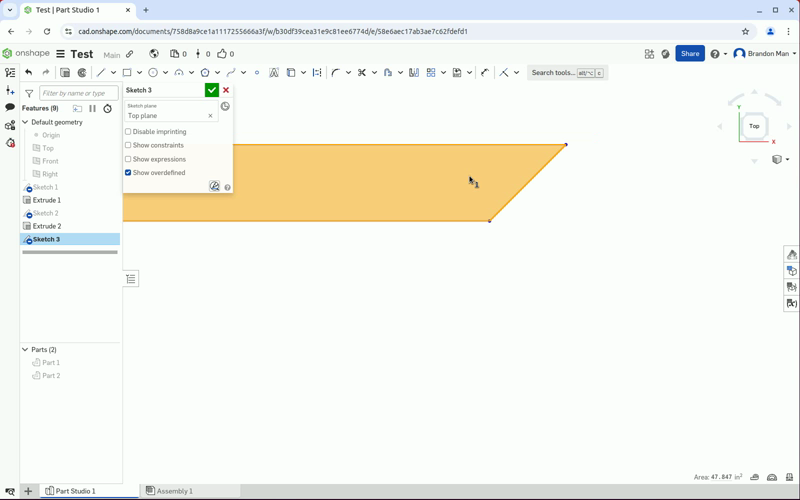
scroll(-6)
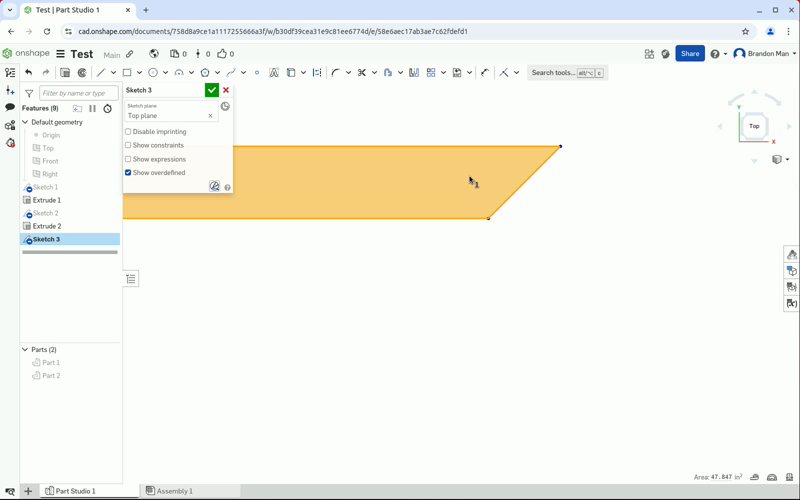
scroll(-6)
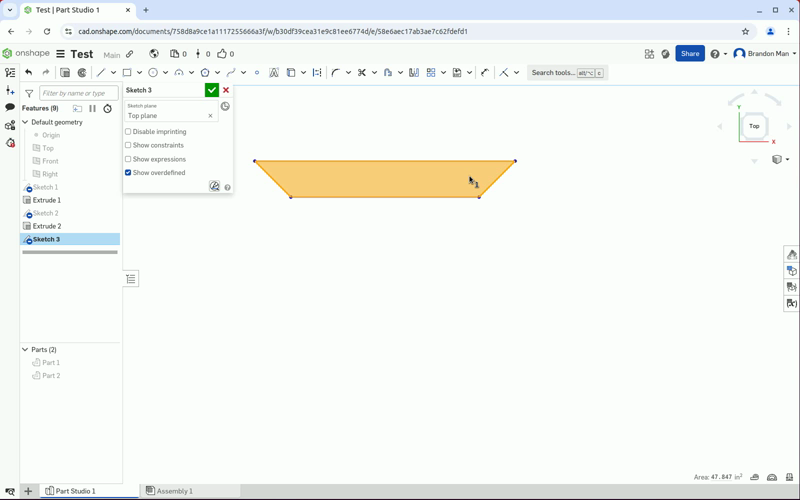
scroll(-6)
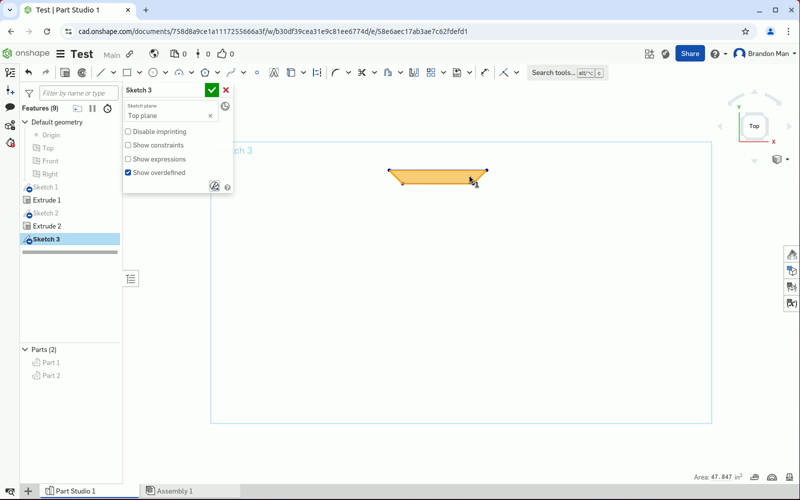
mouse_move(73, 352)
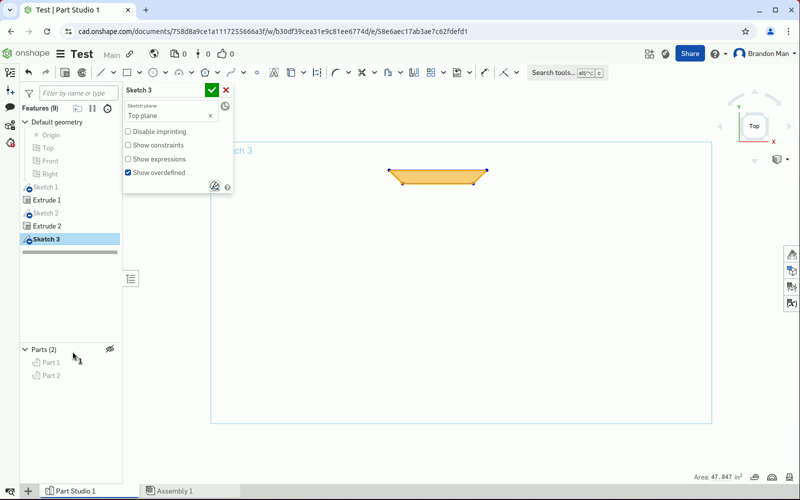
key(shift+y)
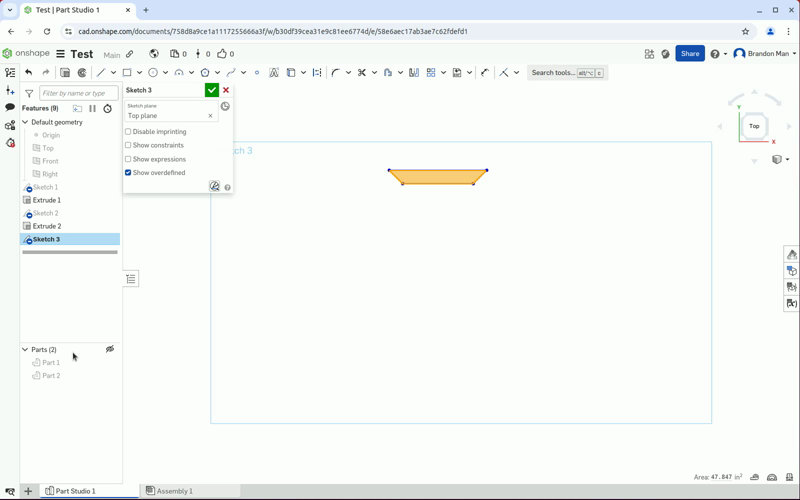
key(shift+e)
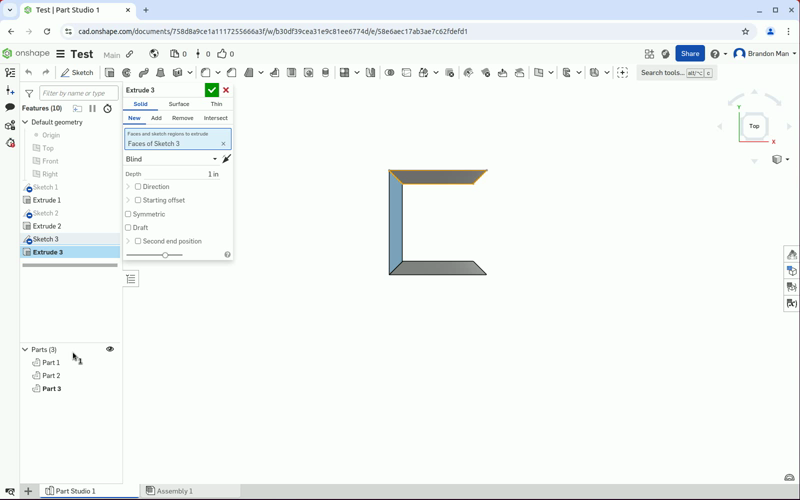
mouse_move(143, 106)
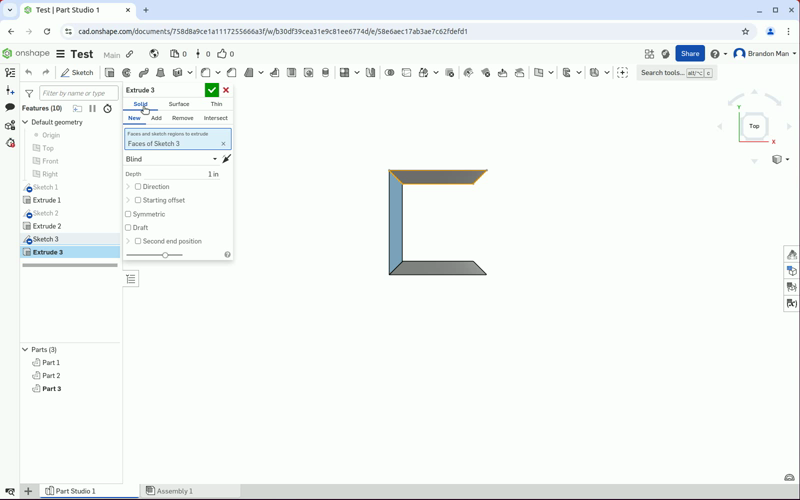
click(143, 106)
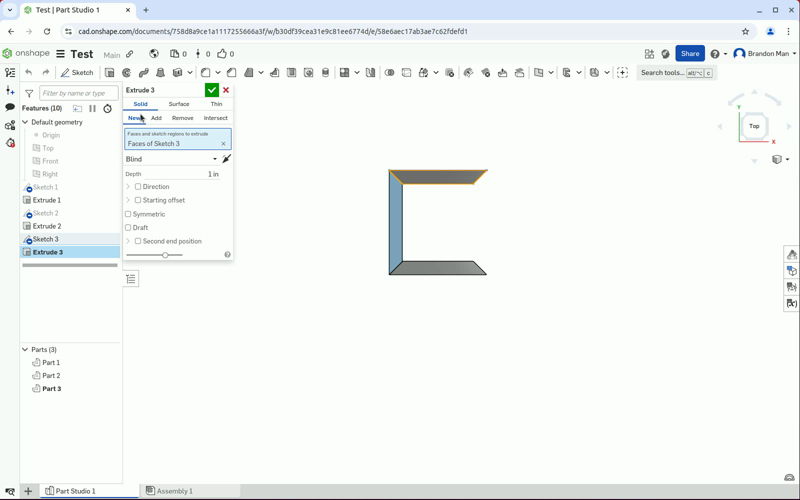
mouse_move(137, 120)
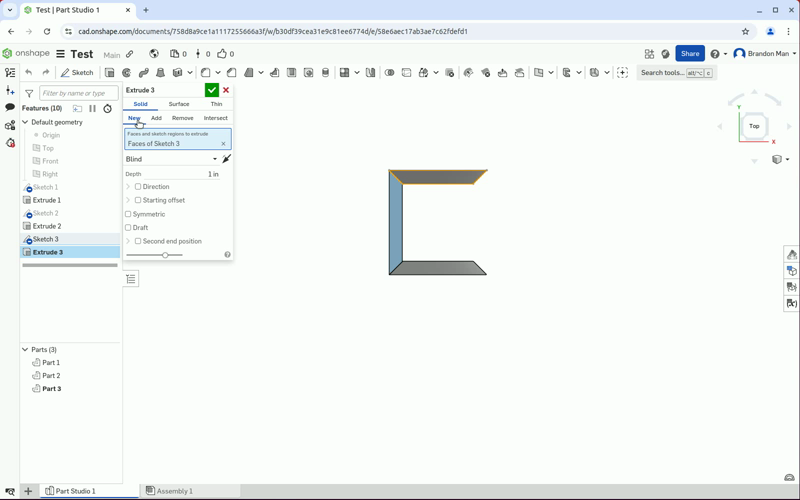
click(137, 120)
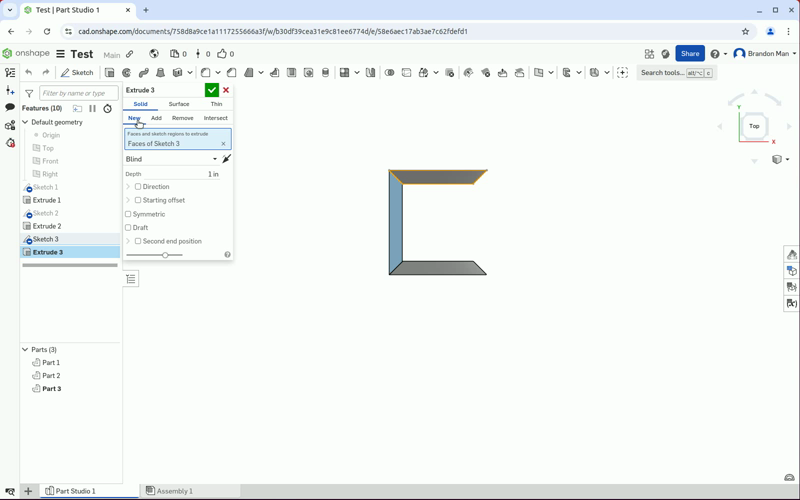
key(tab, 4)
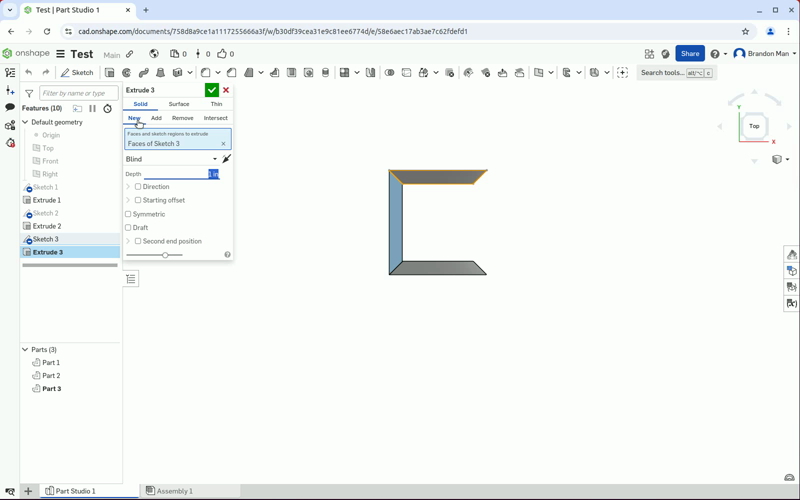
text(0.241)
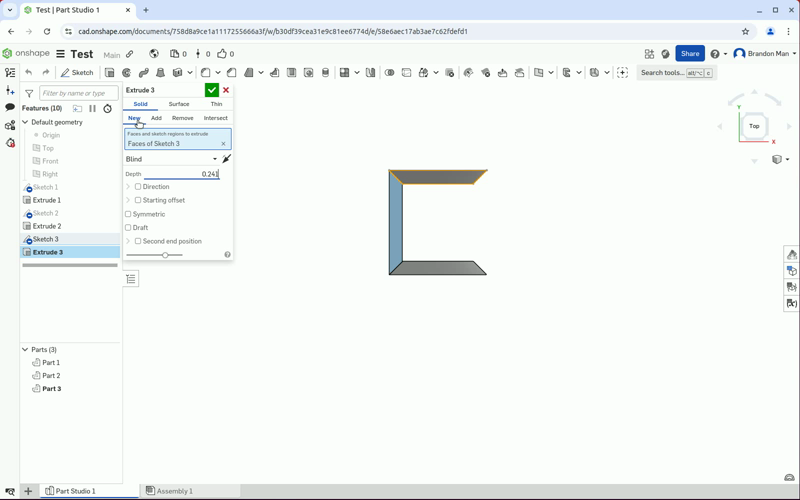
key(enter)
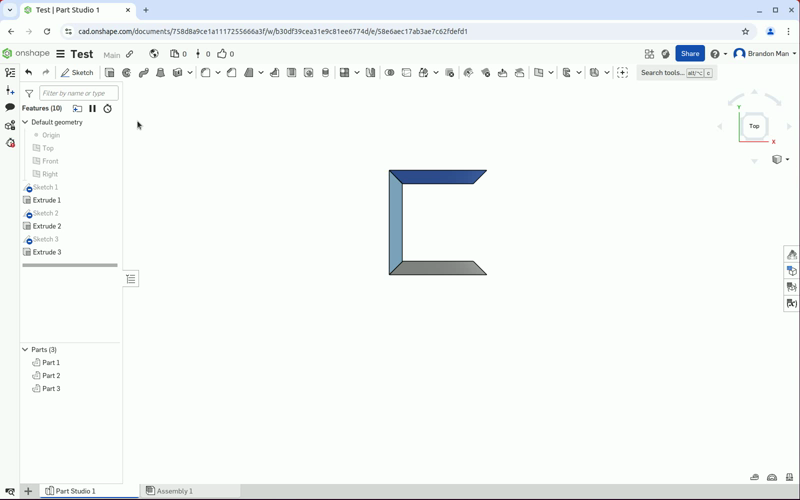
key(shift+h)
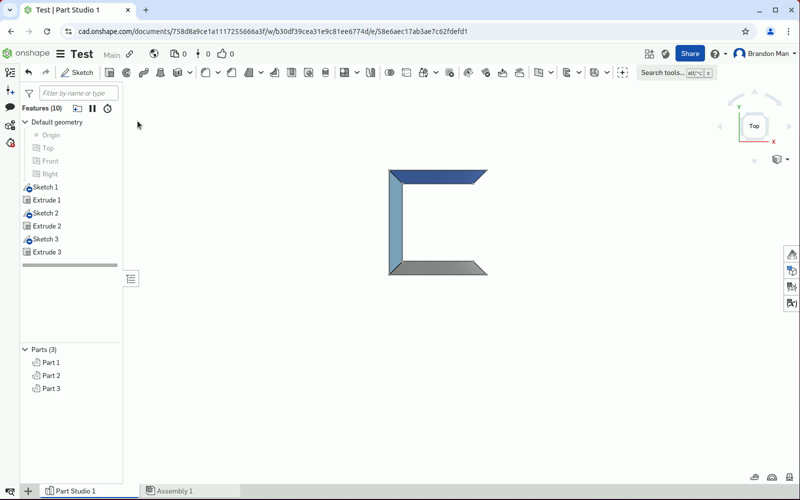
key(shift+h)
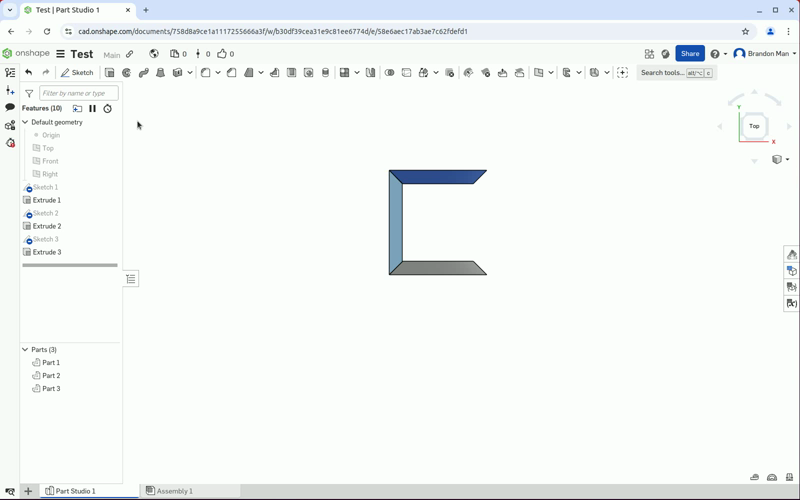
mouse_move(73, 189)
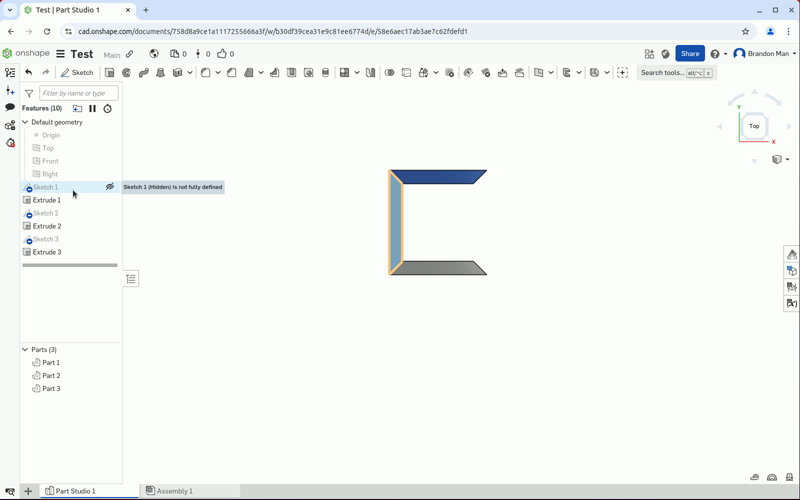
click(73, 189)
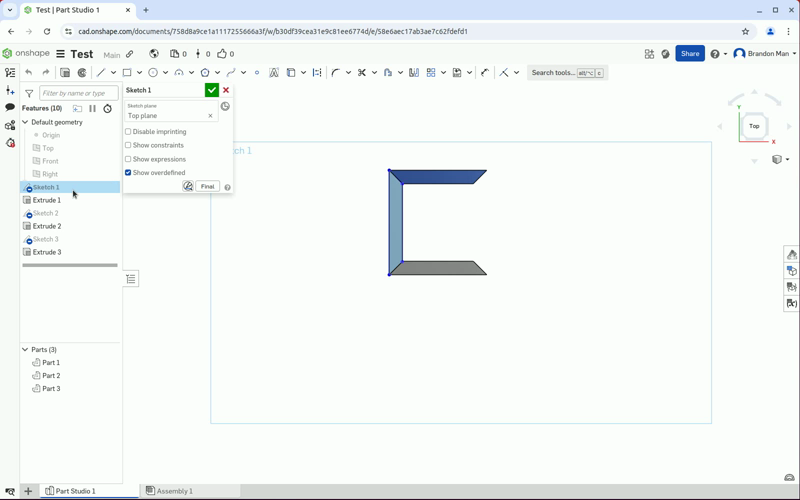
mouse_move(229, 92)
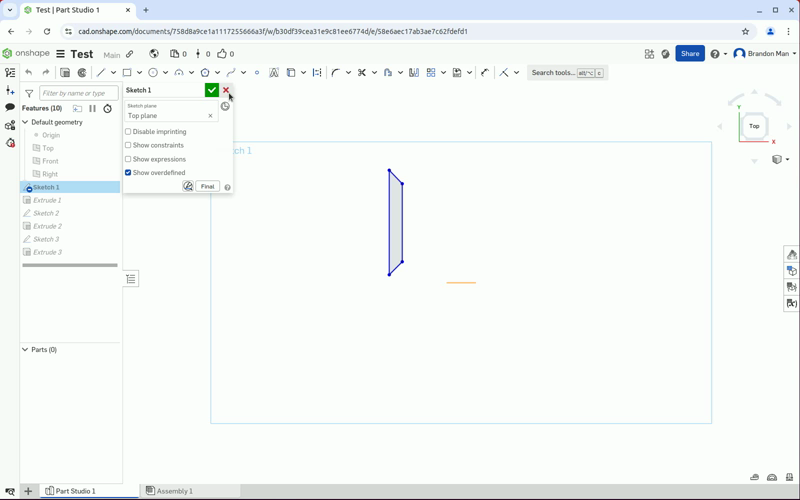
click(229, 92)
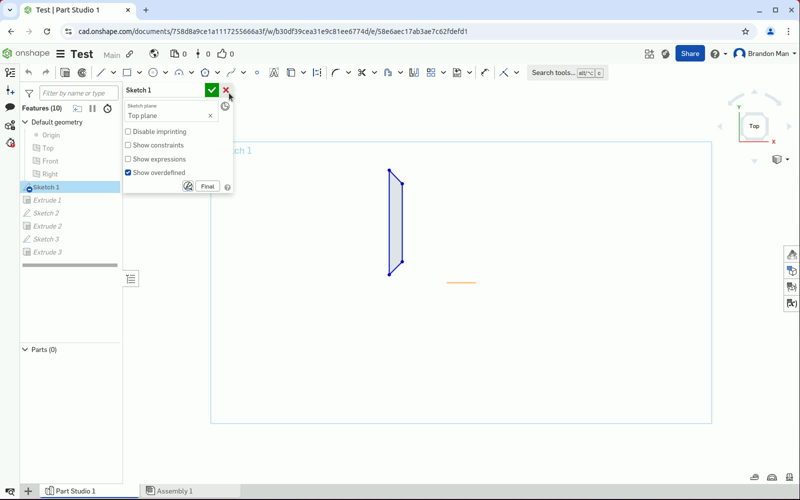
key(shift+s)
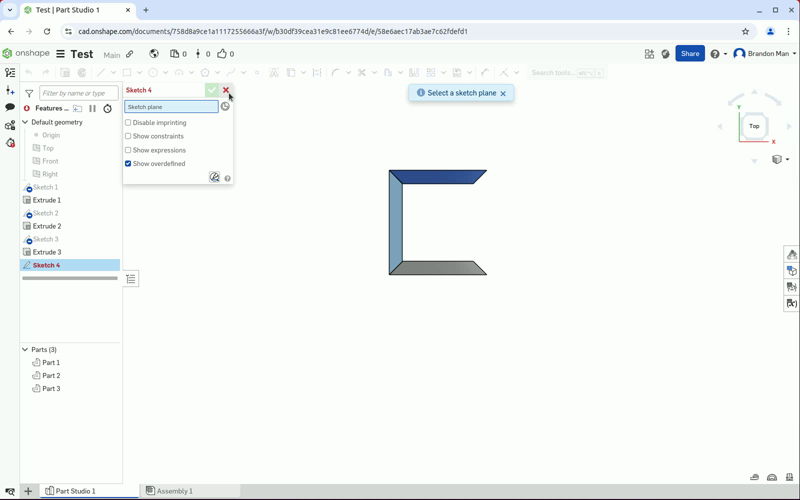
mouse_move(73, 150)
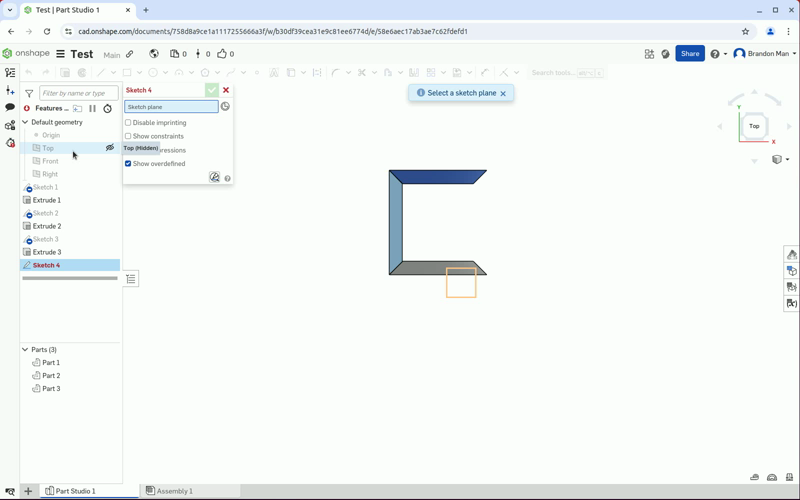
click(73, 150)
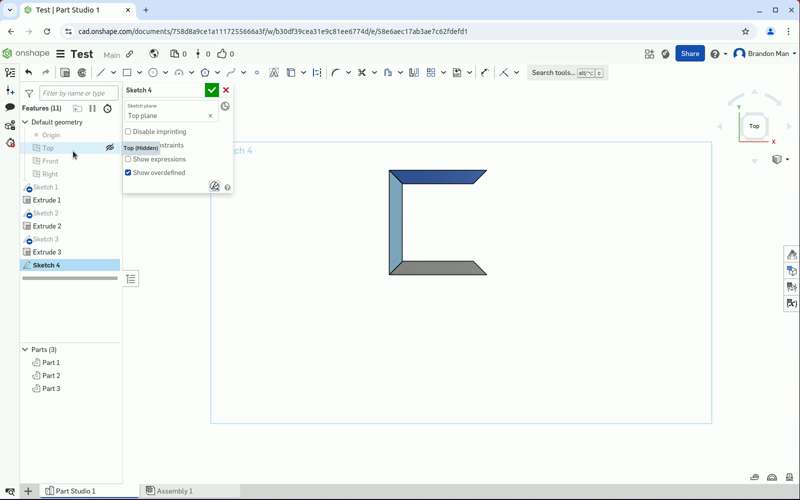
mouse_move(73, 352)
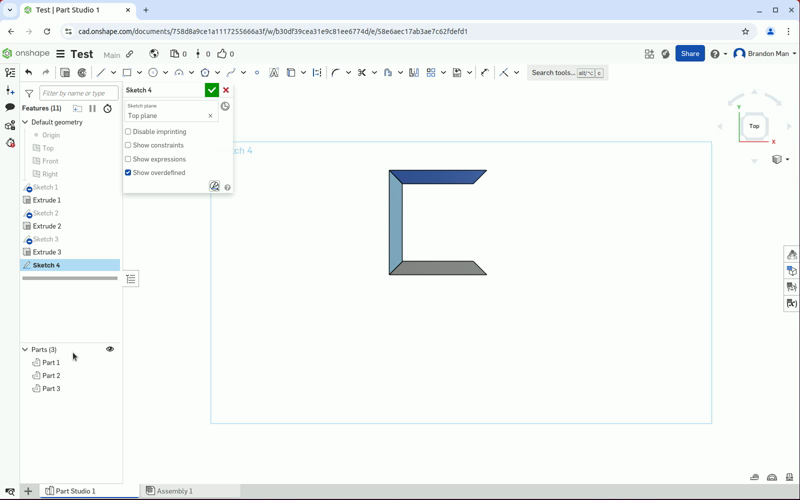
key(y)
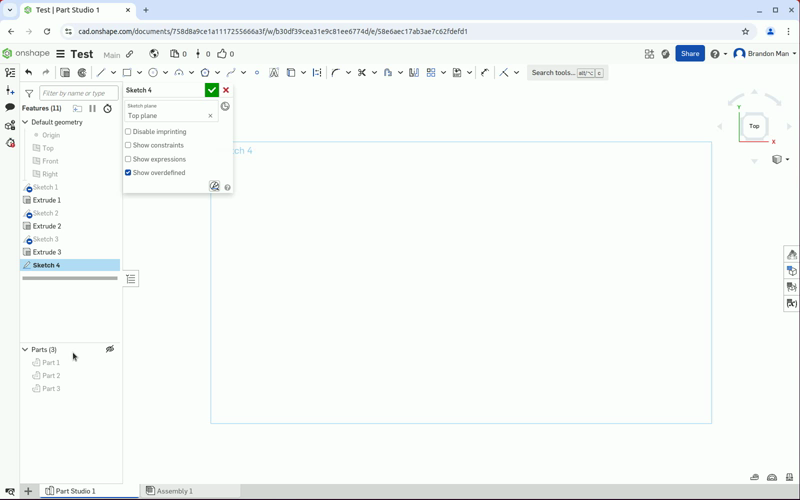
key(l)
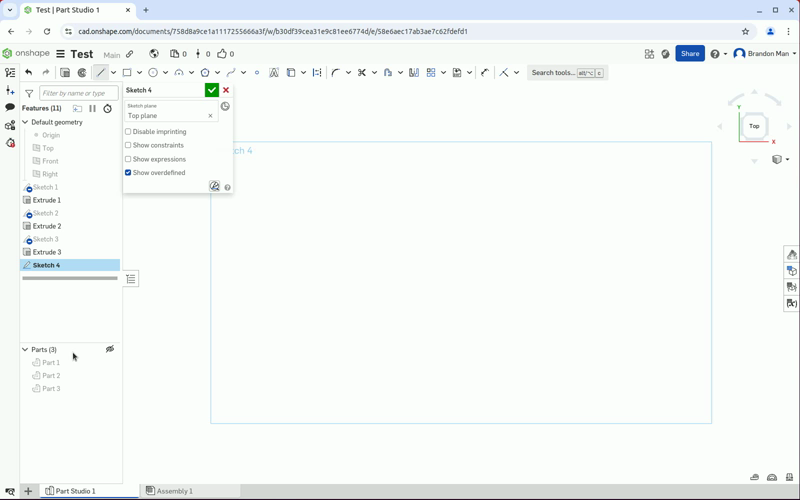
key_down(shift)
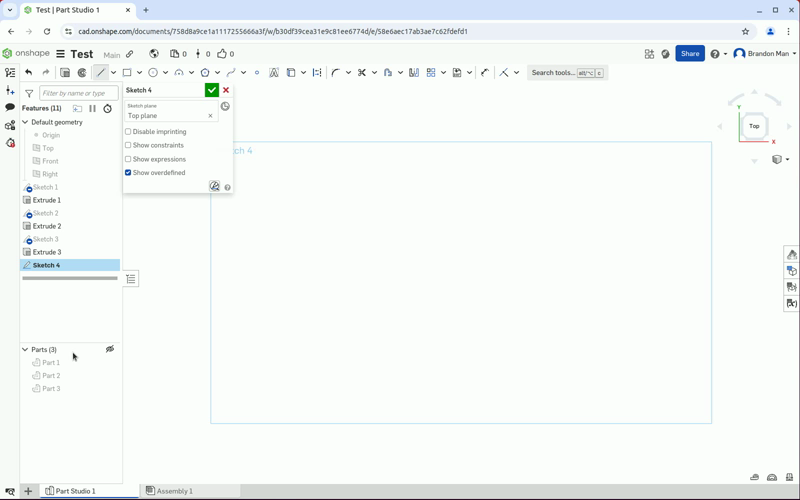
mouse_move(473, 261)
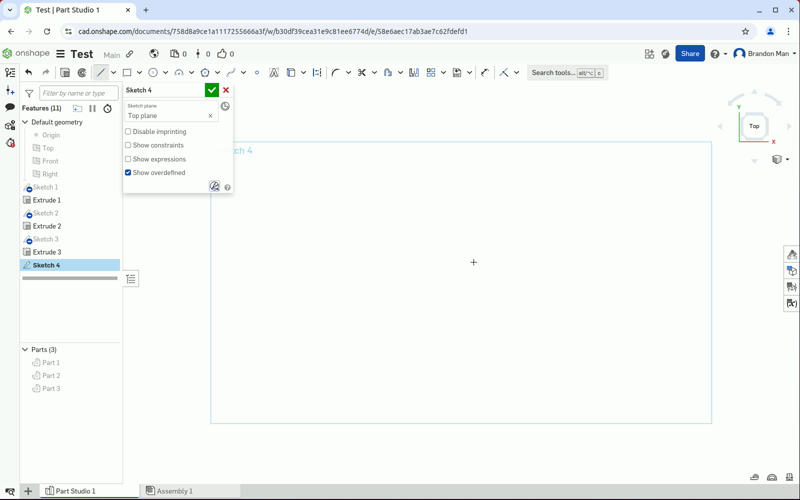
click(473, 261)
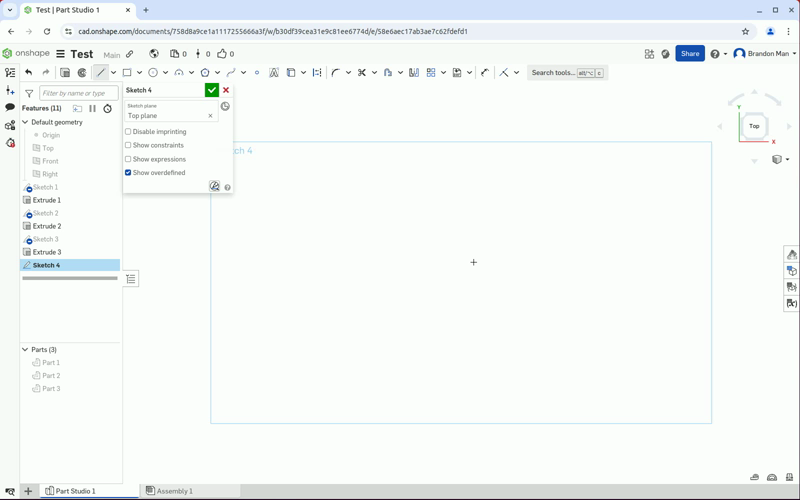
key_up(shift)
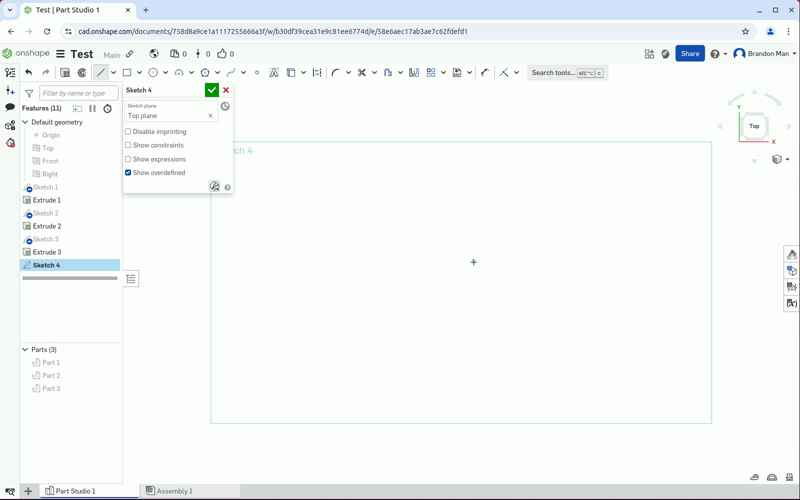
key_down(shift)
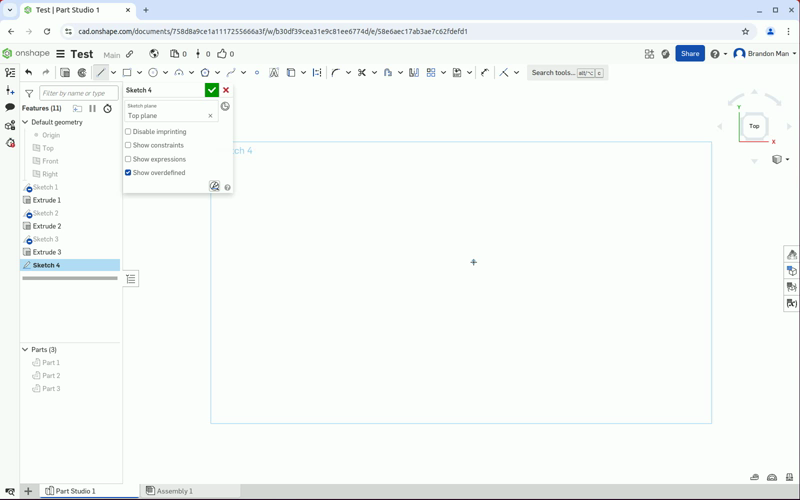
mouse_move(503, 261)
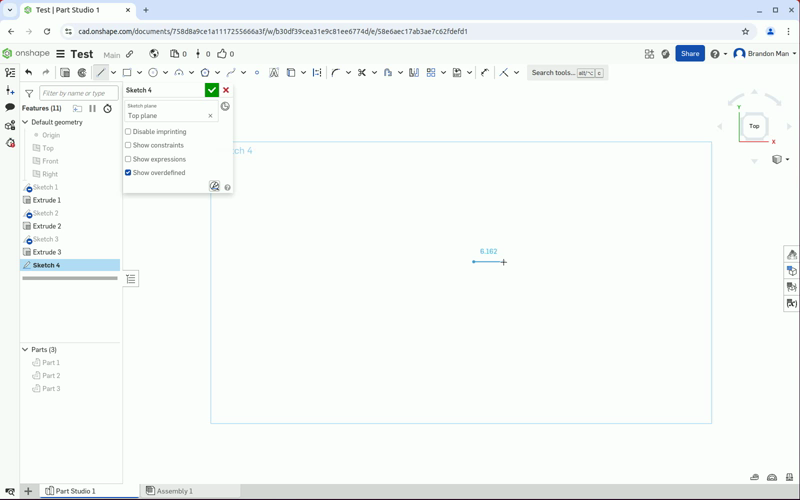
mouse_move(486, 275)
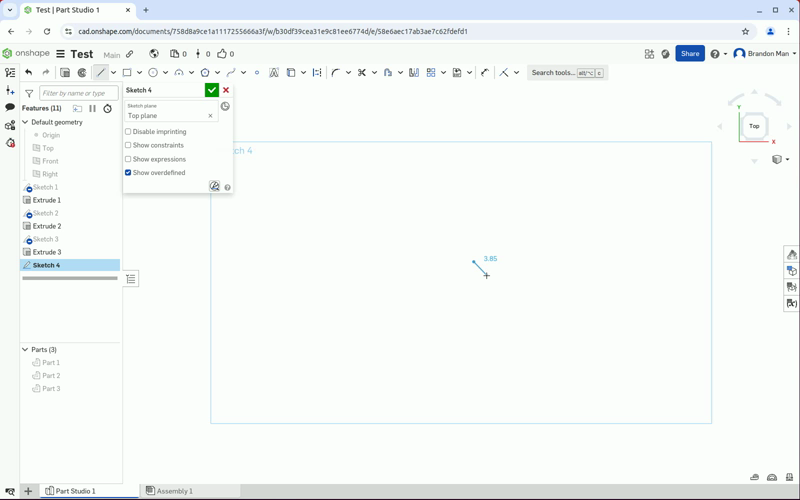
click(486, 275)
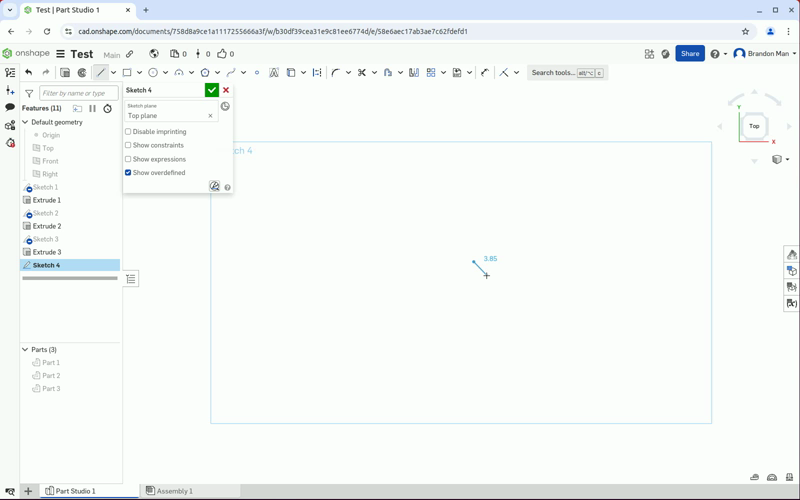
key_up(shift)
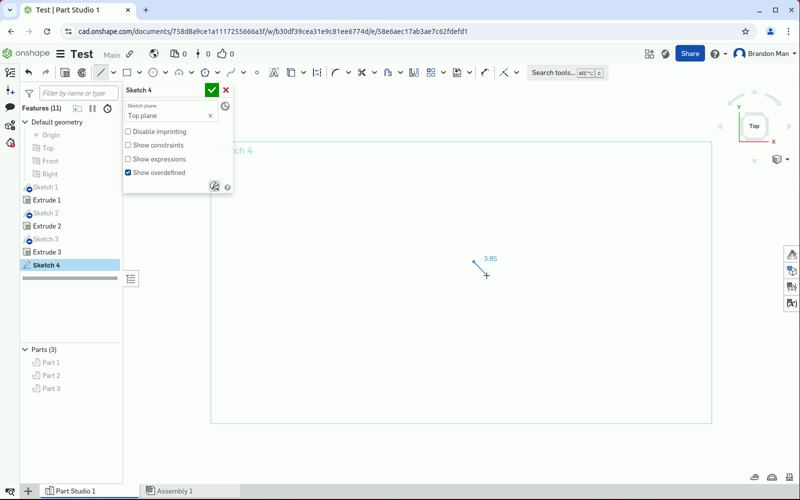
key_down(shift)
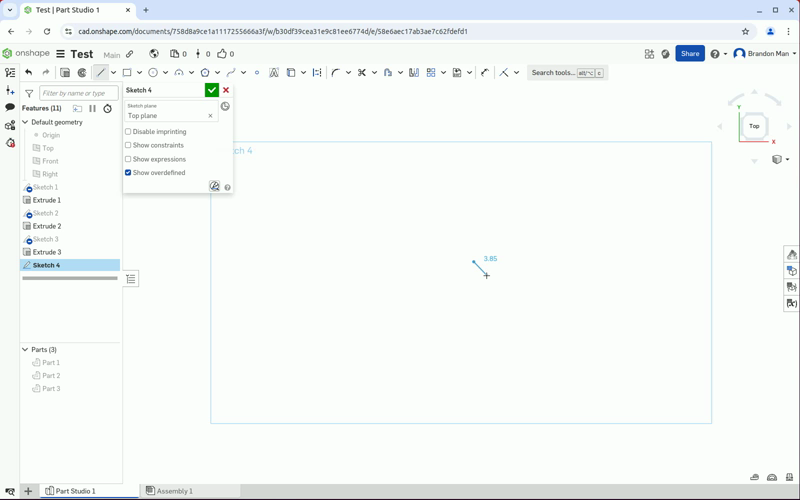
mouse_move(486, 171)
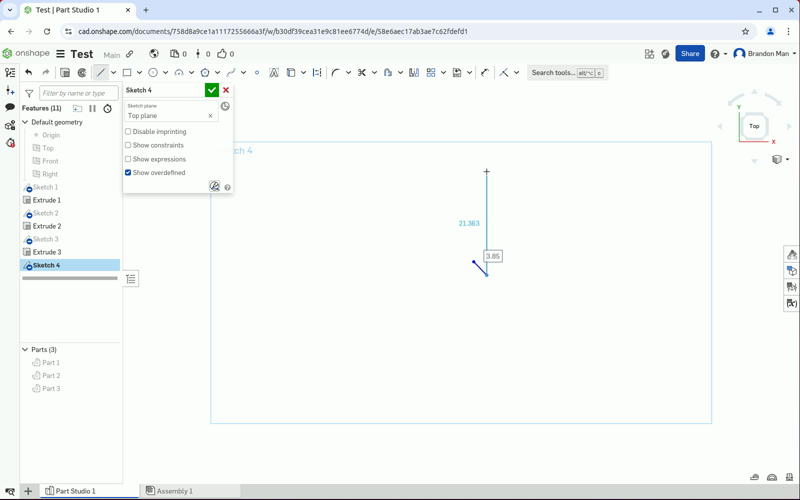
click(486, 171)
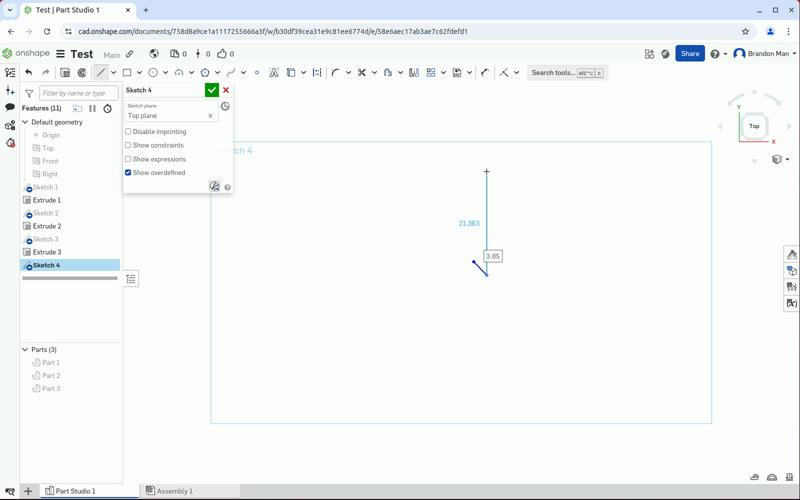
key_up(shift)
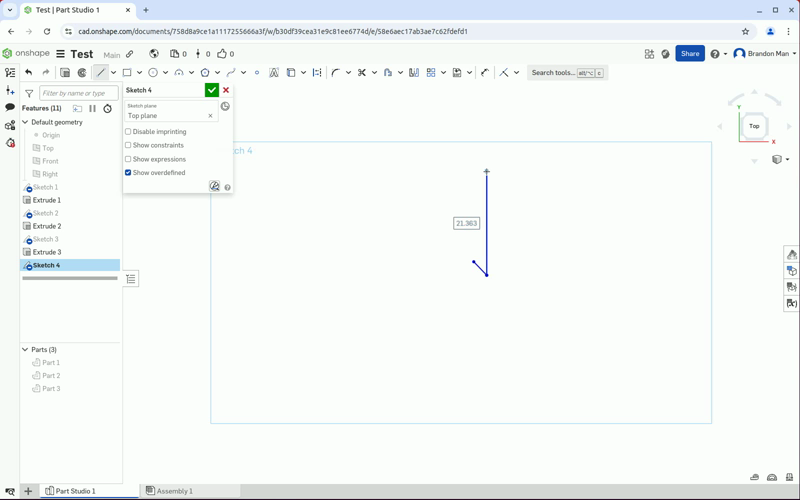
key_down(shift)
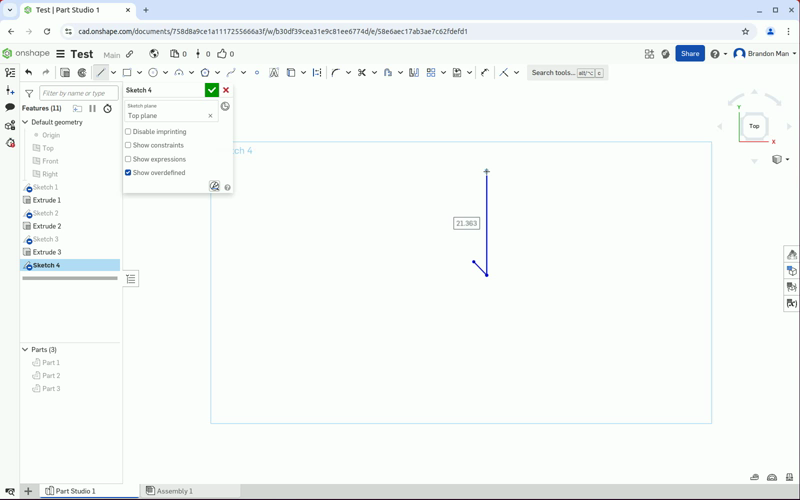
mouse_move(516, 171)
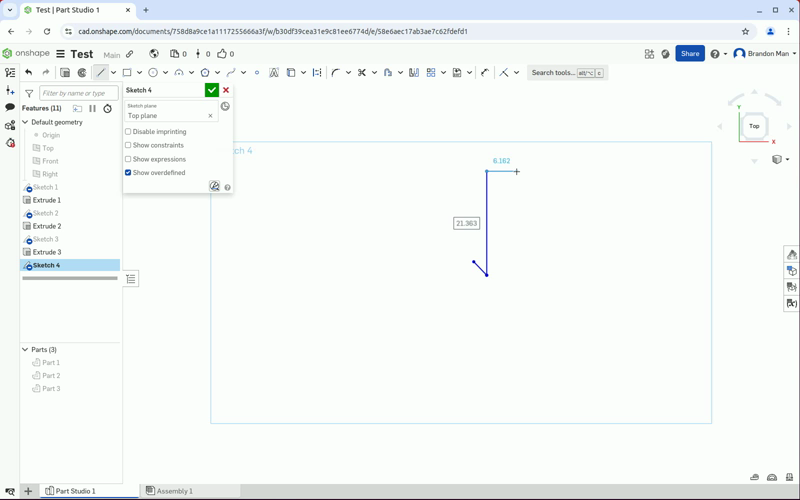
mouse_move(473, 184)
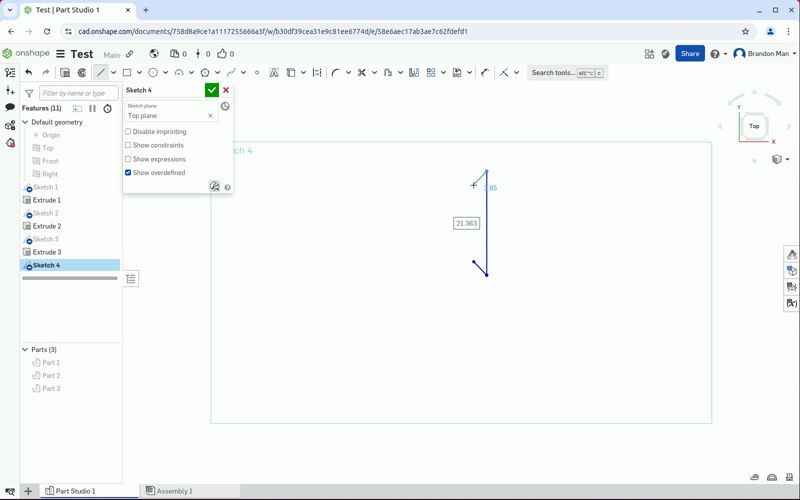
click(473, 184)
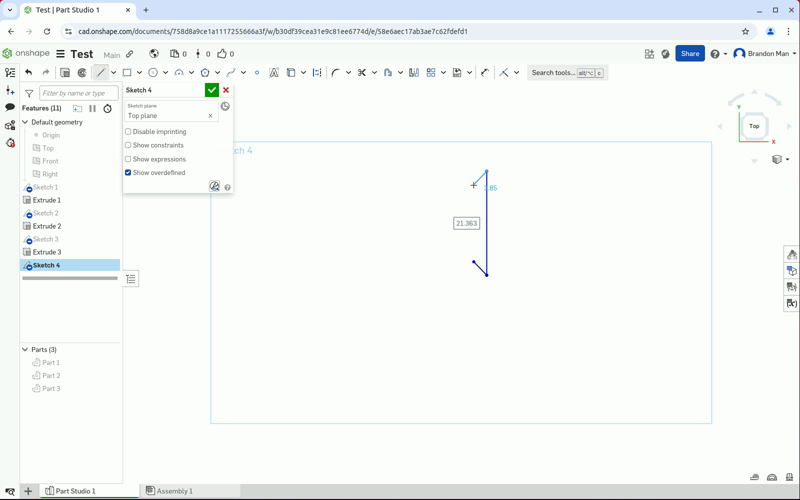
key_up(shift)
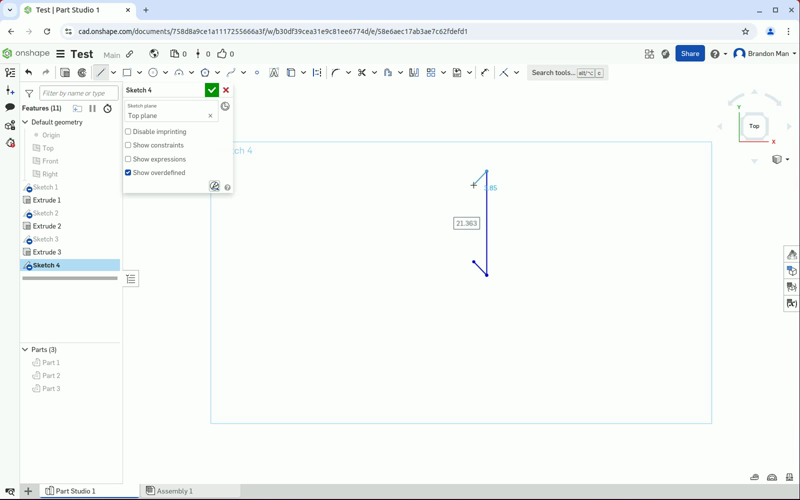
key_down(shift)
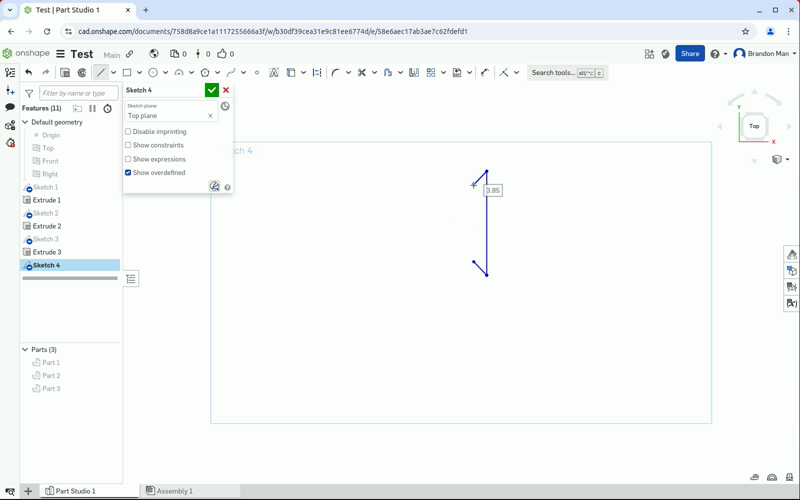
mouse_move(473, 261)
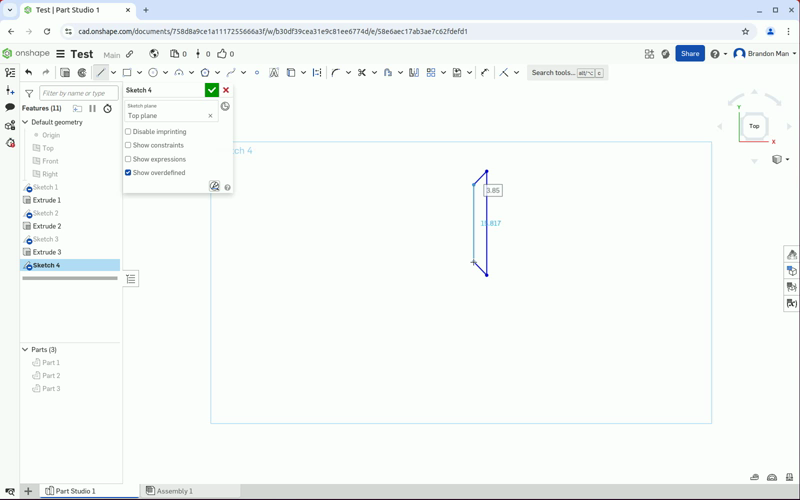
key_up(shift)
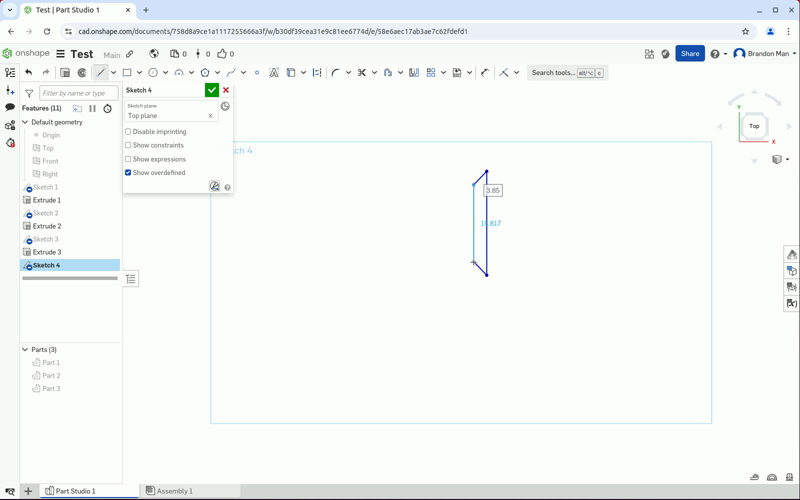
click(473, 261)
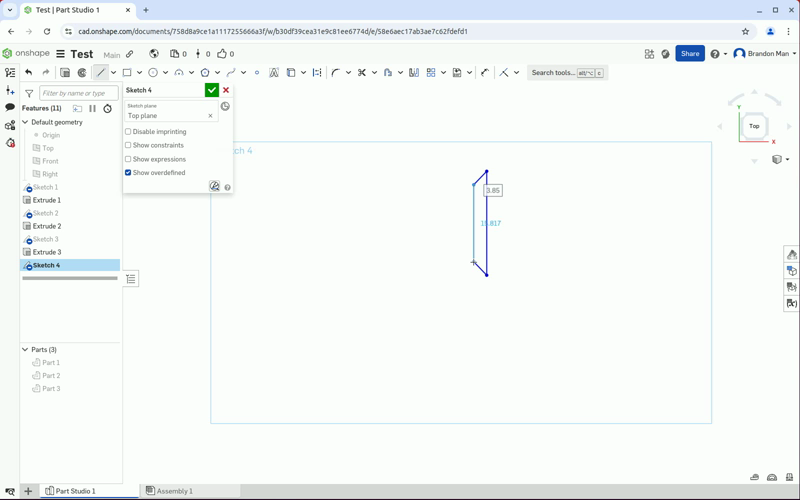
key(esc)
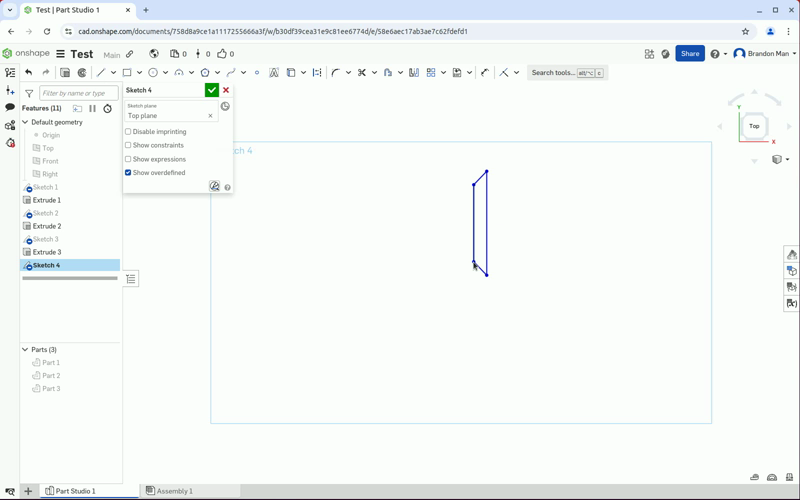
mouse_move(482, 225)
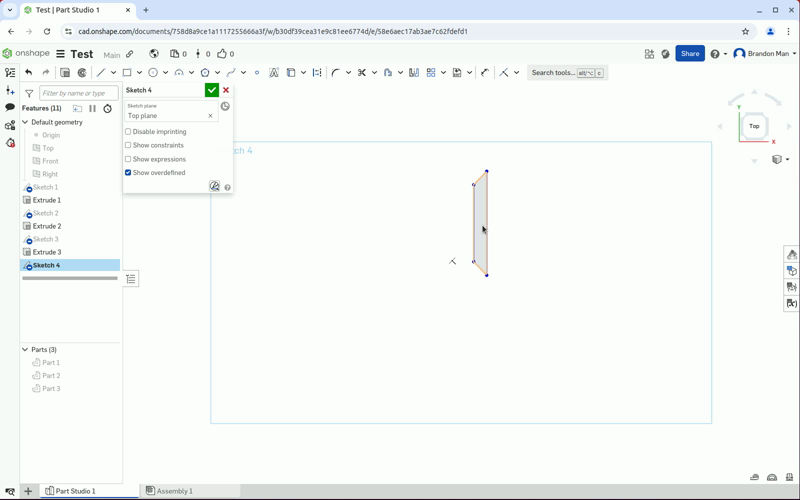
scroll(6)
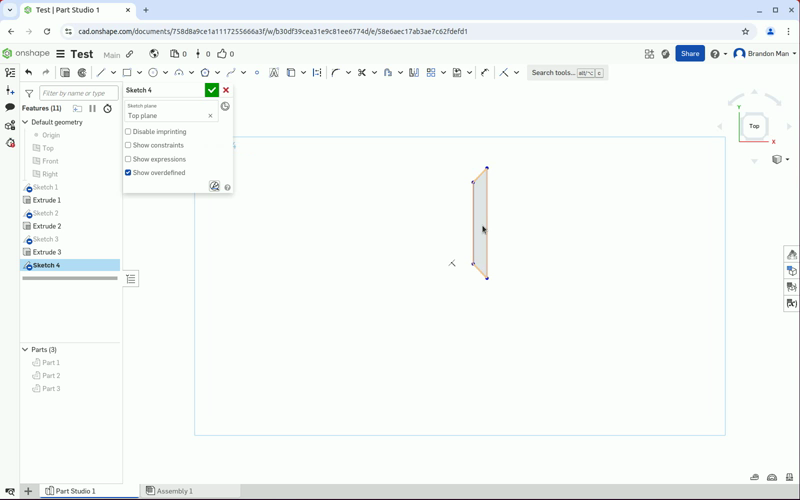
scroll(6)
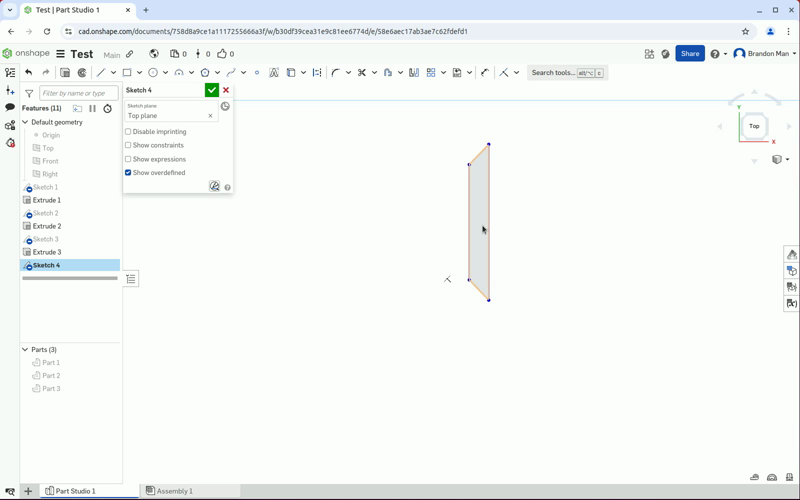
scroll(6)
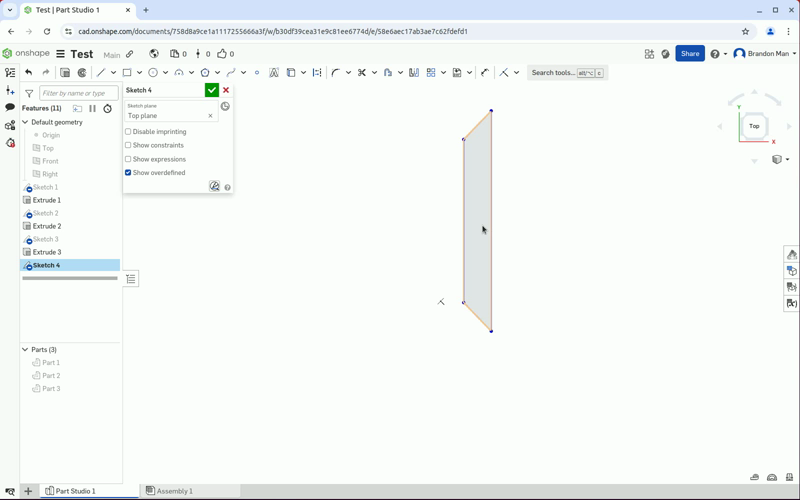
scroll(6)
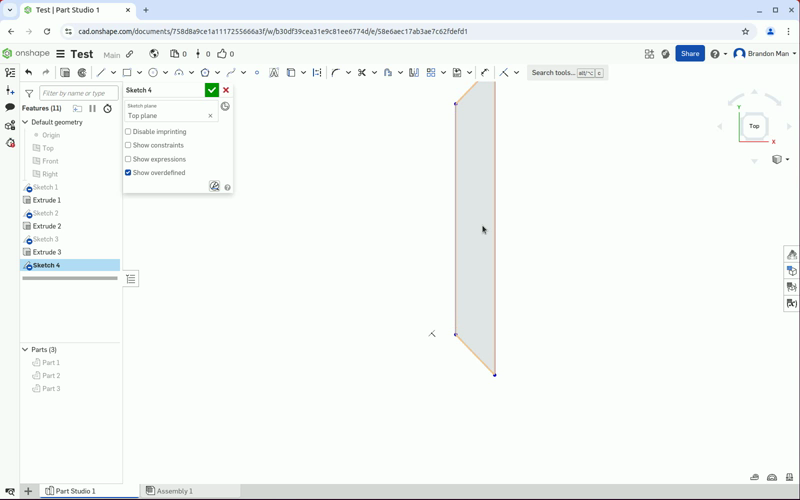
scroll(6)
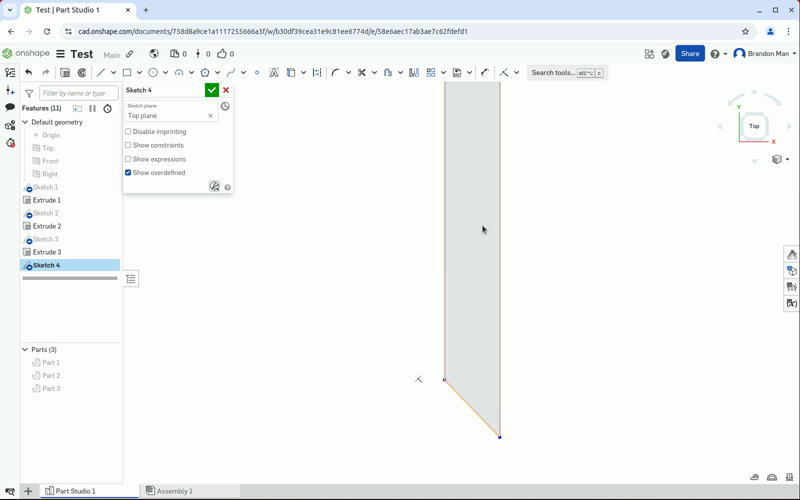
scroll(6)
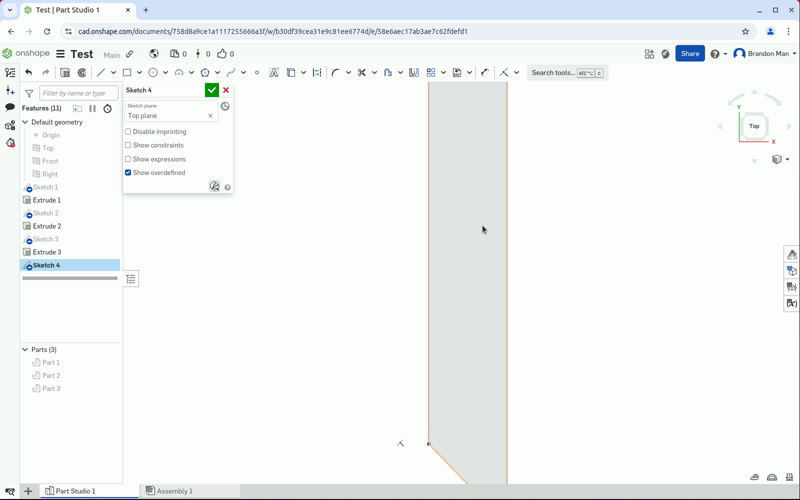
scroll(6)
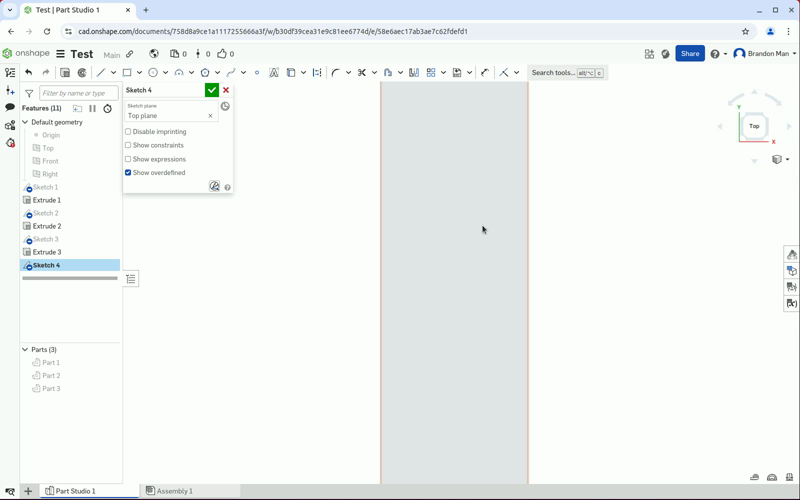
click(482, 225)
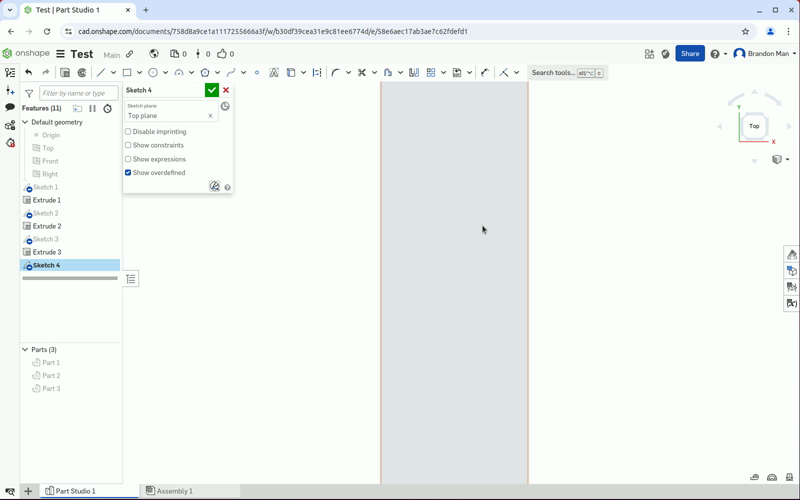
scroll(-6)
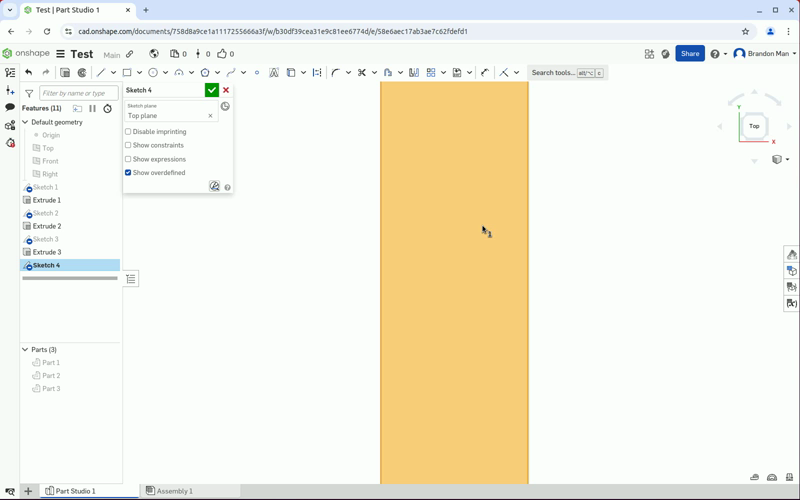
scroll(-6)
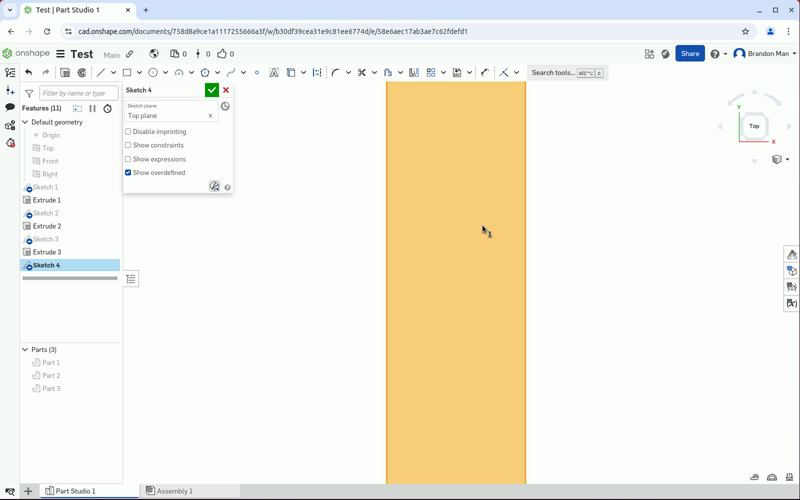
scroll(-6)
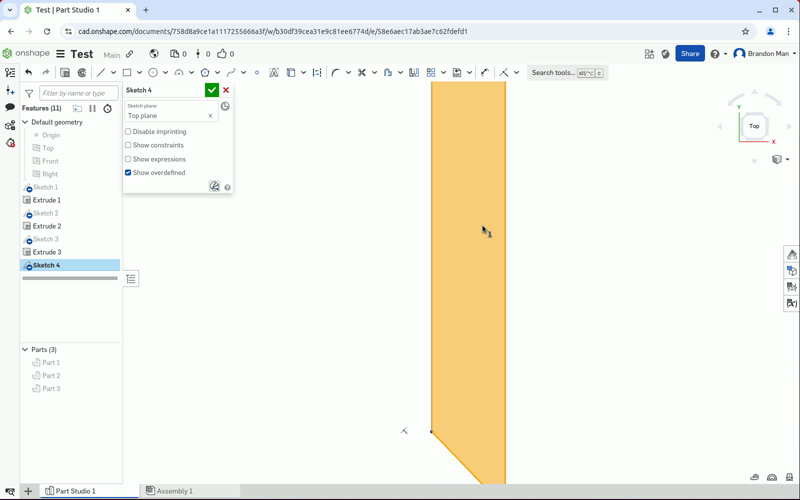
scroll(-6)
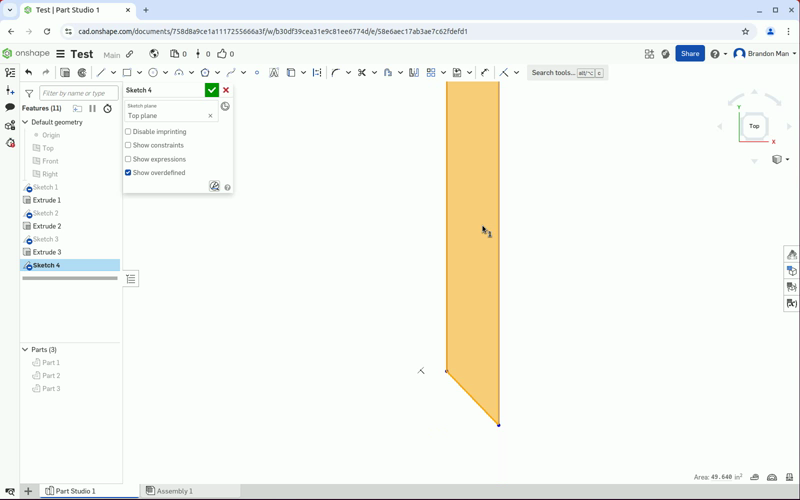
scroll(-6)
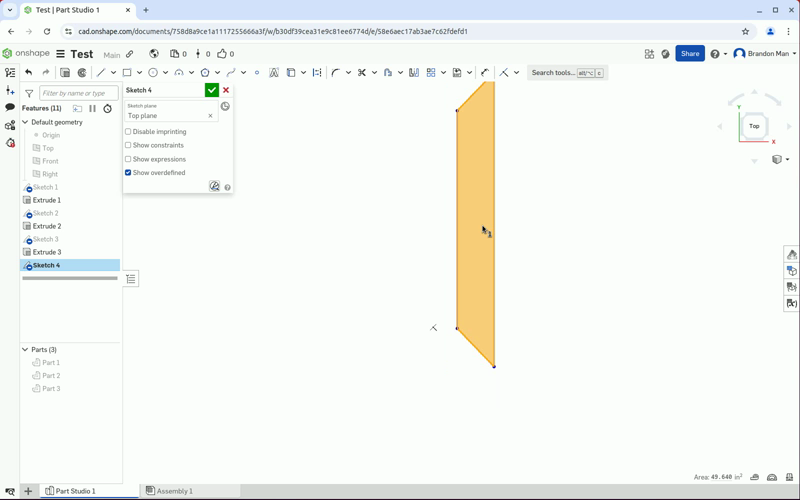
scroll(-6)
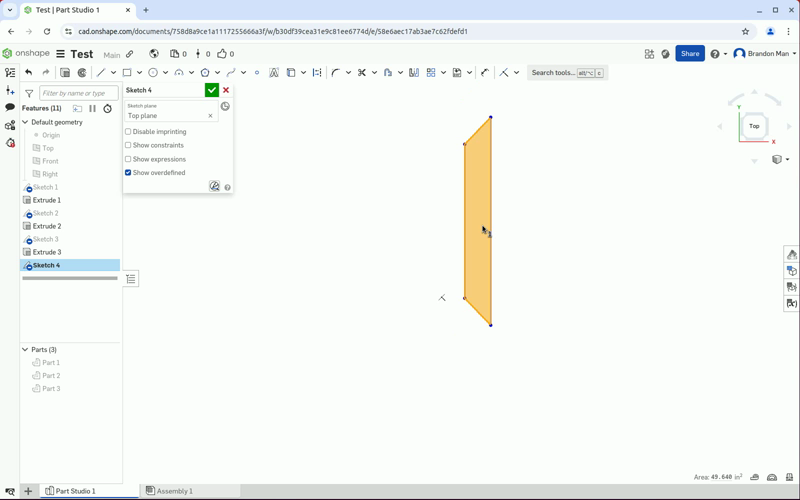
scroll(-6)
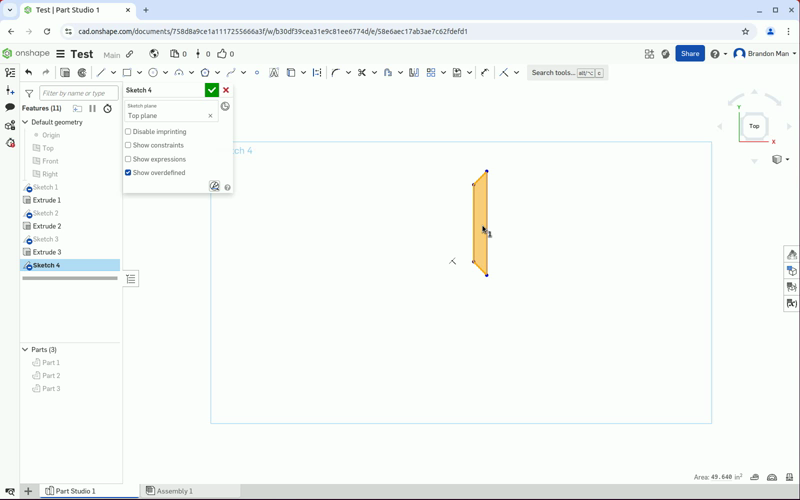
mouse_move(73, 352)
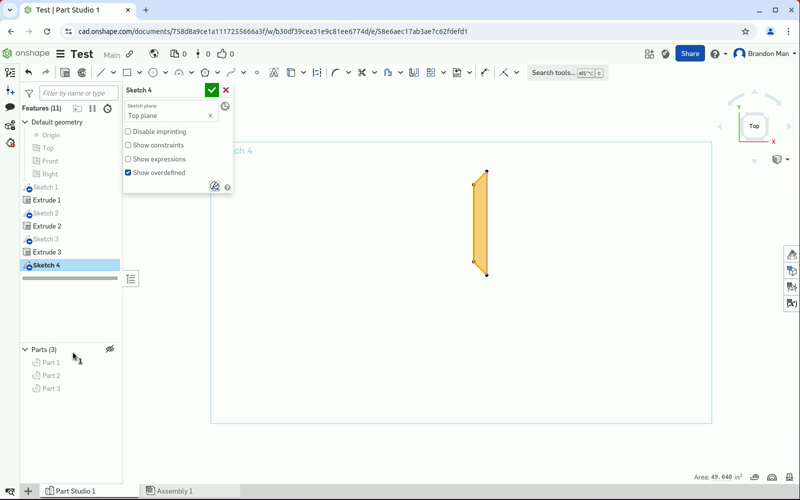
key(shift+y)
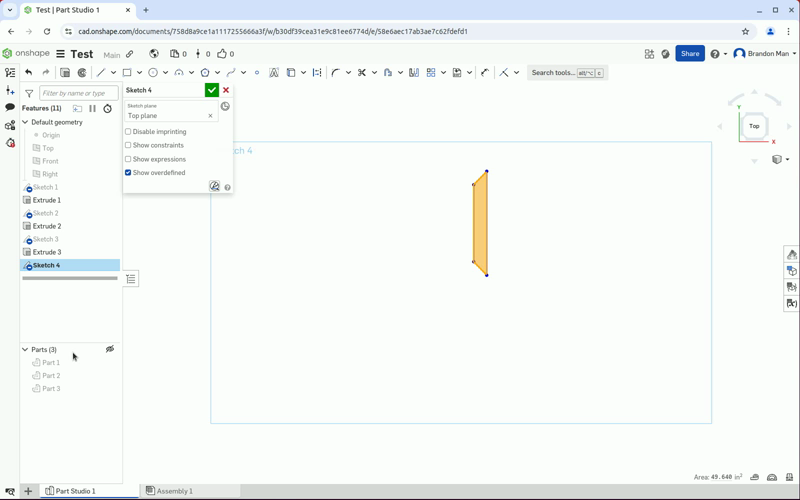
key(shift+e)
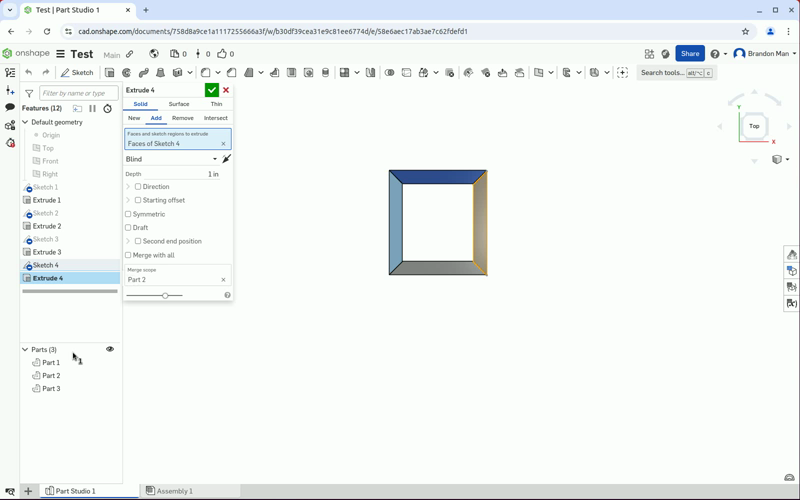
mouse_move(143, 106)
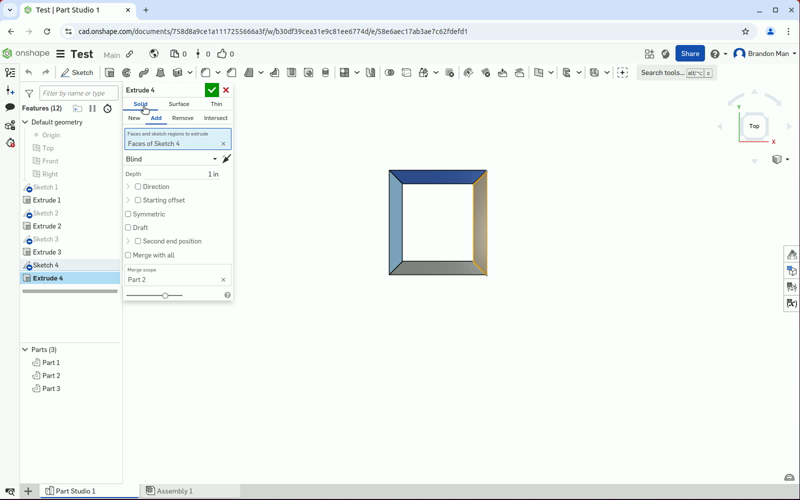
click(143, 106)
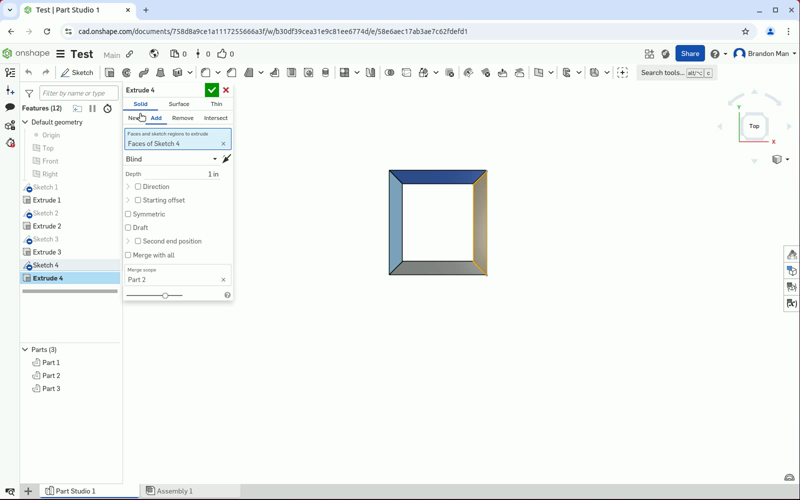
mouse_move(137, 120)
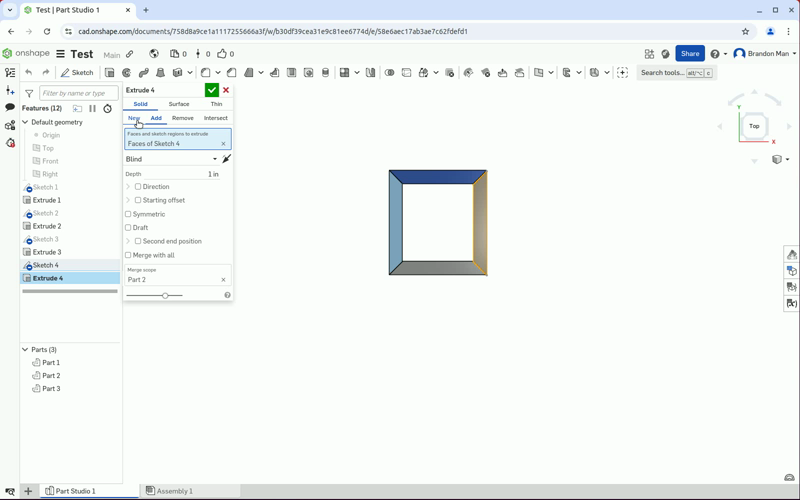
click(137, 120)
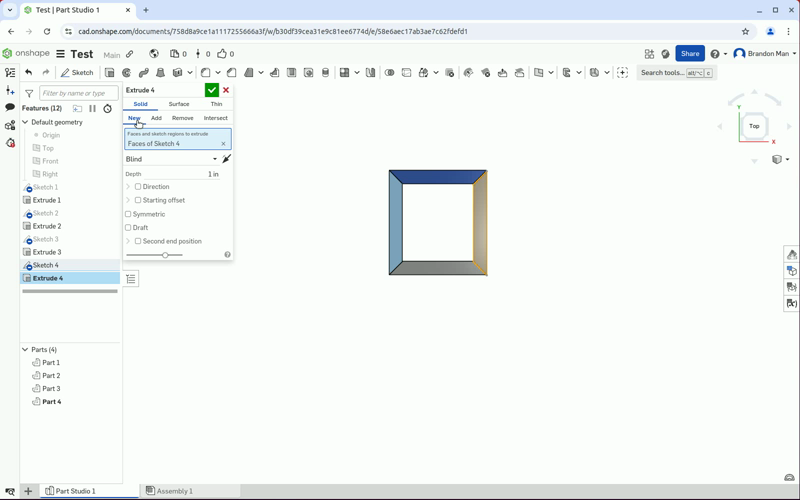
key(tab, 4)
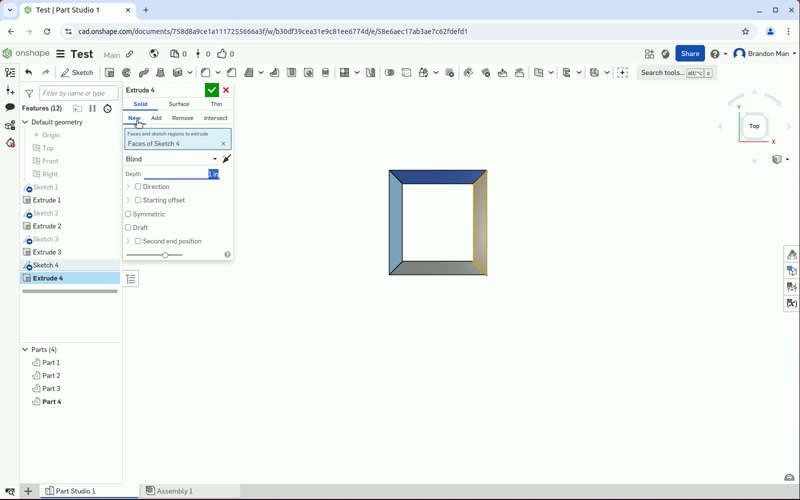
text(0.241)
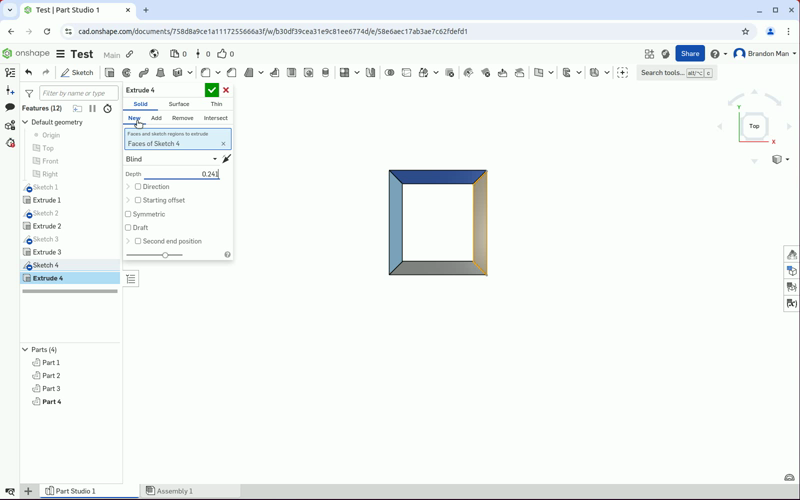
key(enter)
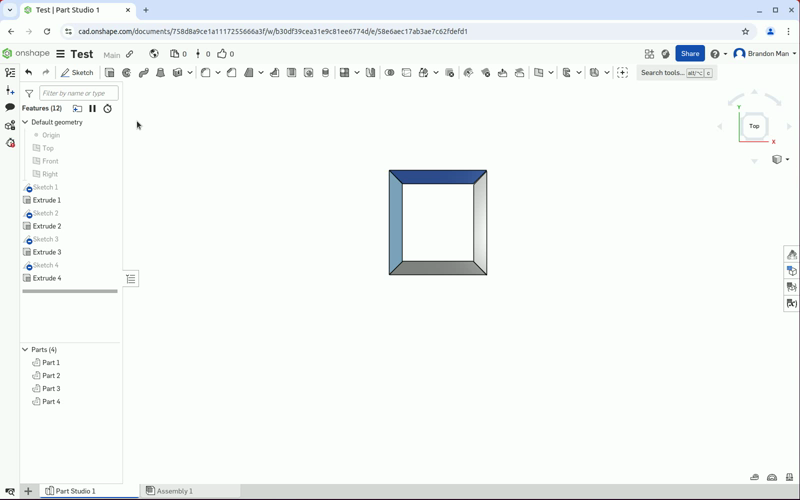
key(shift+h)
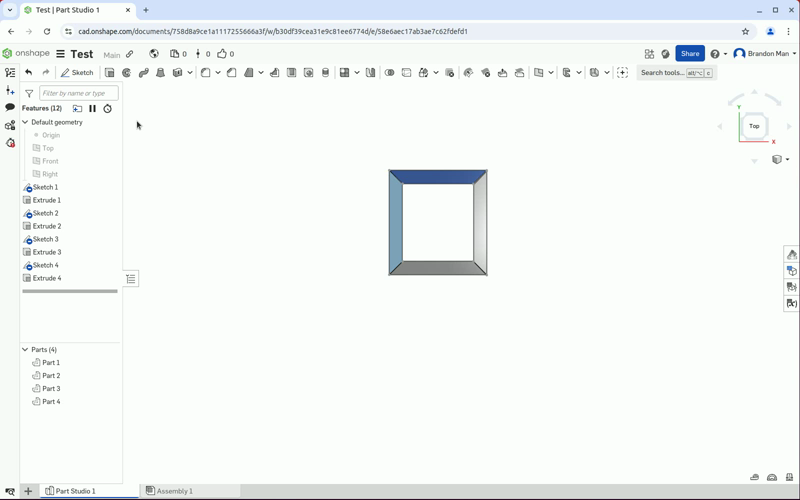
key(shift+h)
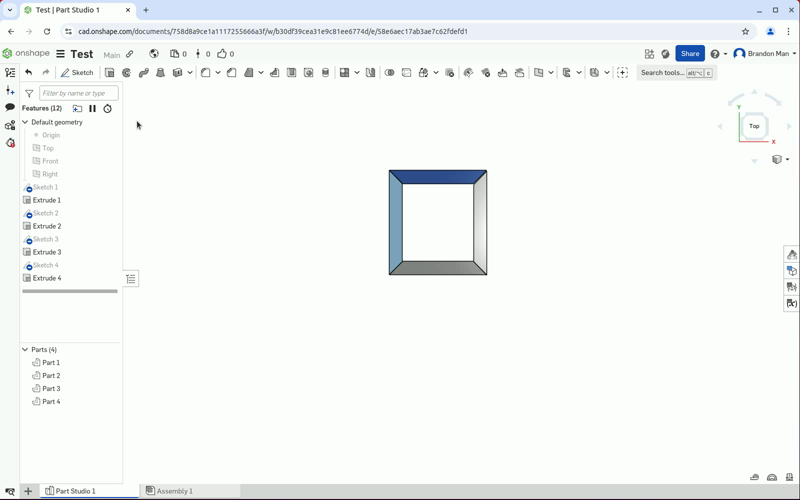
mouse_move(73, 189)
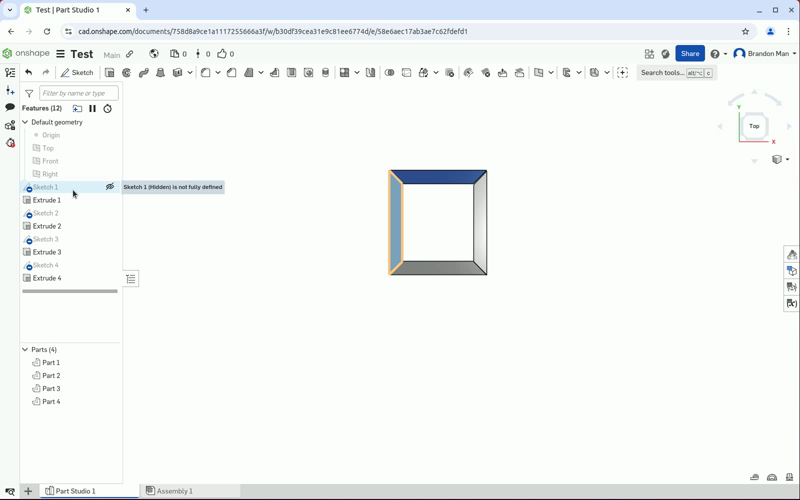
click(73, 189)
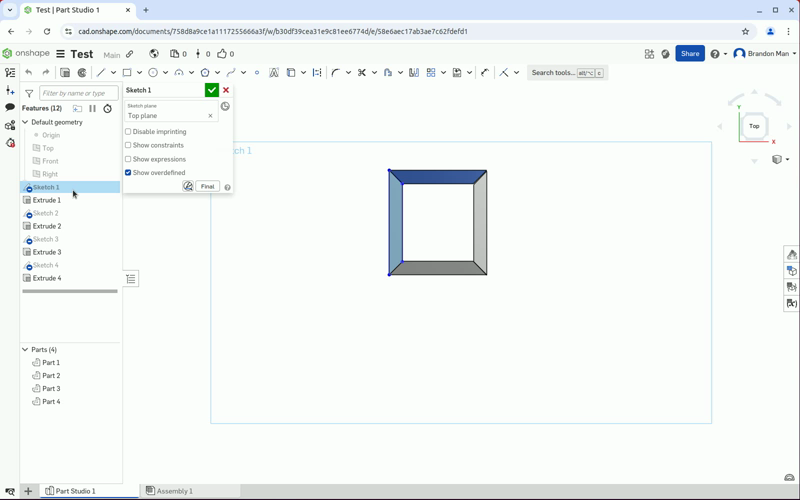
mouse_move(229, 92)
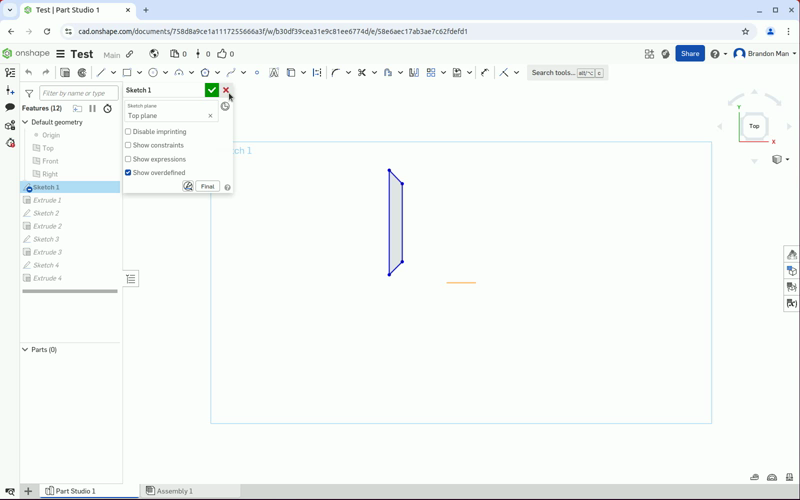
click(229, 92)
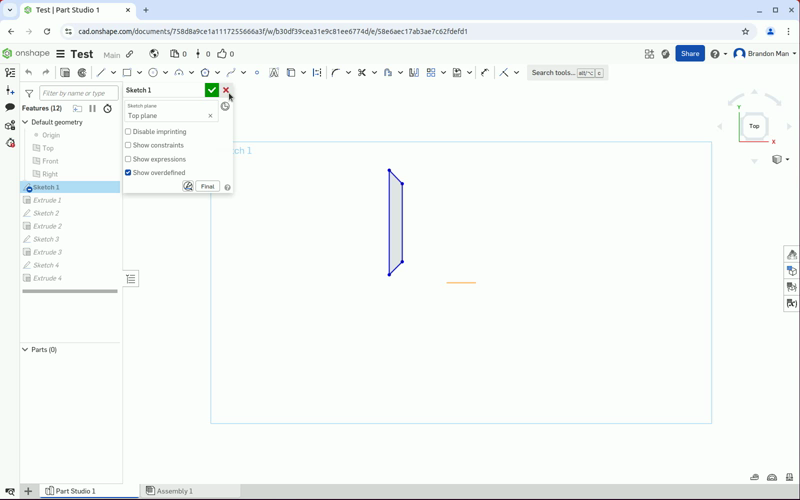
key(shift+s)
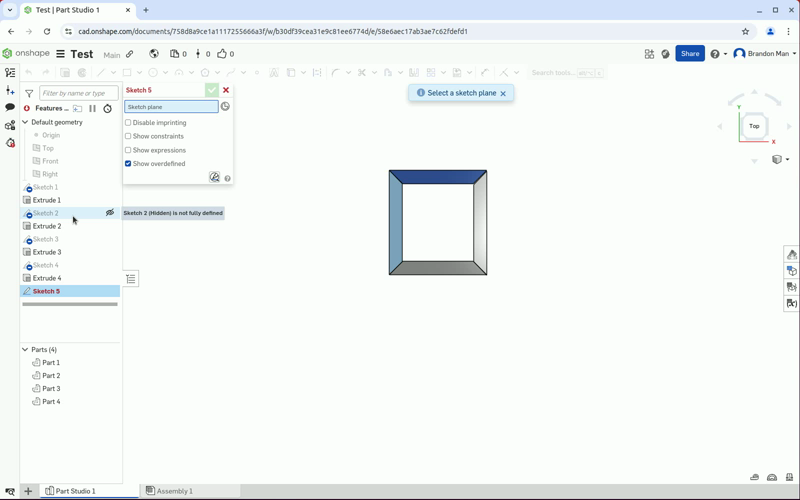
scroll(3)
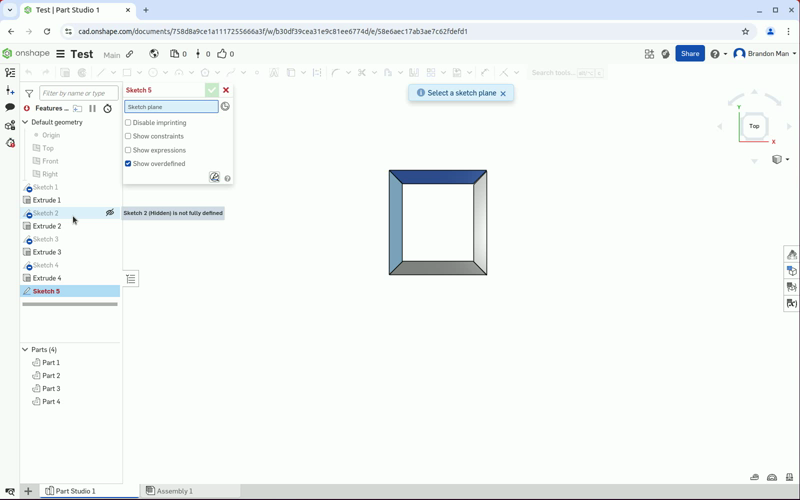
mouse_move(73, 150)
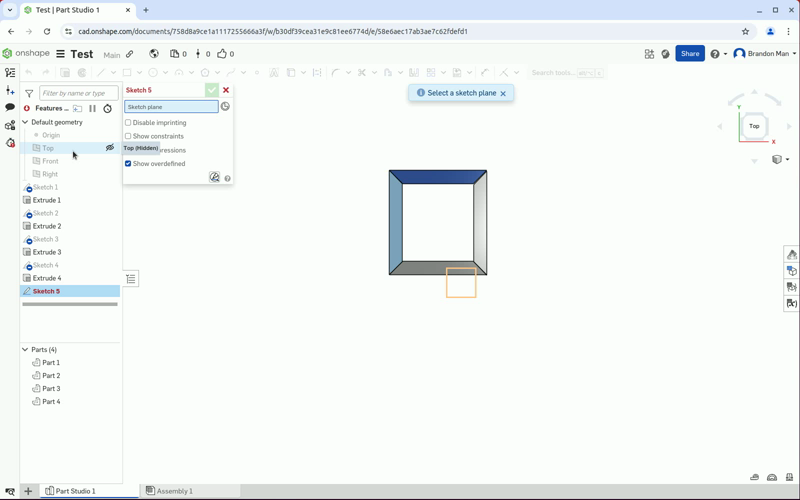
click(73, 150)
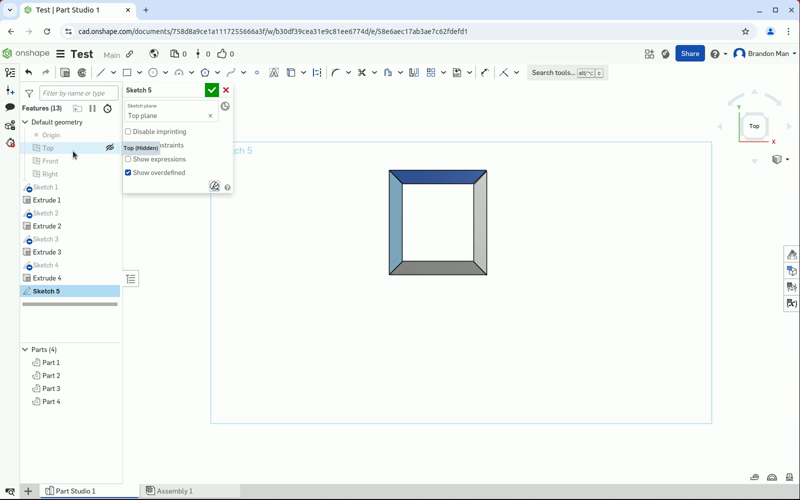
mouse_move(73, 352)
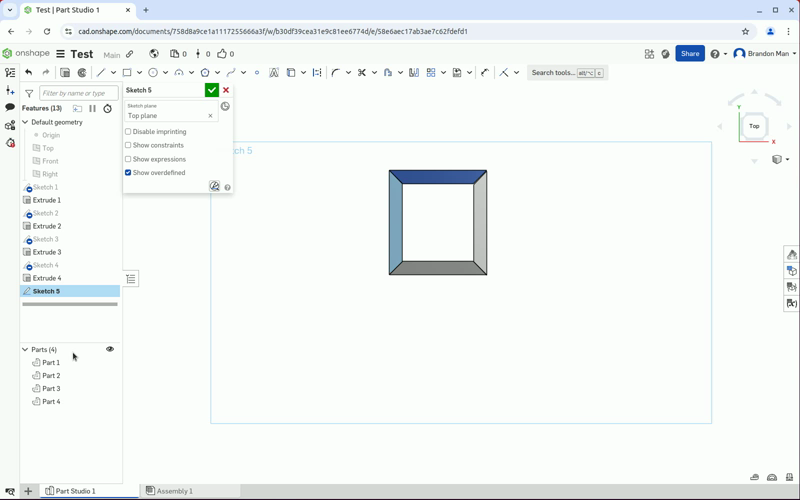
key(y)
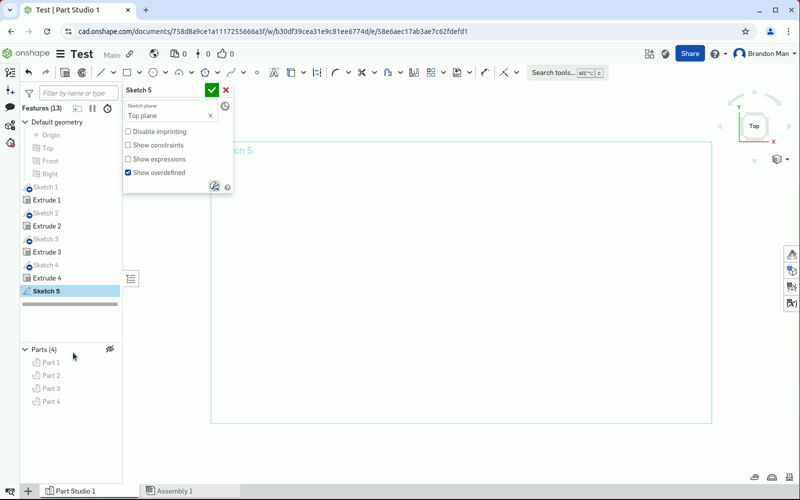
key(l)
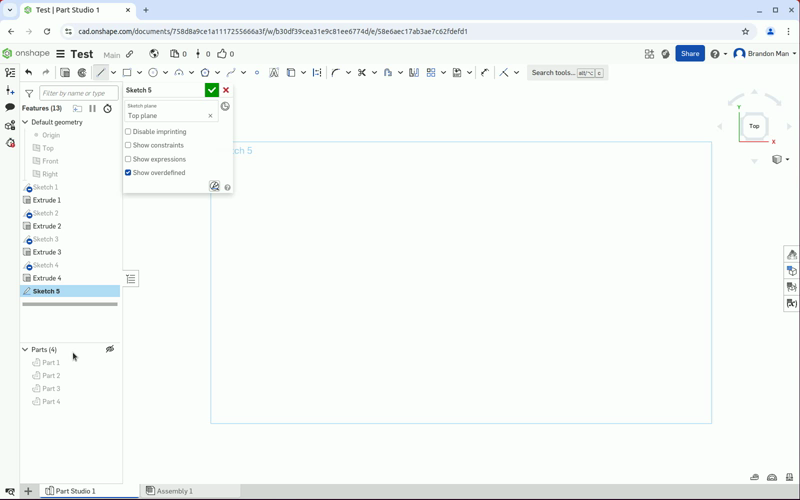
key_down(shift)
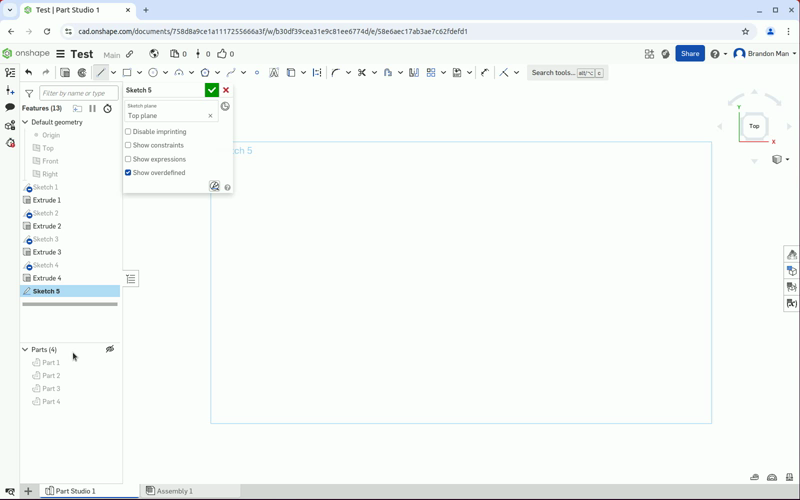
mouse_move(401, 197)
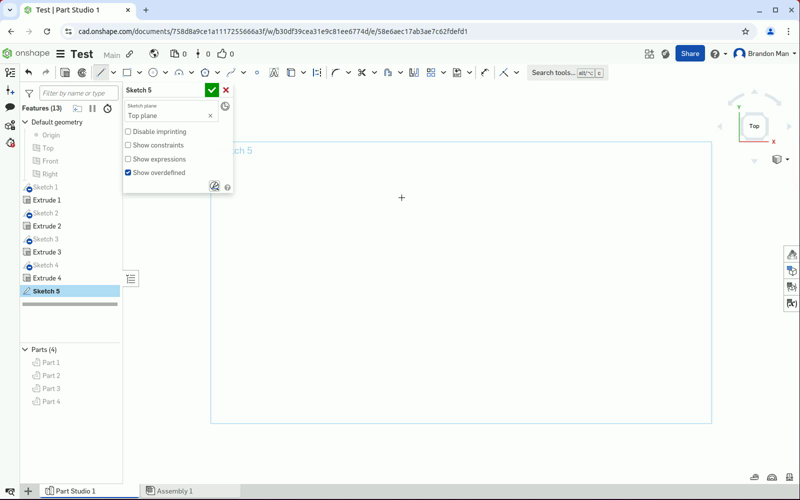
click(401, 197)
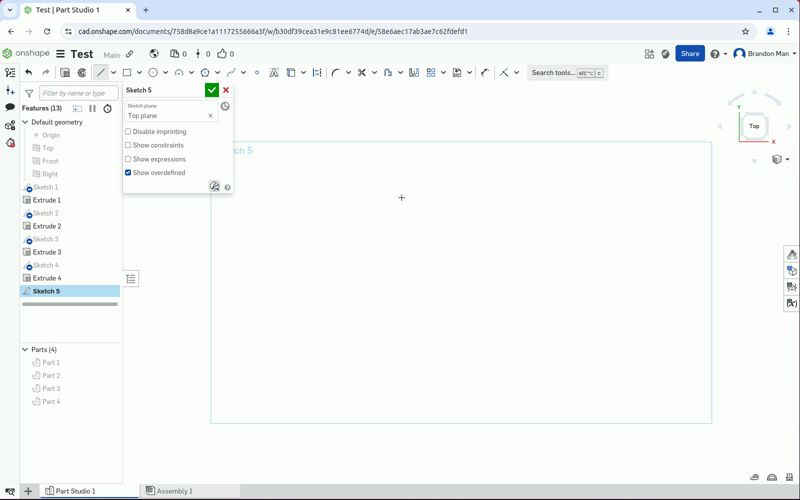
key_up(shift)
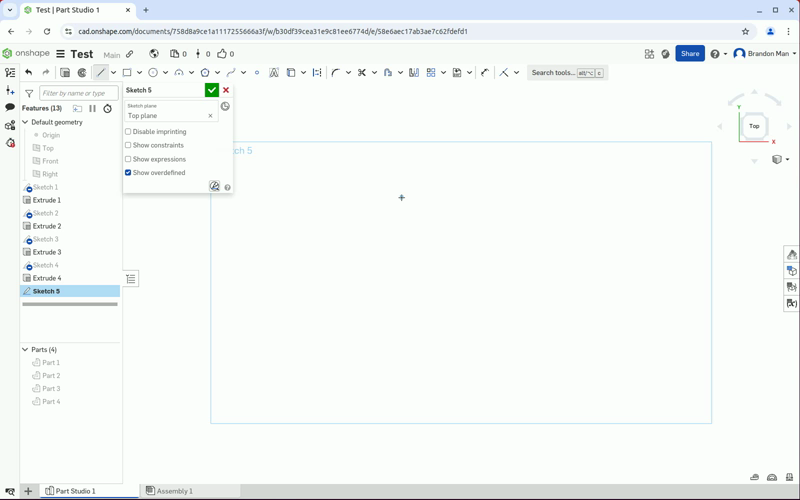
key_down(shift)
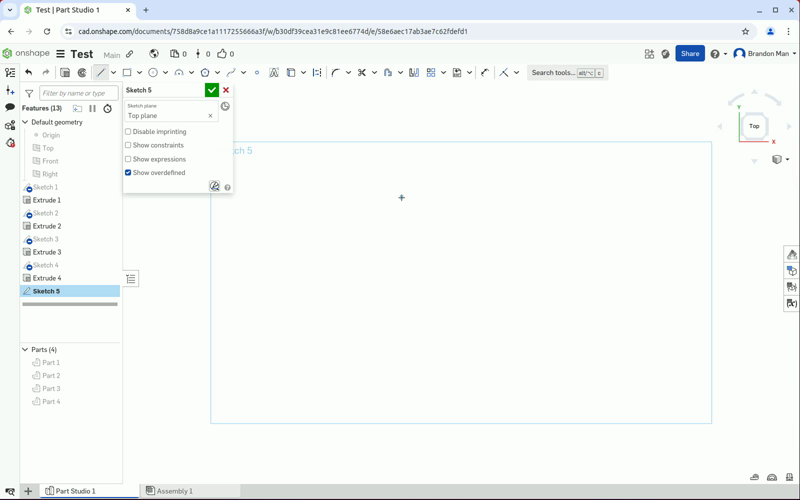
mouse_move(472, 197)
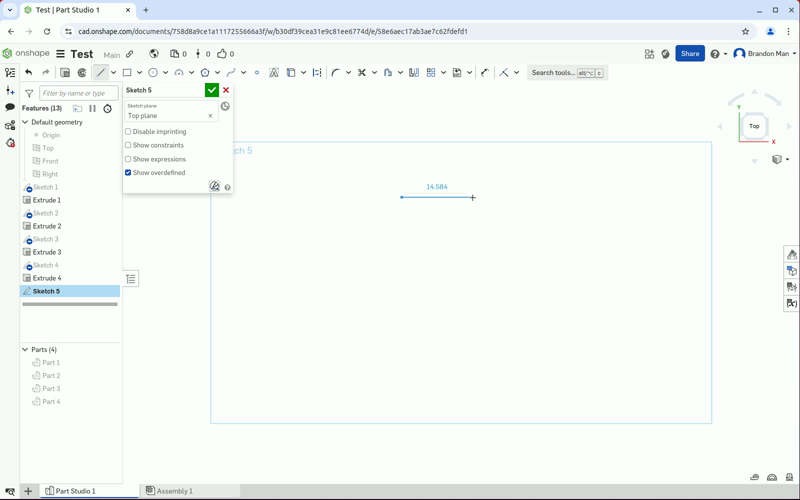
click(472, 197)
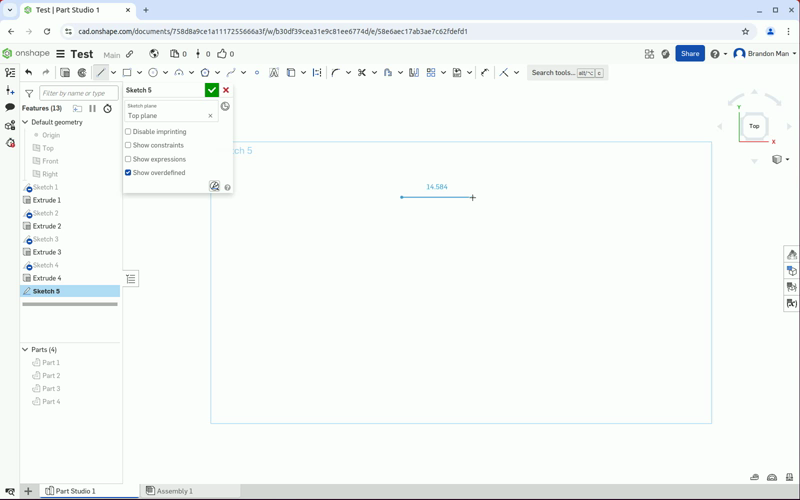
key_up(shift)
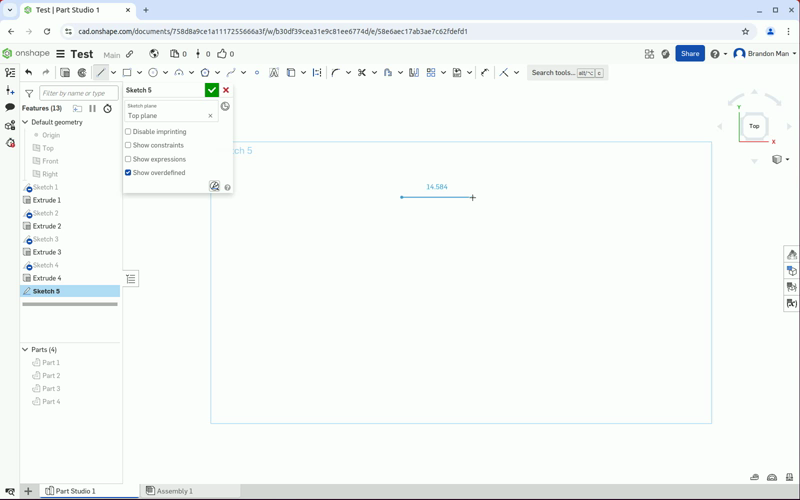
key_down(shift)
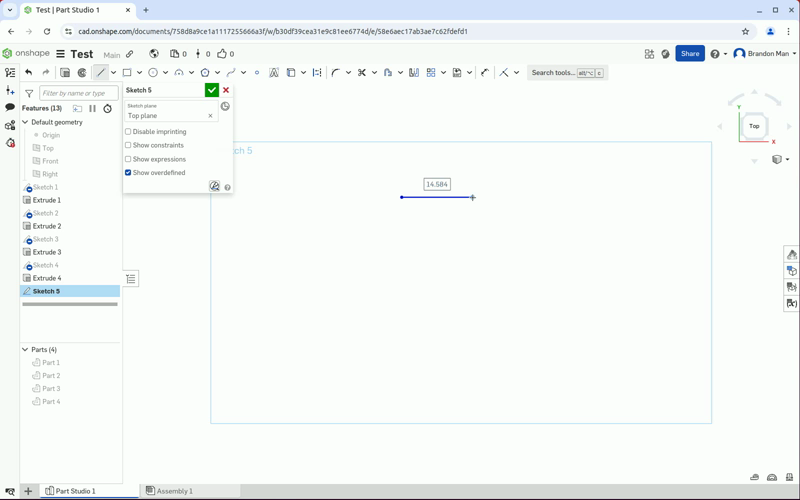
mouse_move(502, 197)
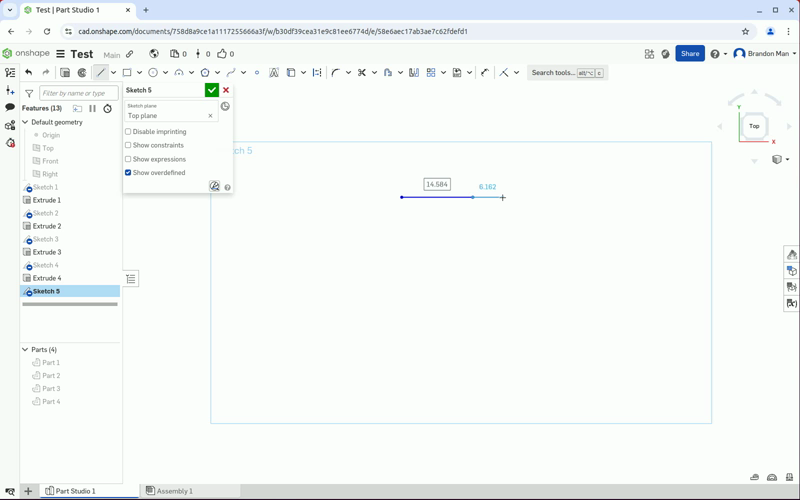
mouse_move(472, 184)
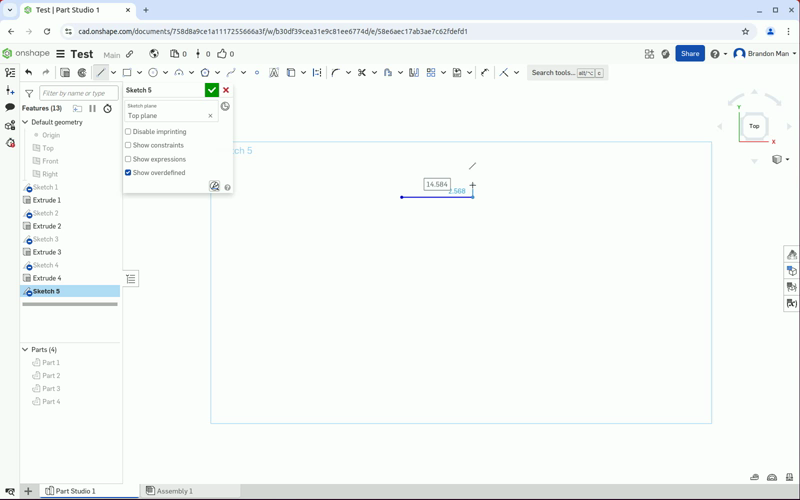
click(472, 184)
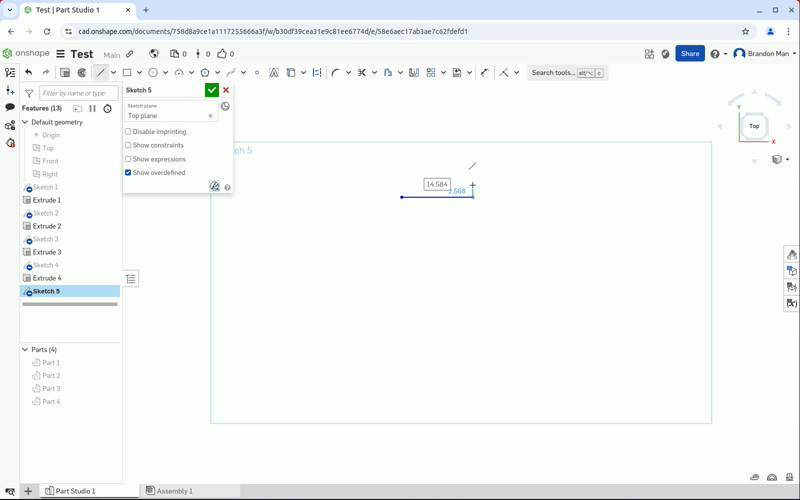
key_up(shift)
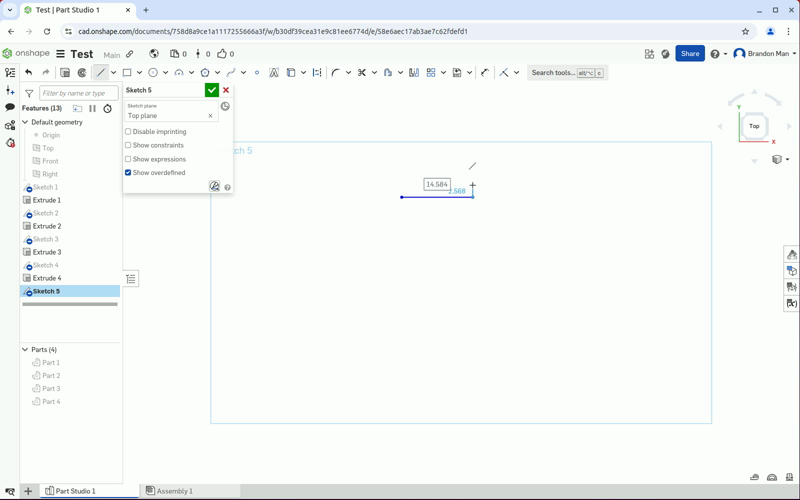
key_down(shift)
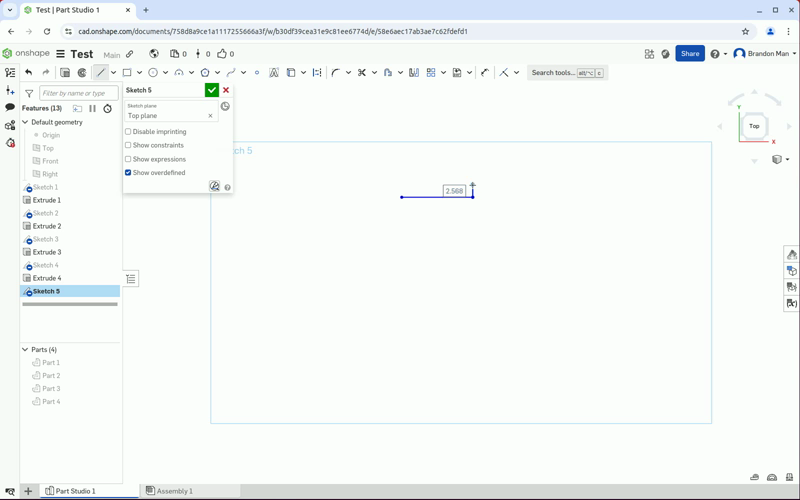
mouse_move(401, 184)
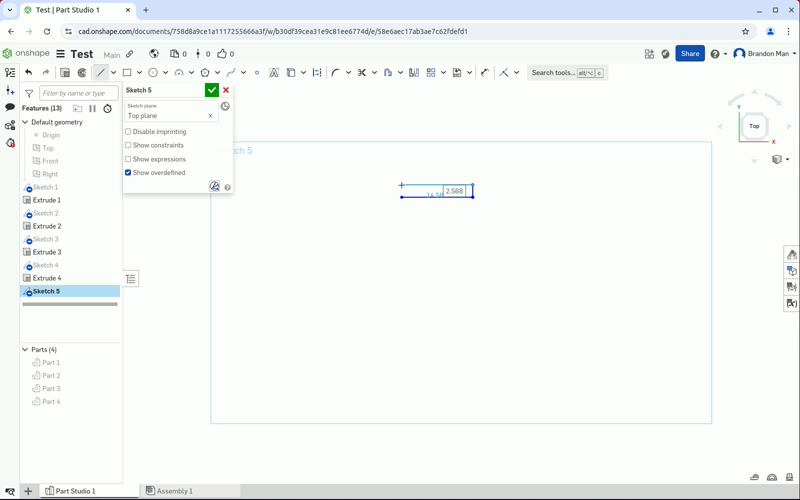
click(401, 184)
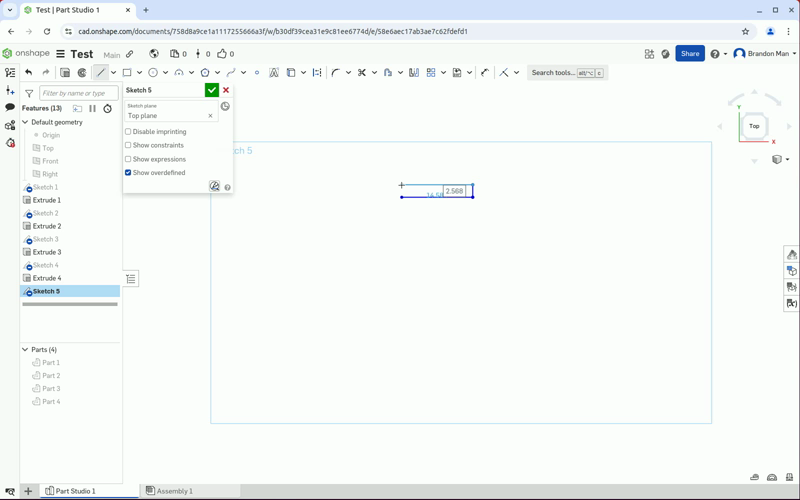
key_up(shift)
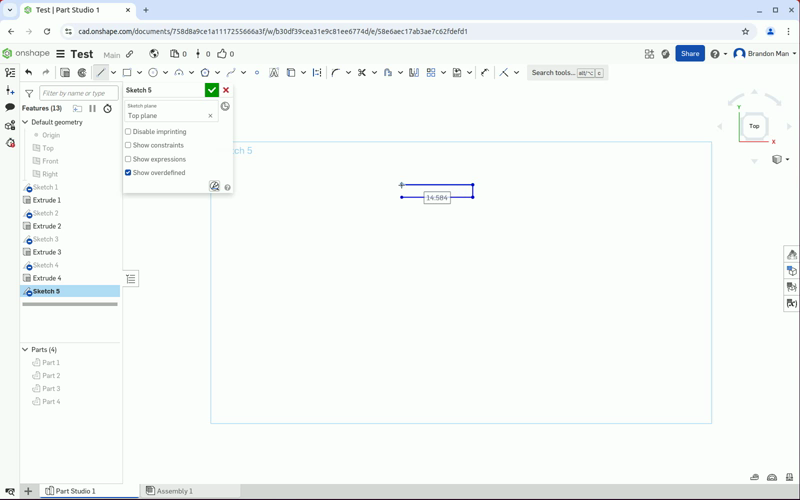
mouse_move(431, 184)
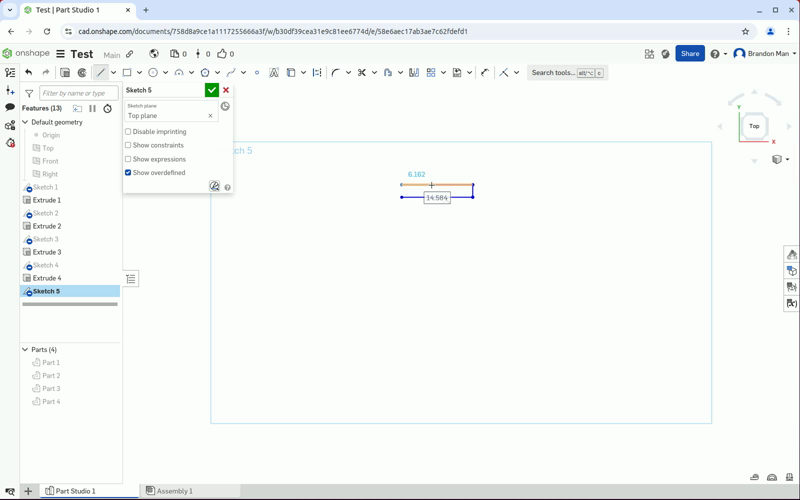
key_down(shift)
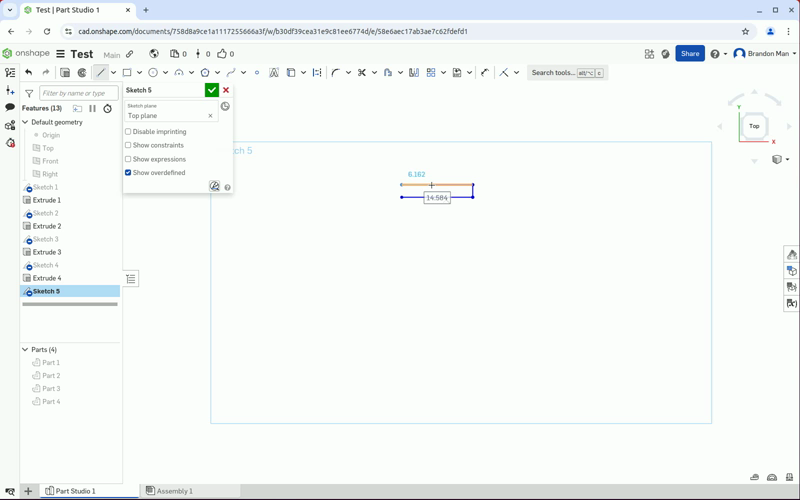
mouse_move(401, 197)
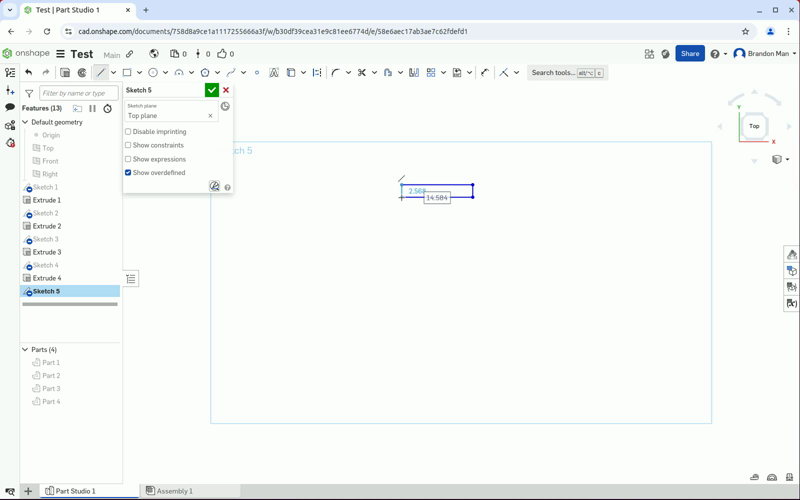
key_up(shift)
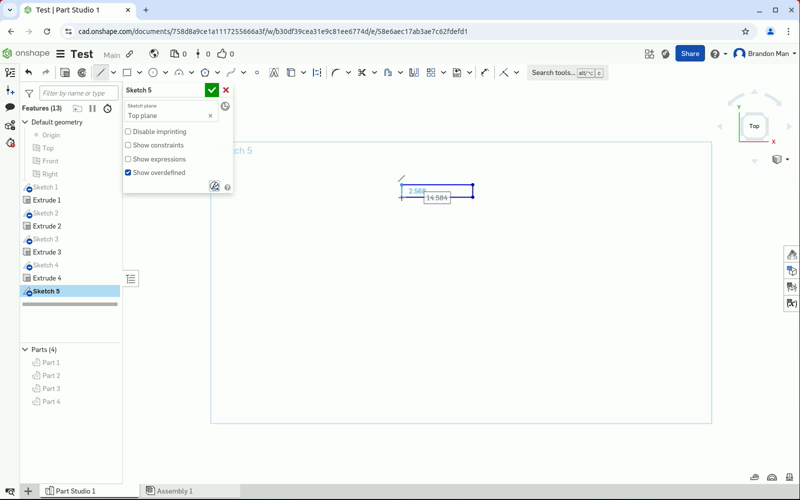
click(401, 197)
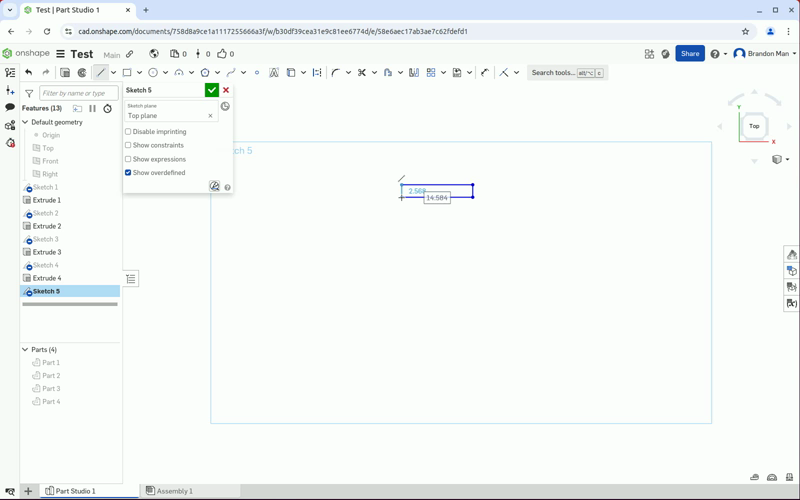
key(esc)
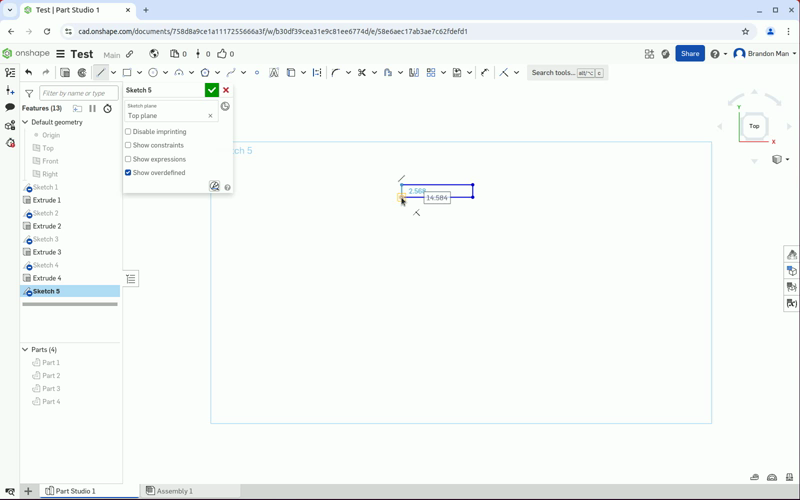
mouse_move(426, 188)
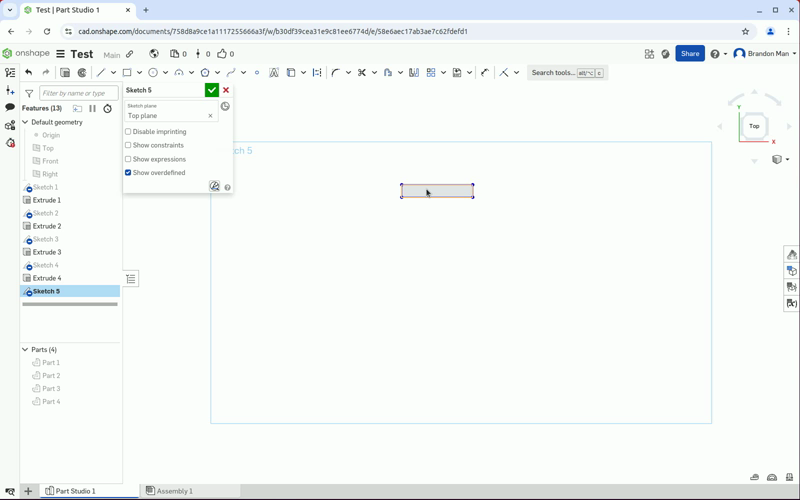
scroll(6)
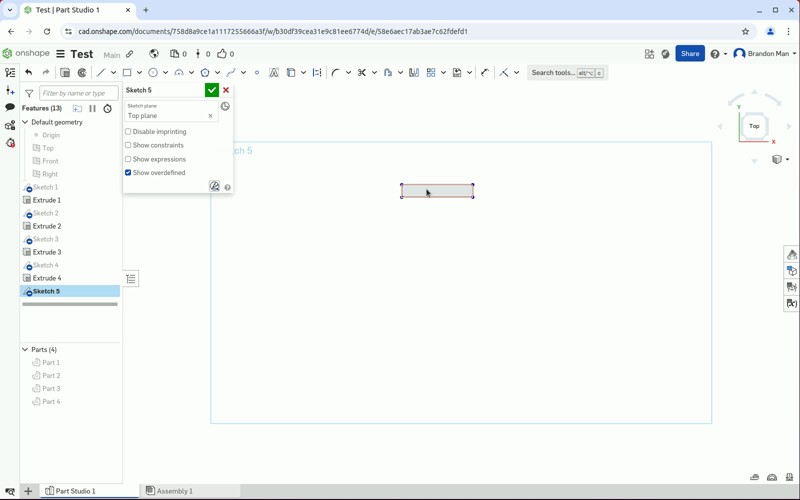
scroll(6)
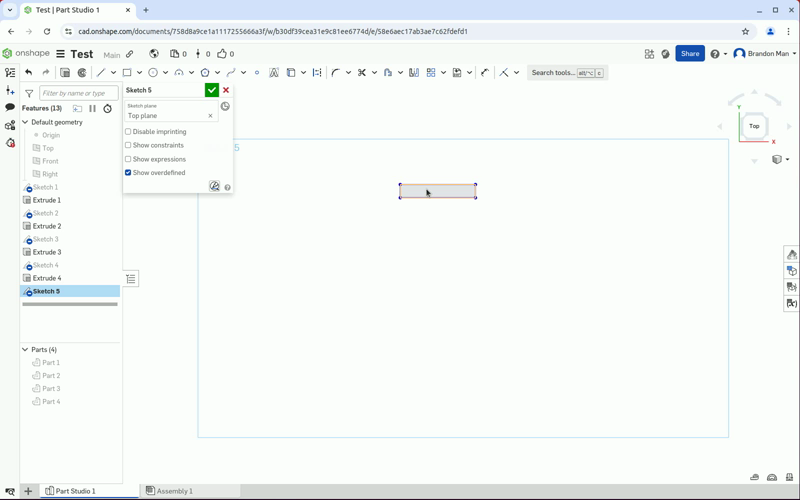
scroll(6)
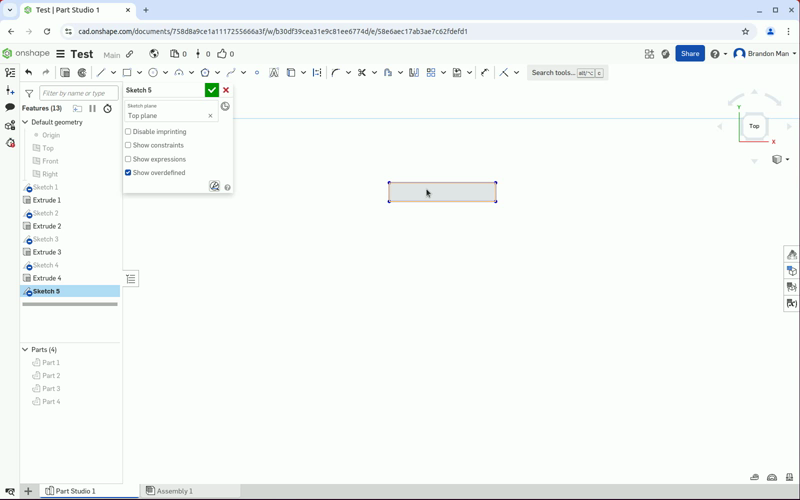
scroll(6)
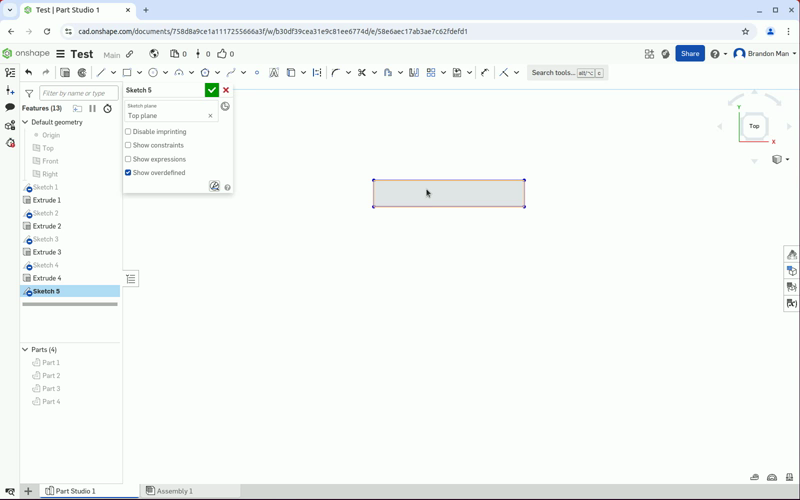
scroll(6)
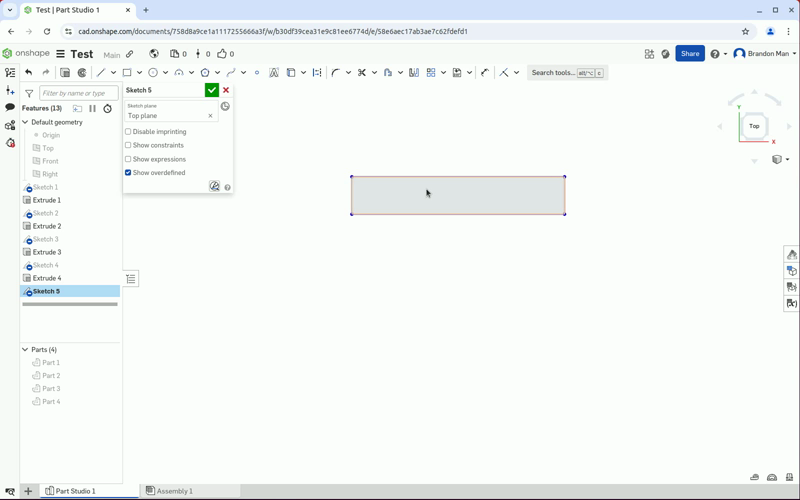
scroll(6)
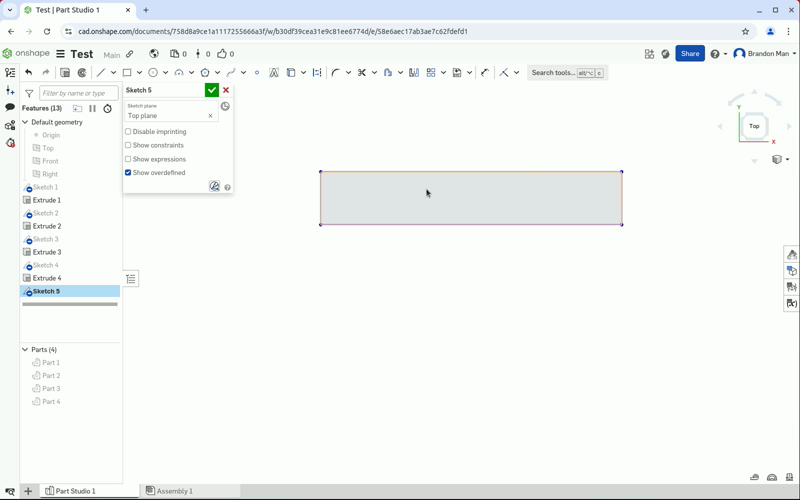
scroll(6)
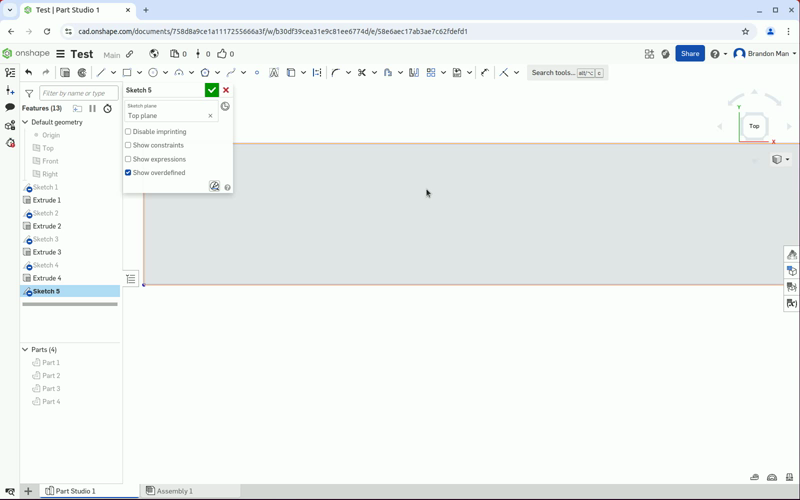
click(426, 188)
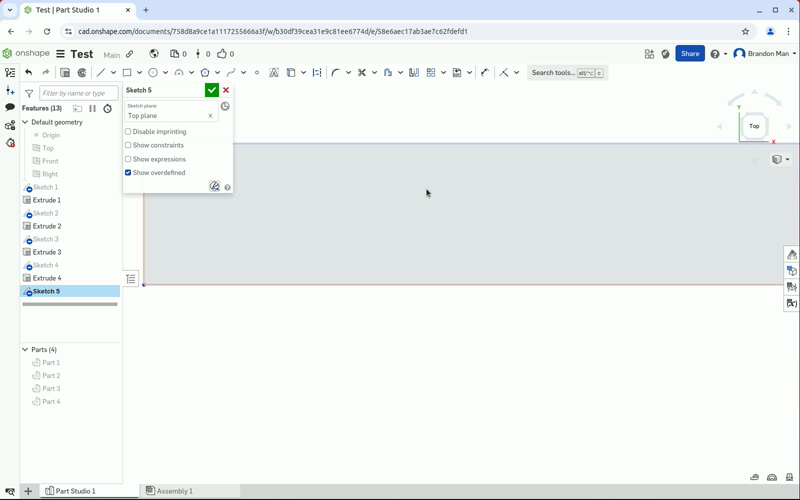
scroll(-6)
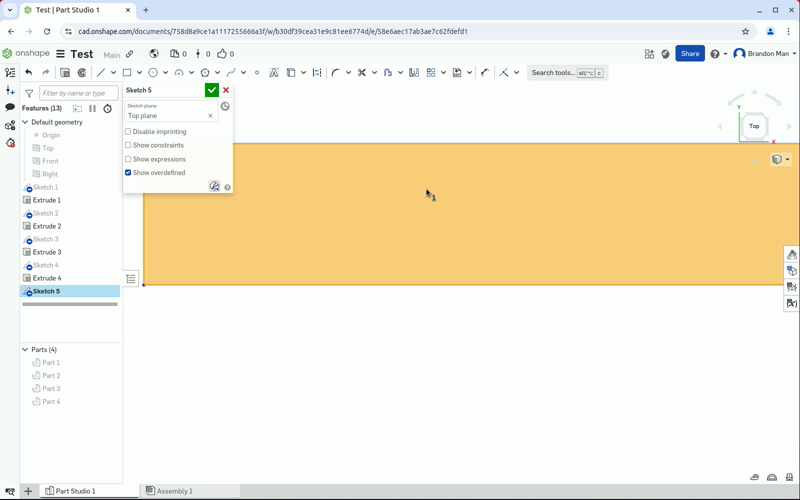
scroll(-6)
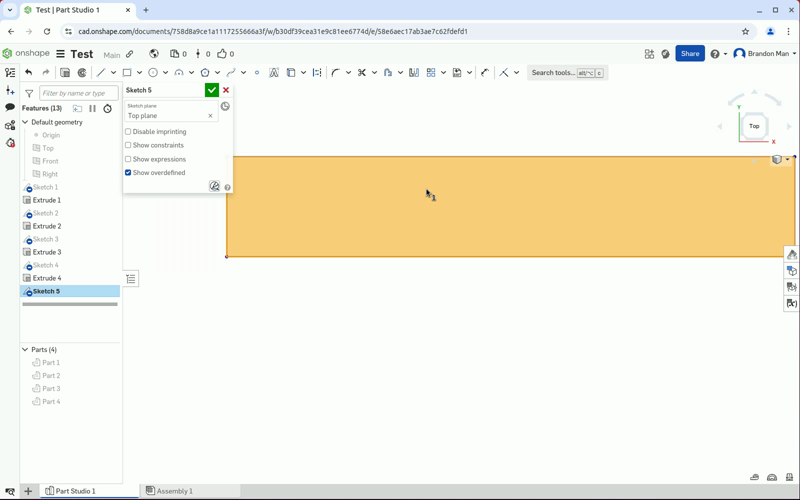
scroll(-6)
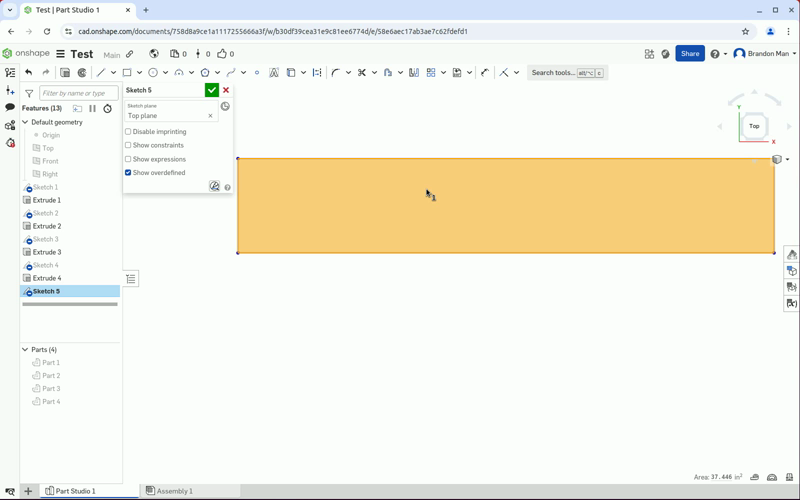
scroll(-6)
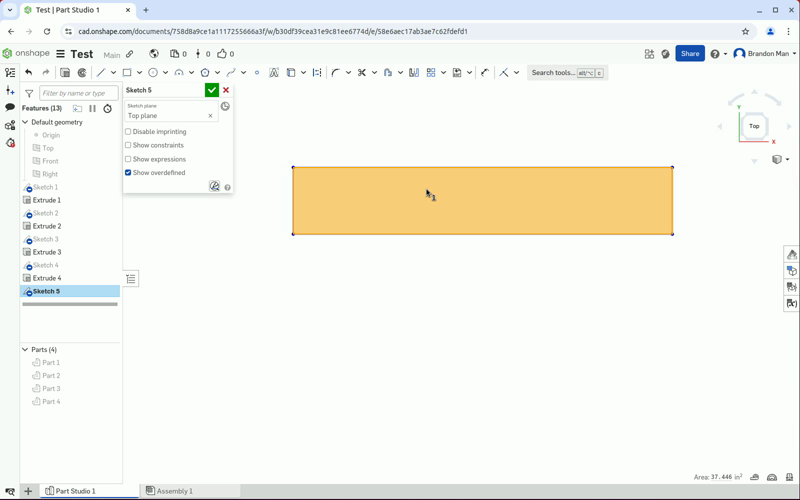
scroll(-6)
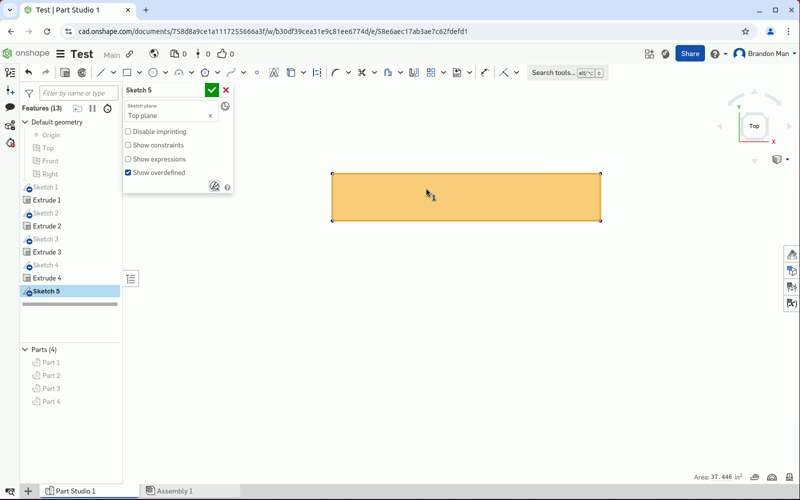
scroll(-6)
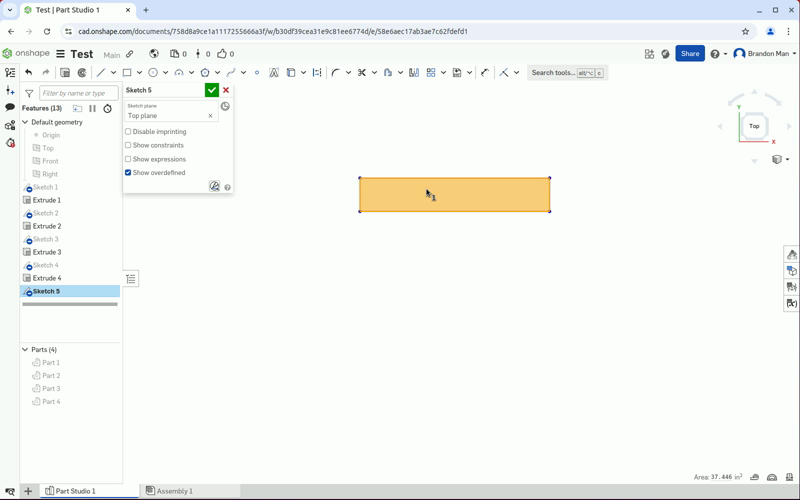
scroll(-6)
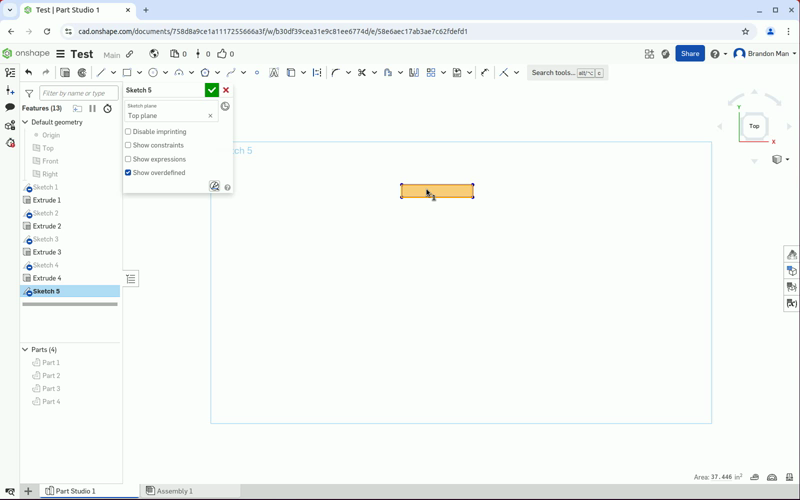
mouse_move(73, 352)
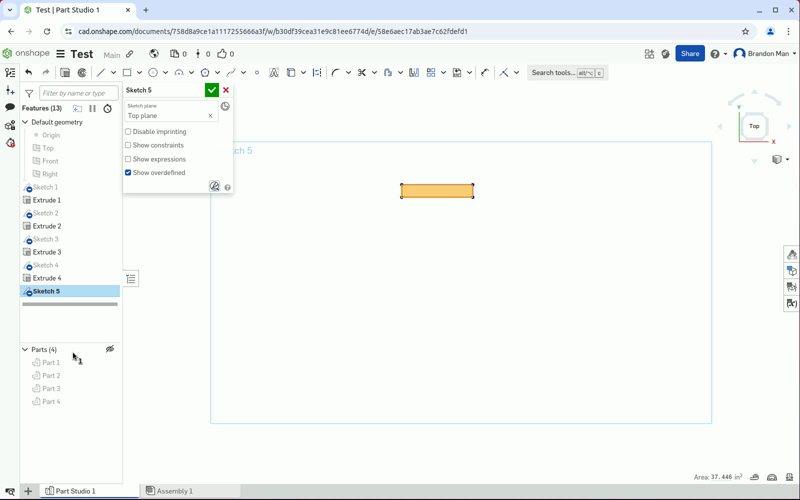
key(shift+y)
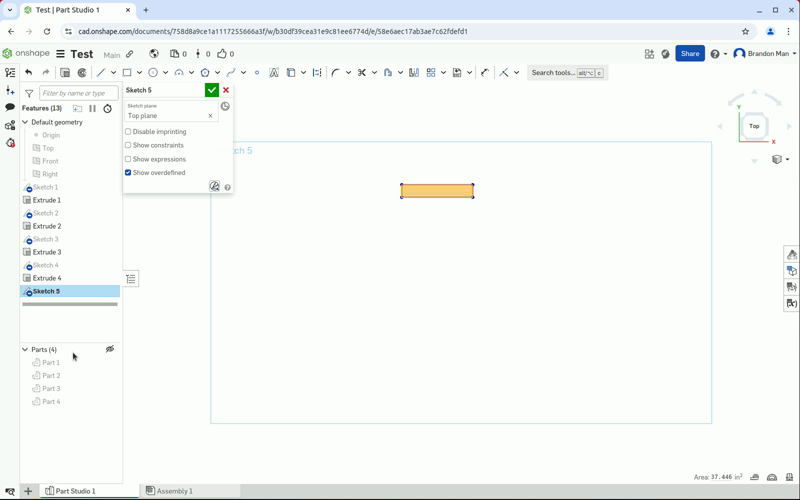
key(shift+e)
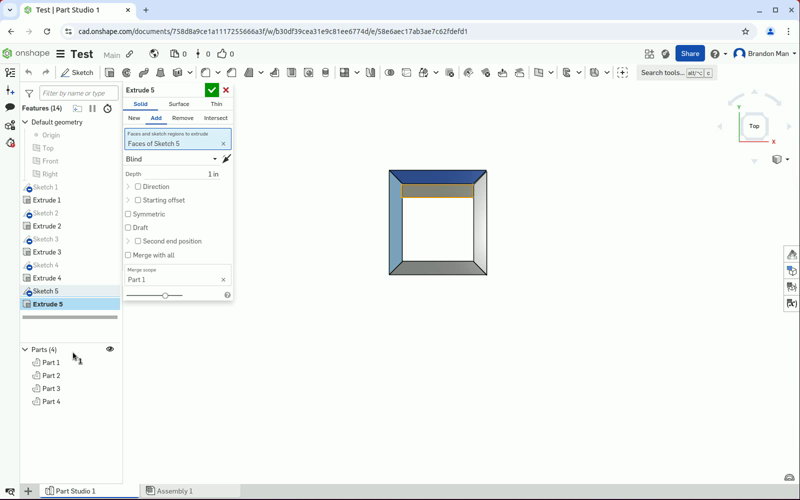
mouse_move(143, 106)
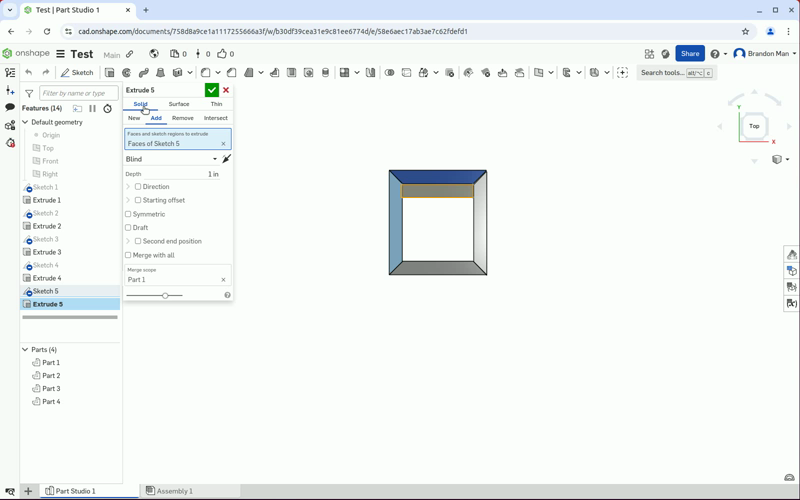
click(143, 106)
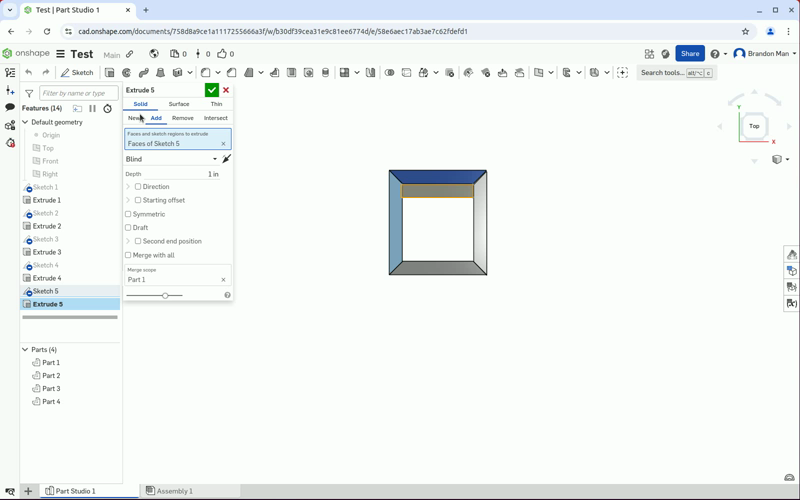
mouse_move(137, 120)
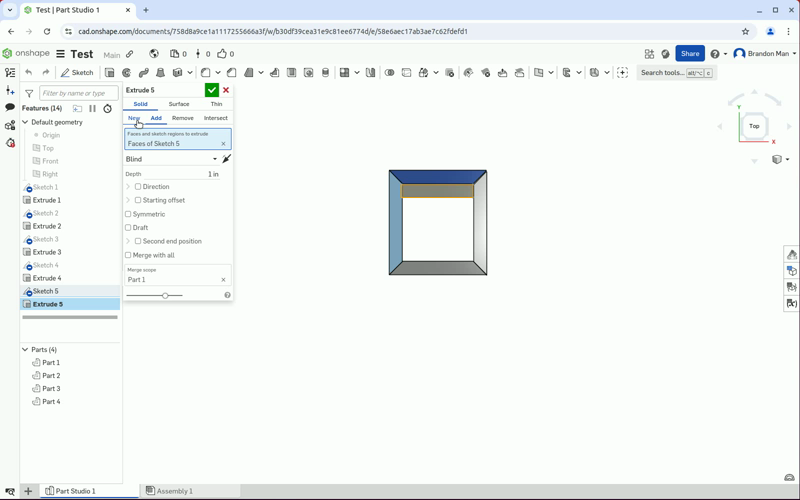
click(137, 120)
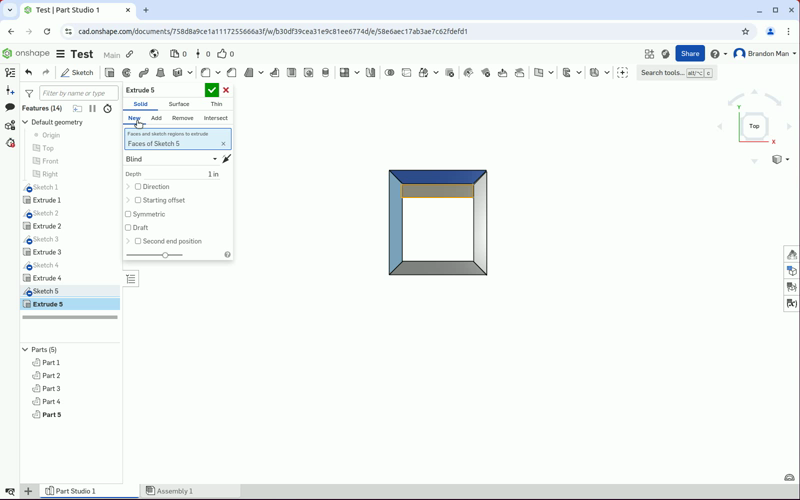
key(tab, 4)
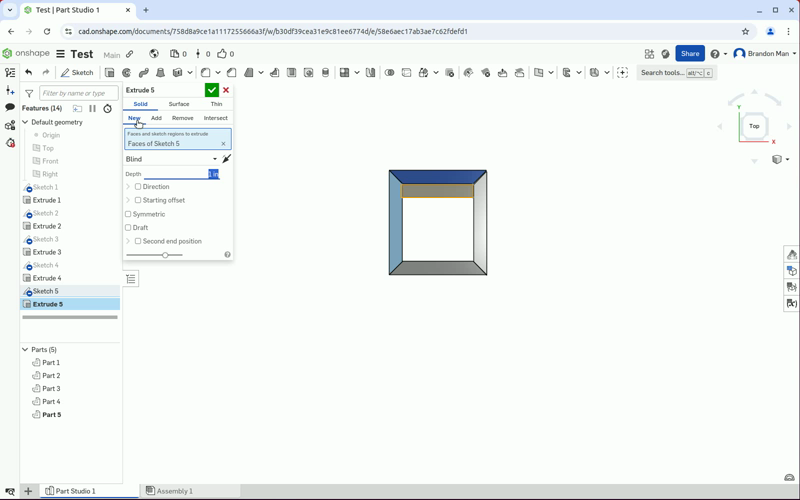
text(0.241)
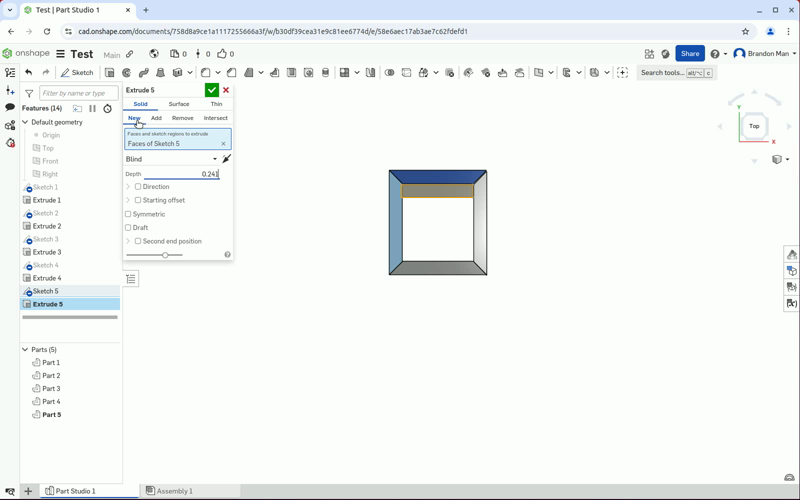
key(enter)
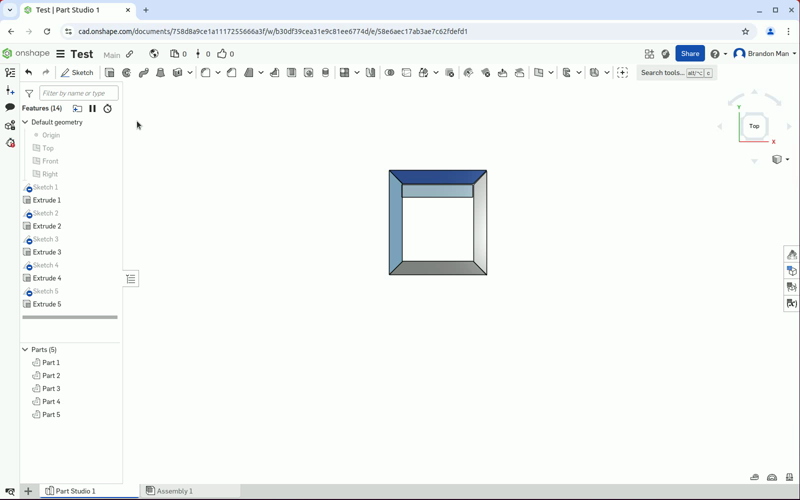
key(shift+h)
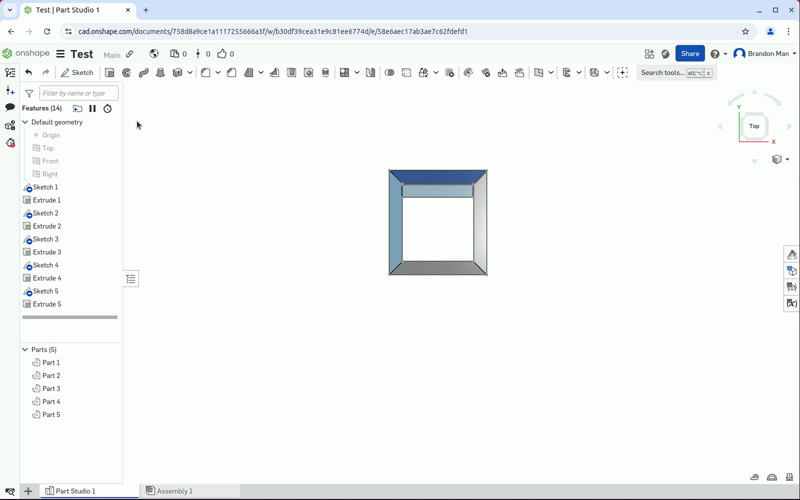
key(shift+h)
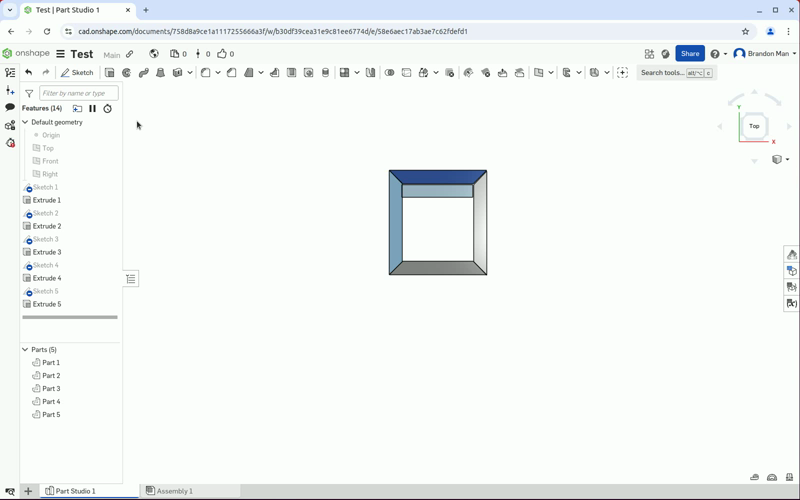
mouse_move(73, 189)
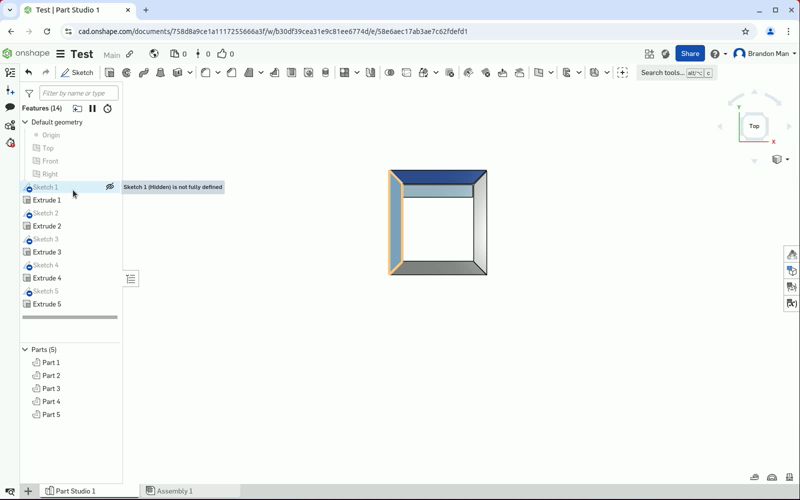
click(73, 189)
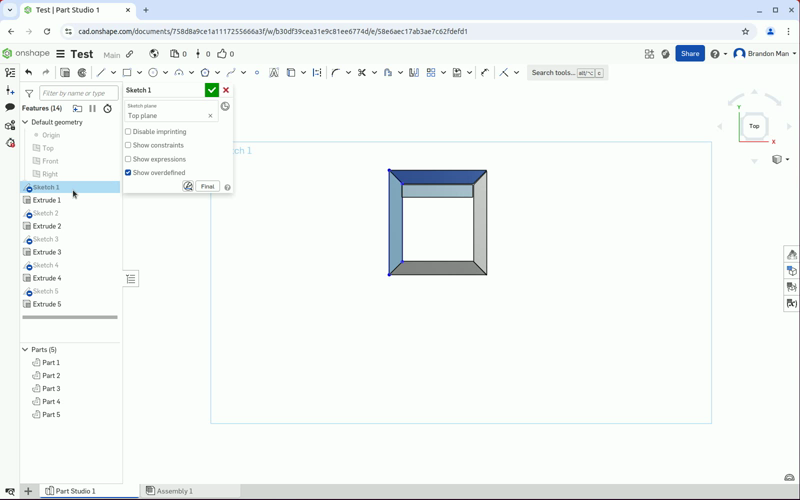
mouse_move(229, 92)
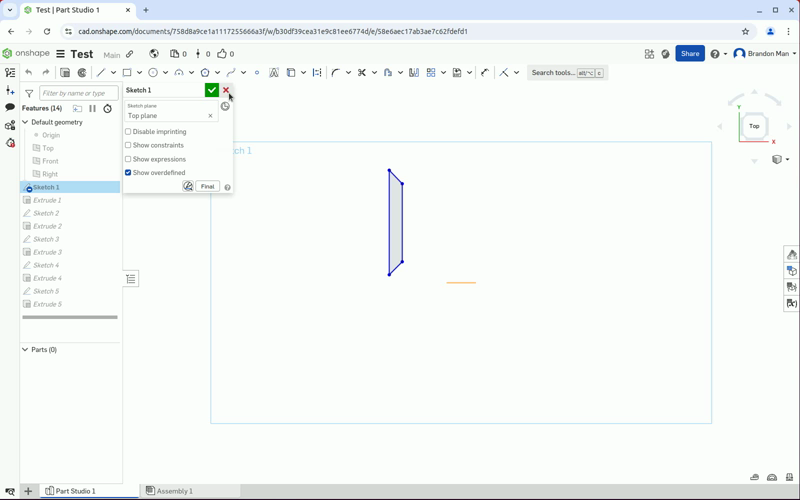
click(229, 92)
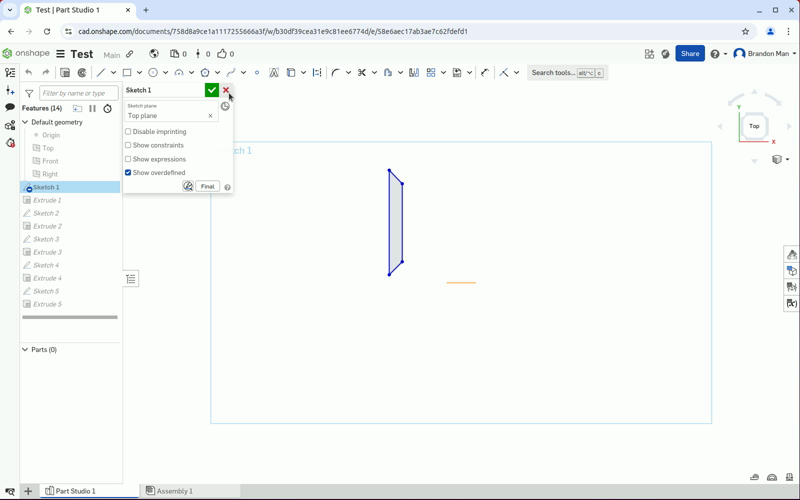
key(shift+s)
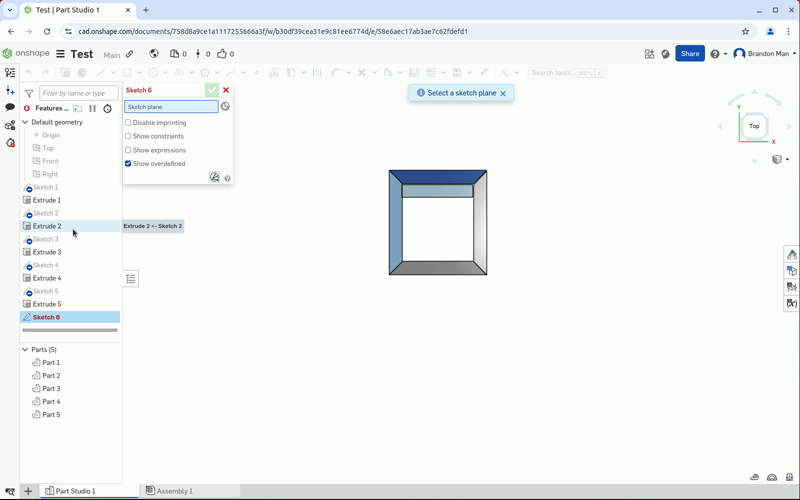
scroll(3)
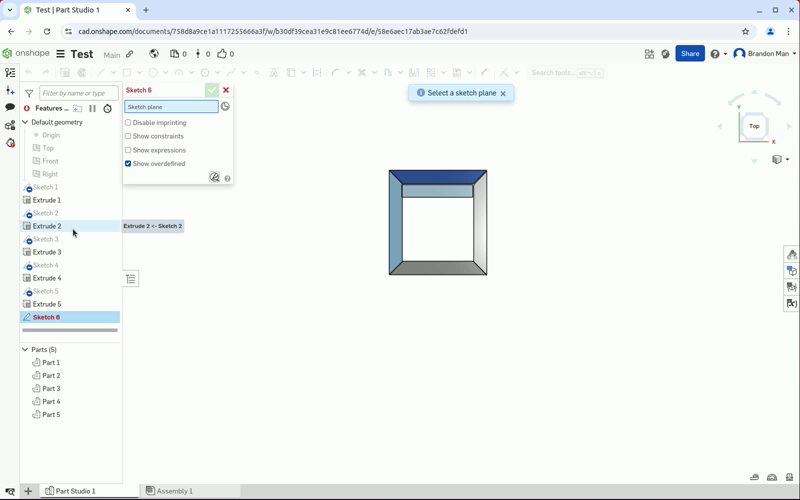
mouse_move(73, 150)
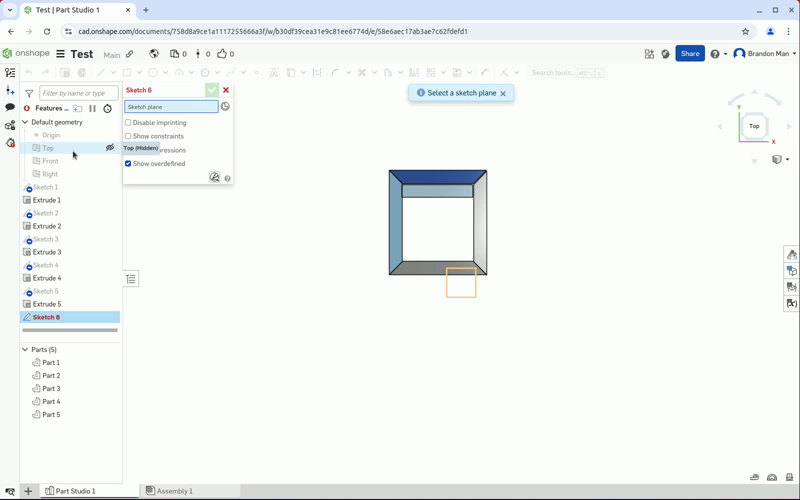
click(73, 150)
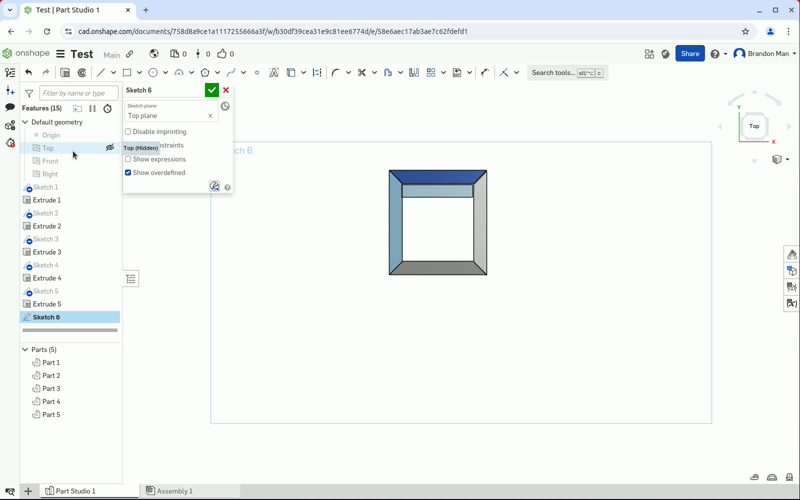
mouse_move(73, 352)
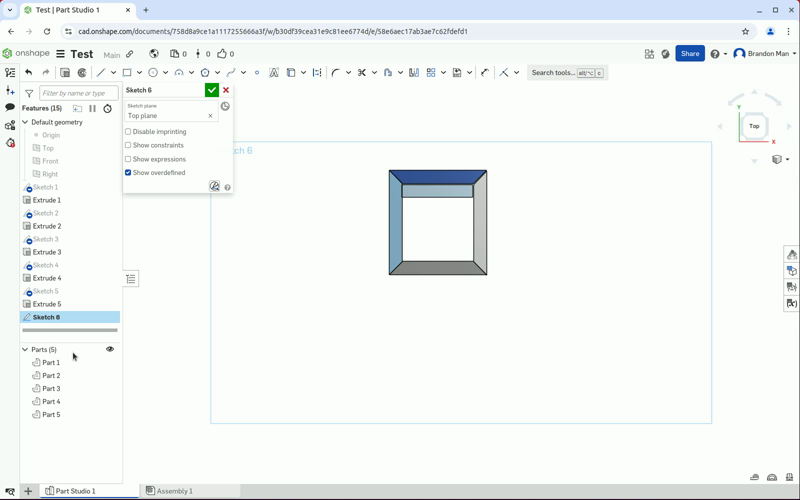
key(y)
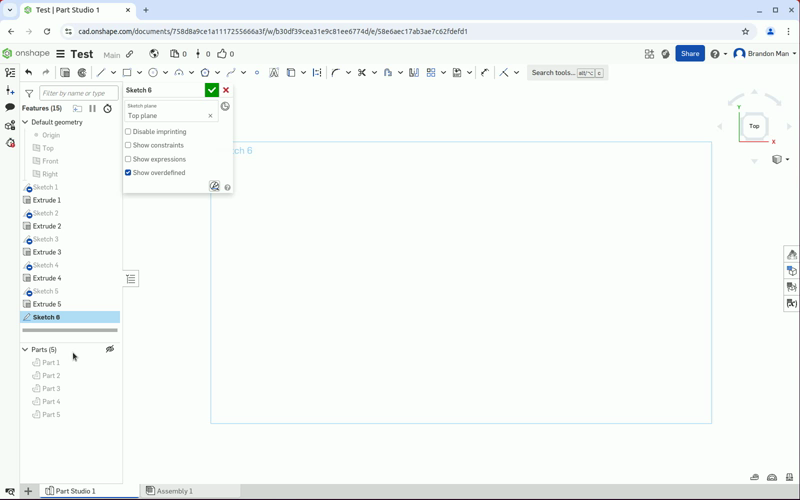
key(l)
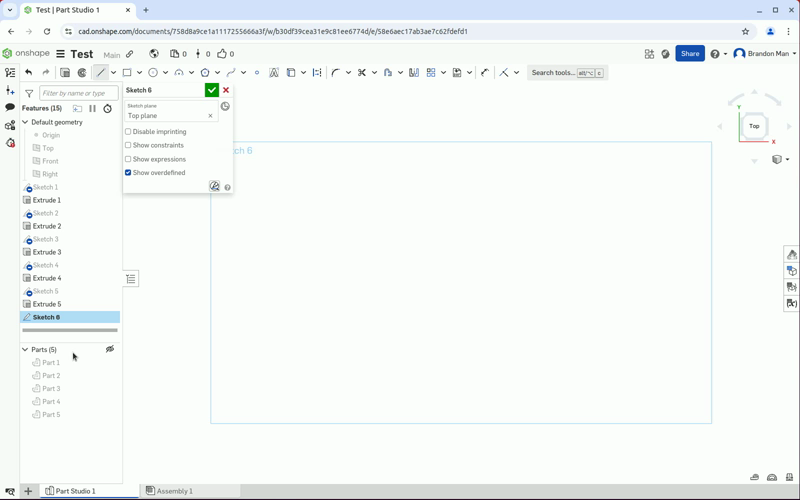
key_down(shift)
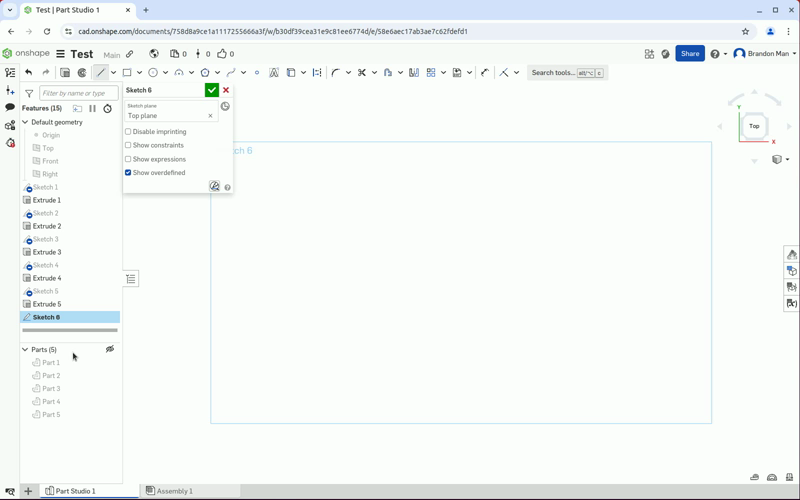
mouse_move(401, 210)
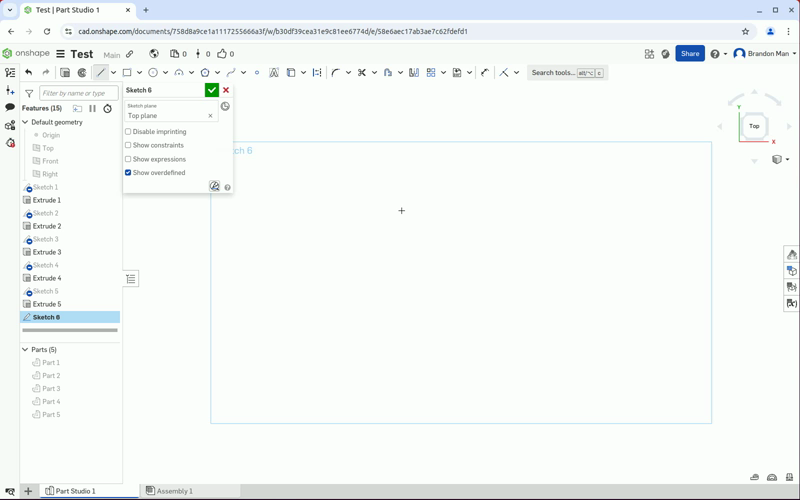
click(401, 210)
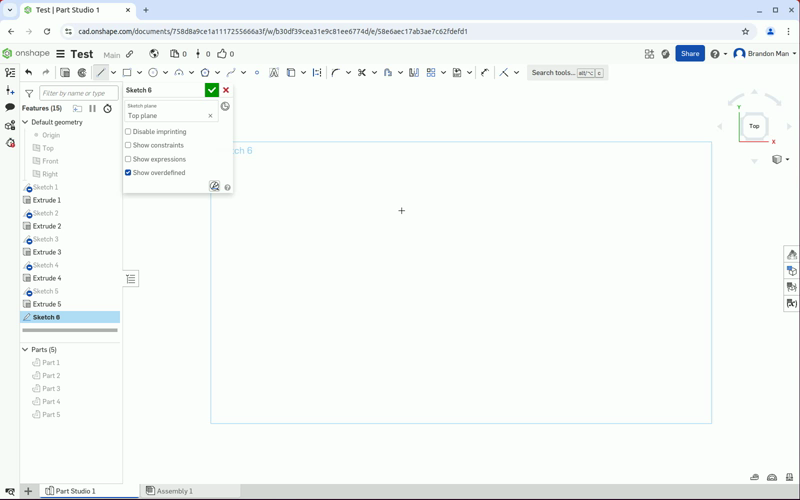
key_up(shift)
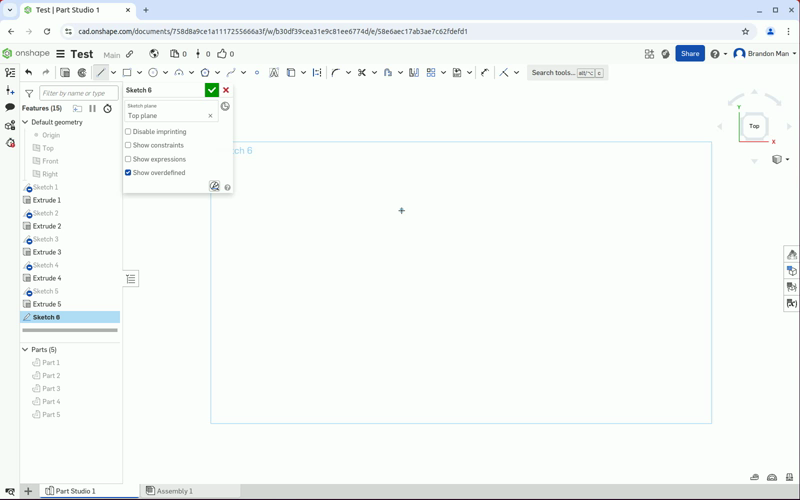
key_down(shift)
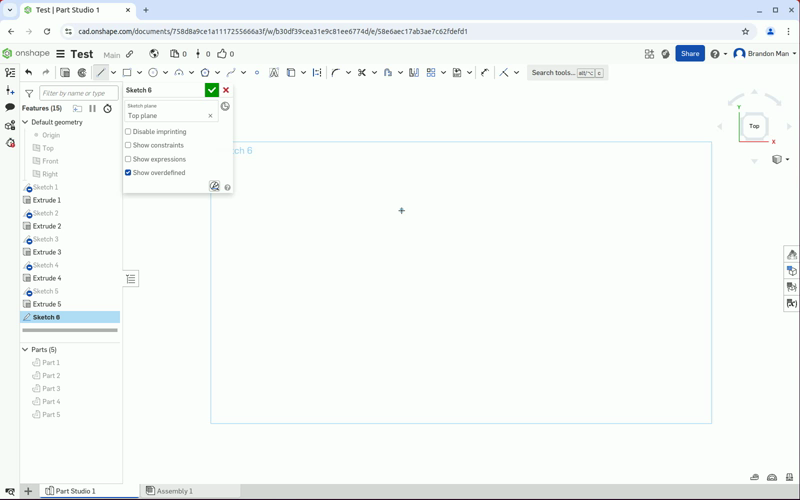
mouse_move(472, 210)
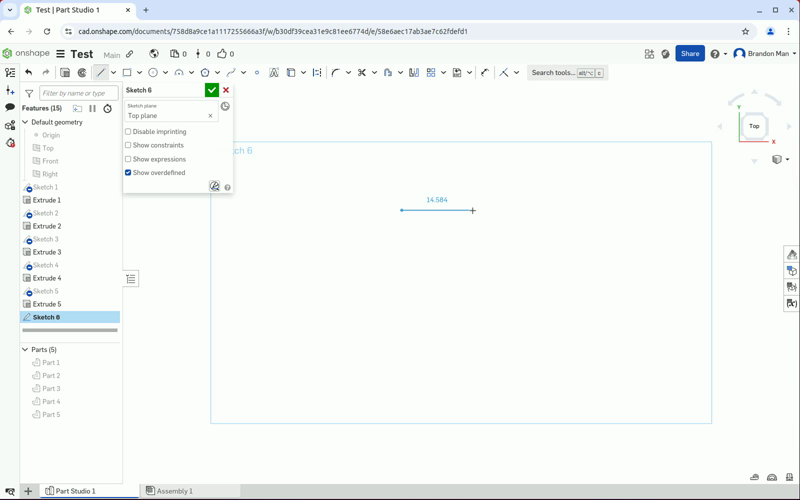
click(472, 210)
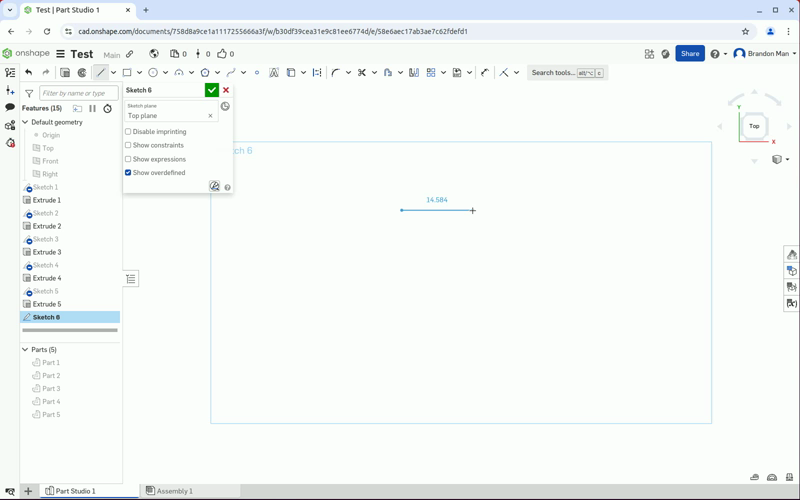
key_up(shift)
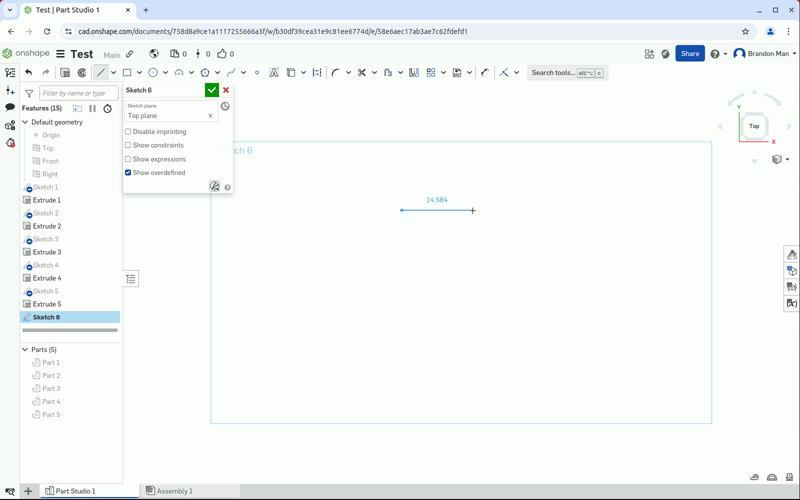
key_down(shift)
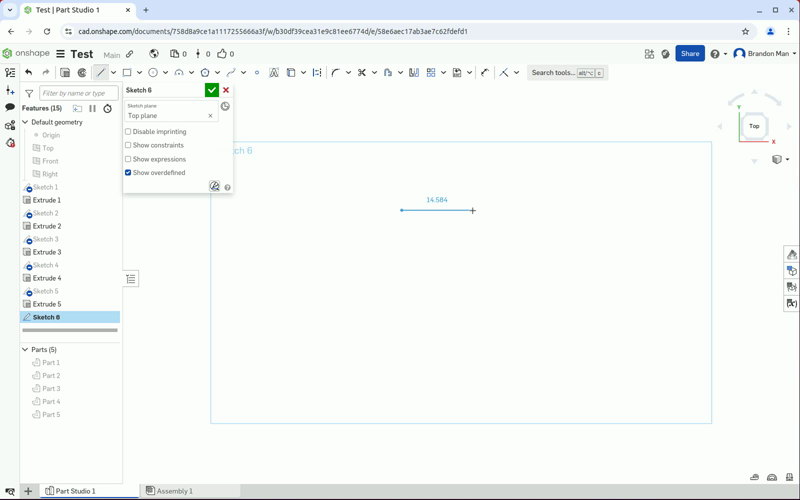
mouse_move(502, 210)
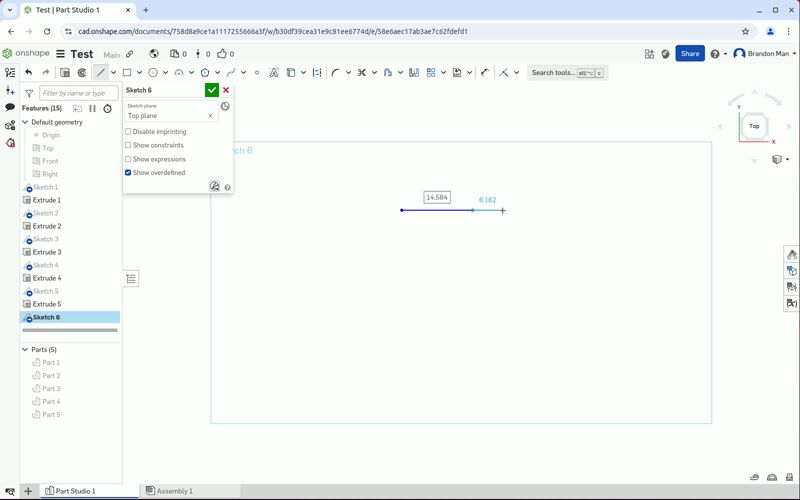
mouse_move(472, 197)
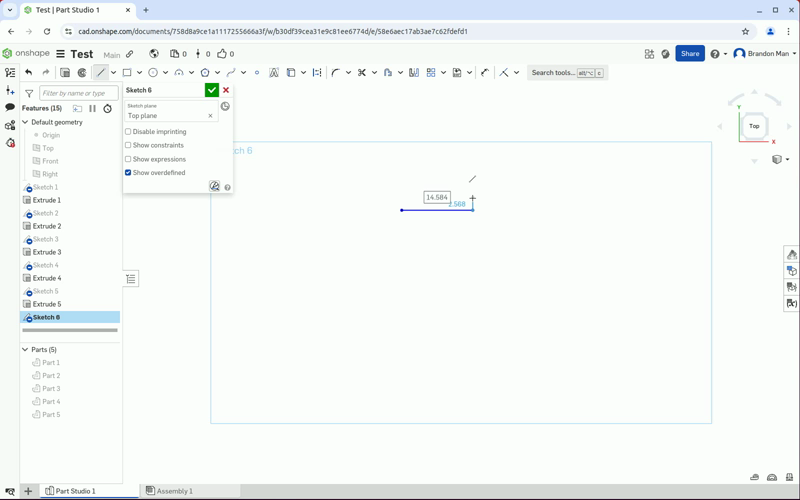
click(472, 197)
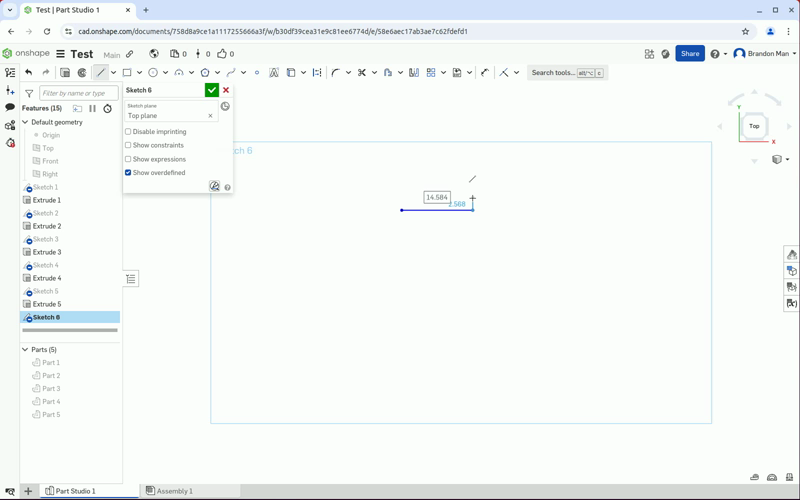
key_up(shift)
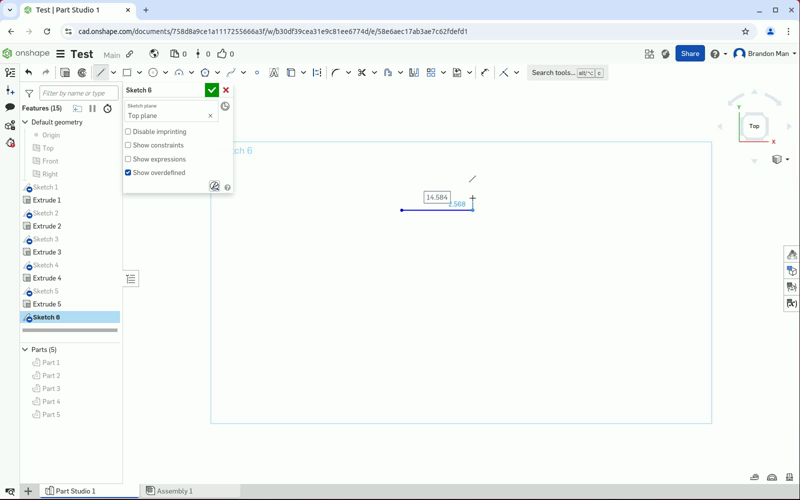
key_down(shift)
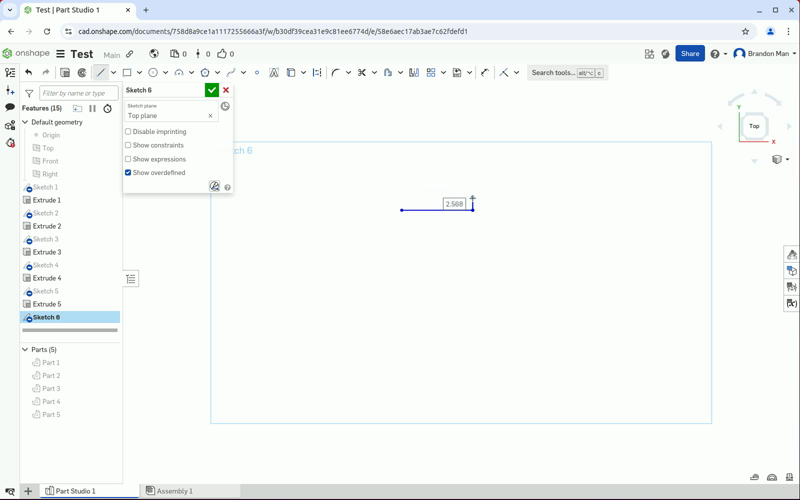
mouse_move(401, 197)
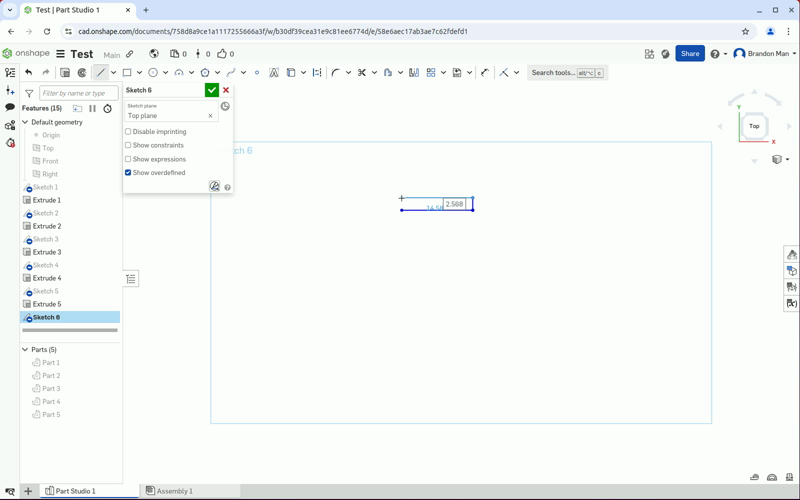
click(401, 197)
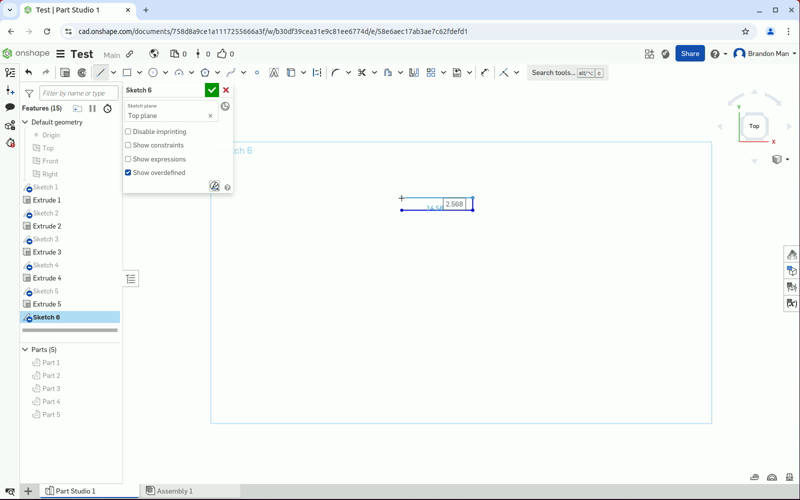
key_up(shift)
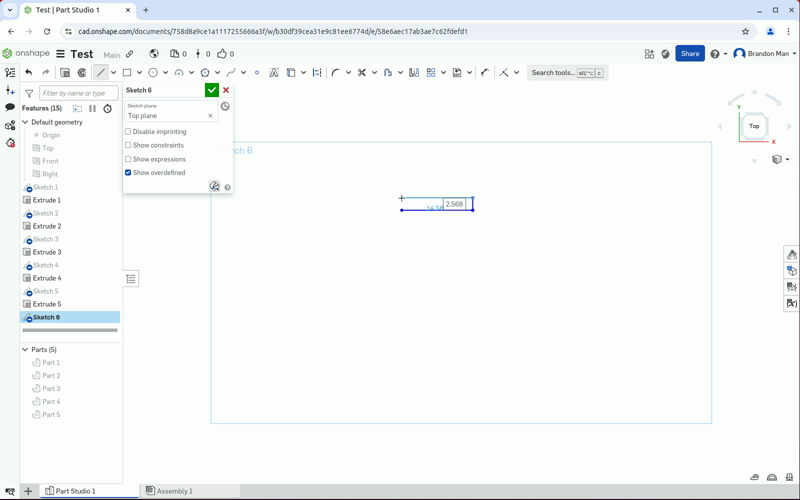
mouse_move(431, 197)
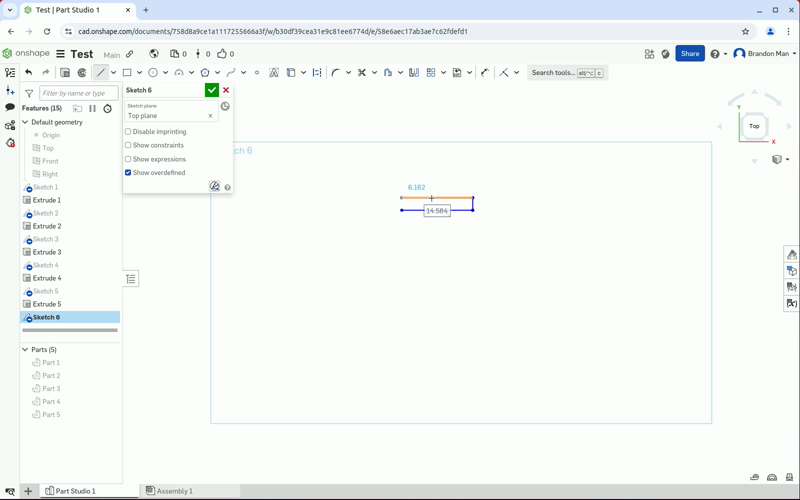
key_down(shift)
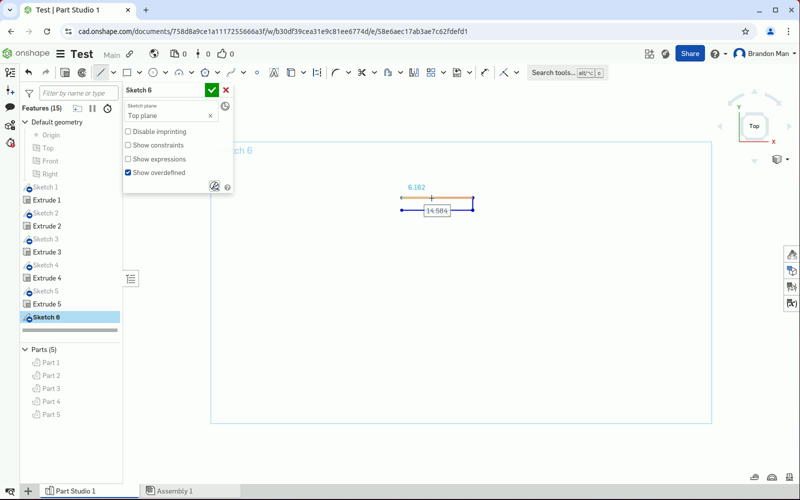
mouse_move(401, 210)
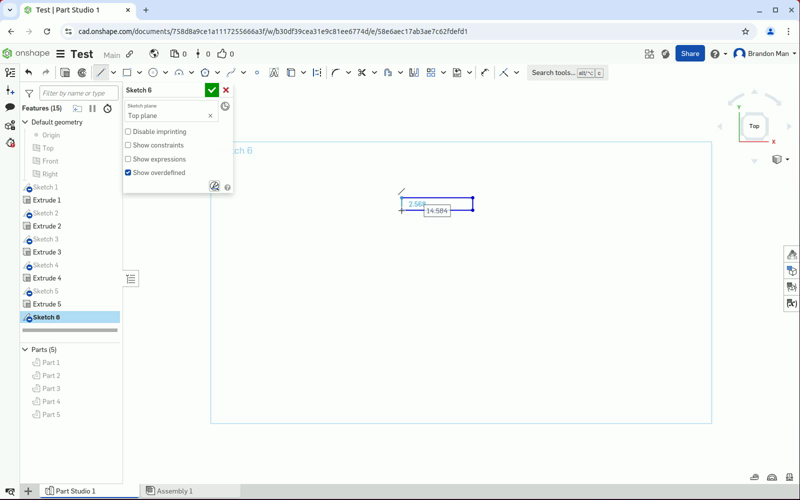
key_up(shift)
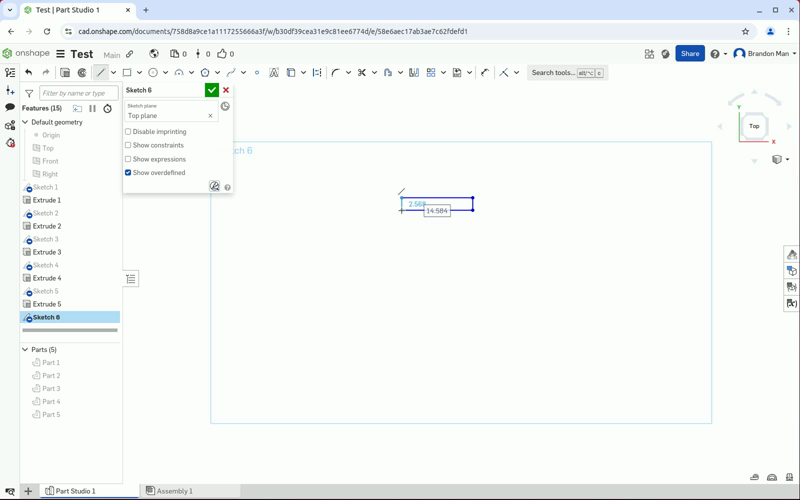
click(401, 210)
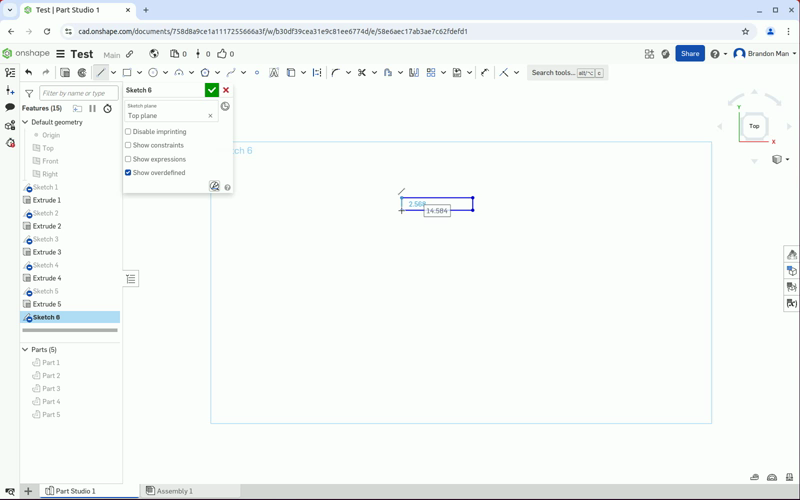
key(esc)
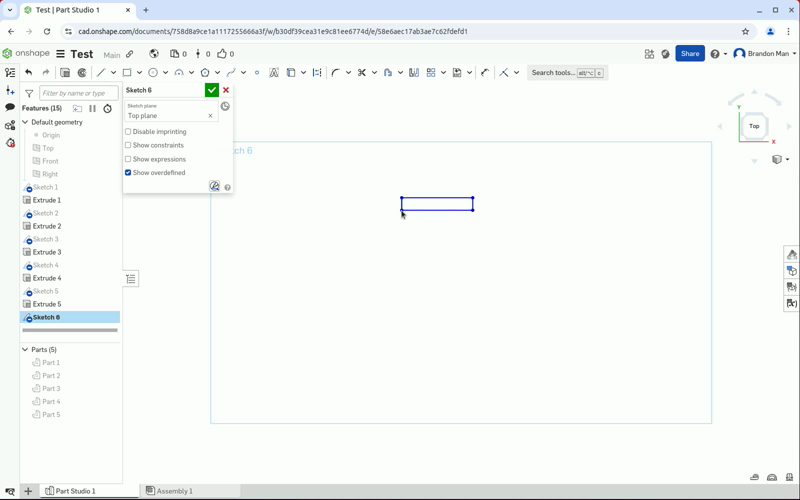
mouse_move(459, 202)
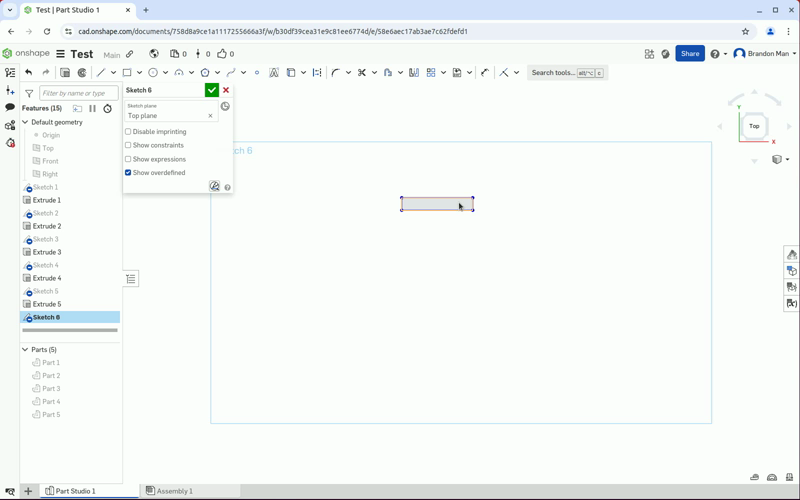
scroll(6)
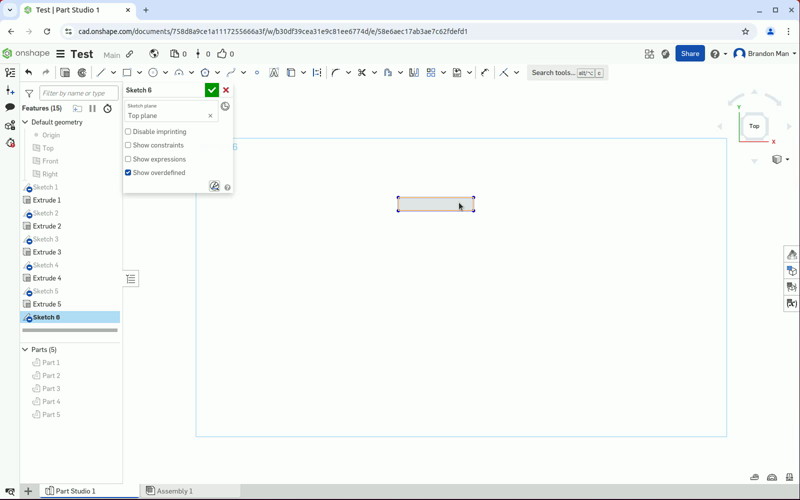
scroll(6)
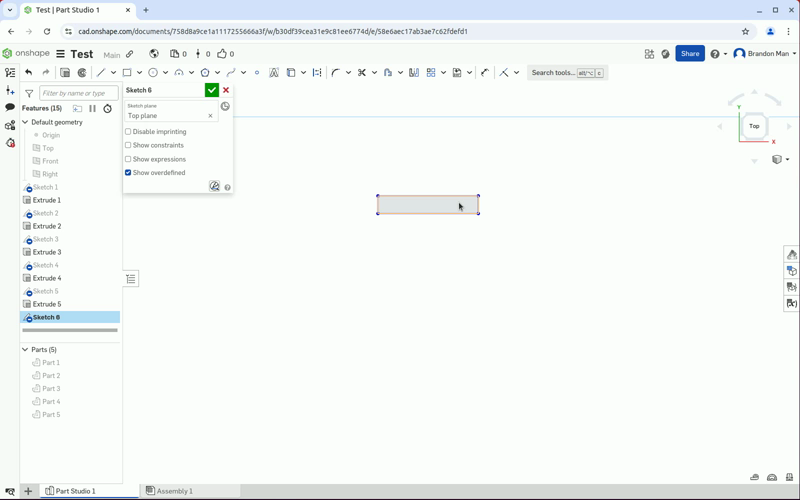
scroll(6)
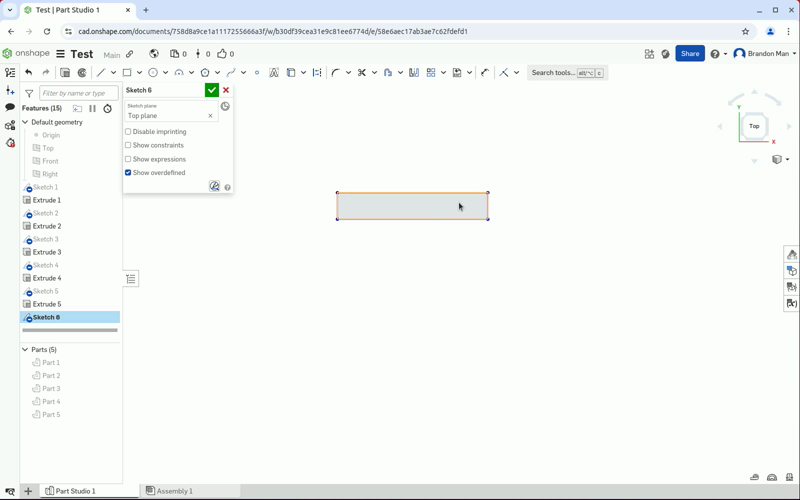
scroll(6)
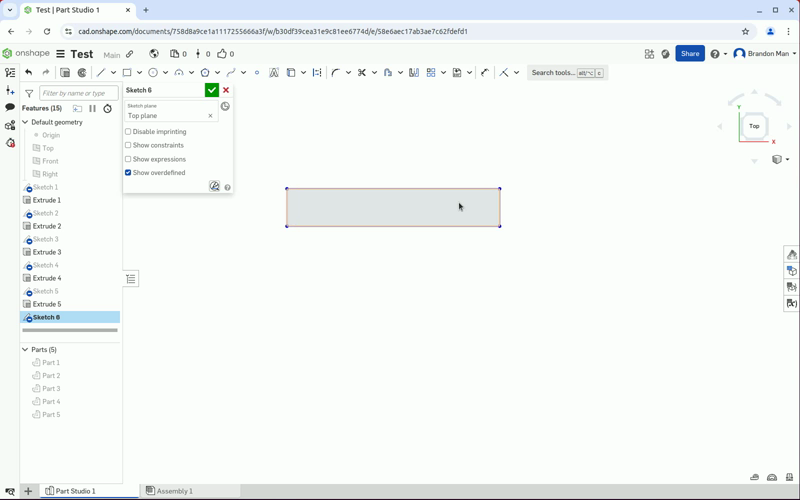
scroll(6)
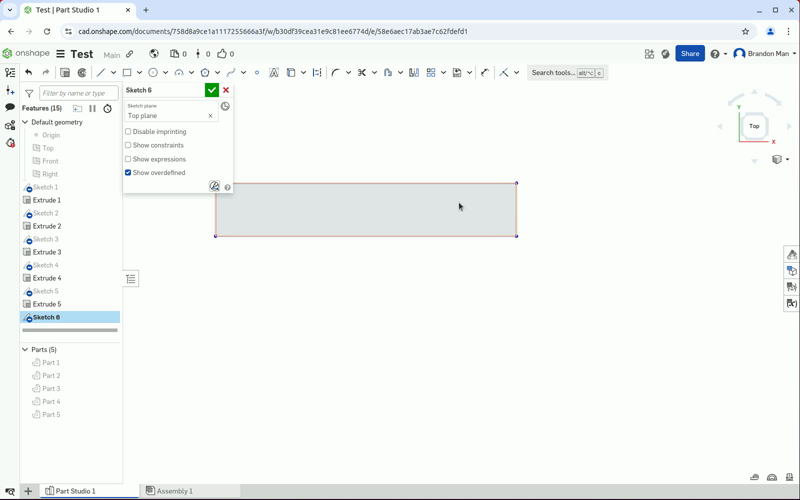
scroll(6)
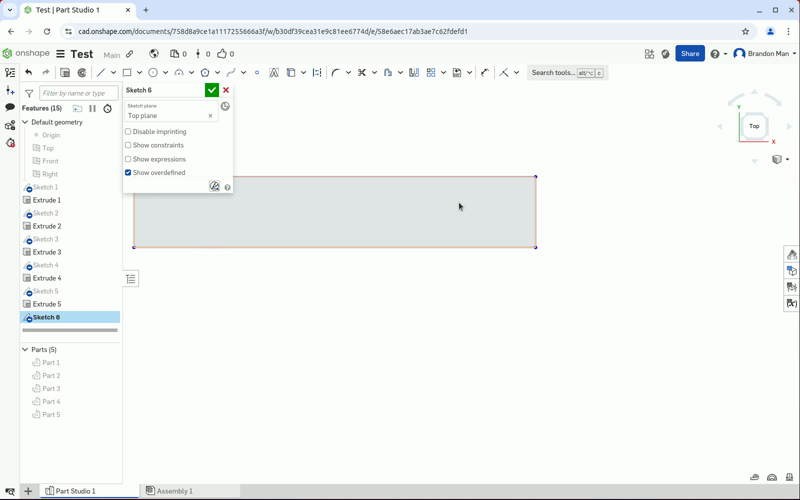
scroll(6)
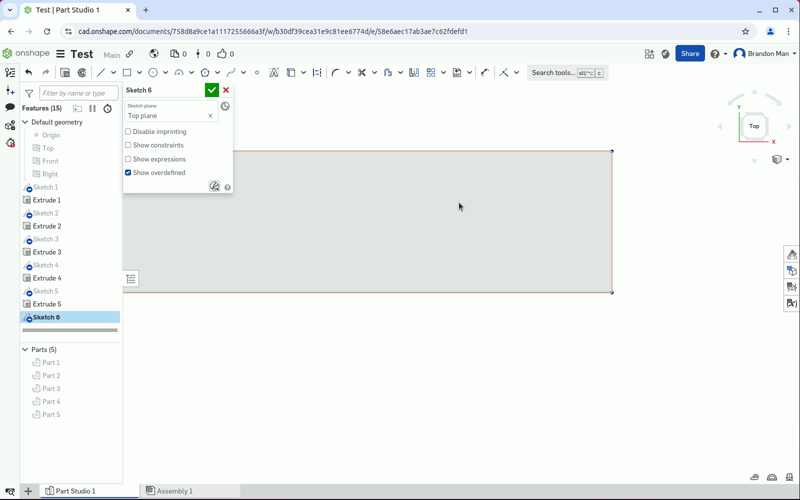
click(459, 202)
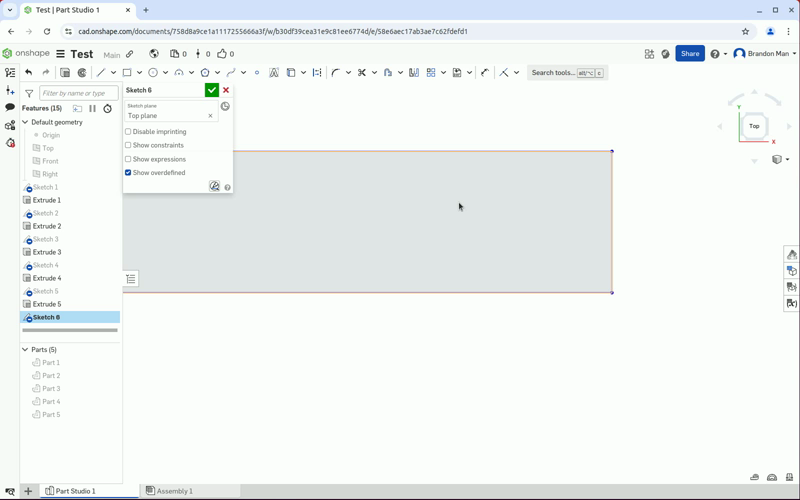
scroll(-6)
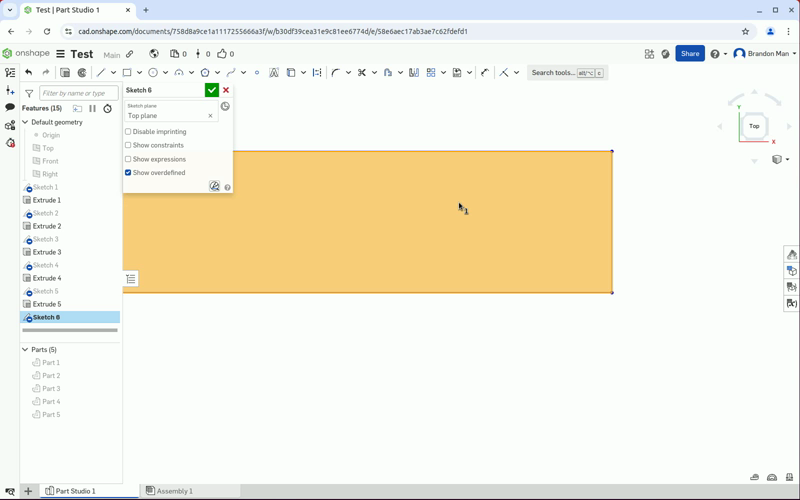
scroll(-6)
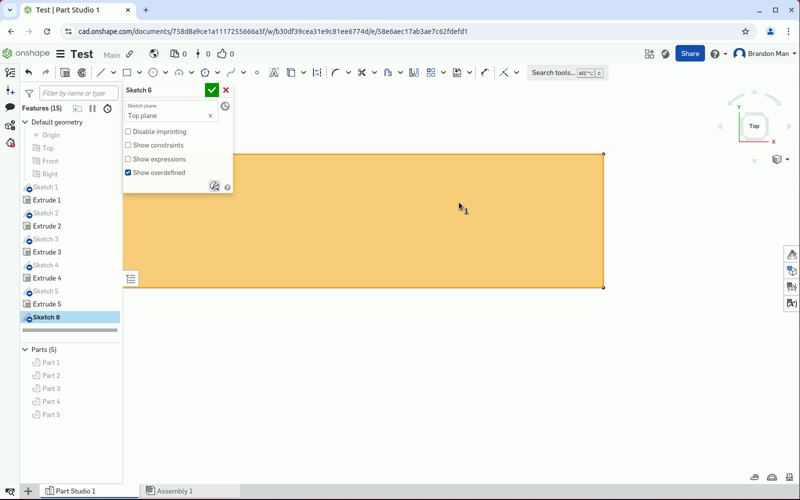
scroll(-6)
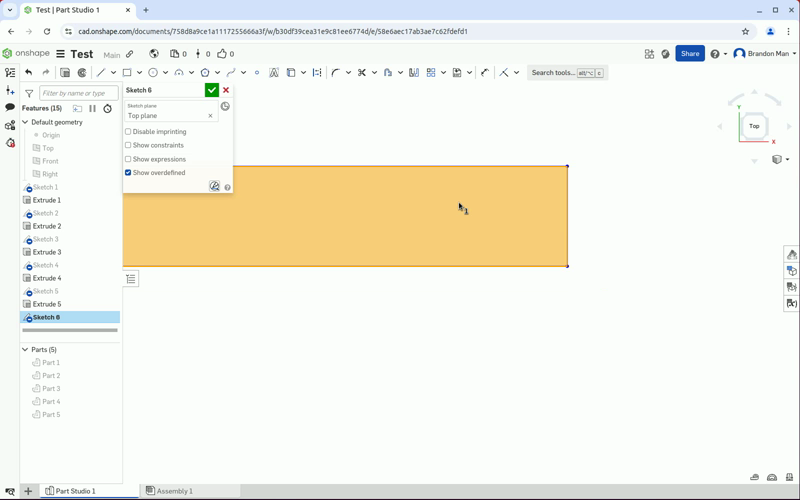
scroll(-6)
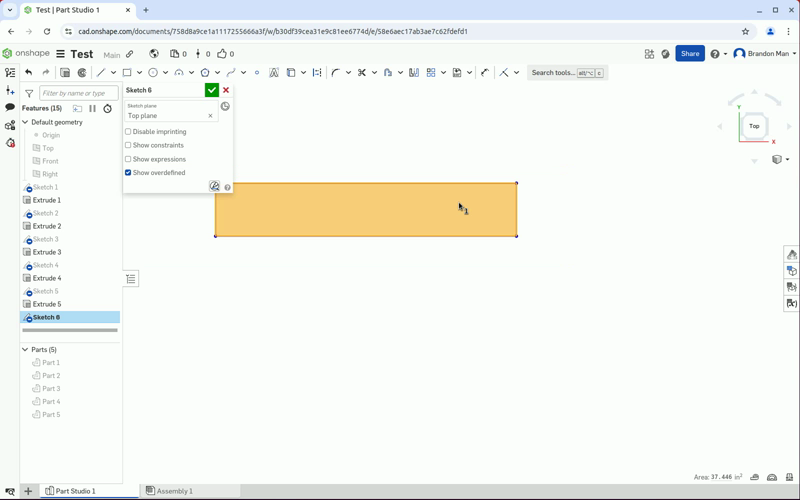
scroll(-6)
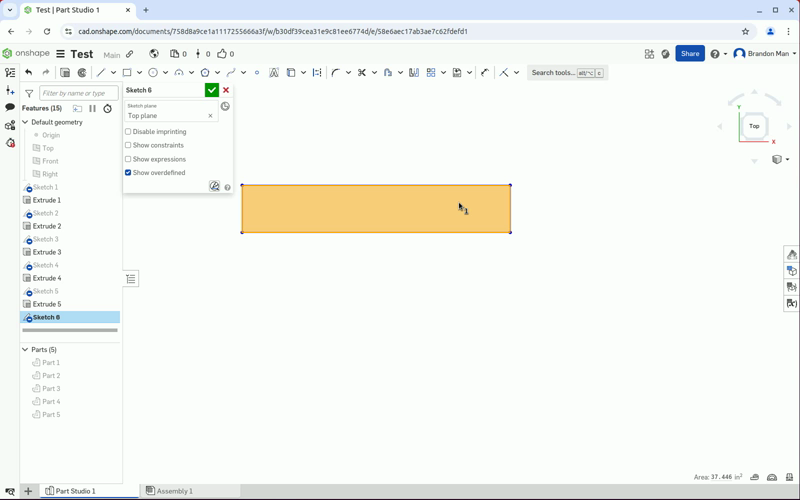
scroll(-6)
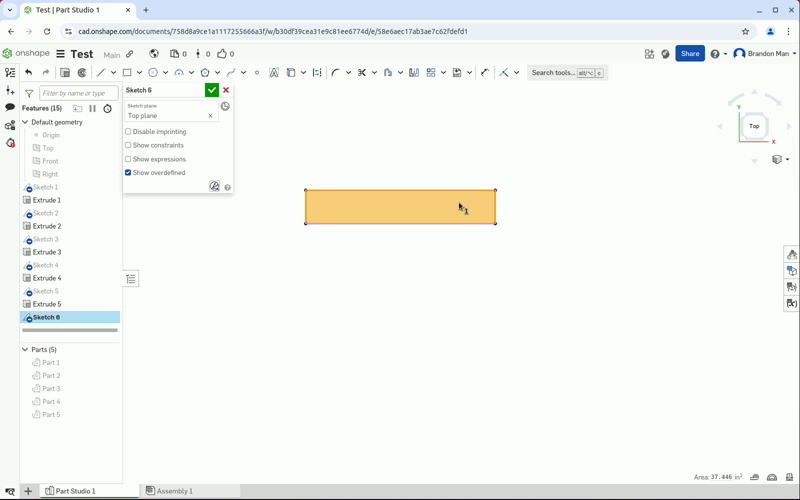
scroll(-6)
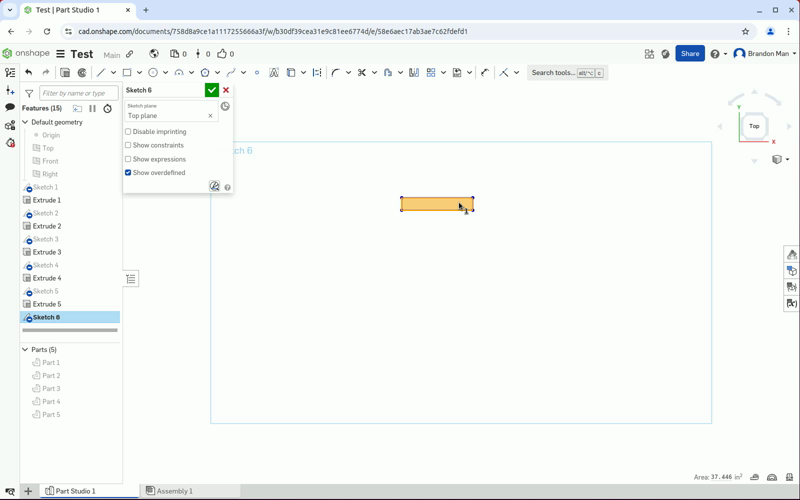
mouse_move(73, 352)
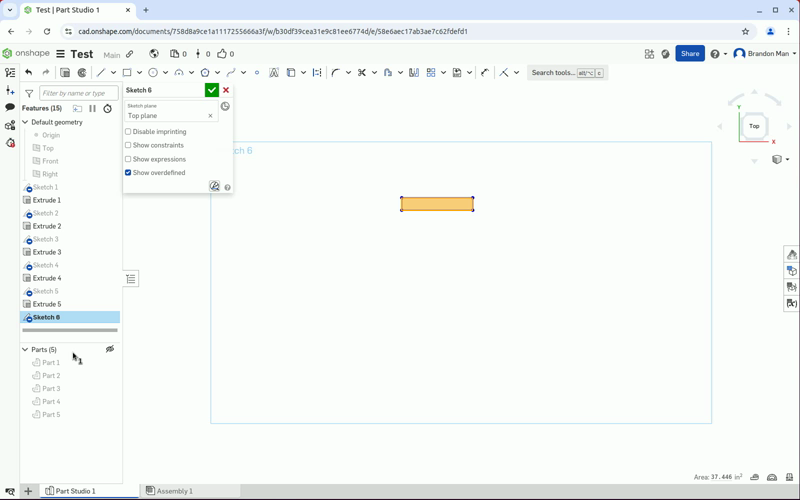
key(shift+y)
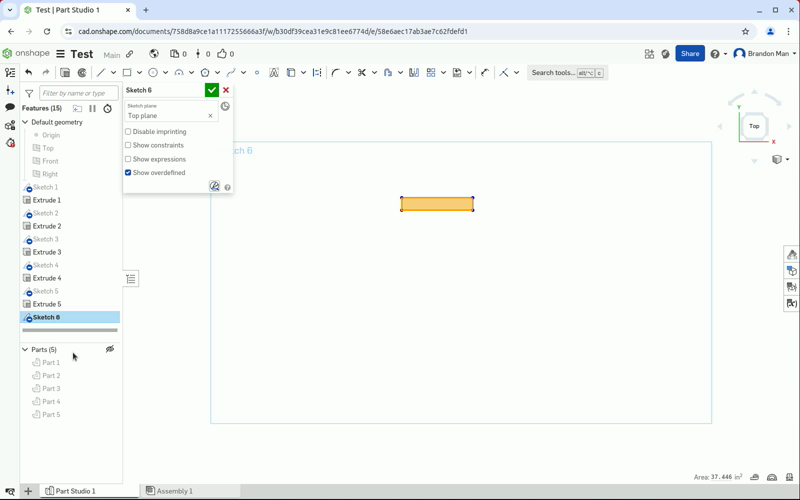
key(shift+e)
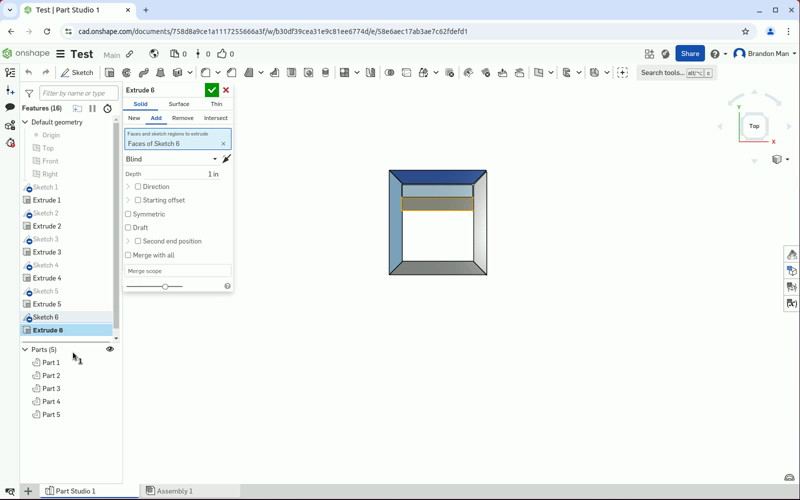
mouse_move(143, 106)
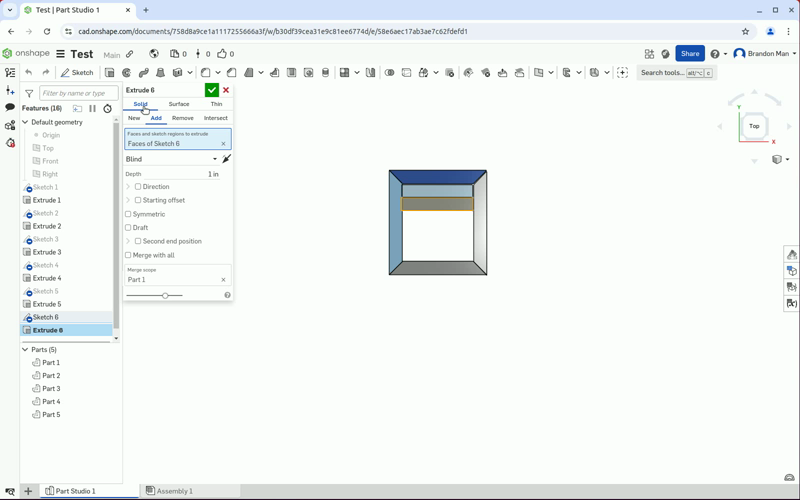
click(143, 106)
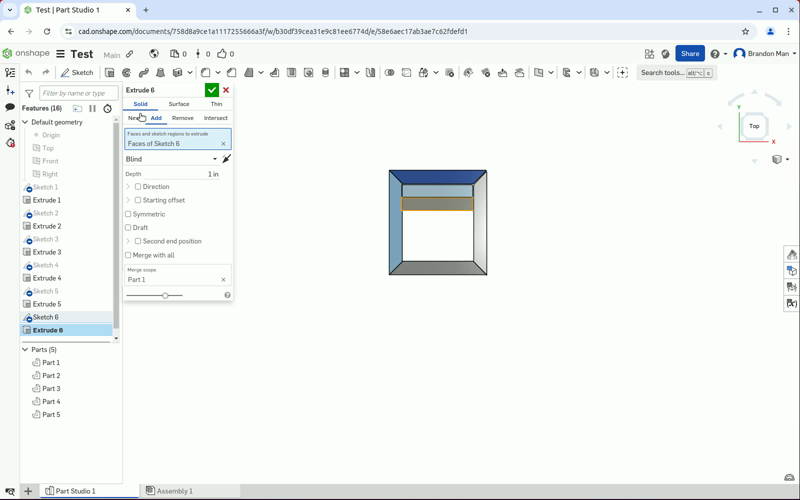
mouse_move(137, 120)
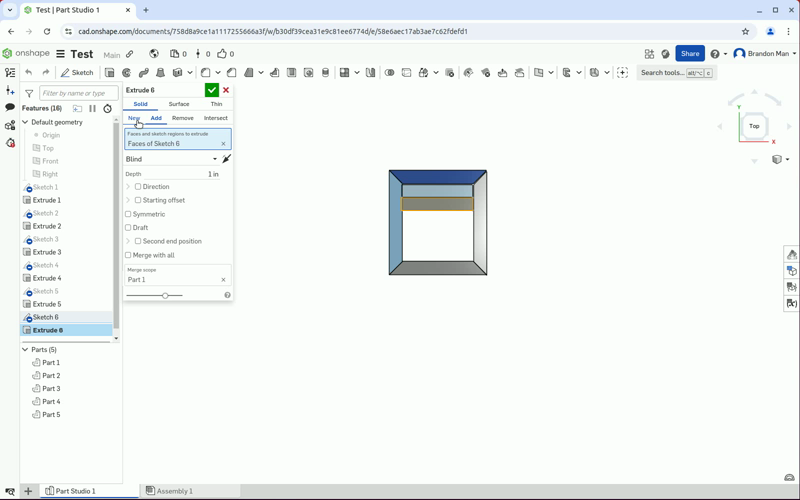
click(137, 120)
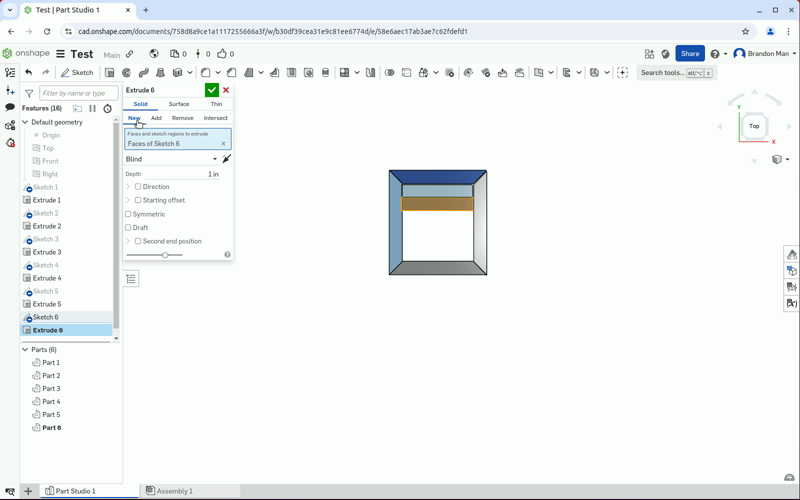
key(tab, 4)
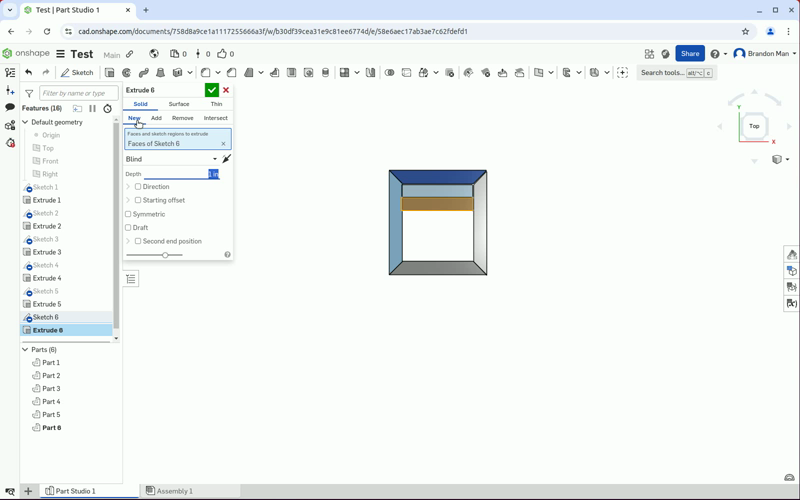
text(0.241)
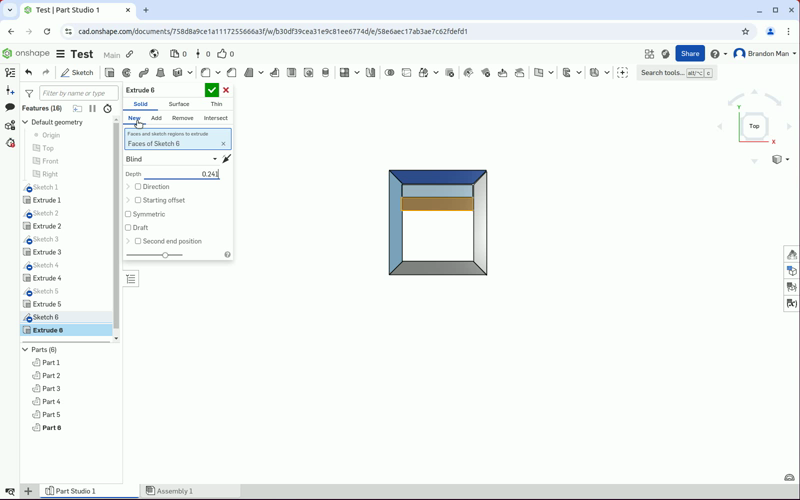
key(enter)
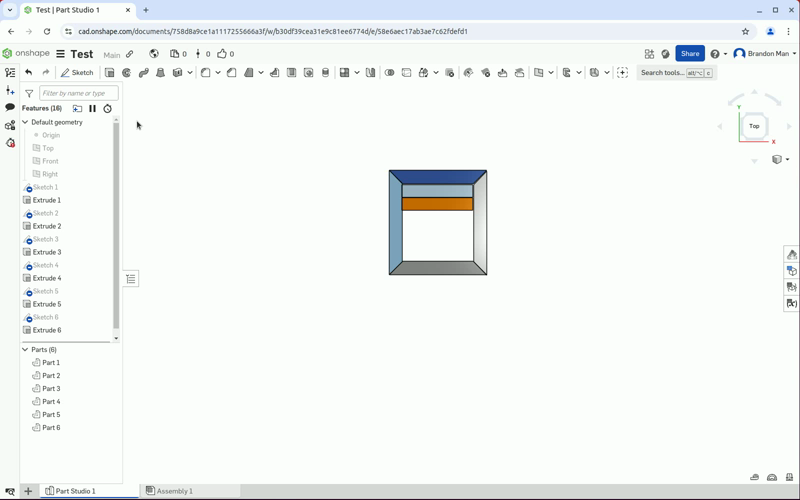
key(shift+h)
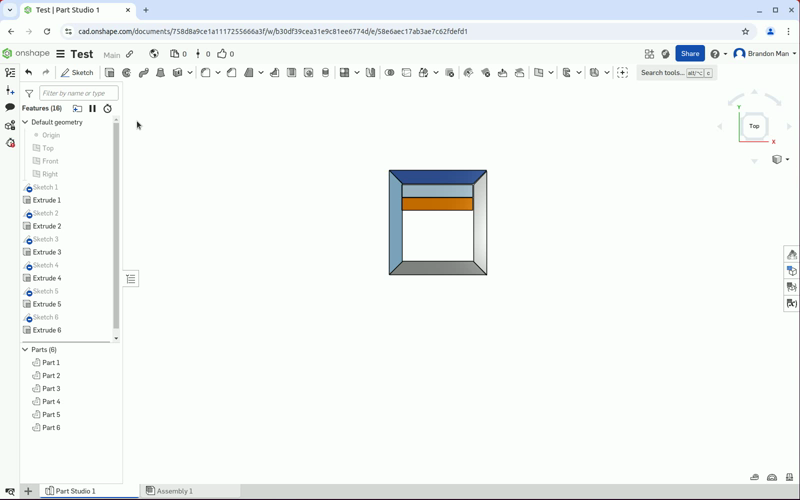
key(shift+h)
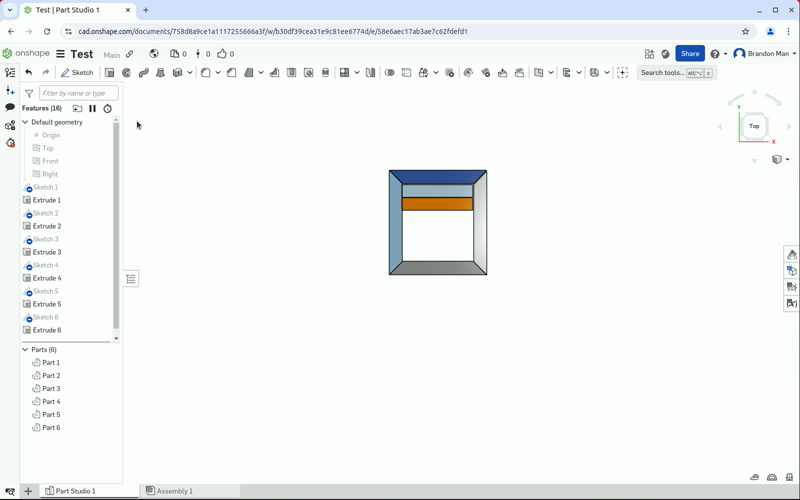
mouse_move(69, 189)
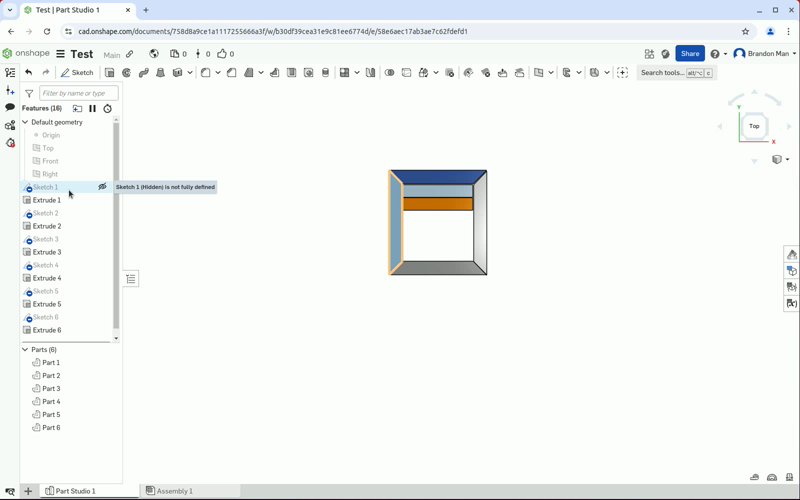
click(69, 189)
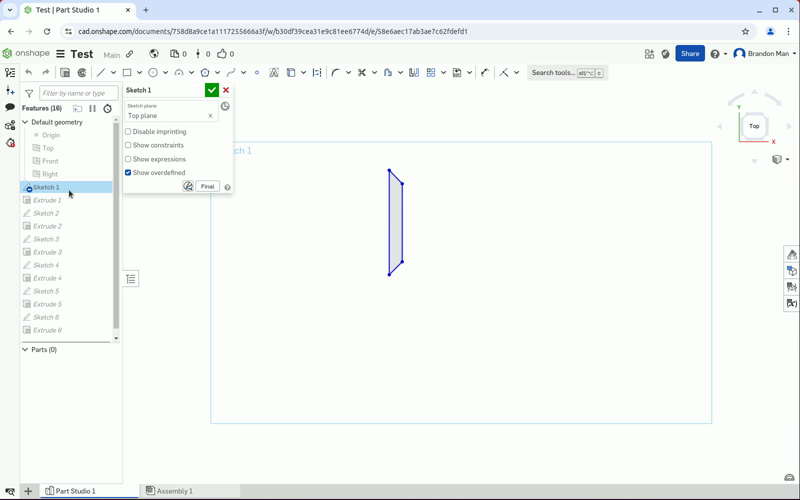
mouse_move(229, 92)
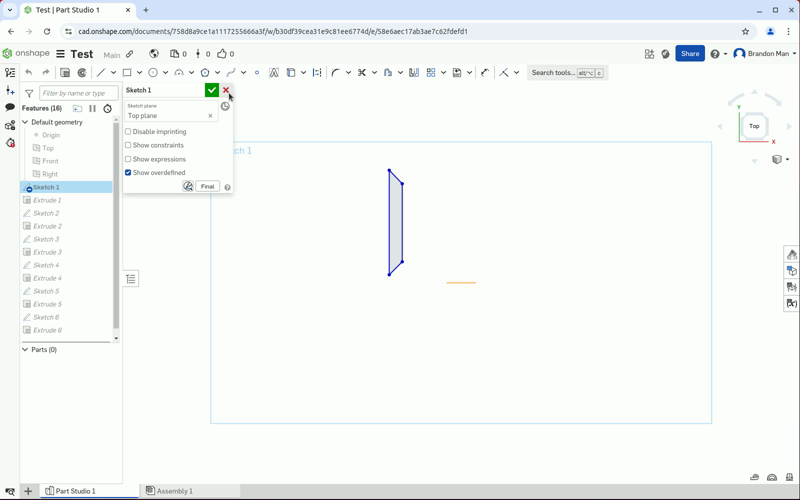
click(229, 92)
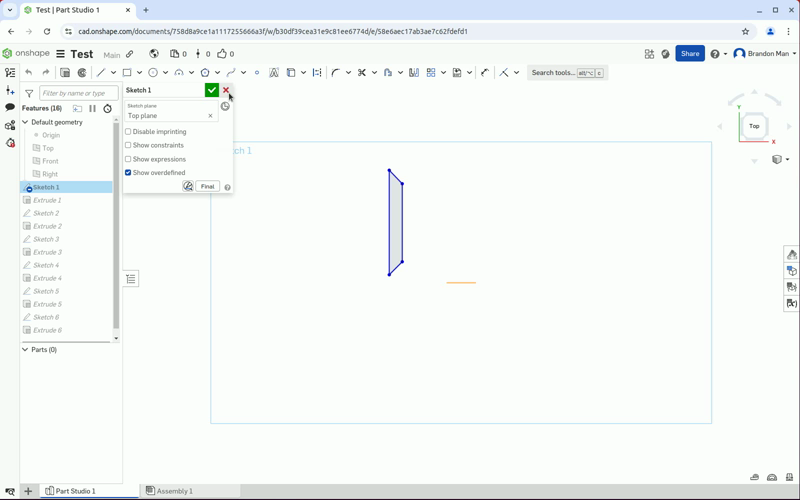
key(shift+s)
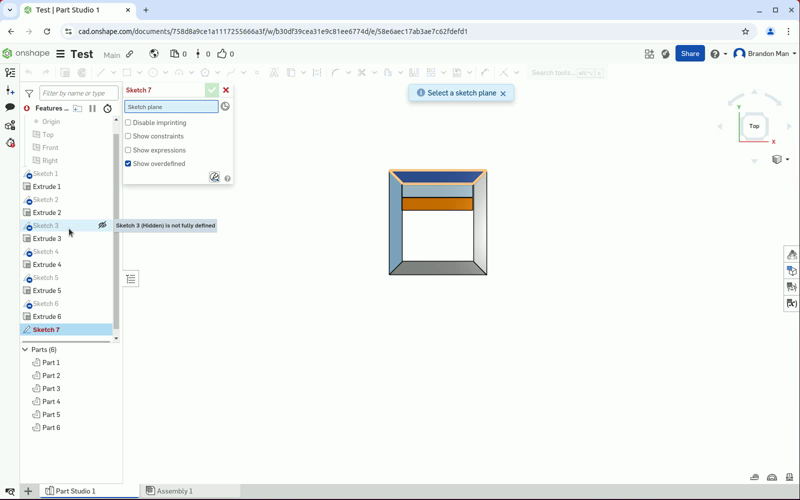
scroll(3)
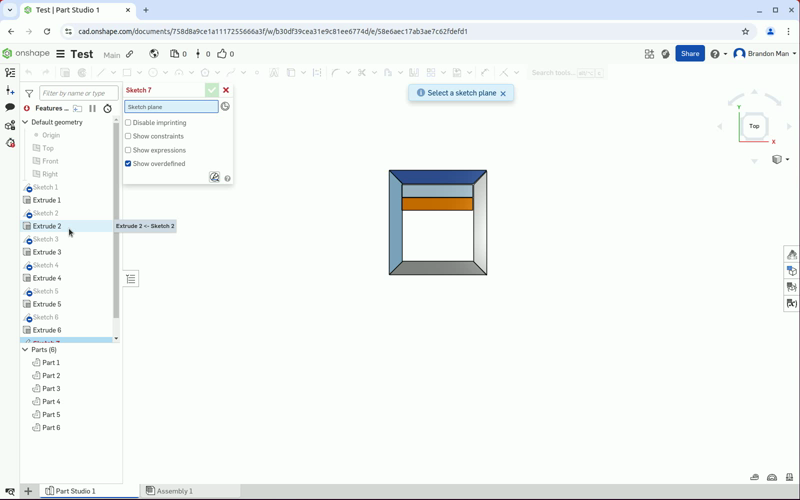
mouse_move(69, 150)
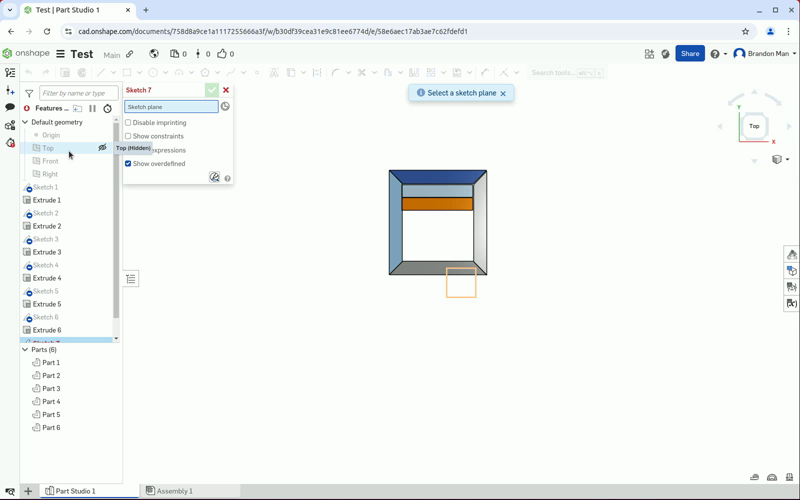
click(69, 150)
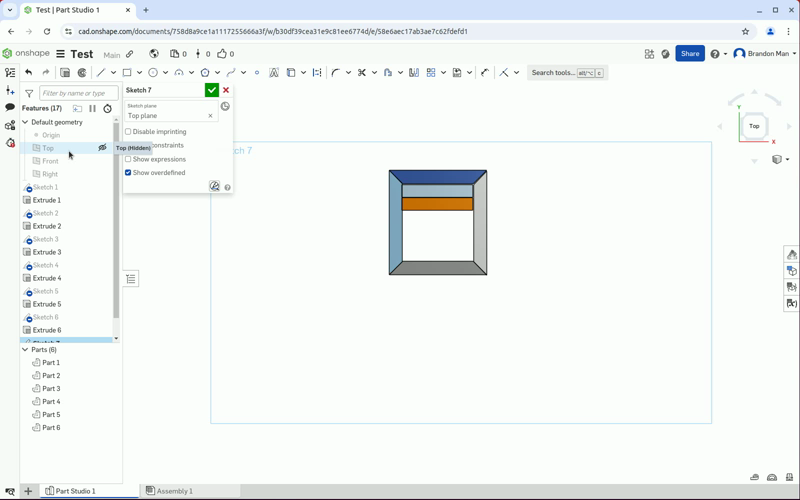
mouse_move(73, 352)
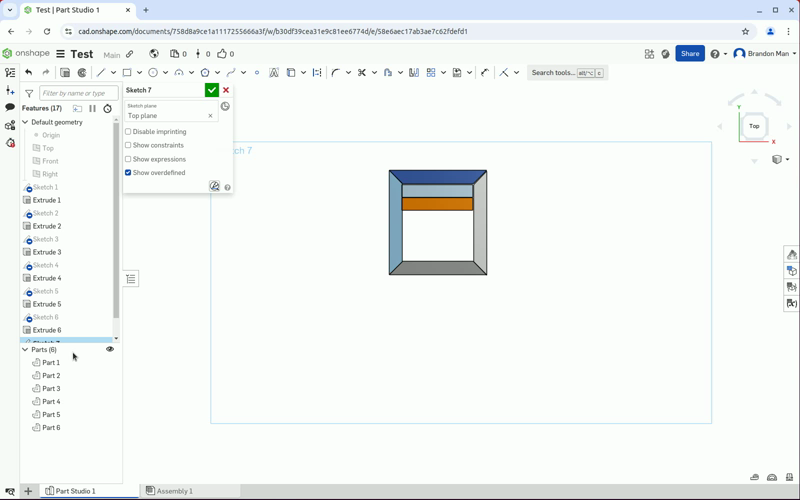
key(y)
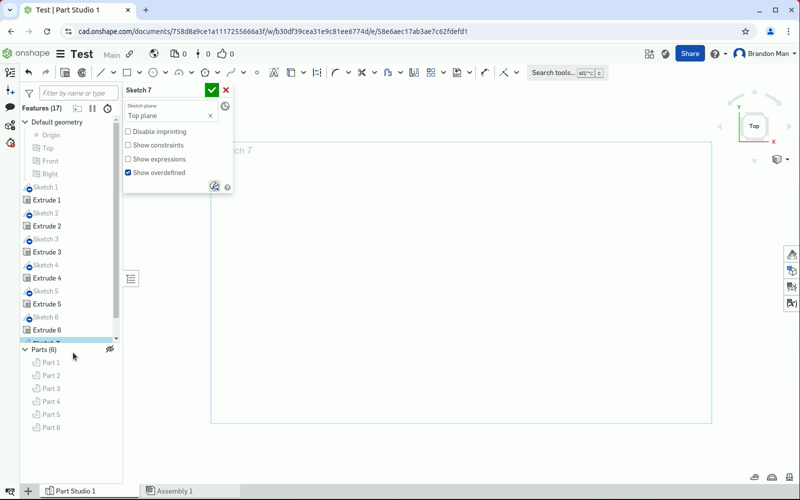
key(l)
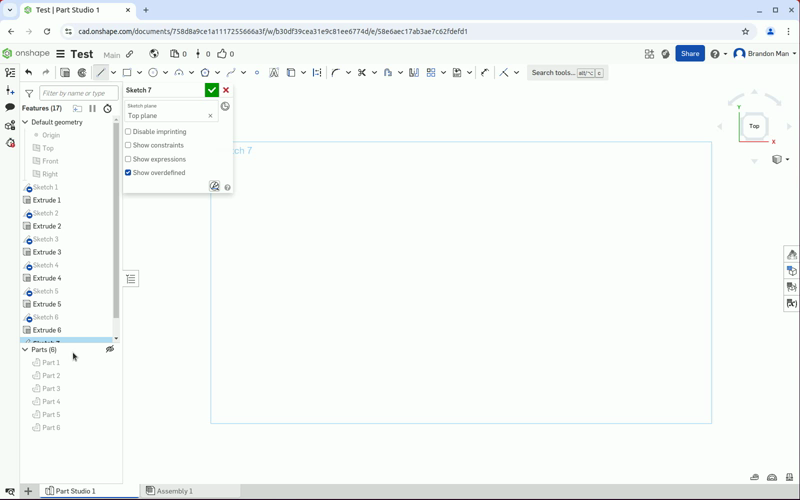
key_down(shift)
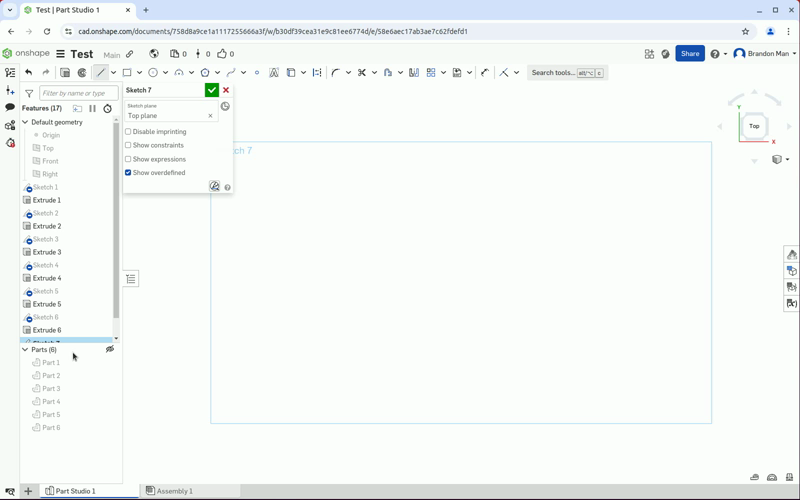
mouse_move(401, 224)
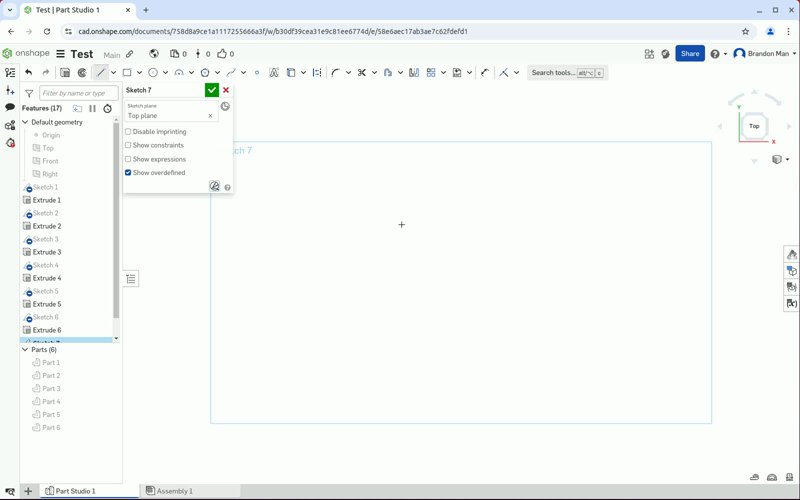
click(401, 224)
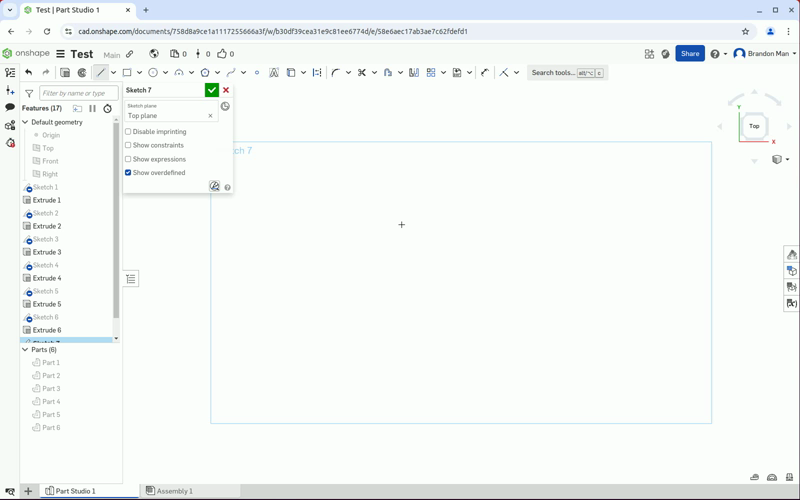
key_up(shift)
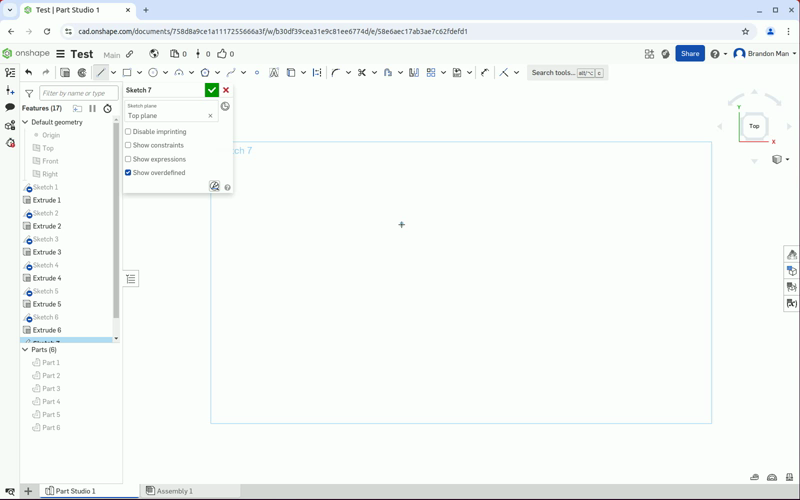
key_down(shift)
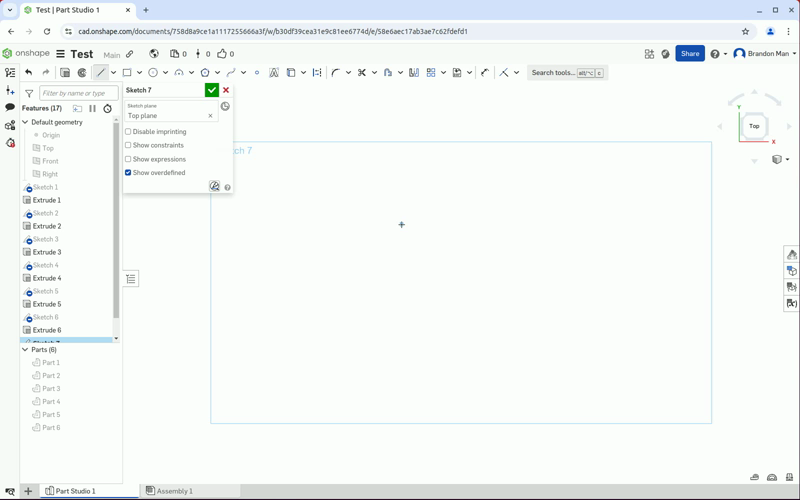
mouse_move(472, 224)
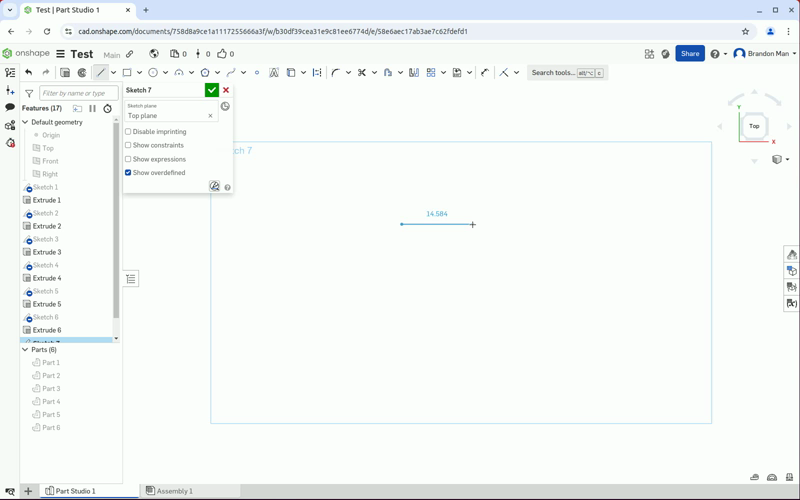
click(472, 224)
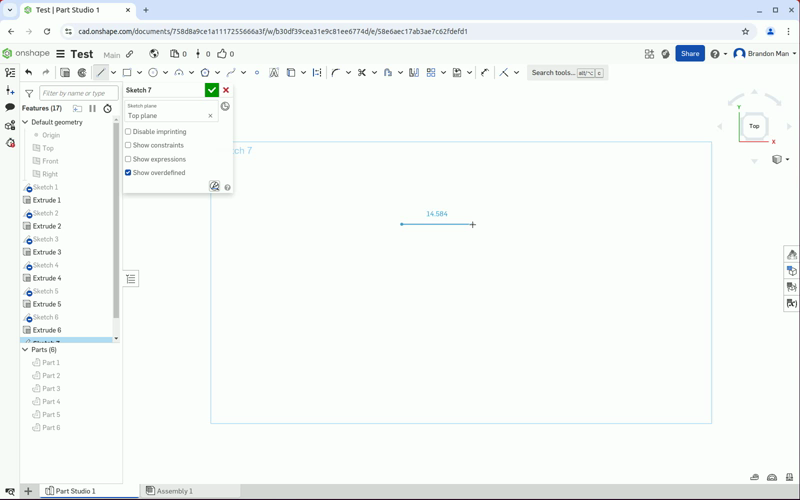
key_up(shift)
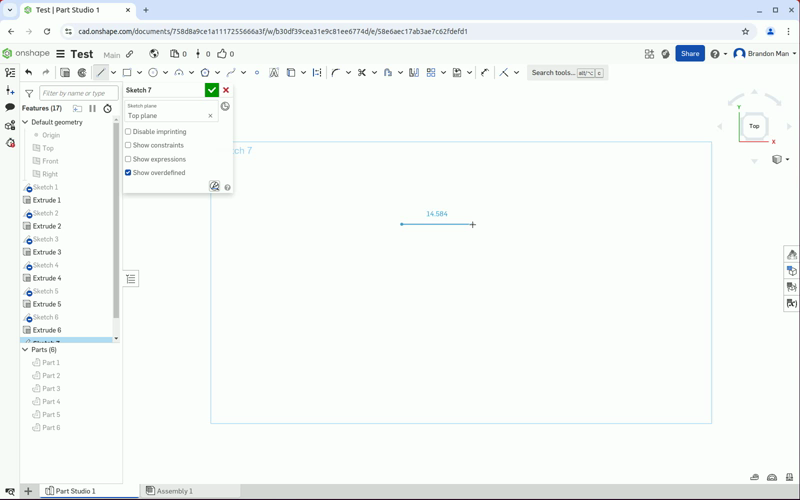
key_down(shift)
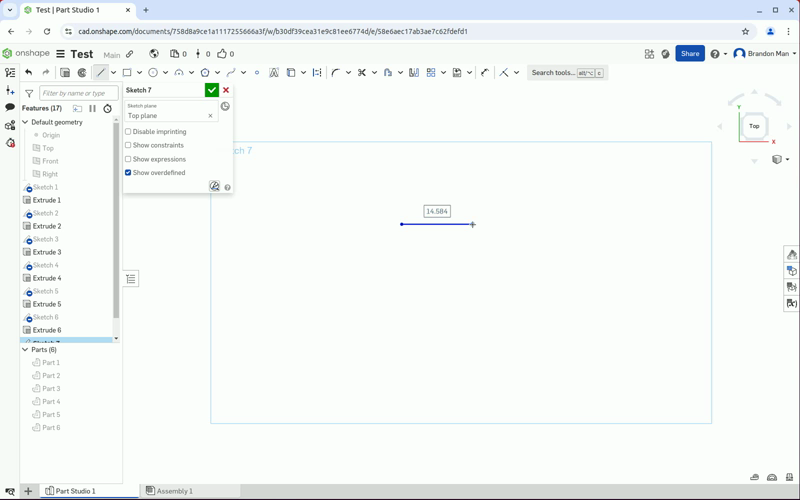
mouse_move(502, 224)
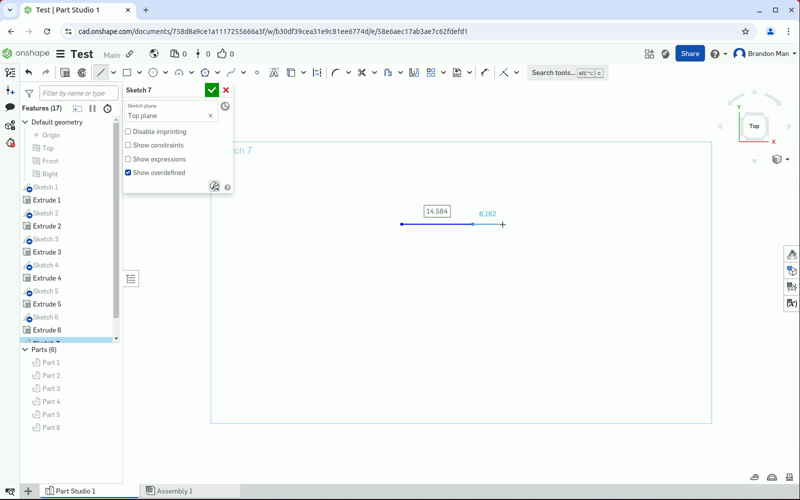
mouse_move(472, 211)
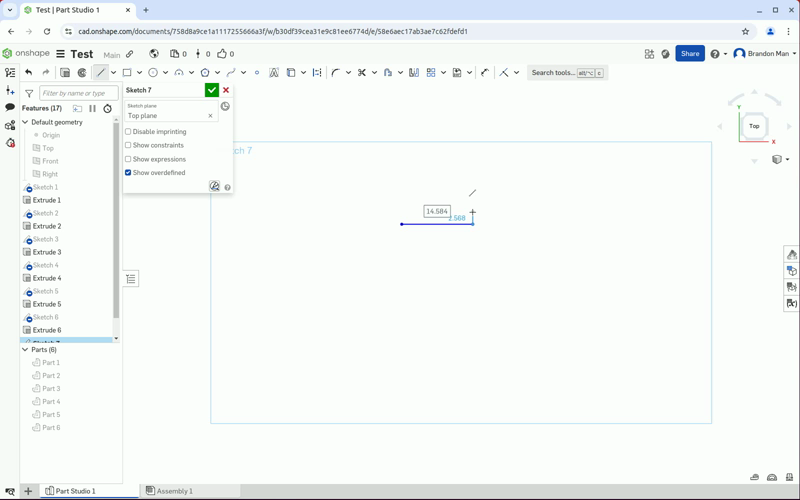
click(472, 211)
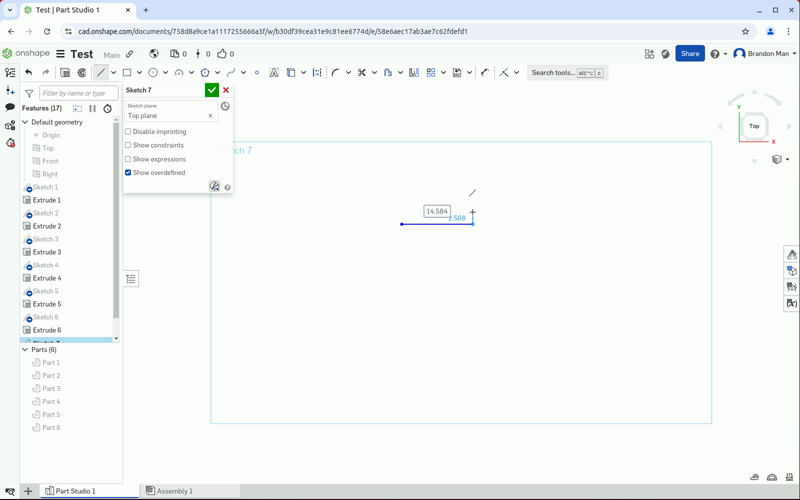
key_up(shift)
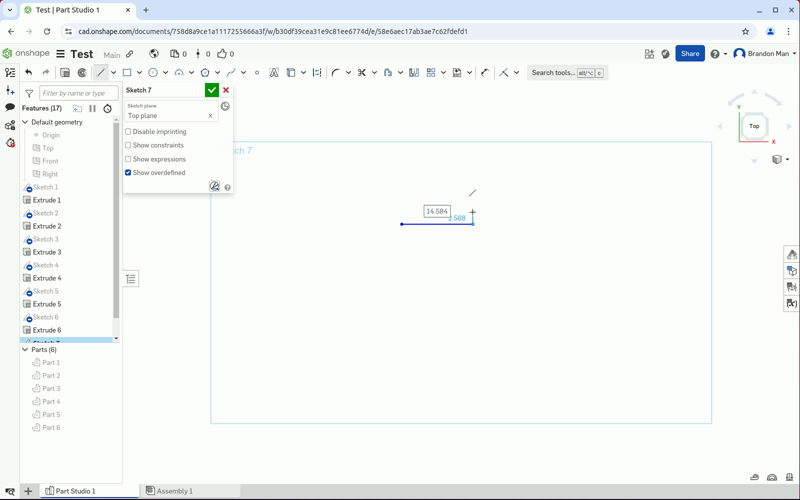
key_down(shift)
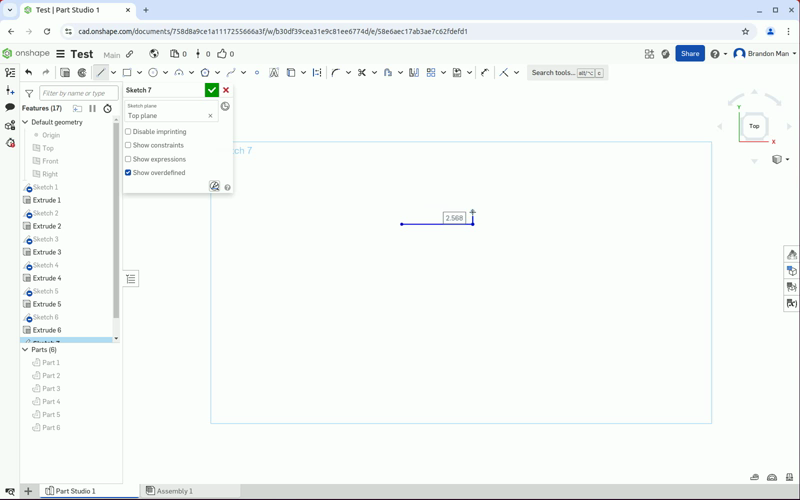
mouse_move(401, 211)
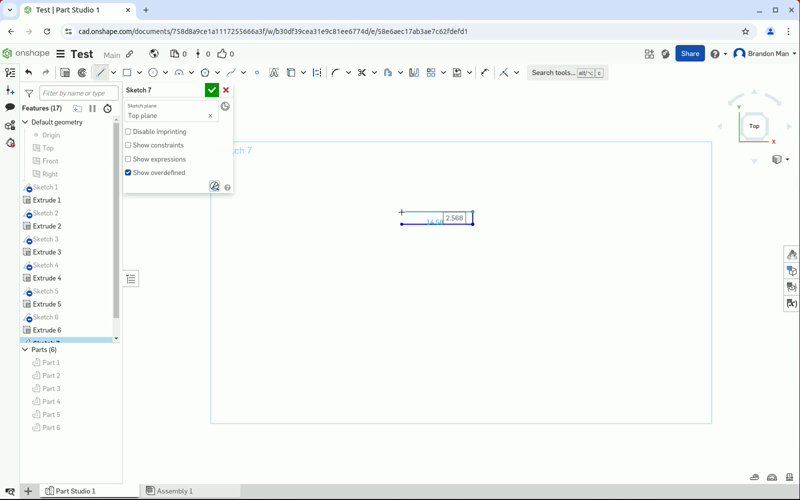
click(401, 211)
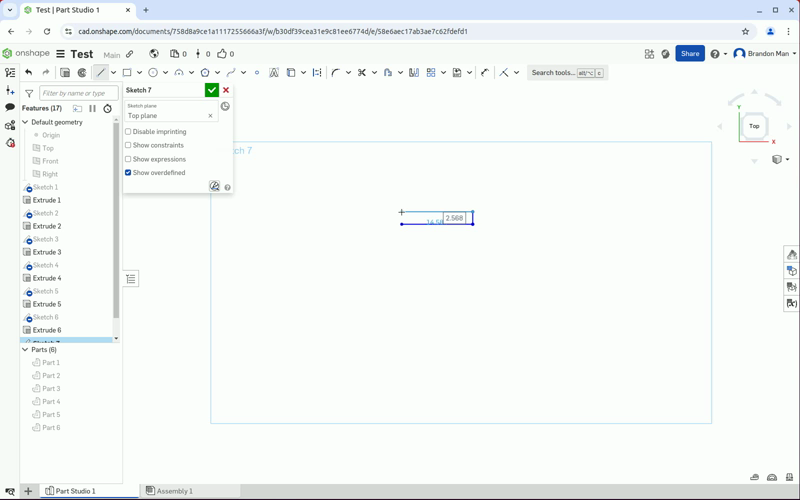
key_up(shift)
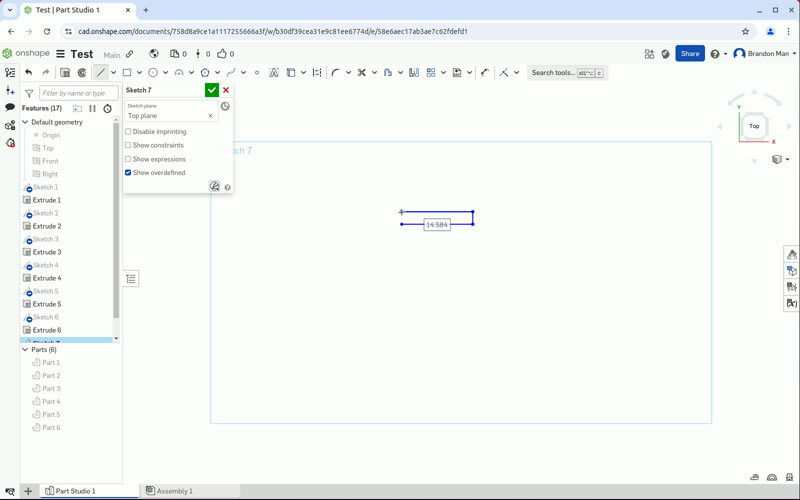
mouse_move(431, 211)
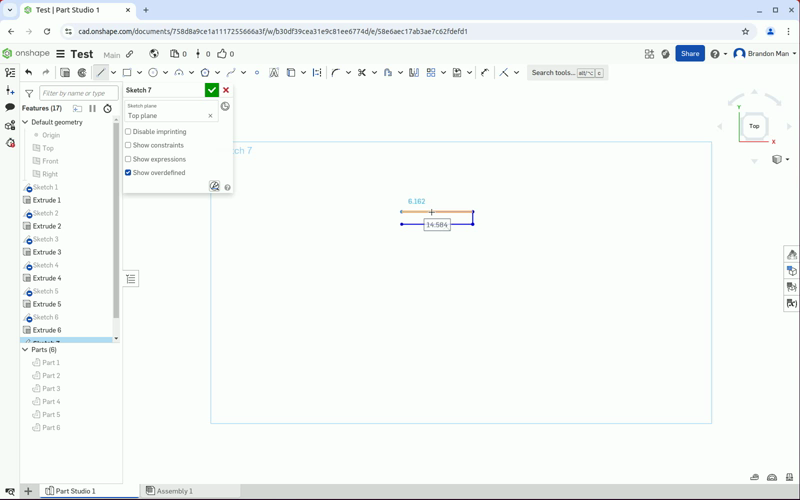
key_down(shift)
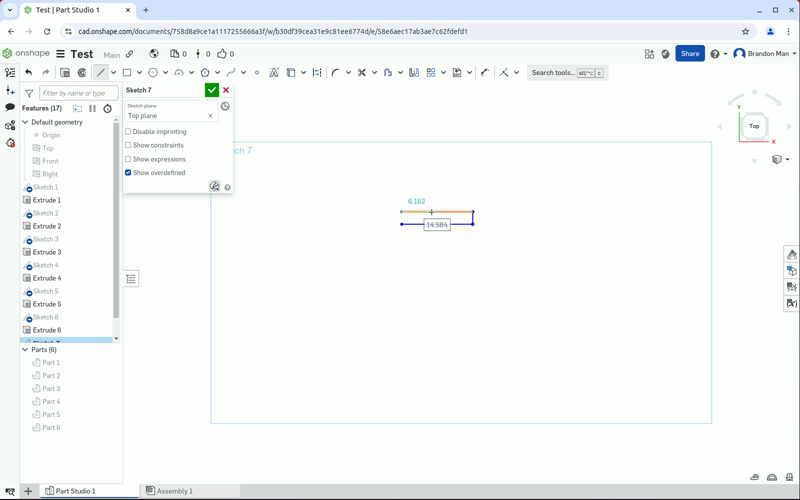
mouse_move(401, 224)
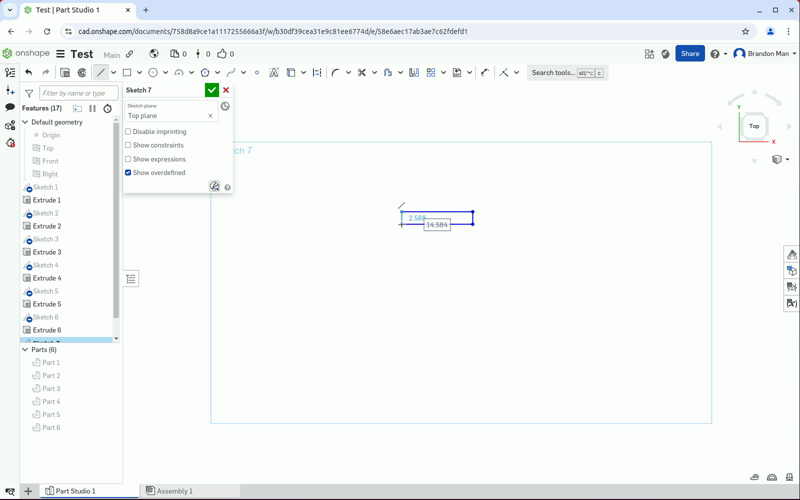
key_up(shift)
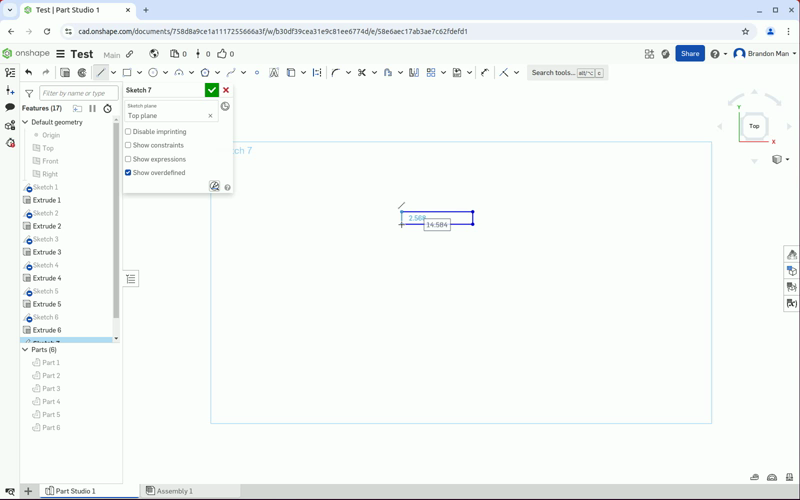
click(401, 224)
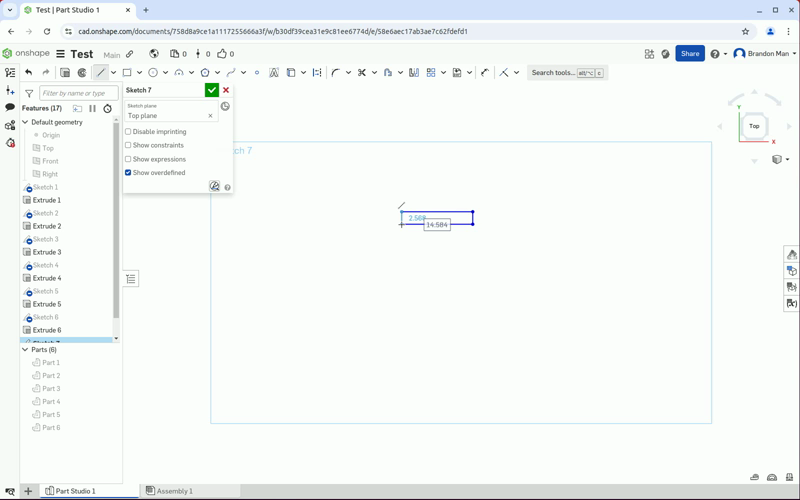
key(esc)
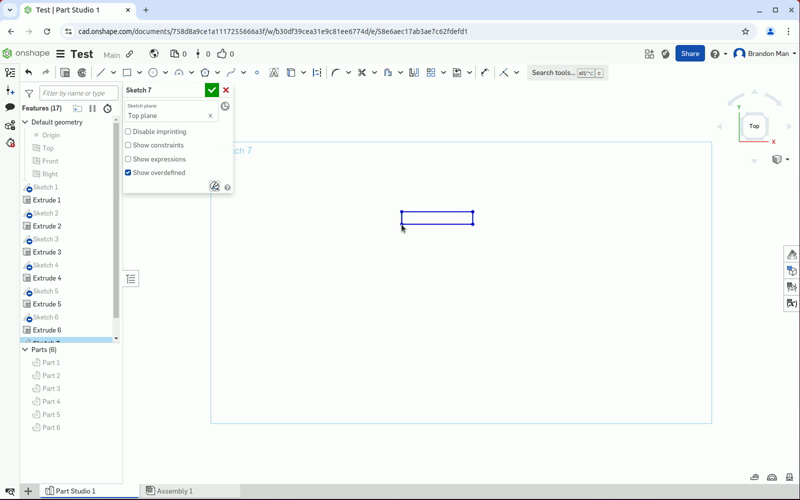
mouse_move(403, 218)
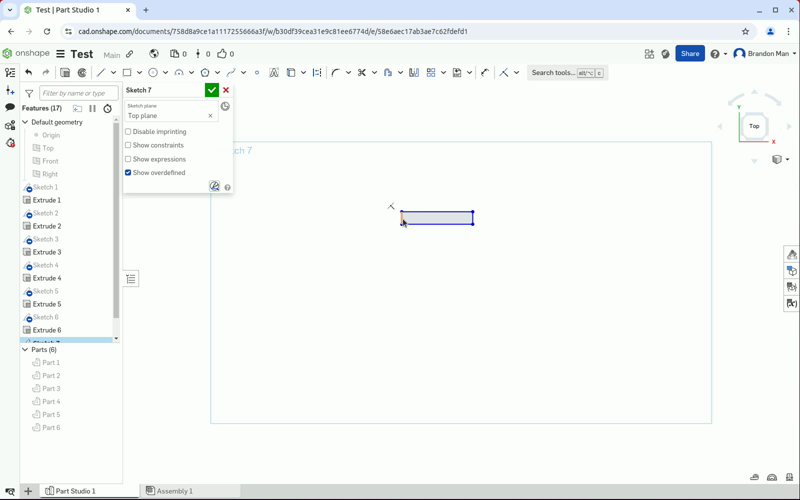
scroll(6)
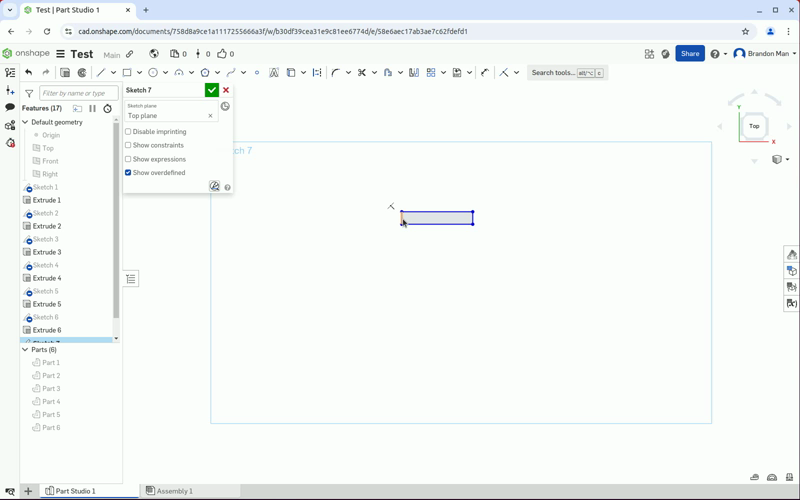
scroll(6)
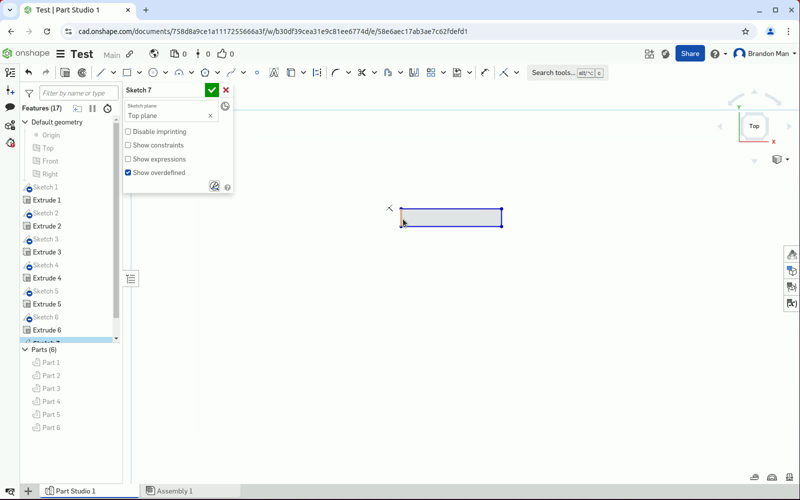
scroll(6)
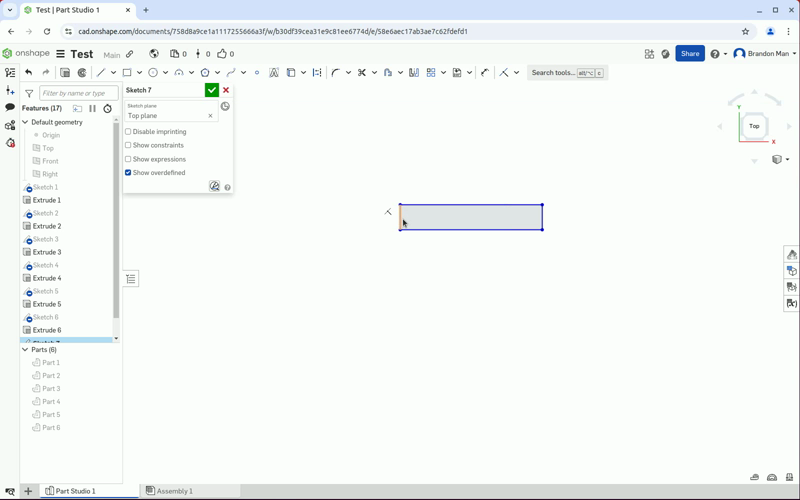
scroll(6)
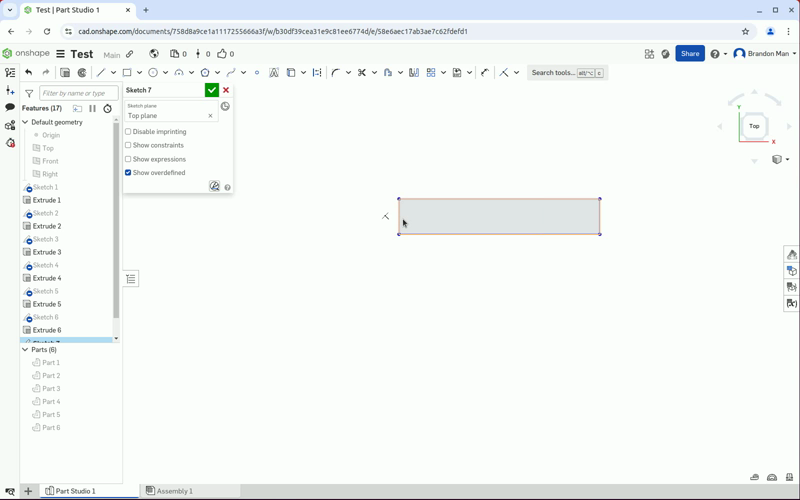
scroll(6)
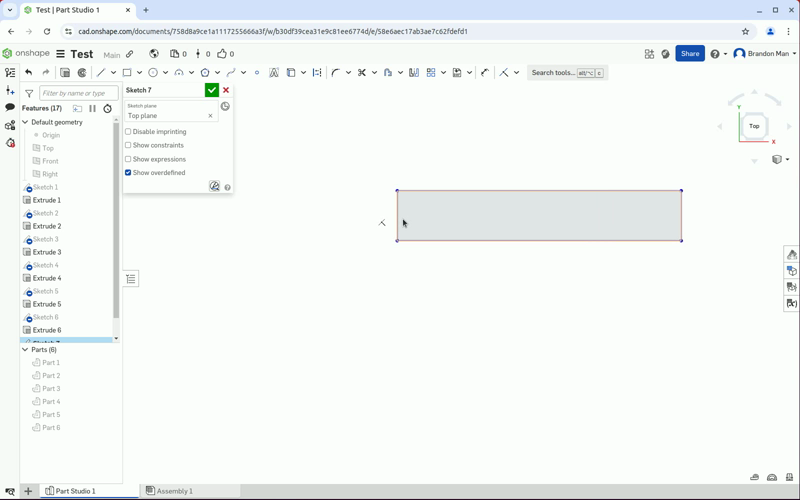
scroll(6)
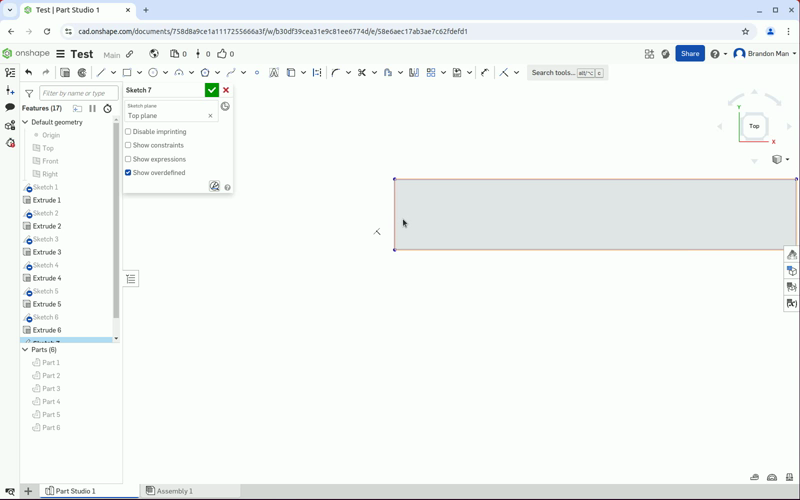
scroll(6)
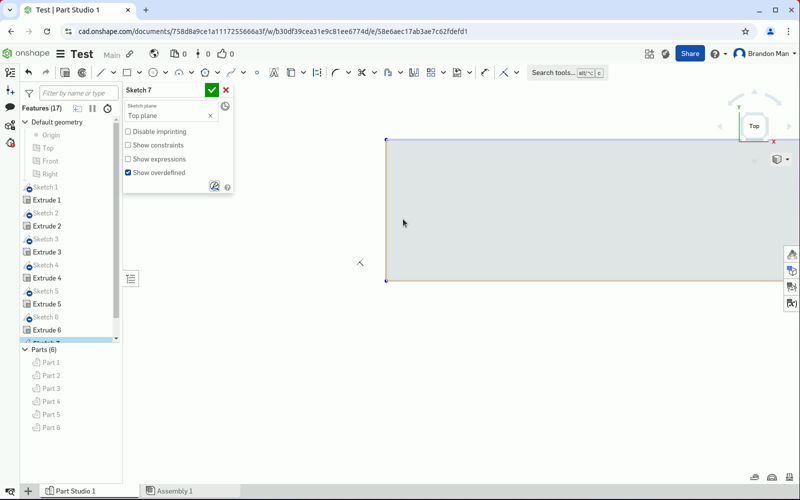
click(403, 218)
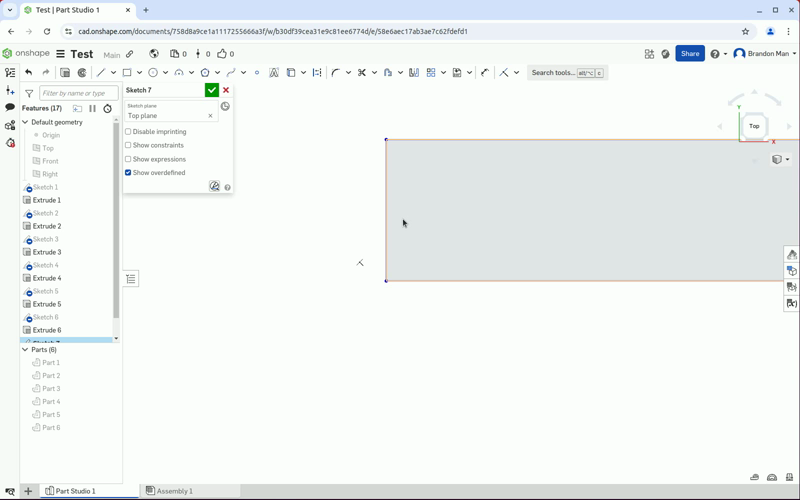
scroll(-6)
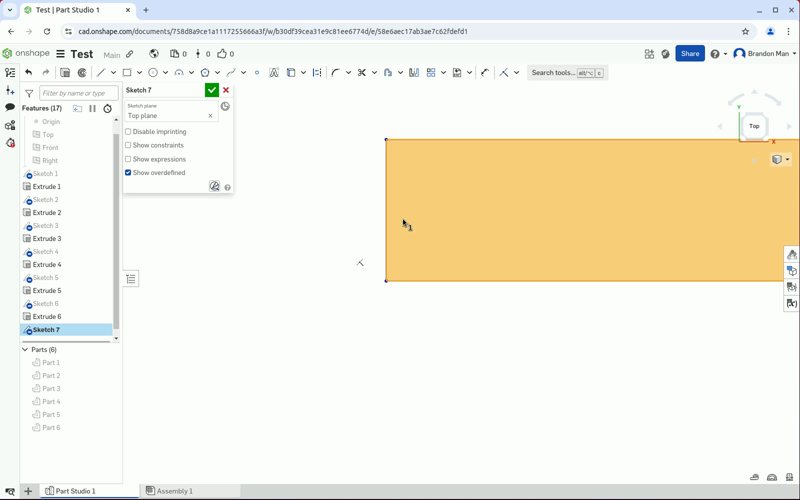
scroll(-6)
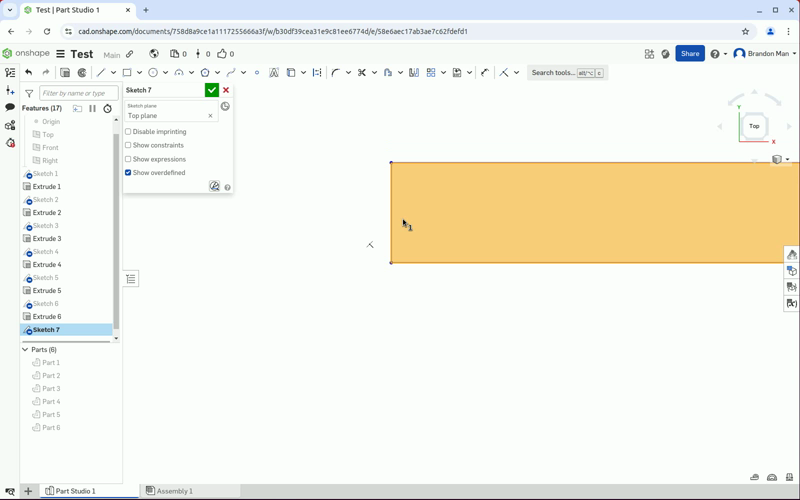
scroll(-6)
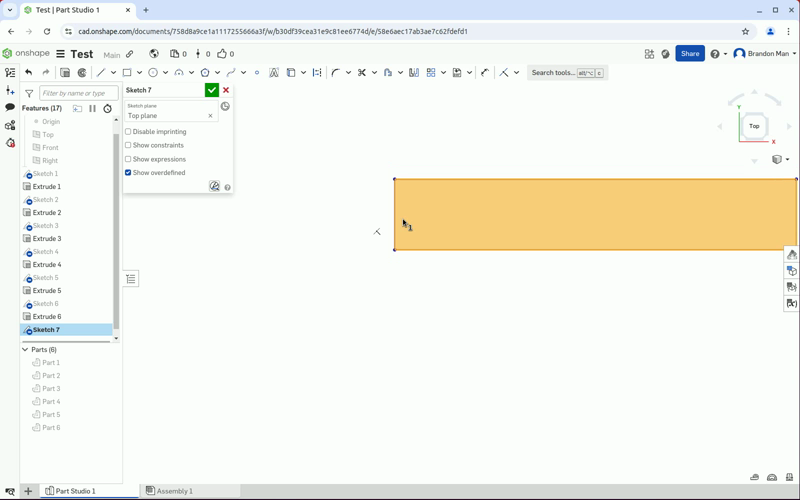
scroll(-6)
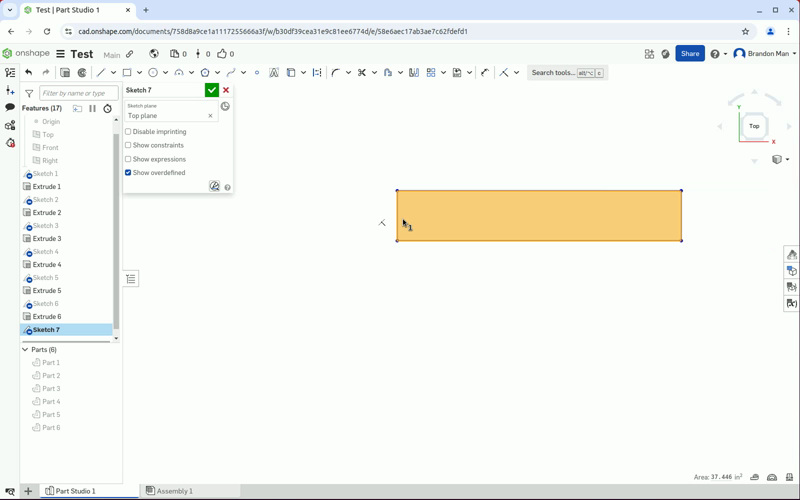
scroll(-6)
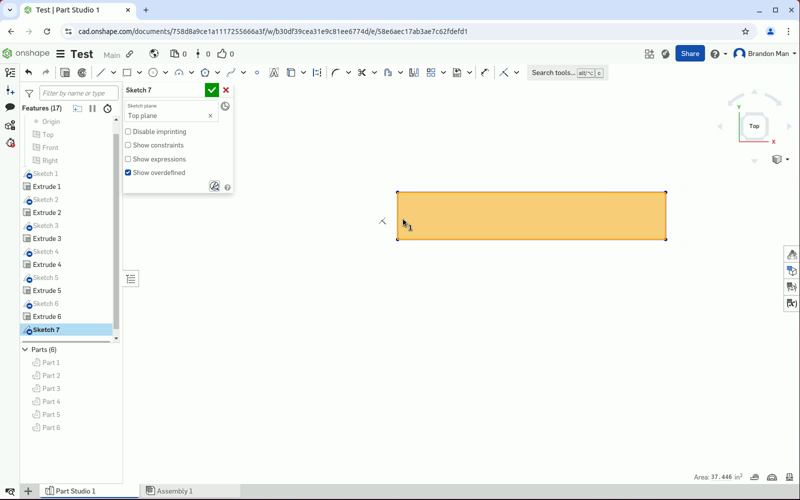
scroll(-6)
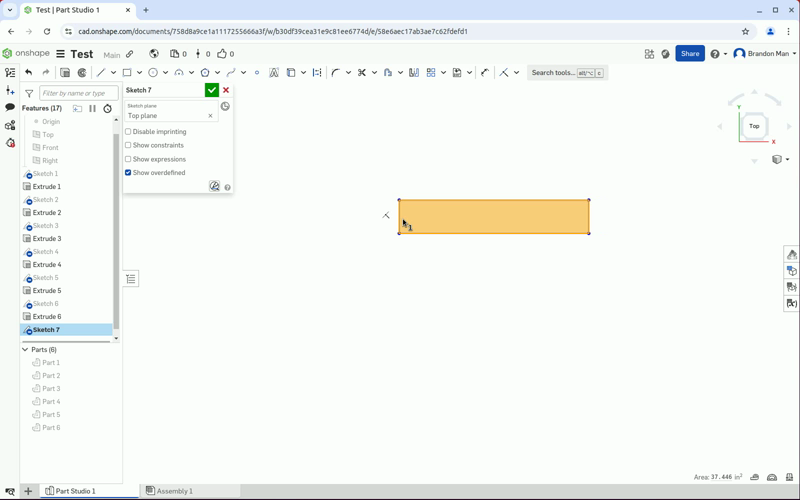
scroll(-6)
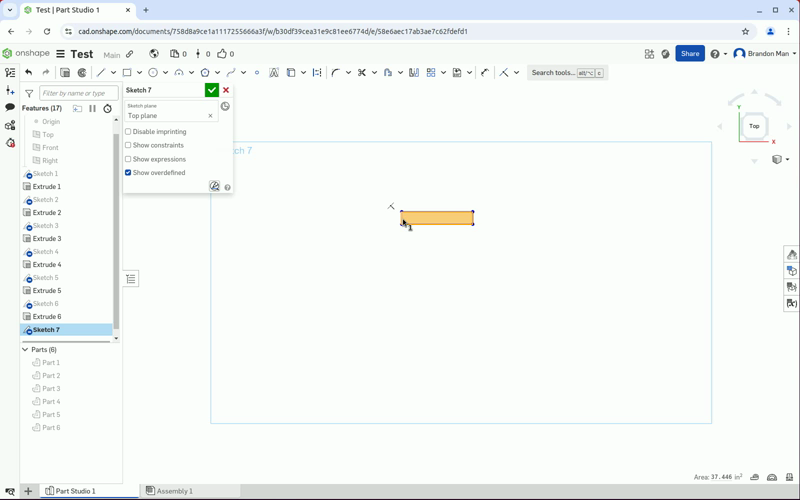
mouse_move(73, 352)
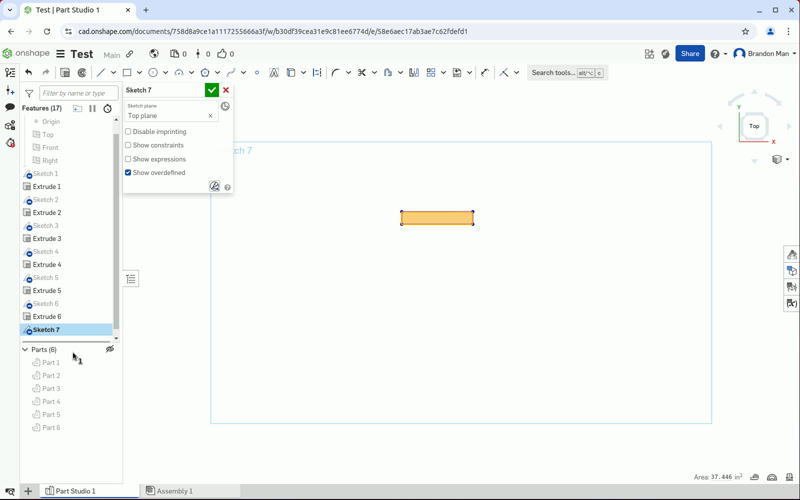
key(shift+y)
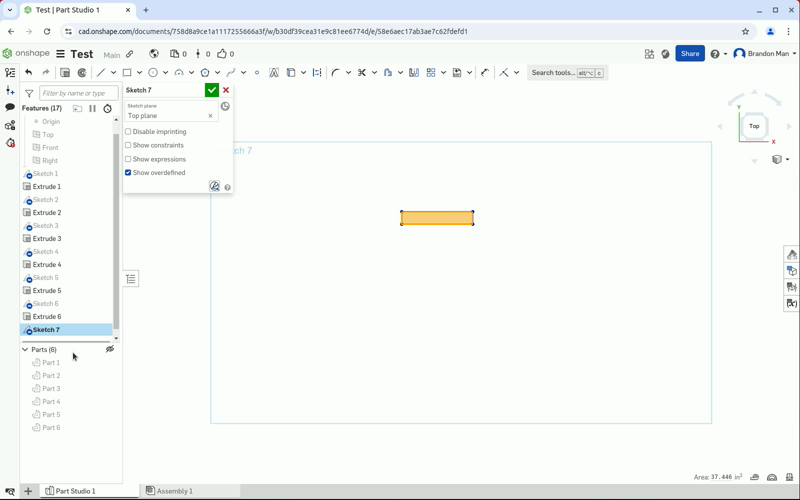
key(shift+e)
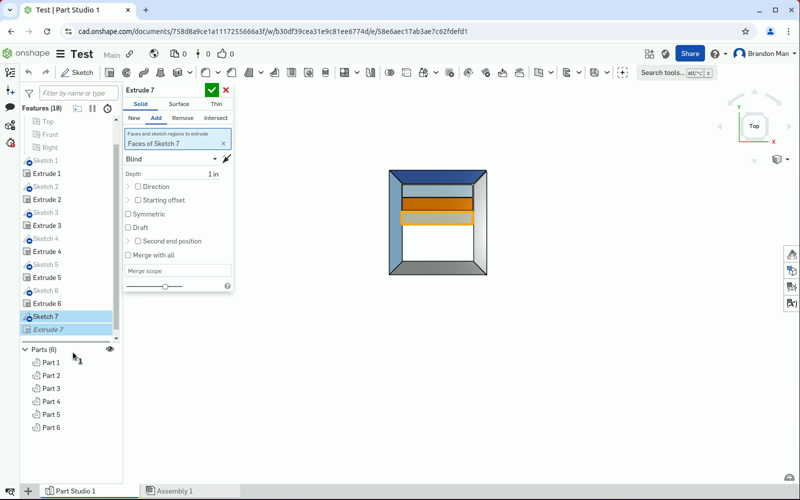
mouse_move(143, 106)
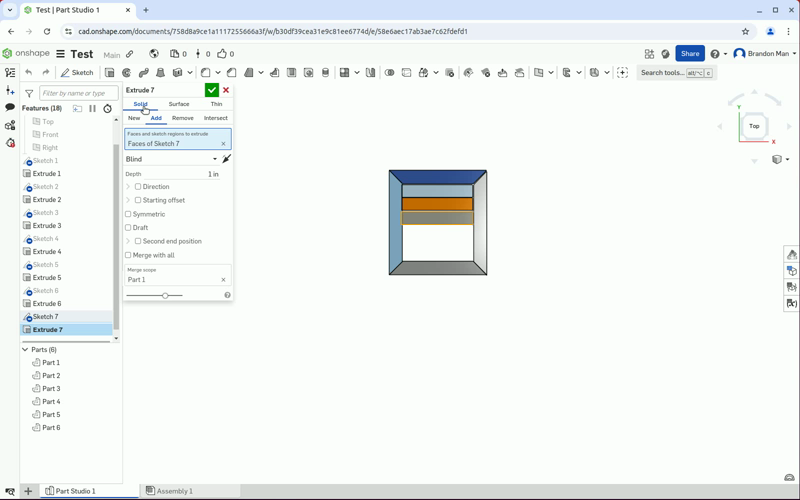
click(143, 106)
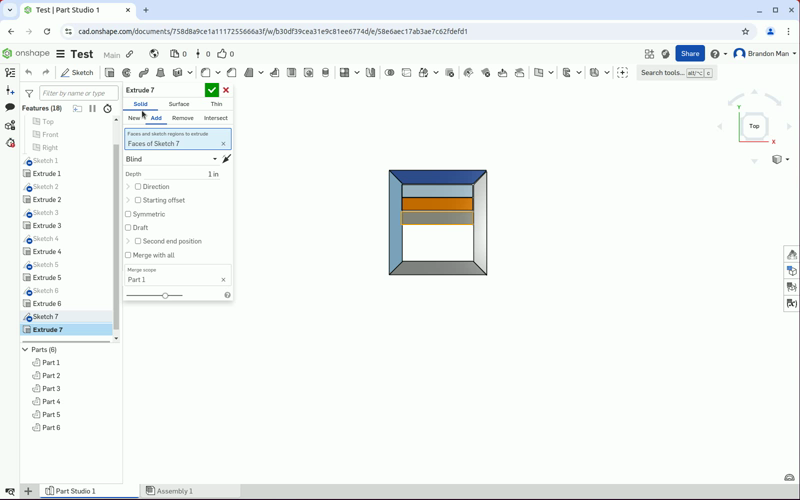
mouse_move(137, 120)
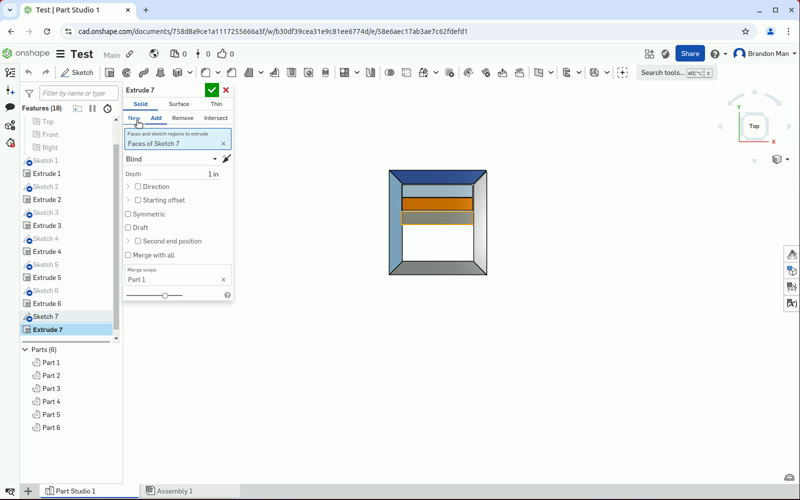
click(137, 120)
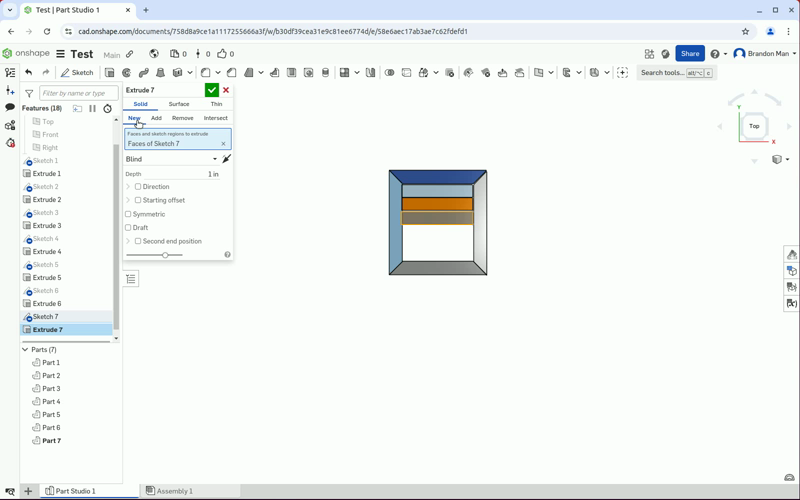
key(tab, 4)
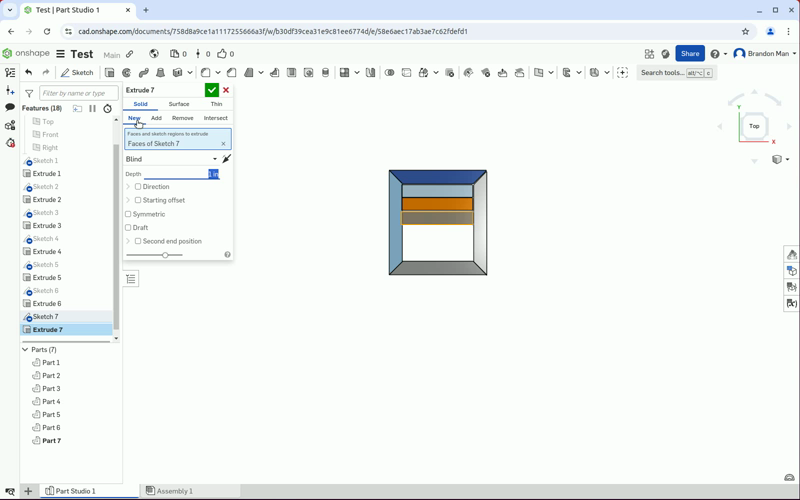
text(0.241)
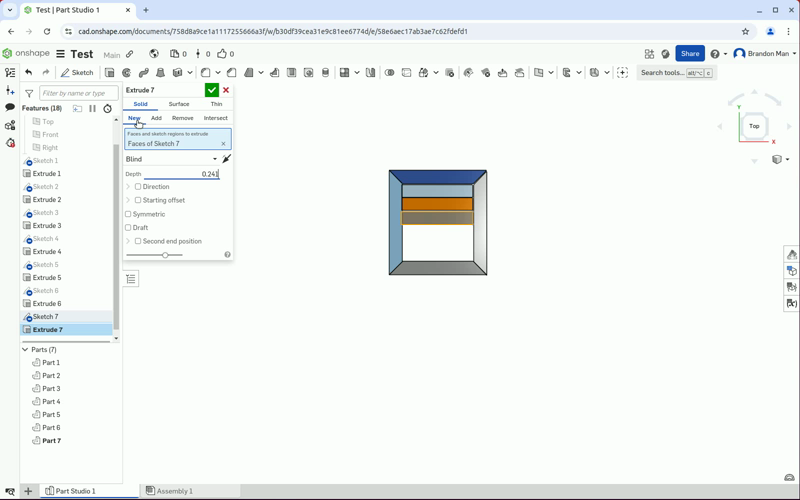
key(enter)
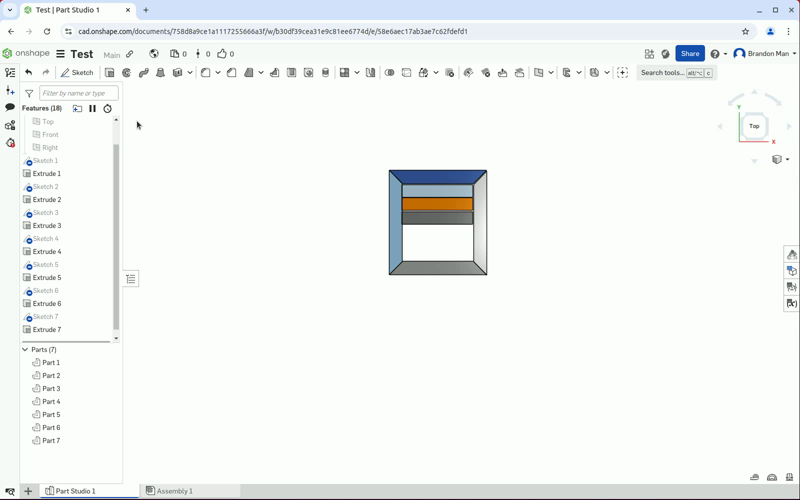
key(shift+h)
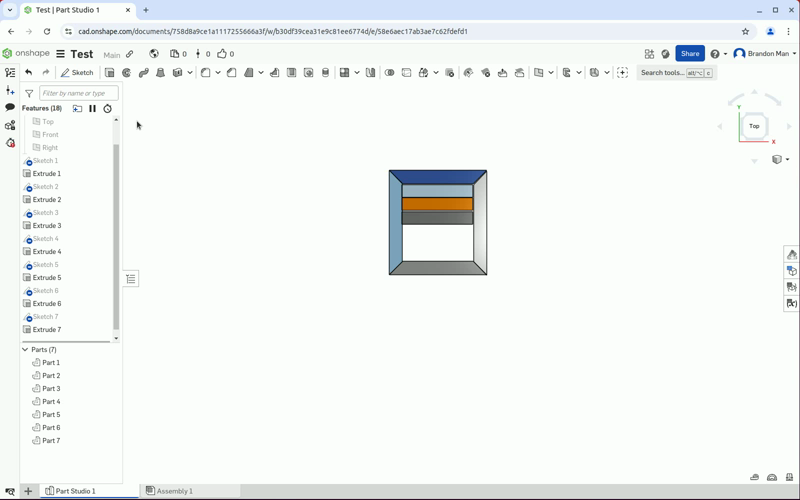
key(shift+h)
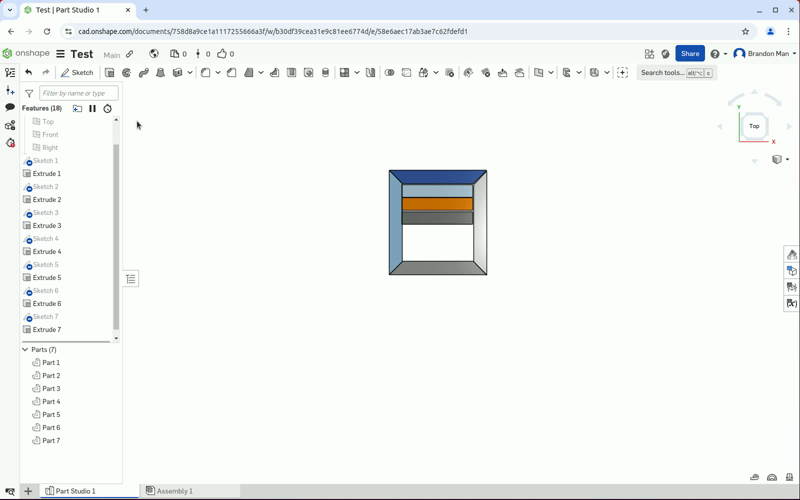
mouse_move(69, 163)
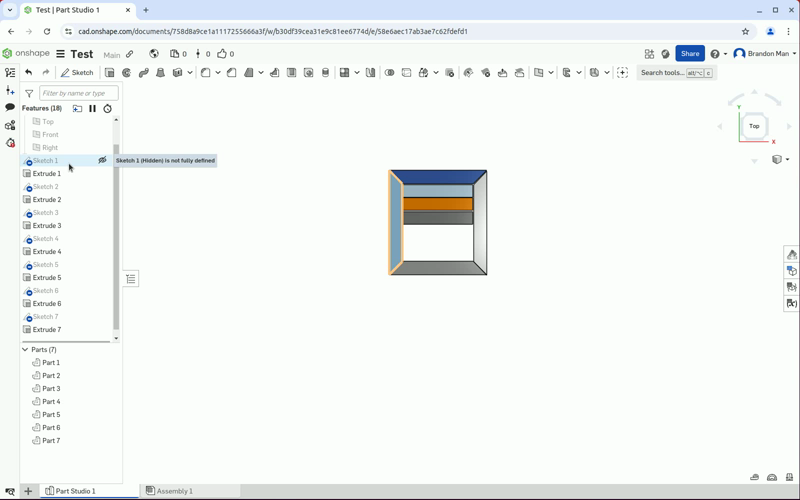
click(69, 163)
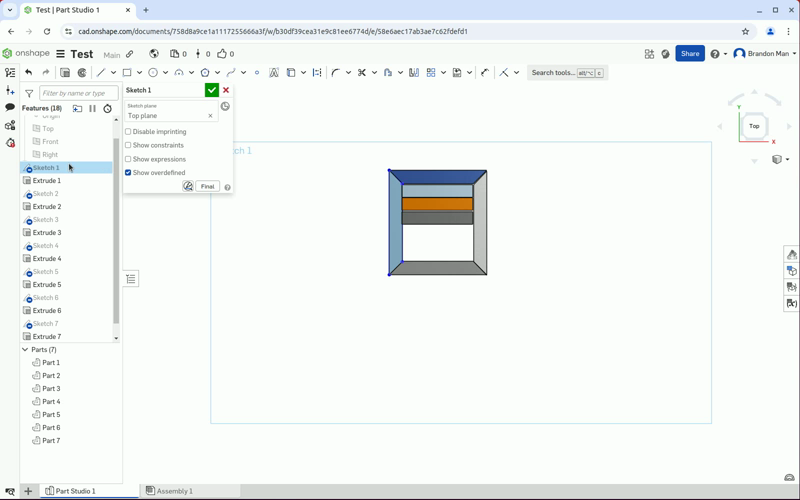
mouse_move(229, 92)
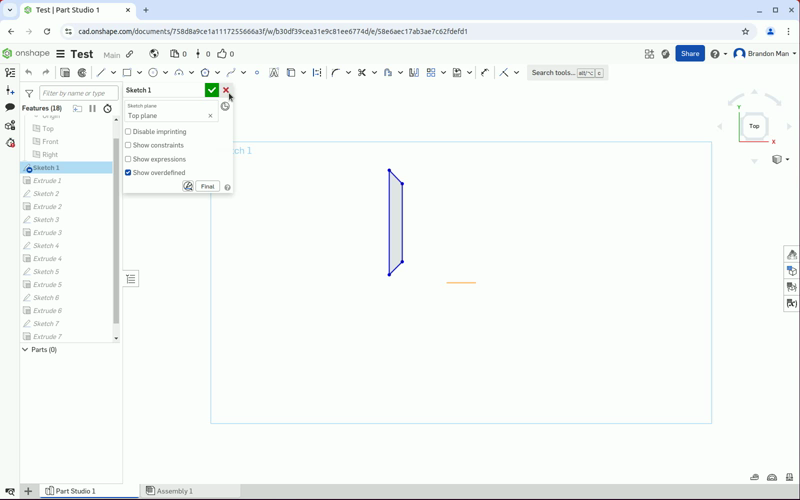
click(229, 92)
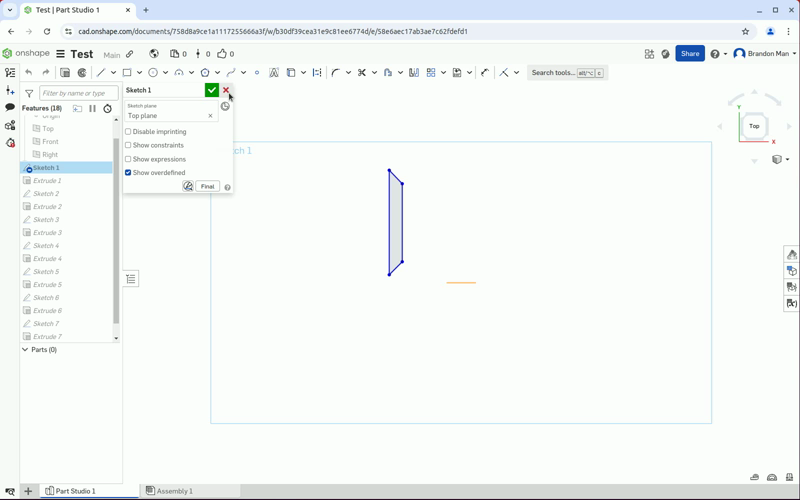
key(shift+s)
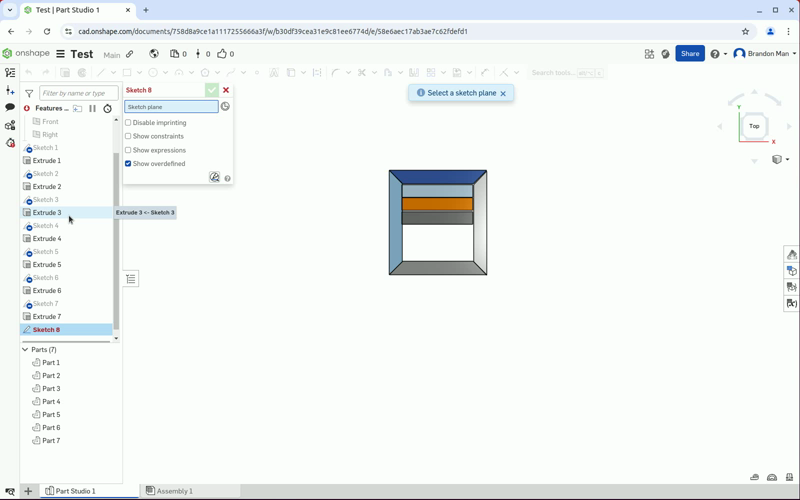
scroll(3)
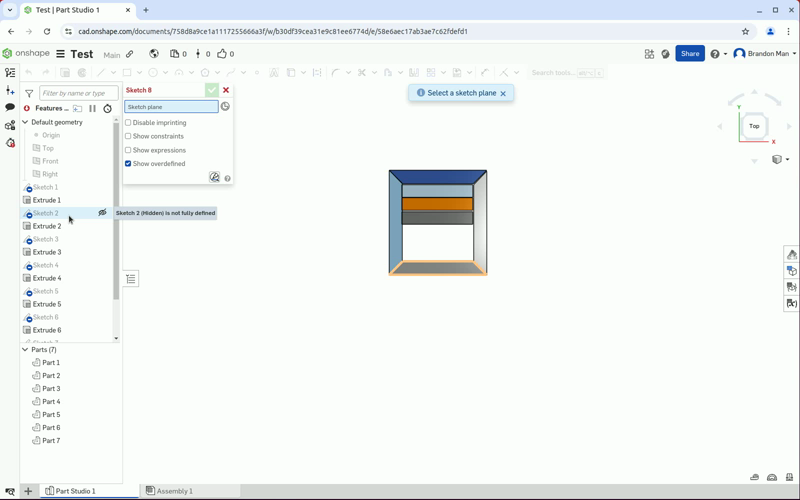
mouse_move(69, 150)
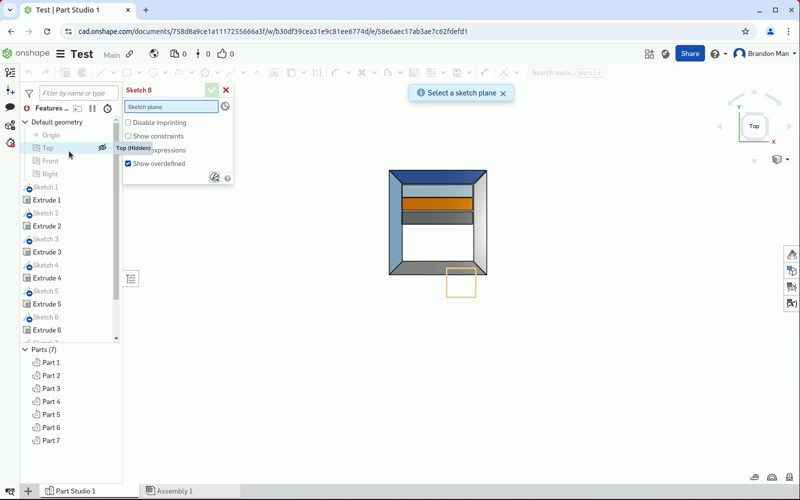
click(69, 150)
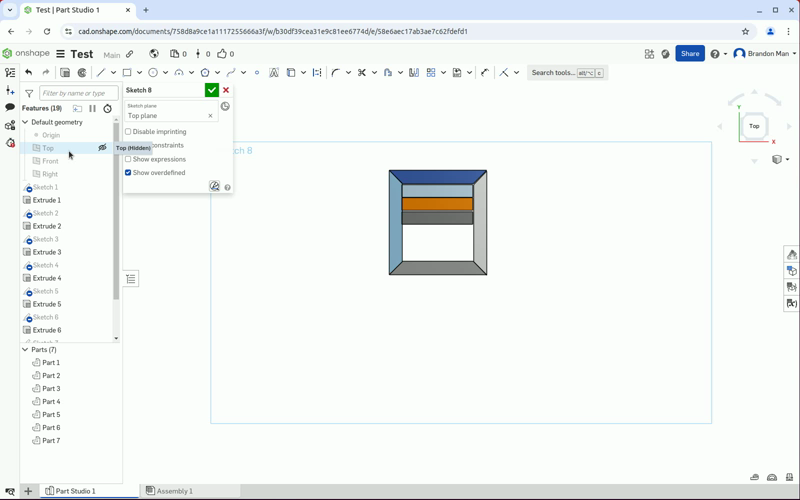
mouse_move(73, 352)
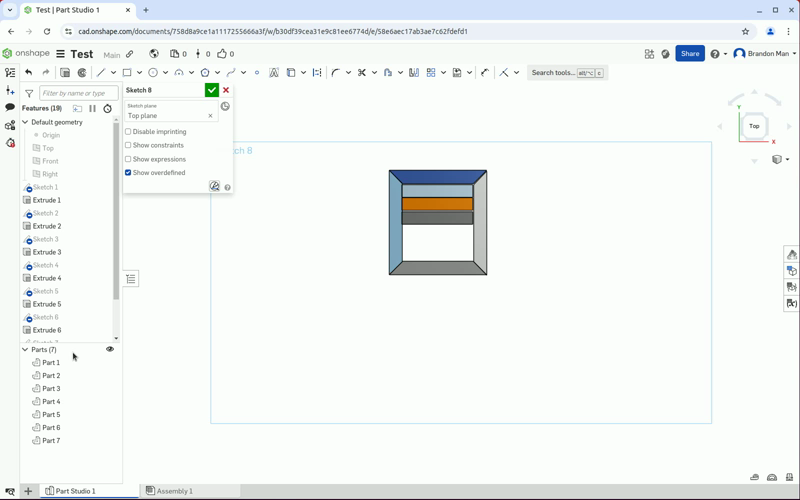
key(y)
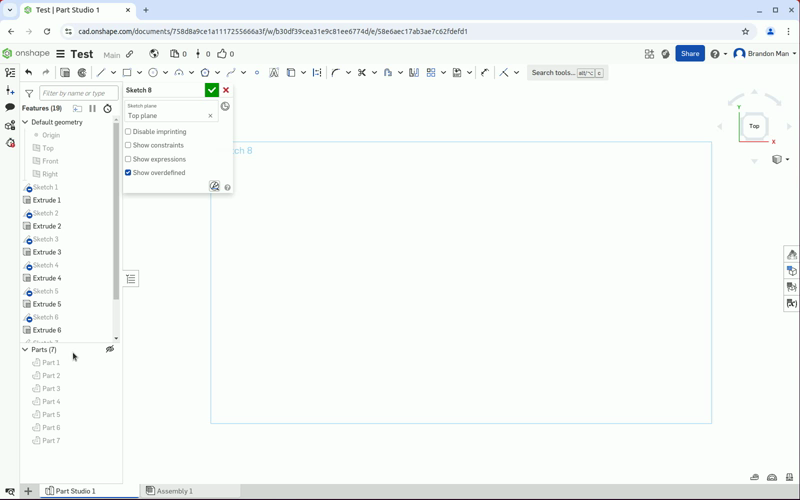
key(l)
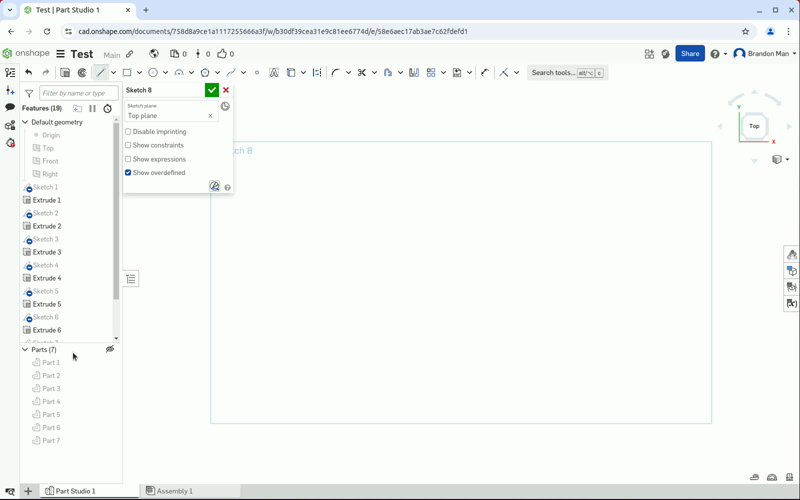
key_down(shift)
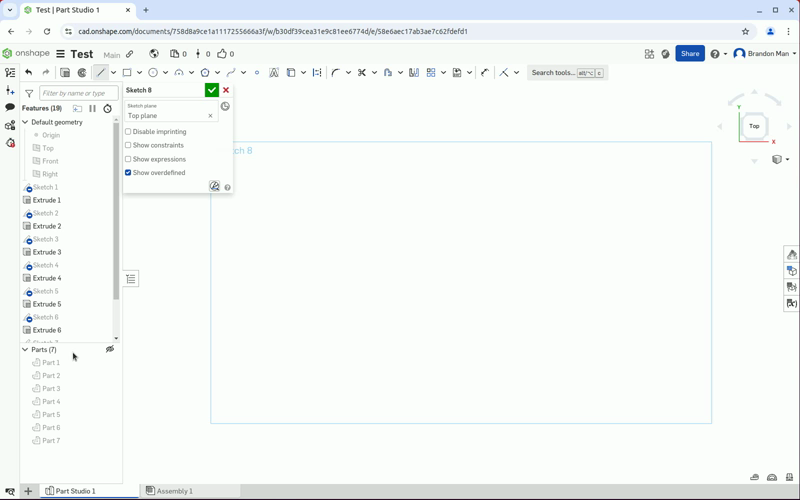
mouse_move(403, 237)
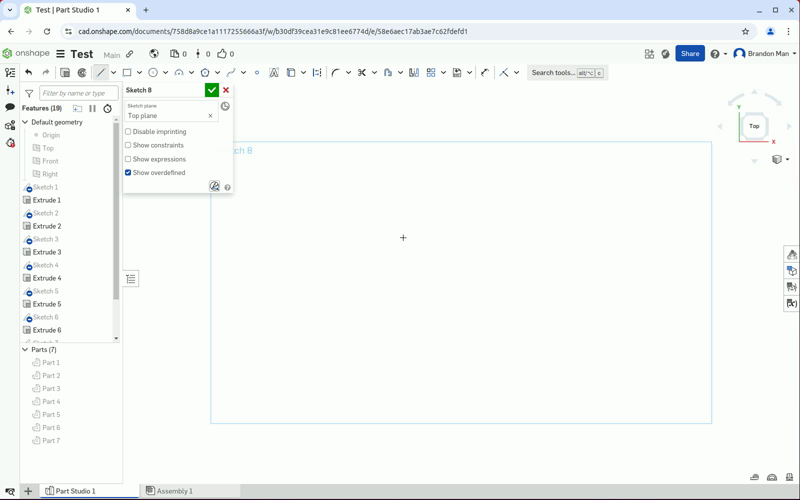
click(403, 237)
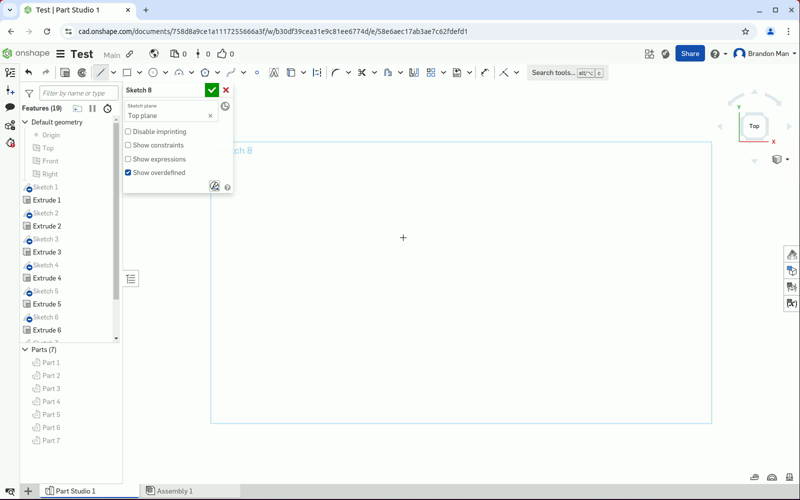
key_up(shift)
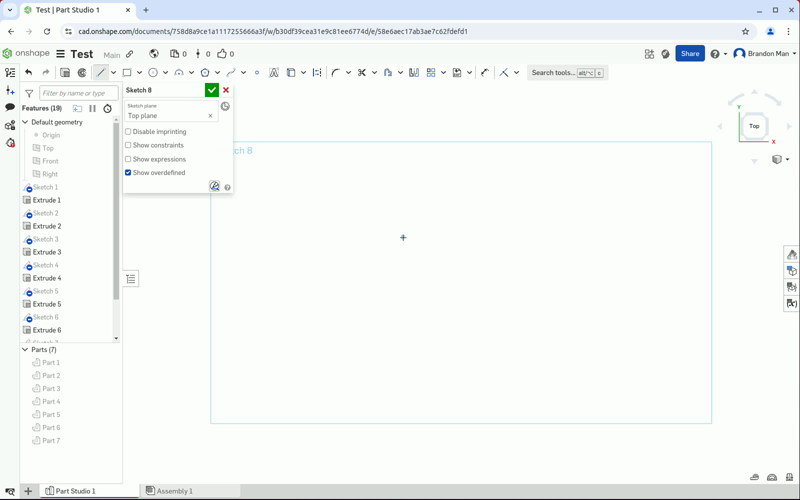
key_down(shift)
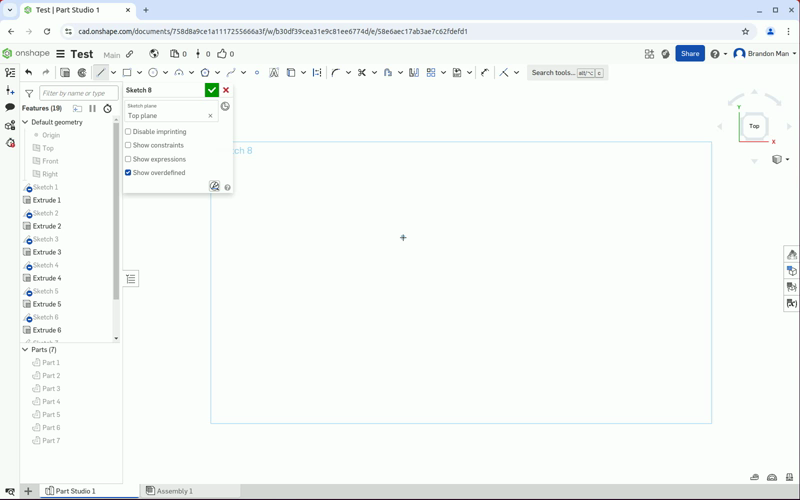
mouse_move(474, 237)
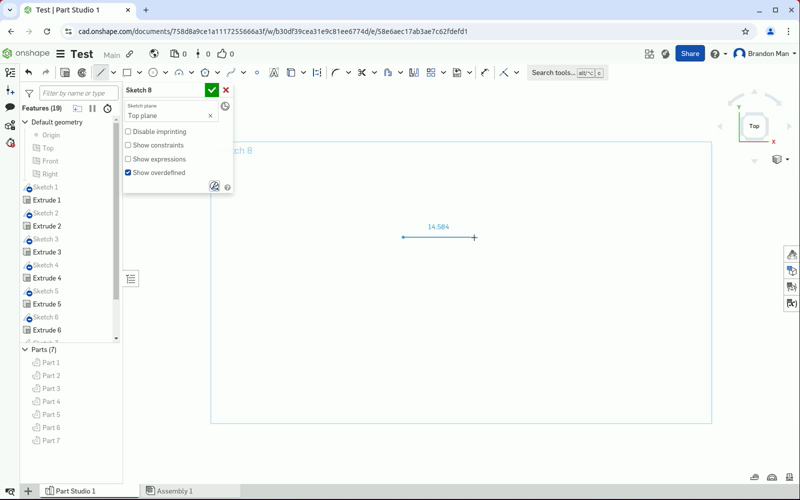
click(474, 237)
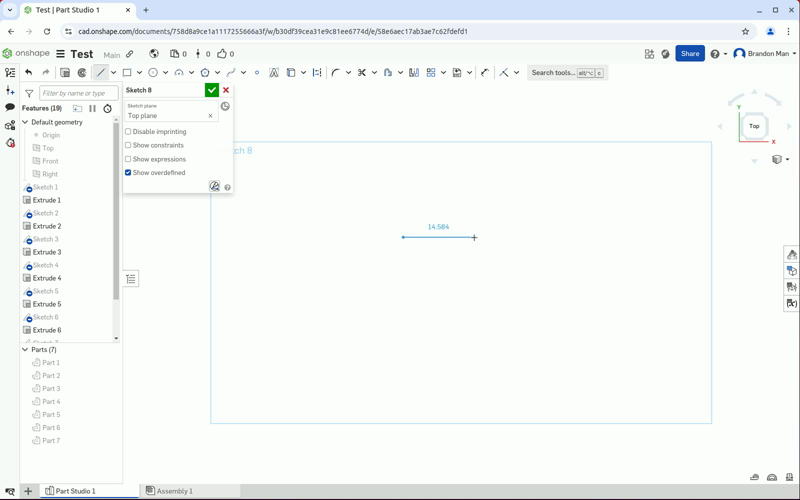
key_up(shift)
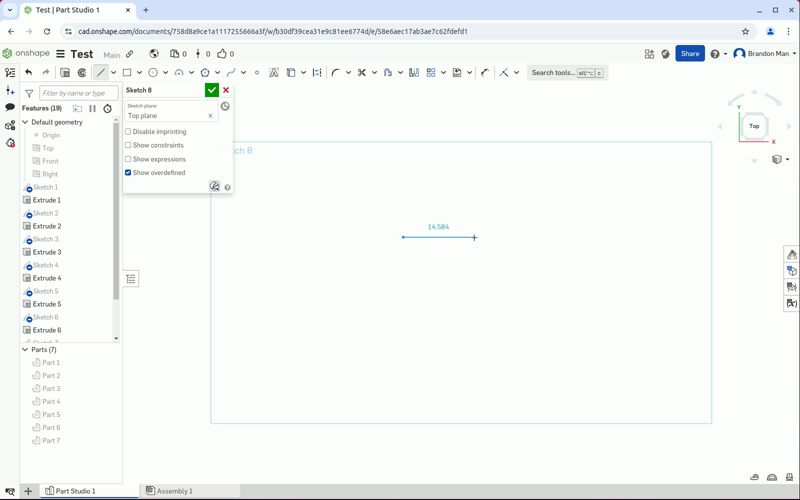
key_down(shift)
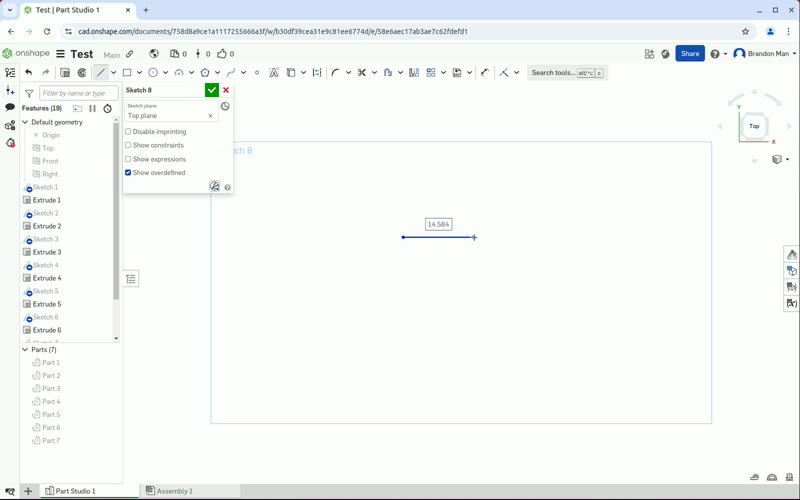
mouse_move(504, 237)
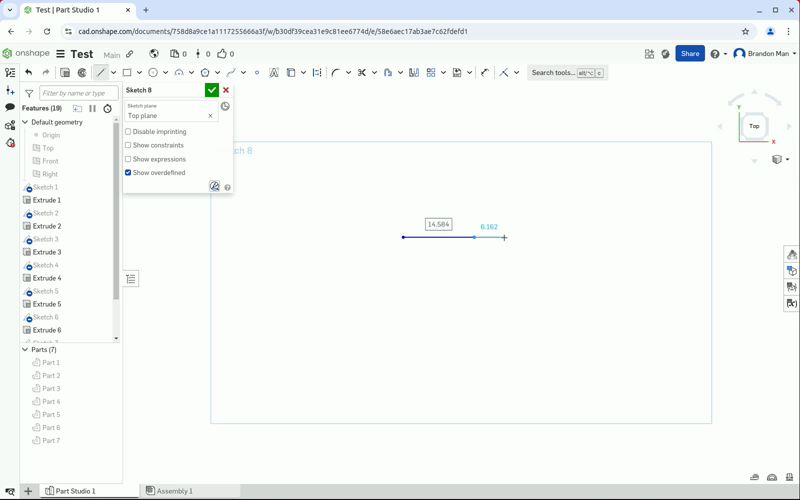
mouse_move(474, 224)
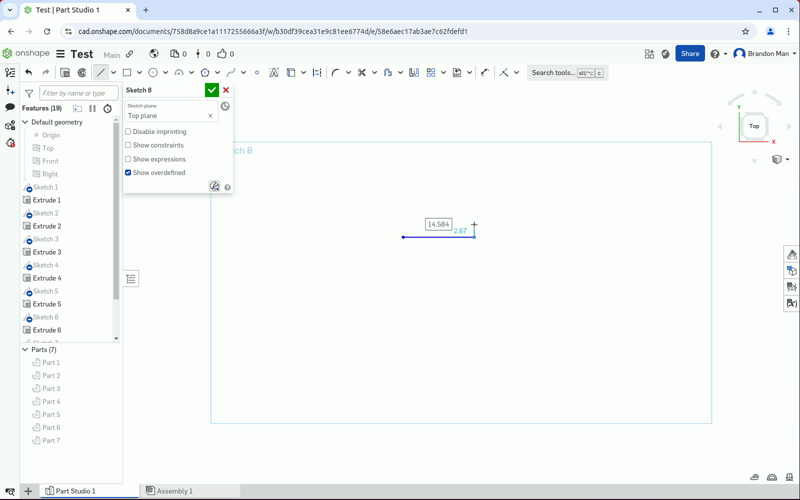
click(474, 224)
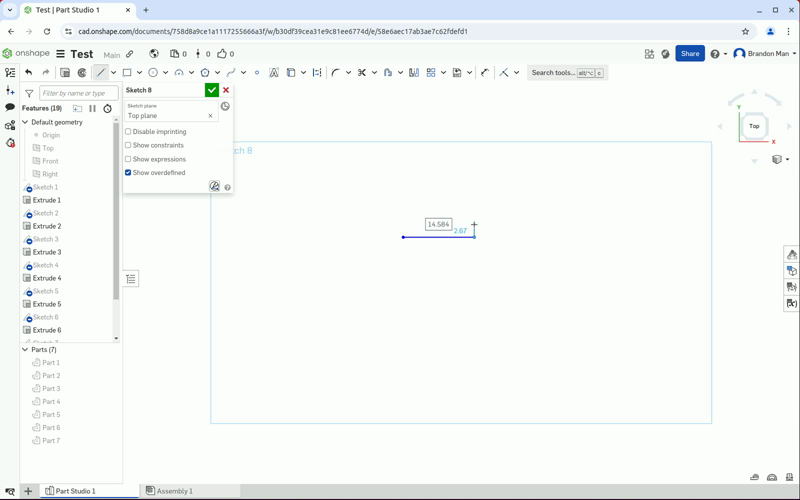
key_up(shift)
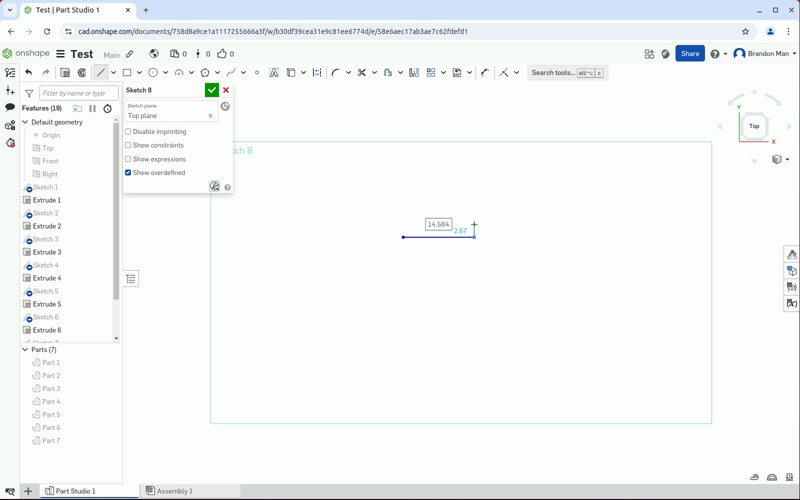
key_down(shift)
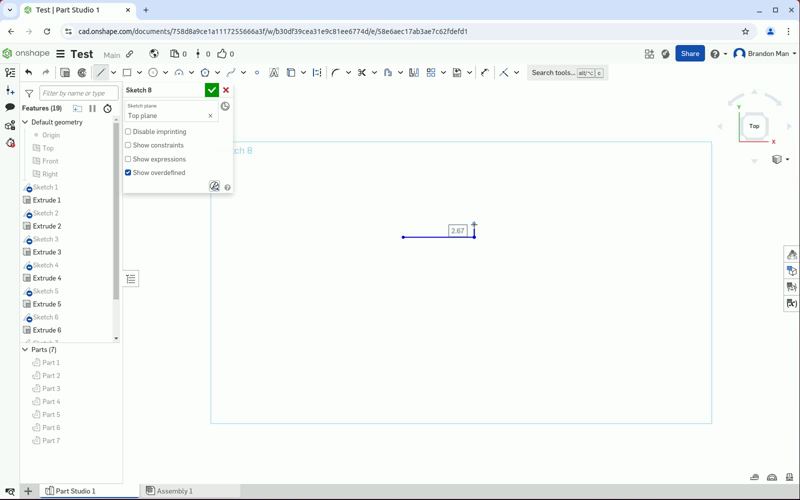
mouse_move(403, 224)
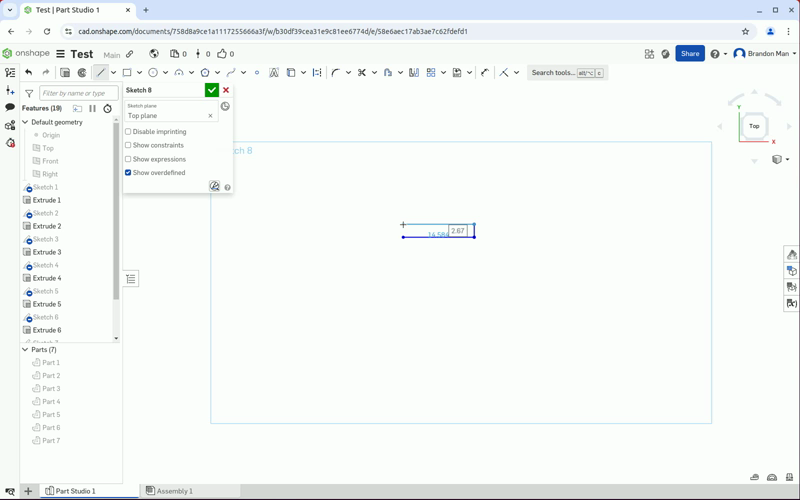
click(403, 224)
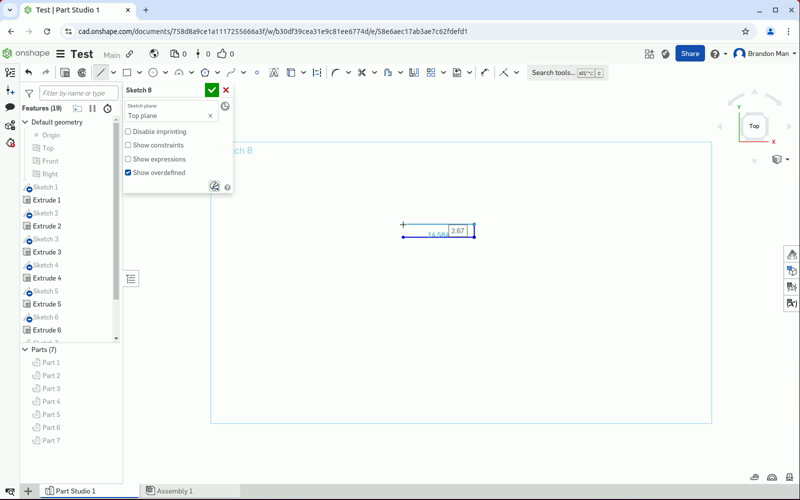
key_up(shift)
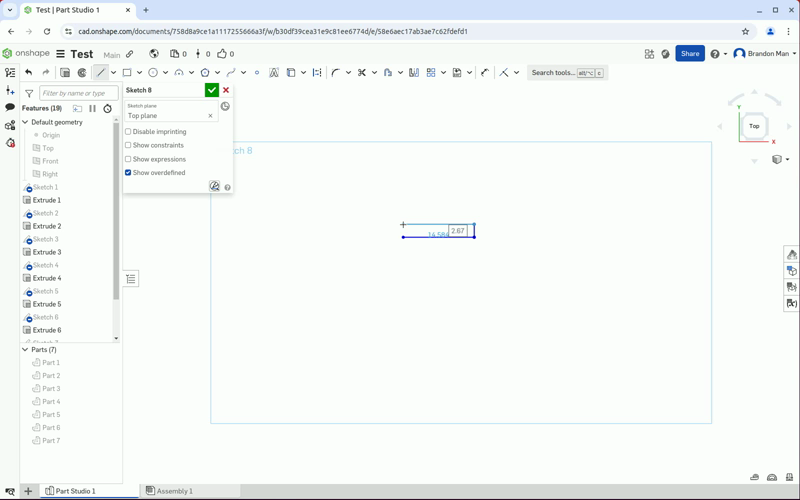
mouse_move(433, 224)
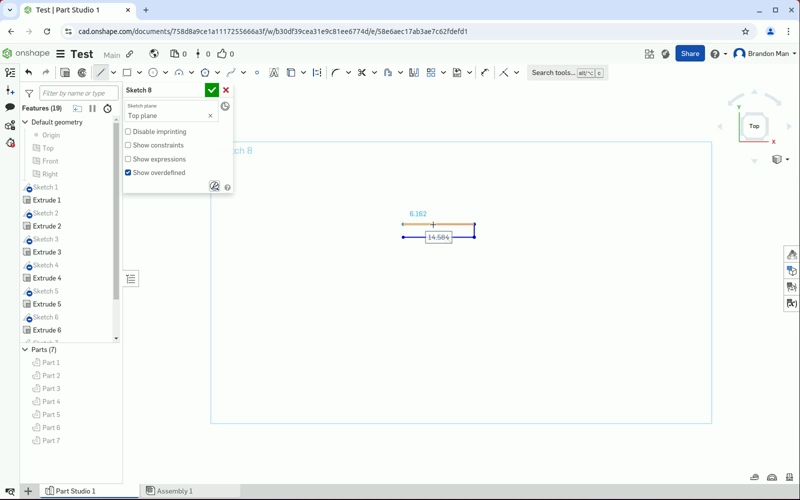
key_down(shift)
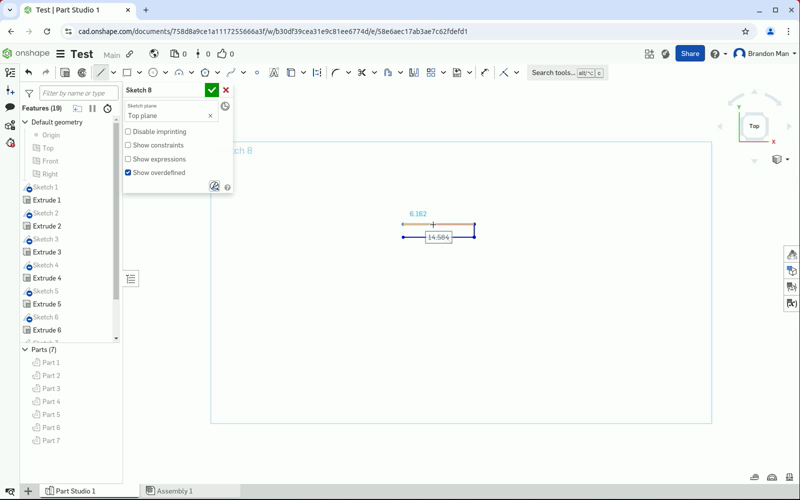
mouse_move(403, 237)
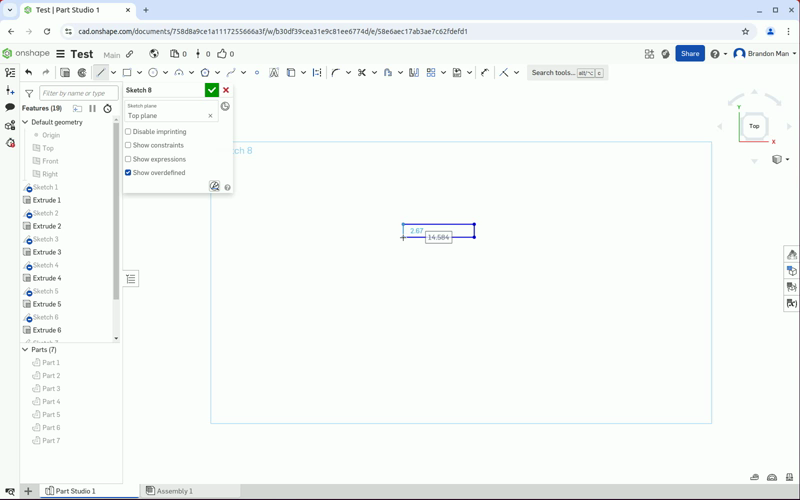
key_up(shift)
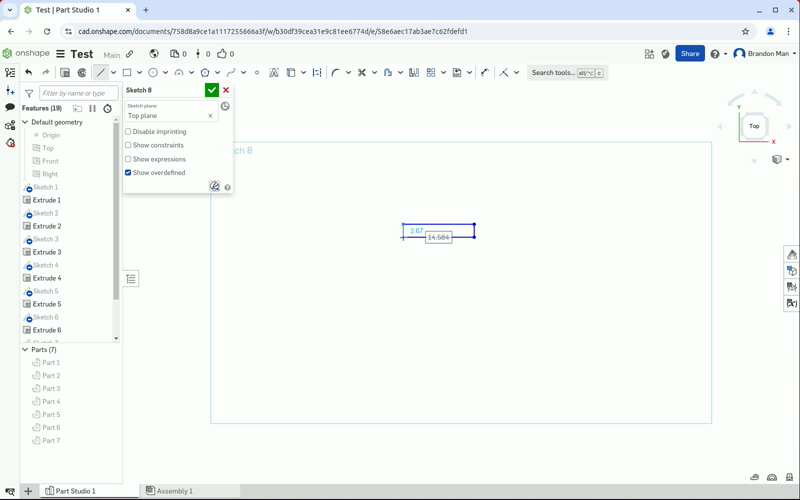
click(403, 237)
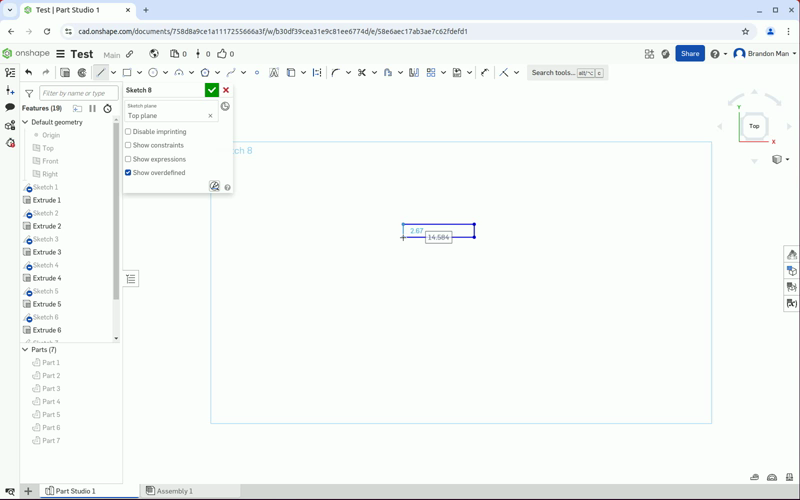
key(esc)
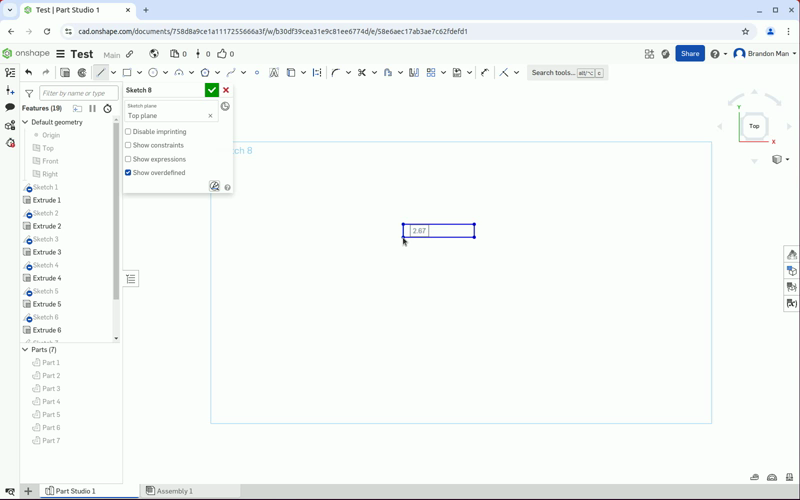
mouse_move(422, 231)
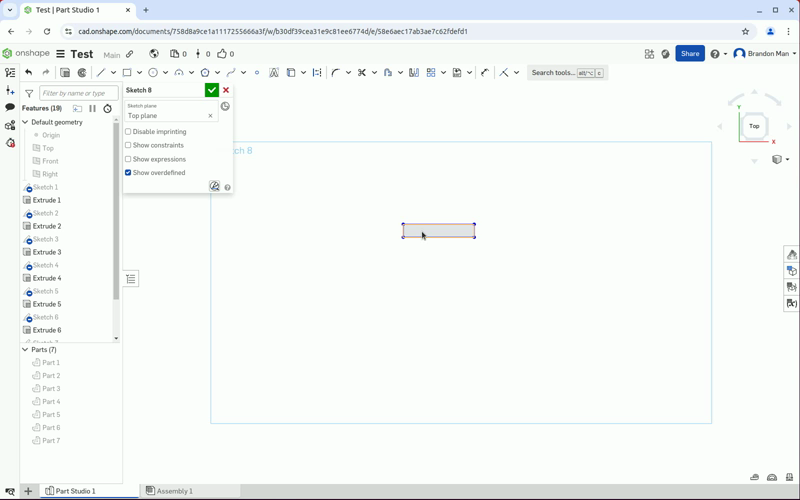
scroll(6)
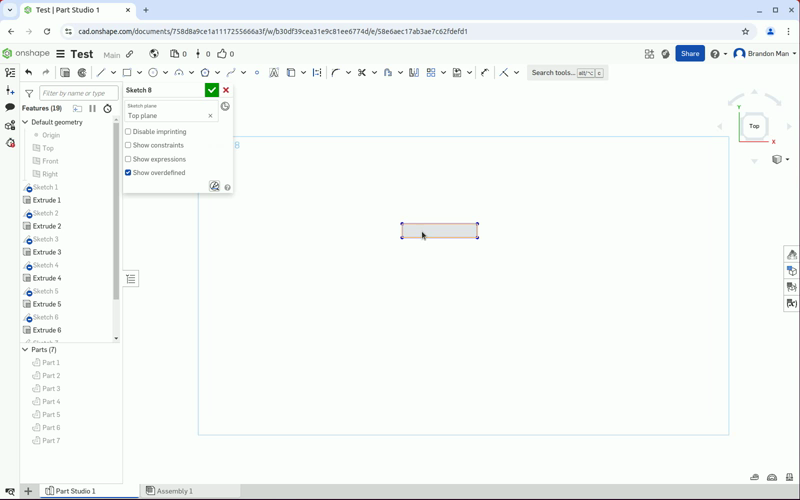
scroll(6)
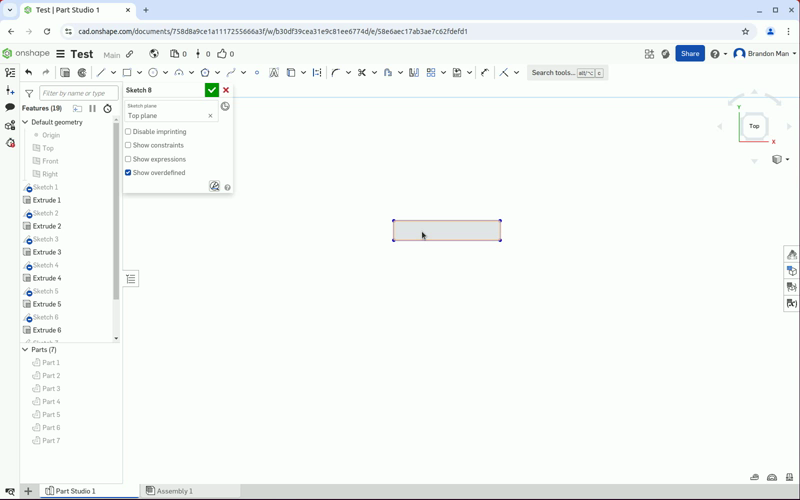
scroll(6)
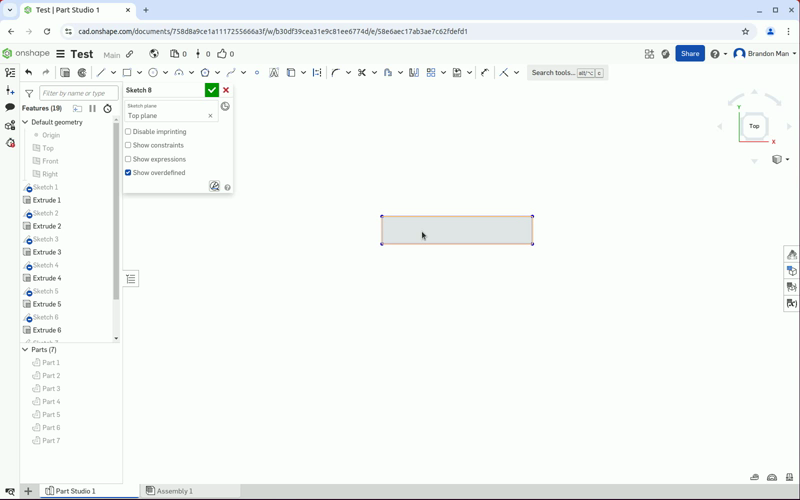
scroll(6)
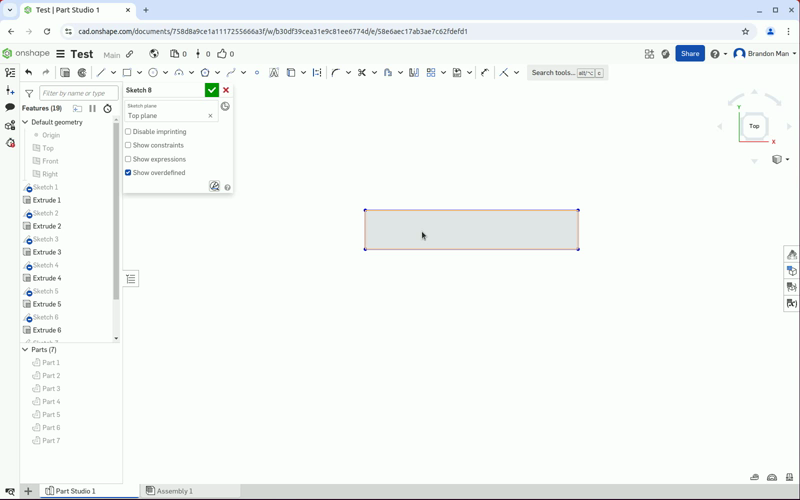
scroll(6)
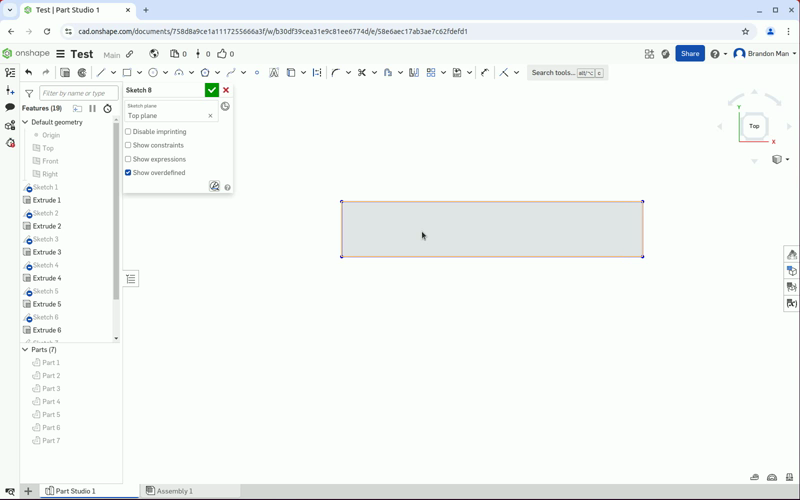
scroll(6)
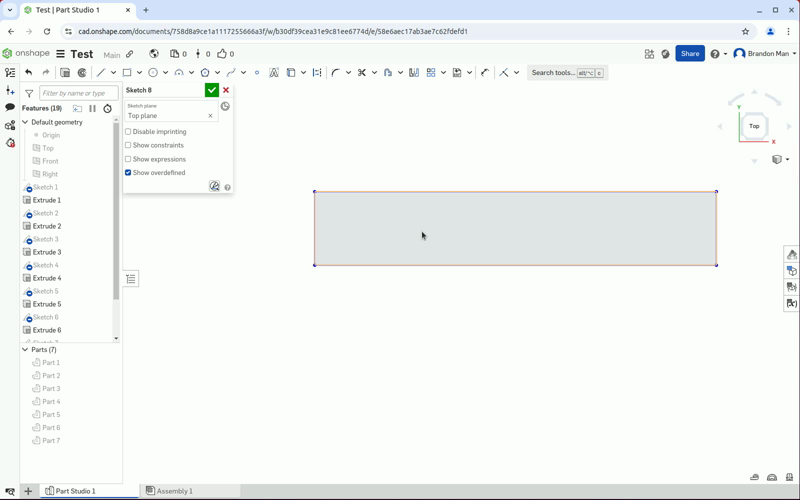
scroll(6)
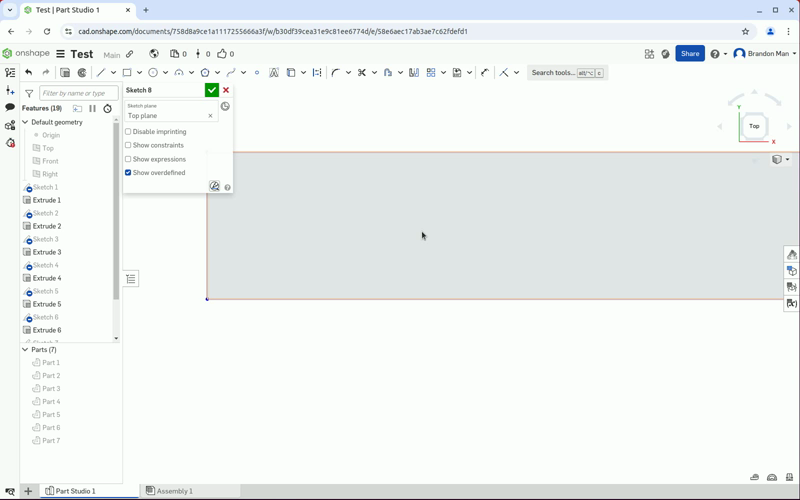
click(422, 231)
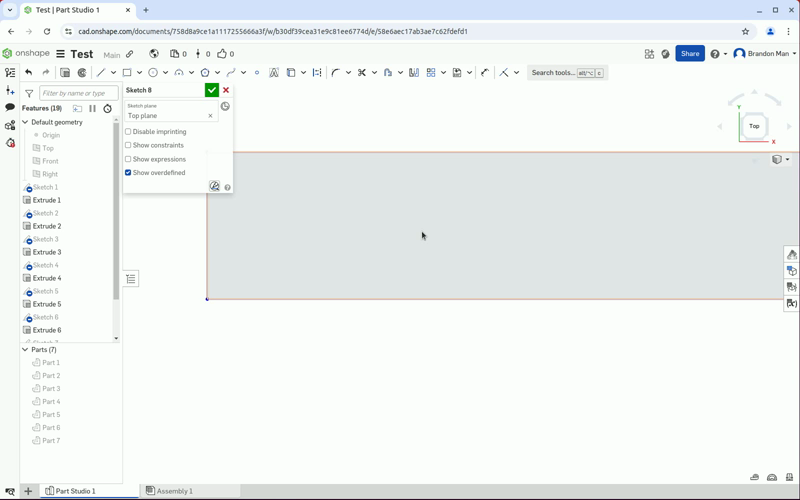
scroll(-6)
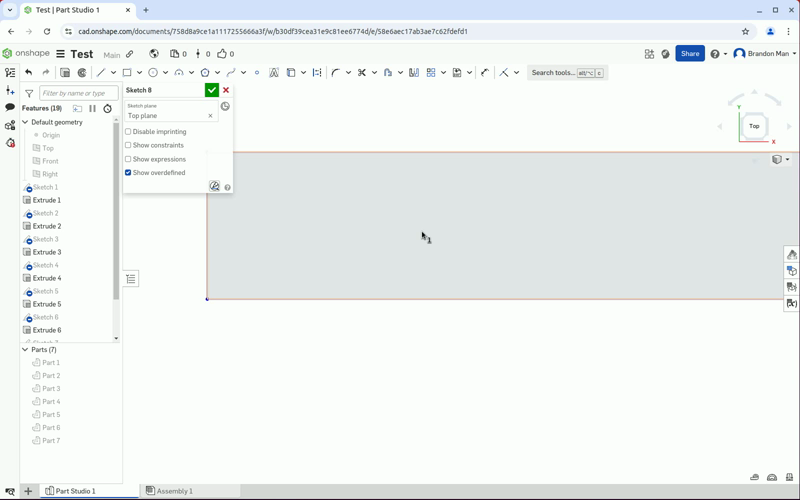
scroll(-6)
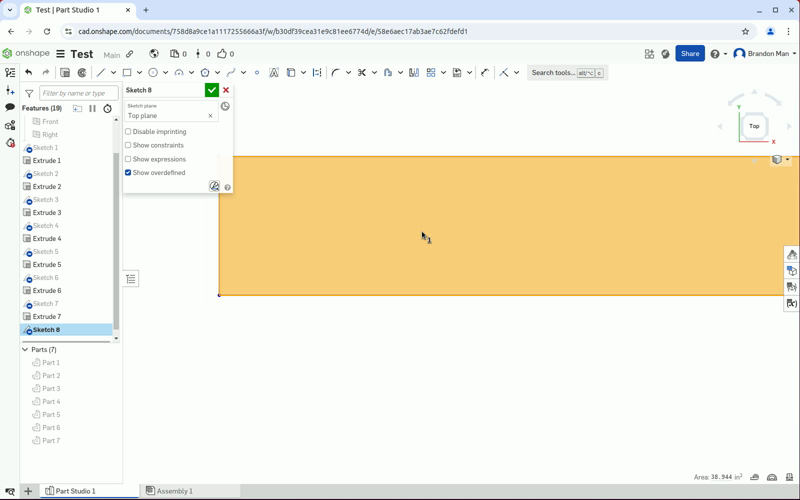
scroll(-6)
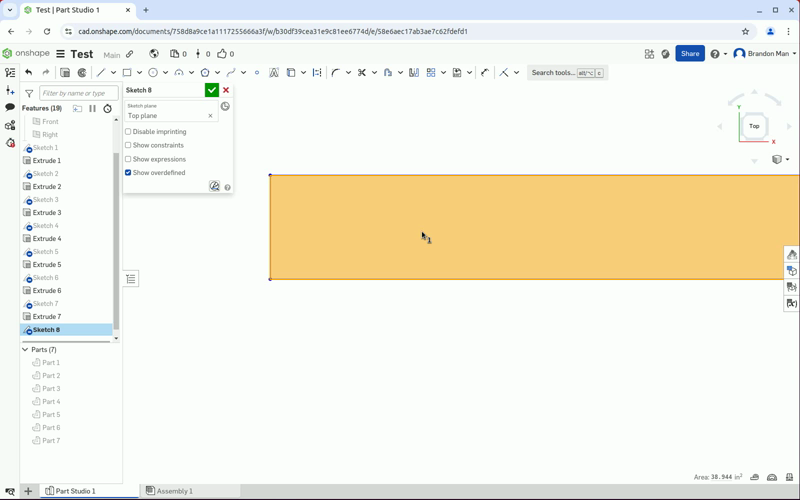
scroll(-6)
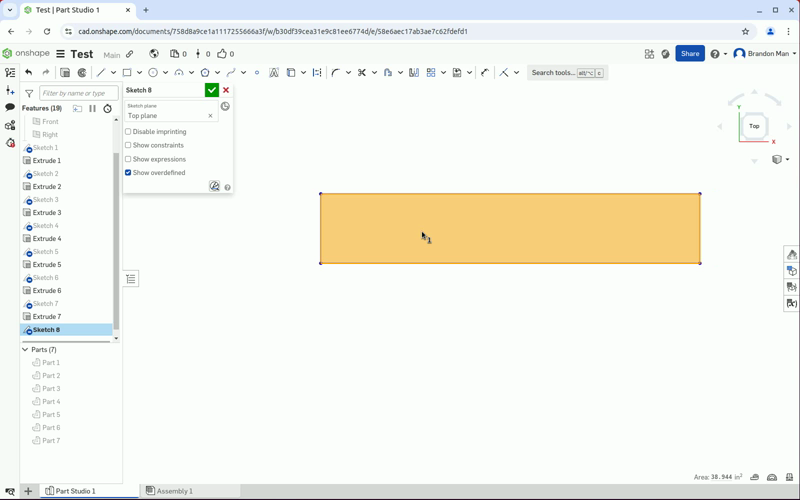
scroll(-6)
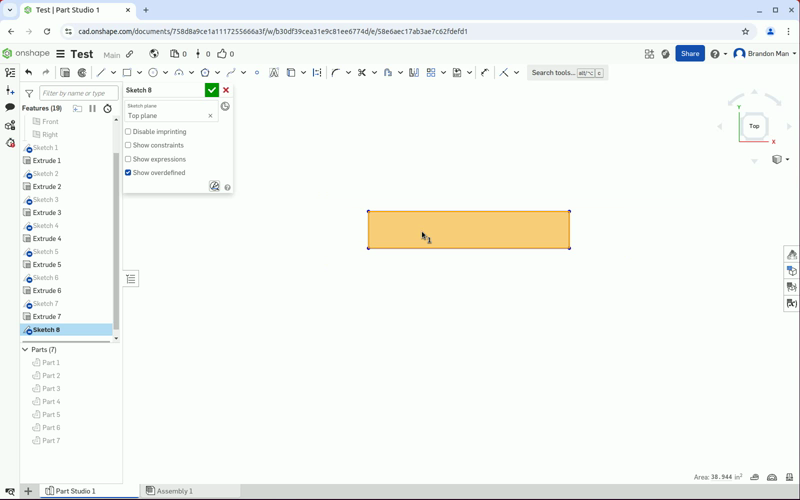
scroll(-6)
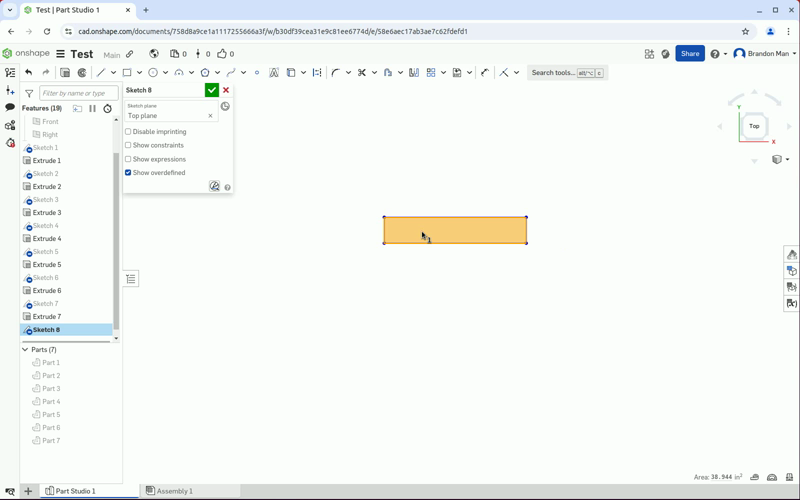
scroll(-6)
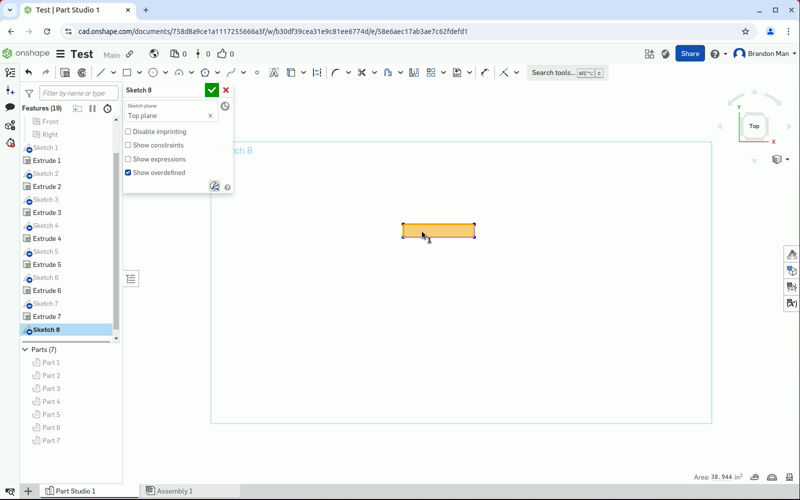
mouse_move(73, 352)
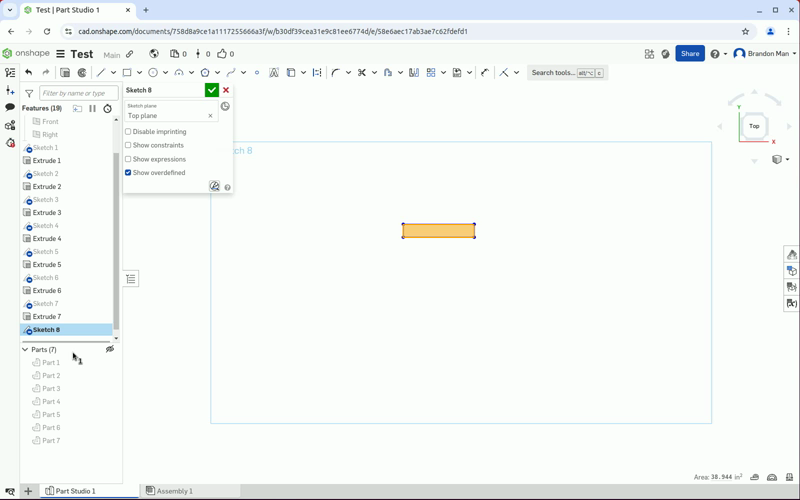
key(shift+y)
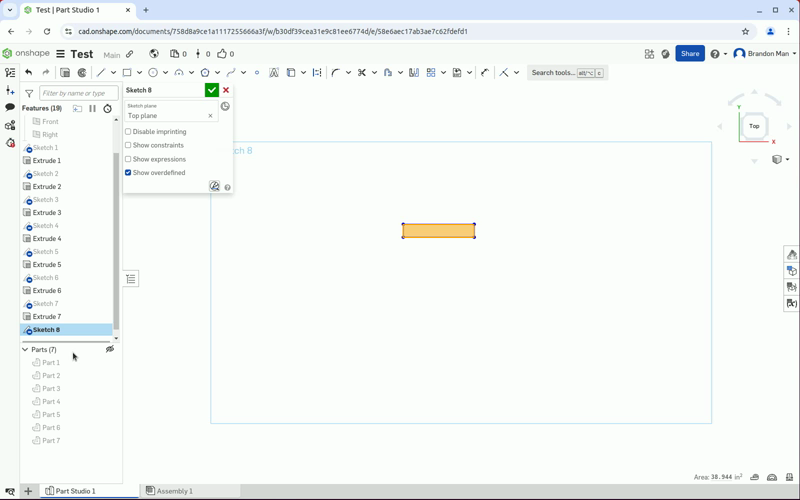
key(shift+e)
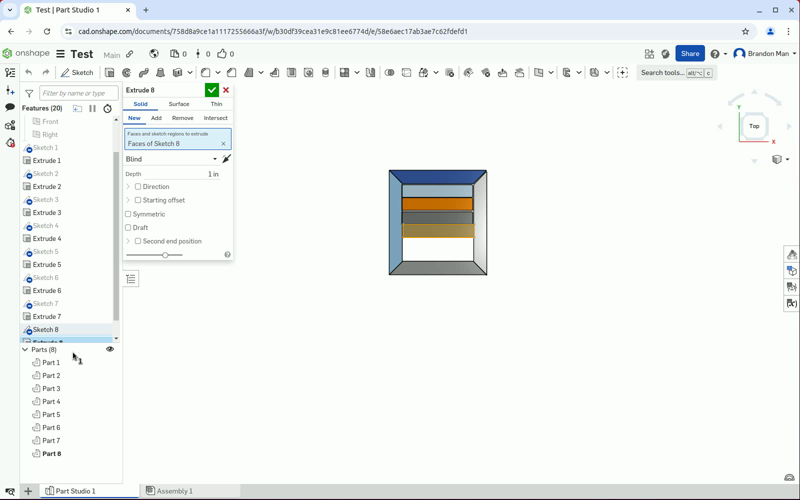
mouse_move(143, 106)
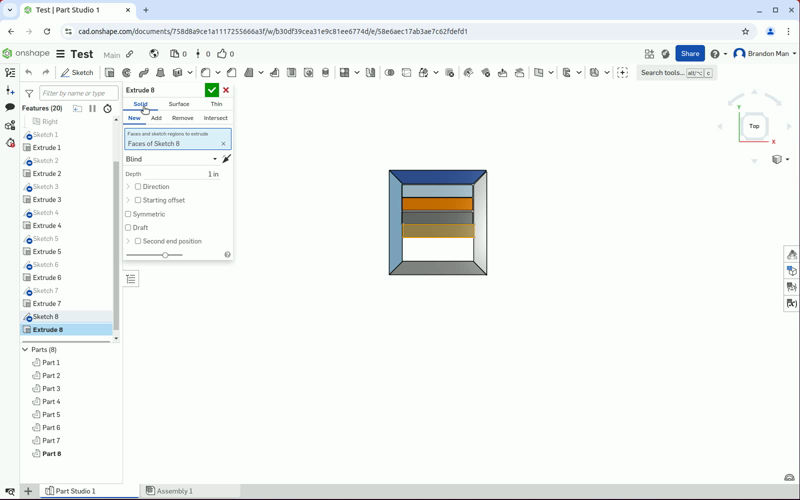
click(143, 106)
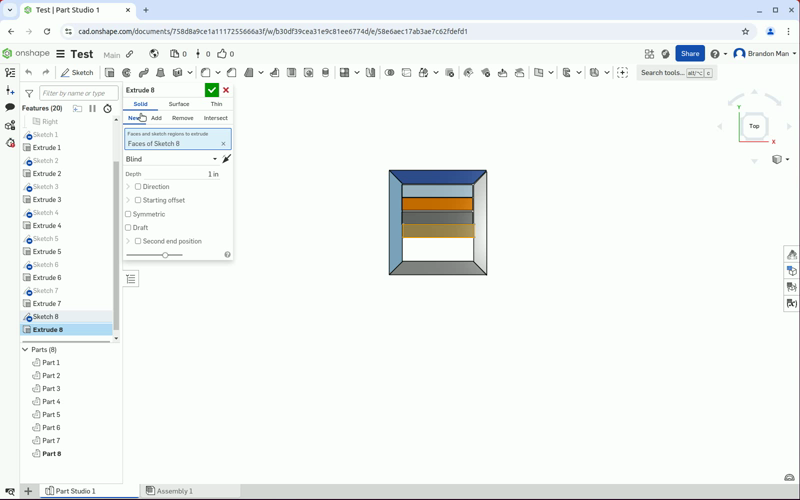
mouse_move(137, 120)
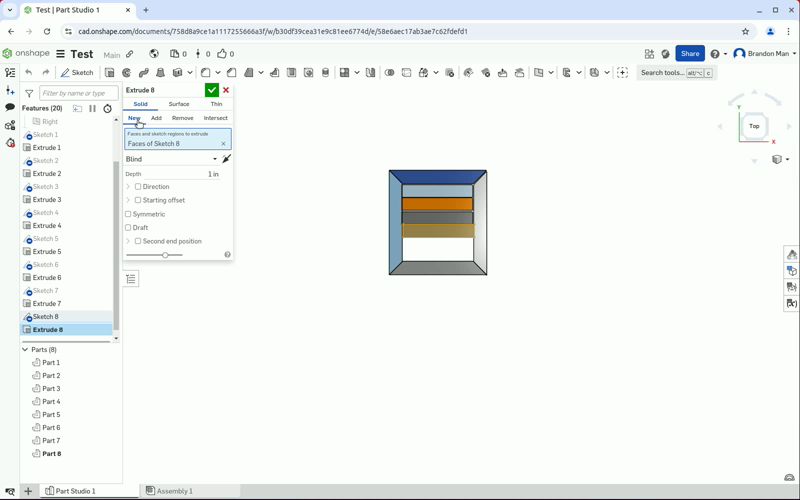
click(137, 120)
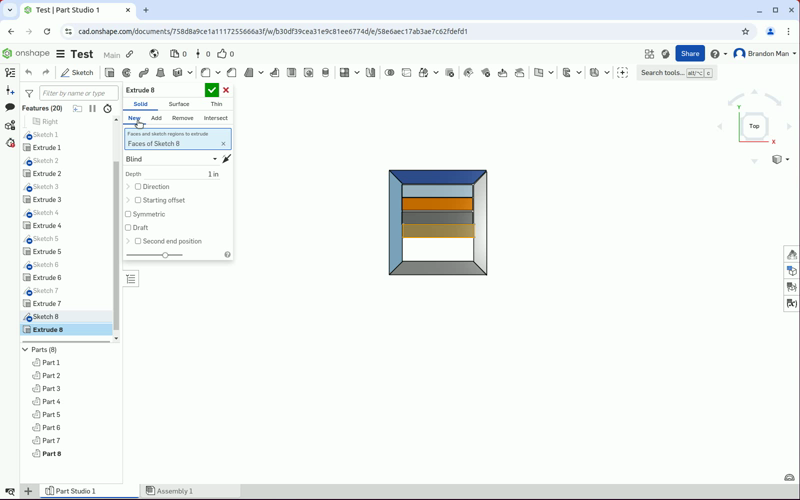
key(tab, 4)
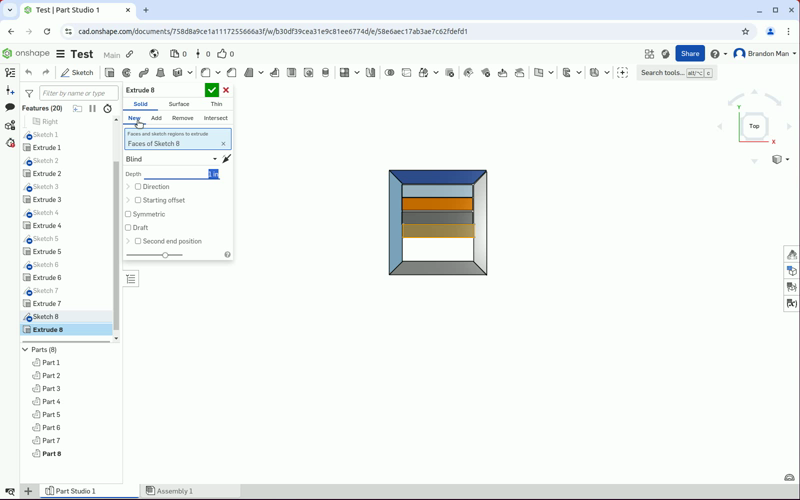
text(0.241)
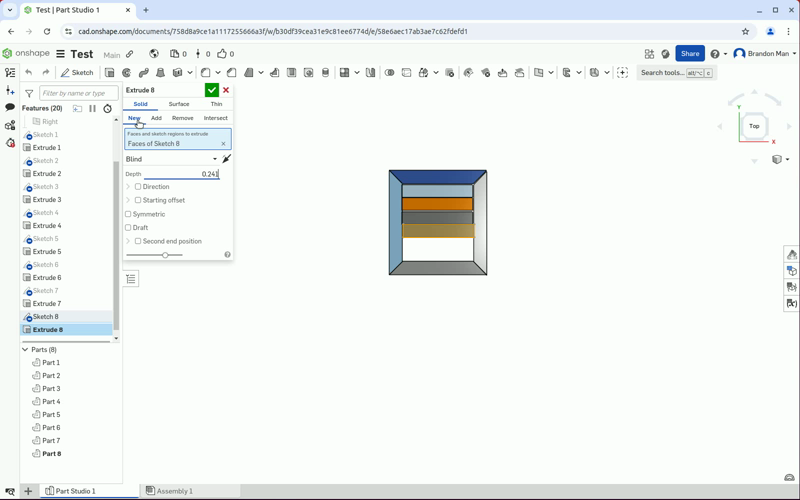
key(enter)
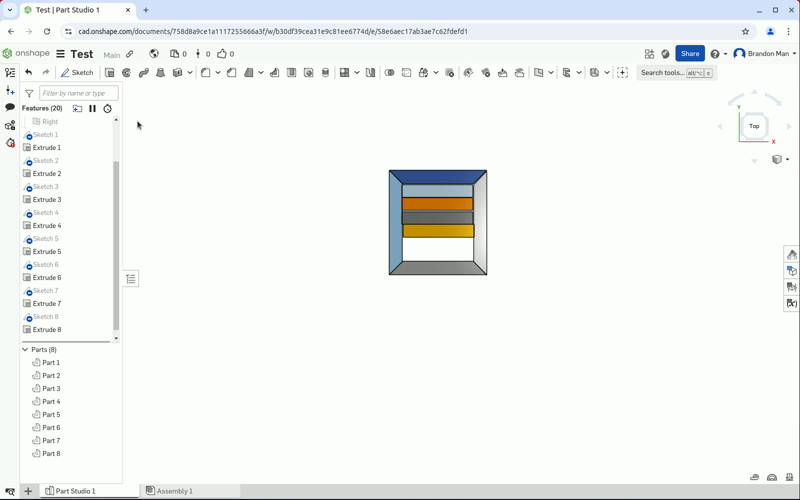
key(shift+h)
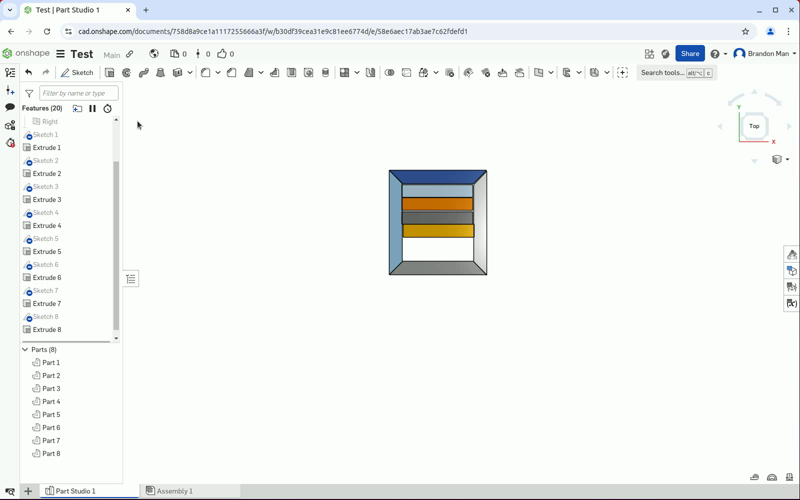
key(shift+h)
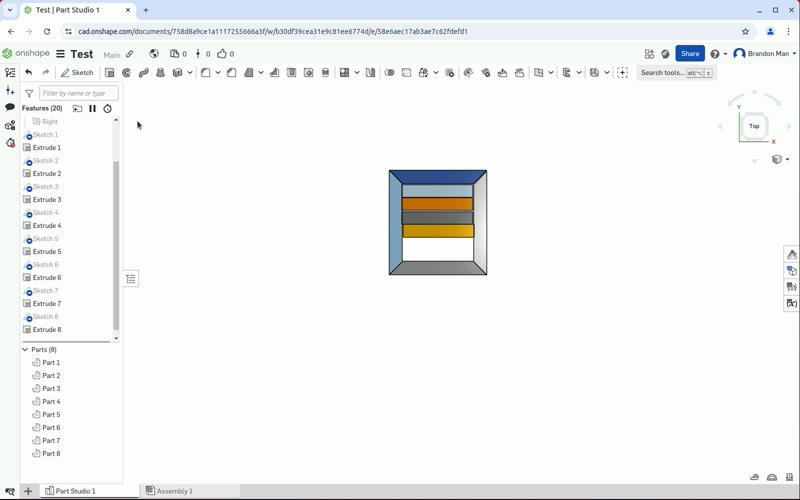
mouse_move(69, 137)
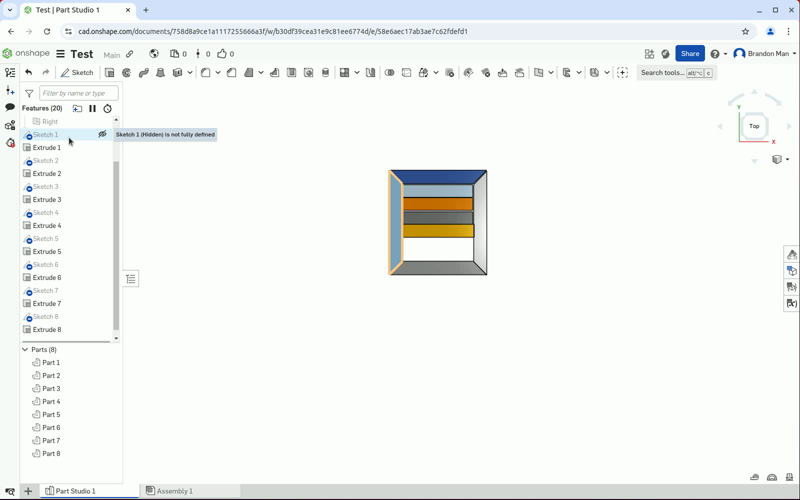
click(69, 137)
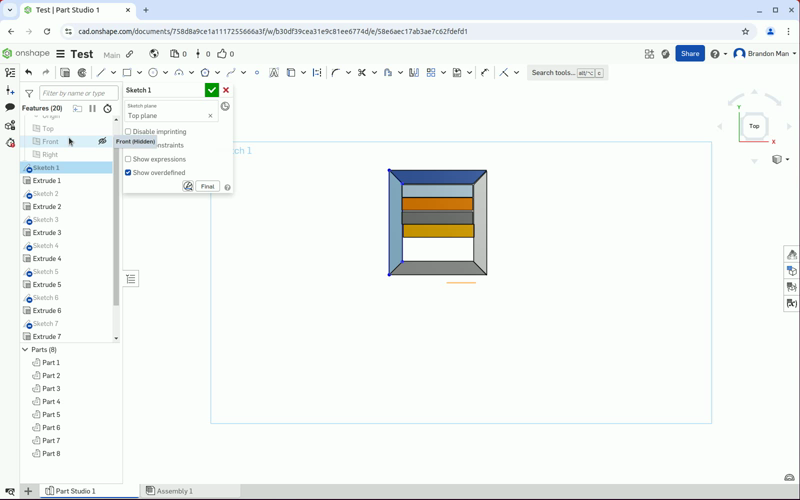
mouse_move(229, 92)
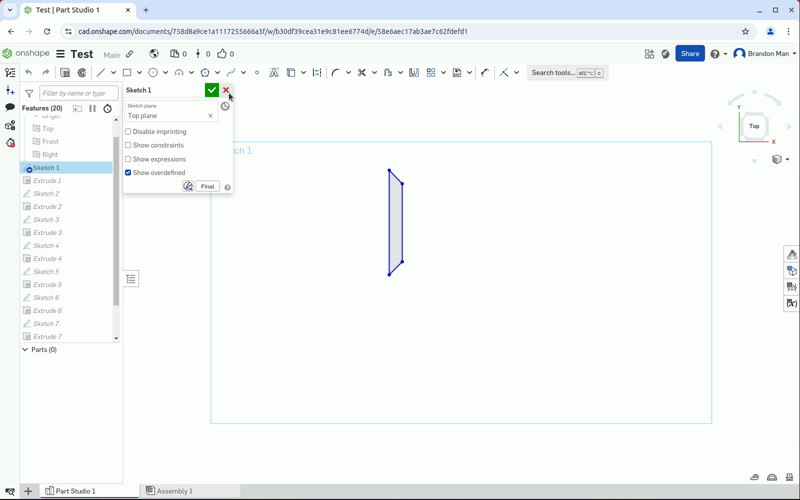
click(229, 92)
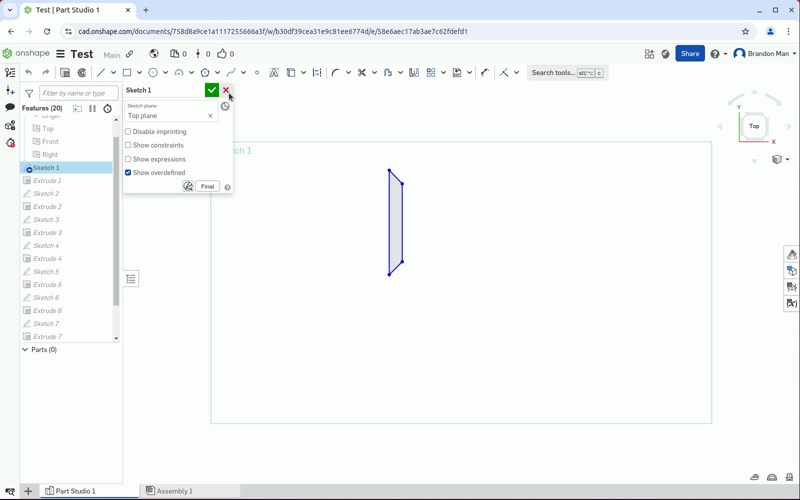
key(shift+s)
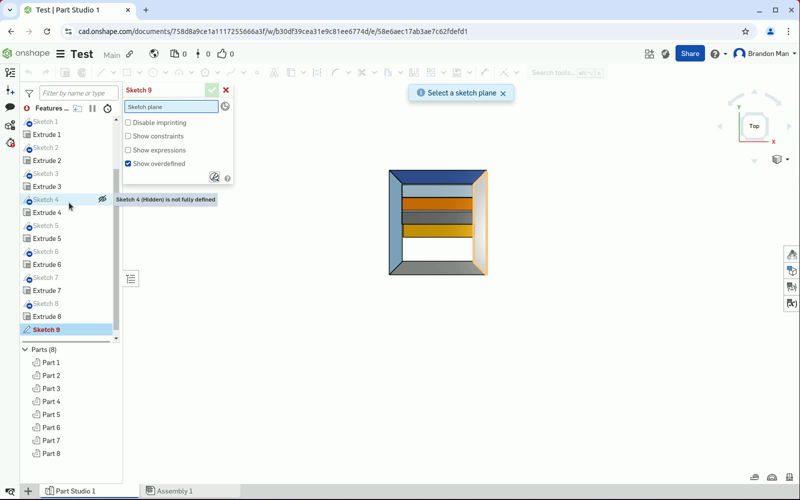
scroll(3)
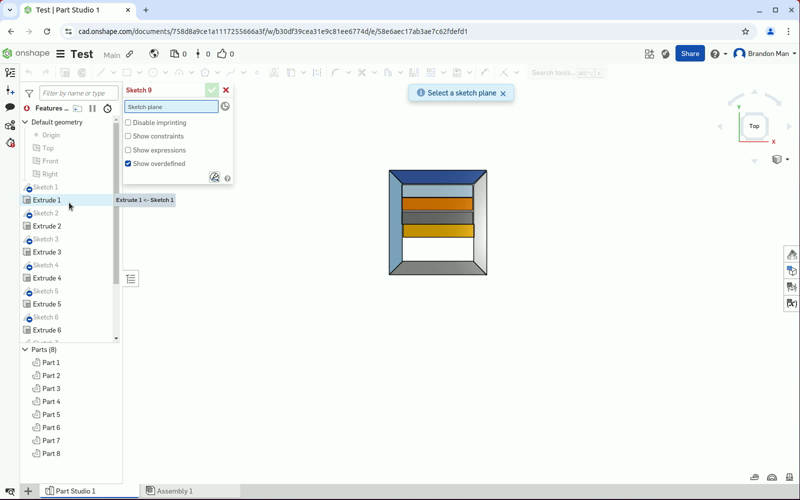
mouse_move(69, 150)
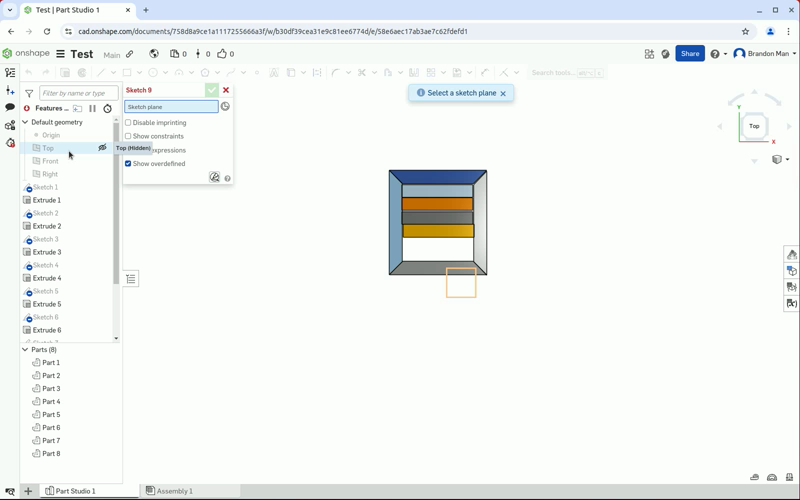
click(69, 150)
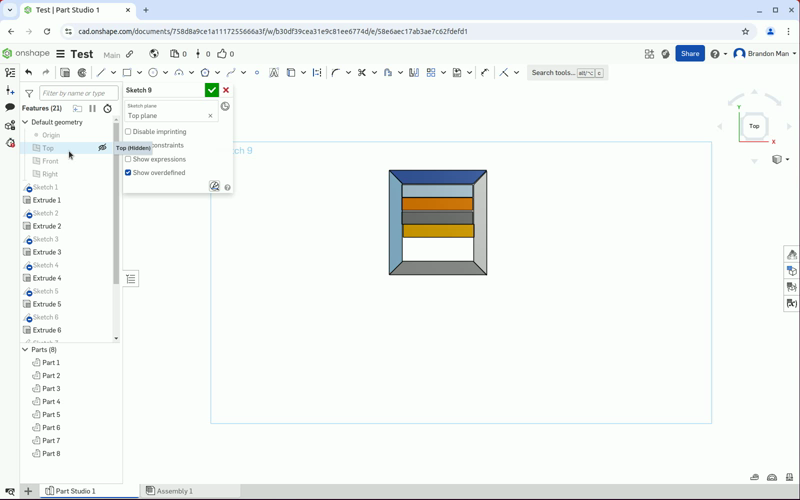
mouse_move(73, 352)
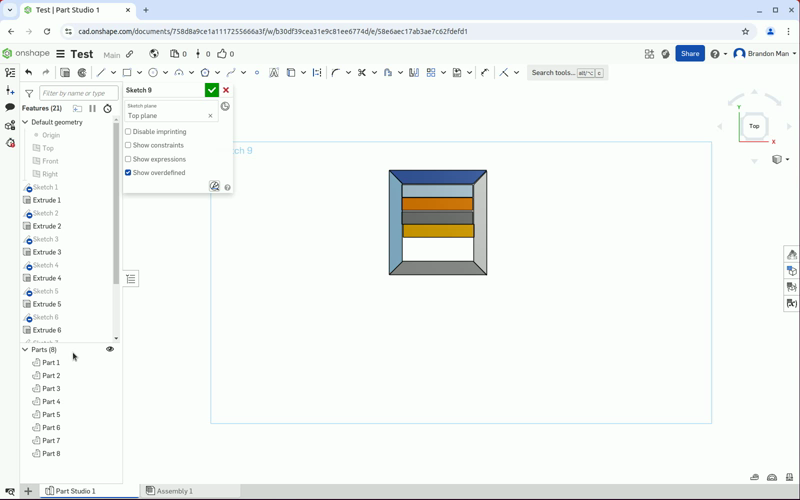
key(y)
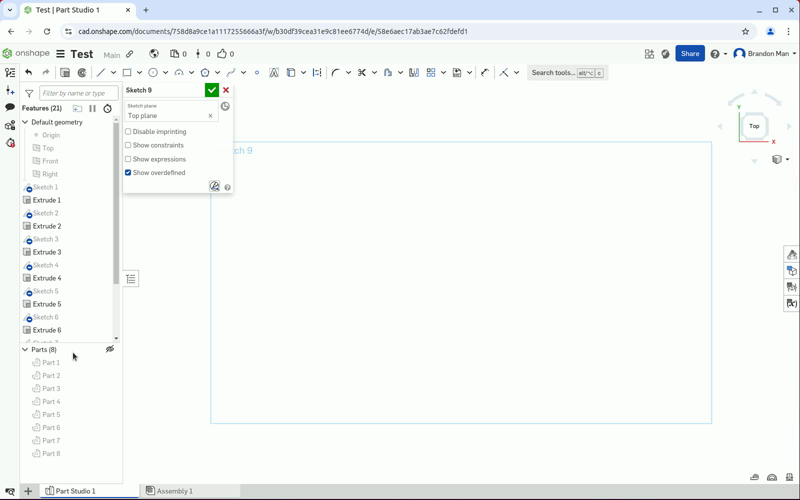
key(l)
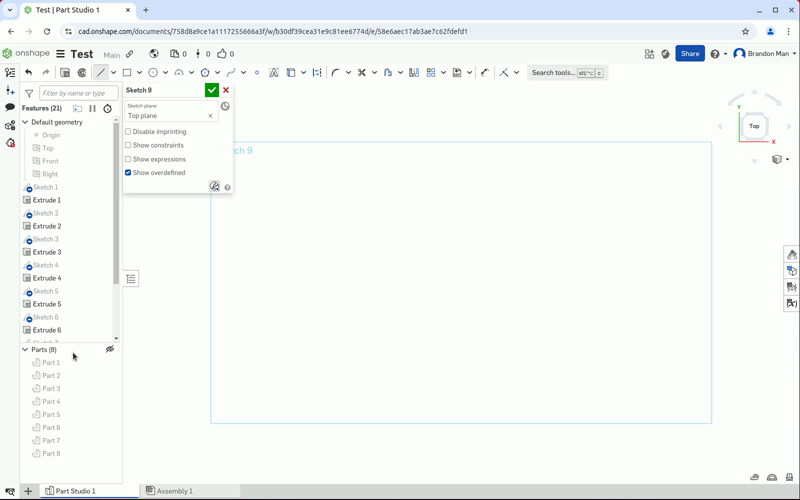
key_down(shift)
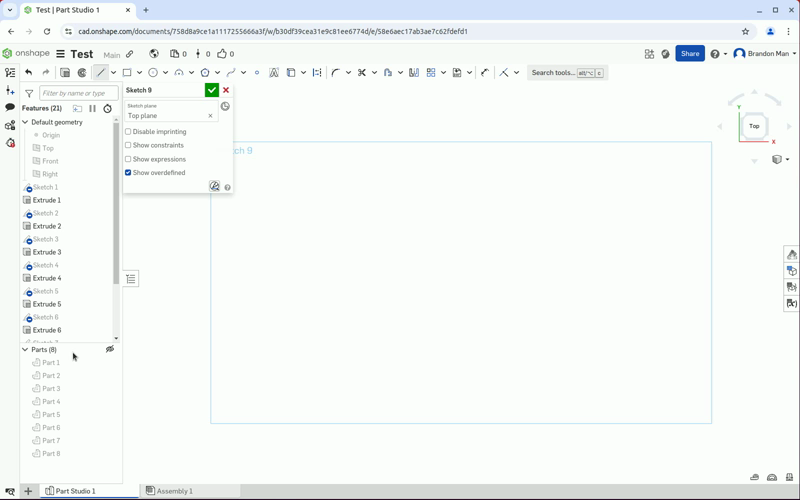
mouse_move(403, 251)
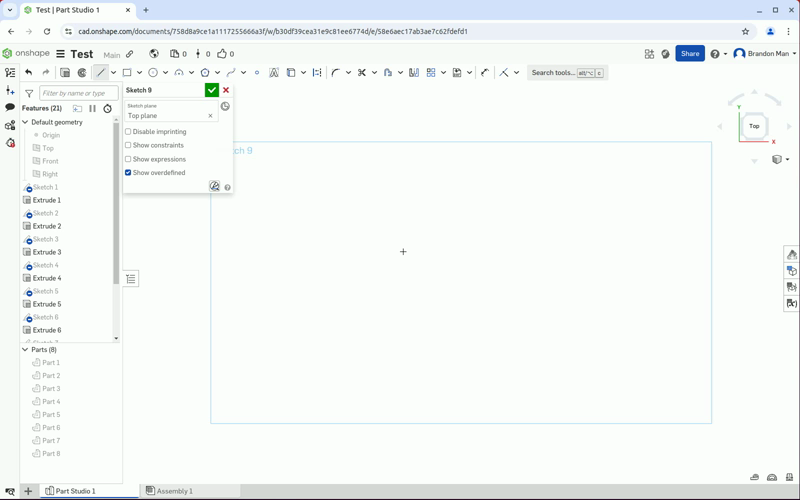
click(403, 251)
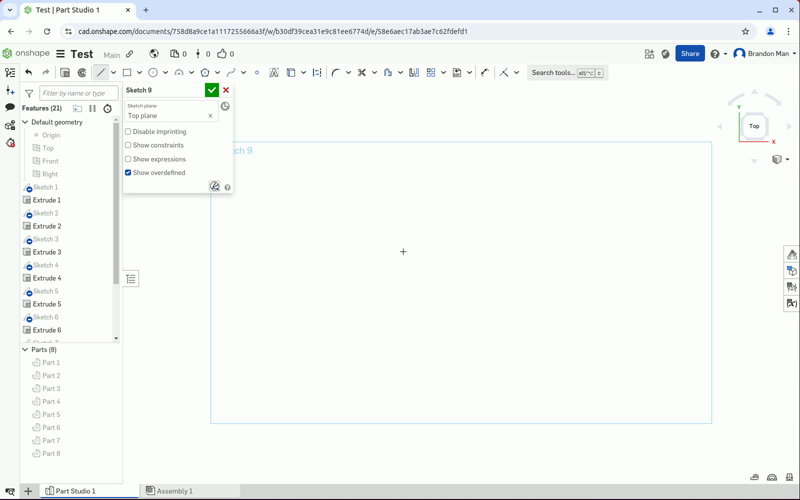
key_up(shift)
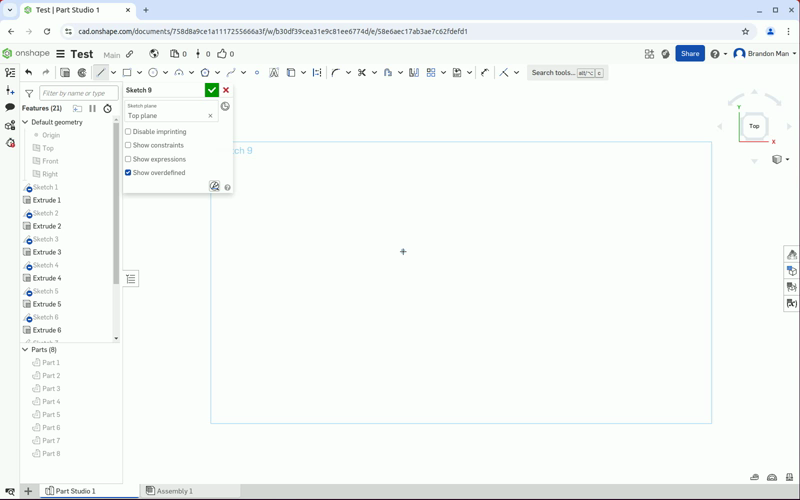
key_down(shift)
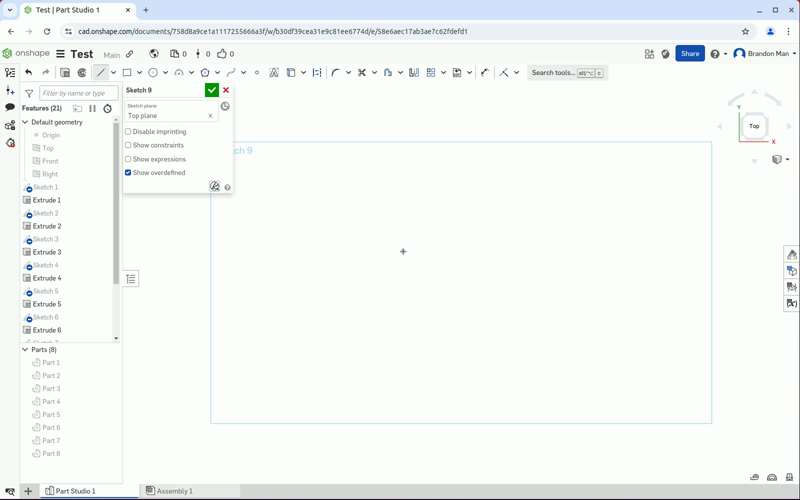
mouse_move(474, 251)
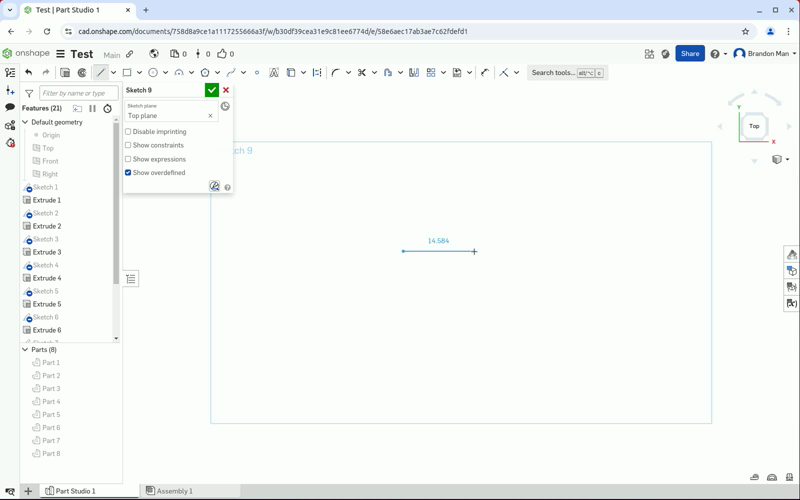
click(474, 251)
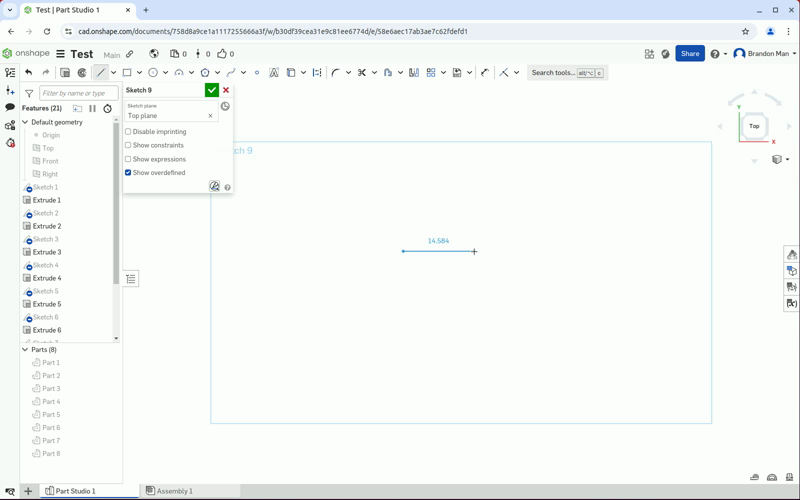
key_up(shift)
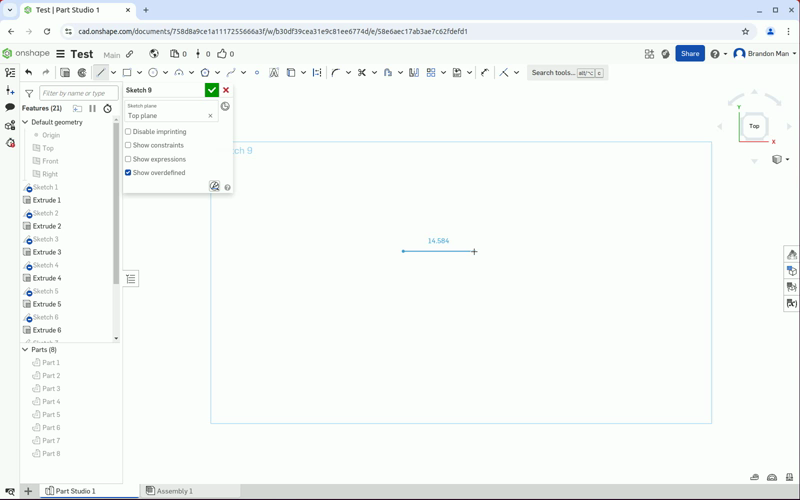
key_down(shift)
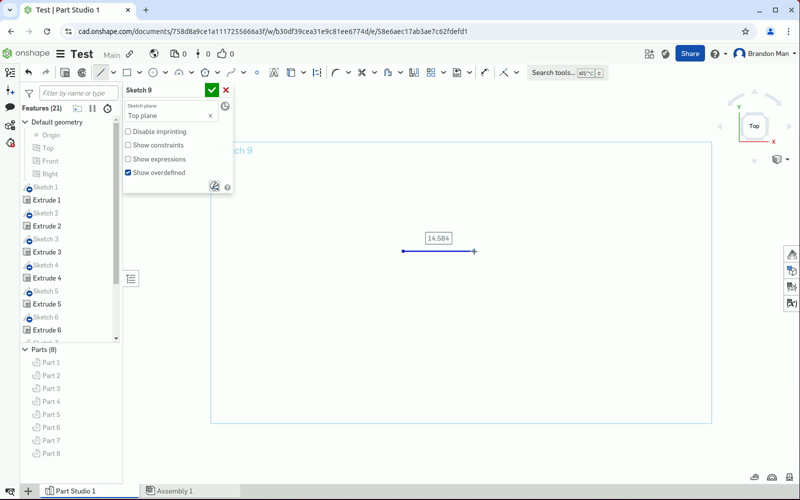
mouse_move(504, 251)
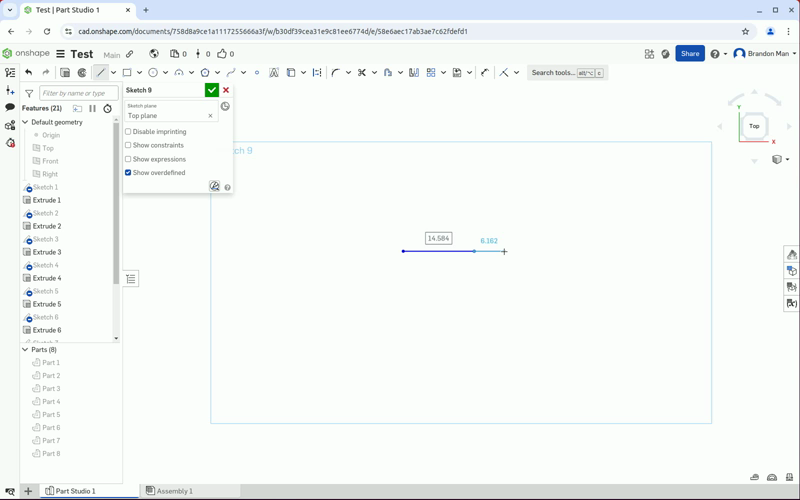
mouse_move(474, 238)
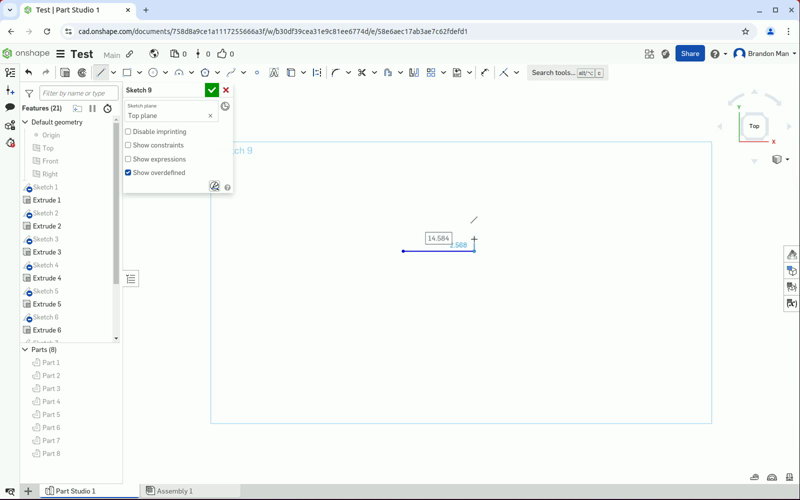
click(474, 238)
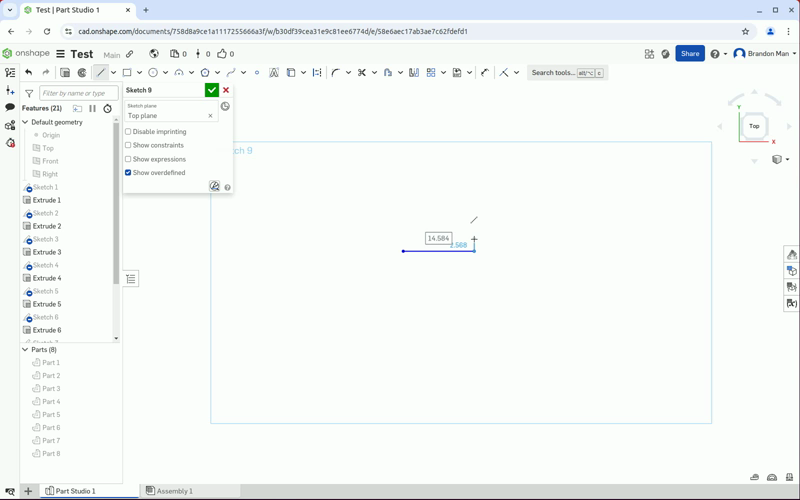
key_up(shift)
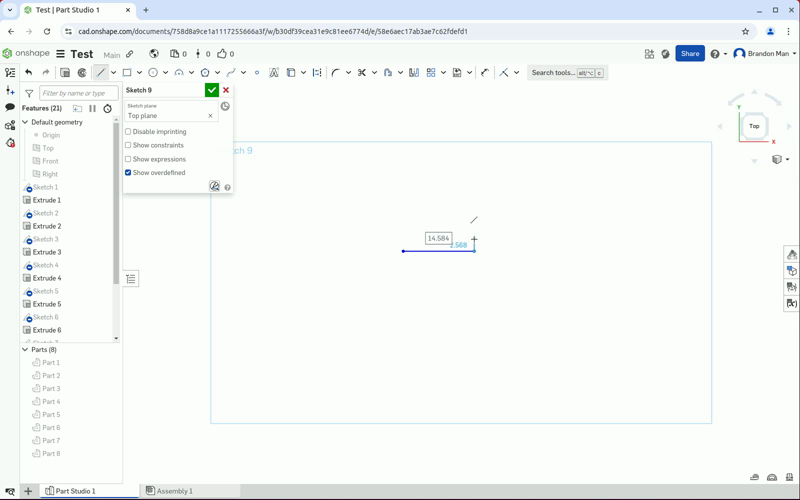
key_down(shift)
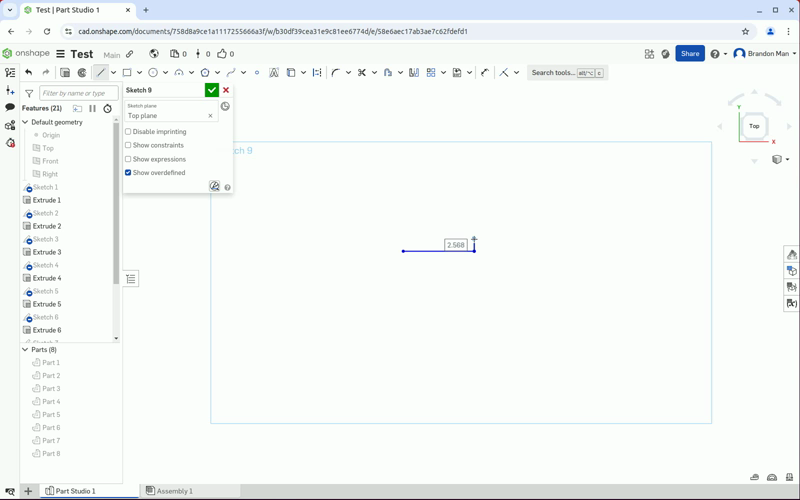
mouse_move(403, 238)
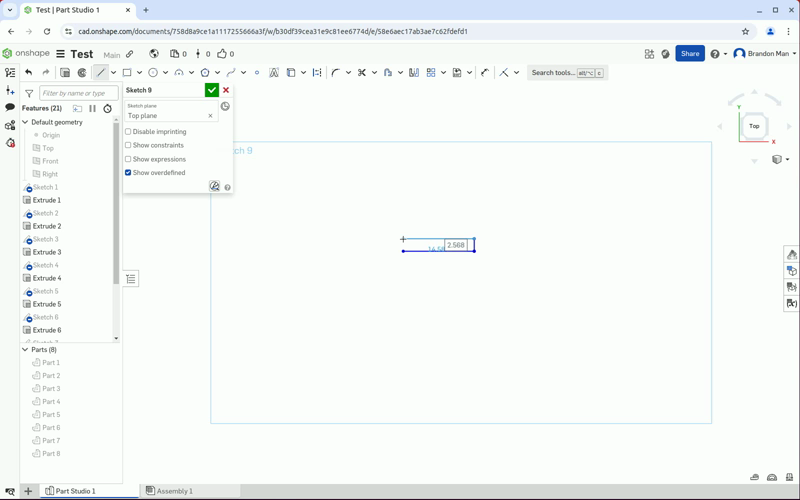
click(403, 238)
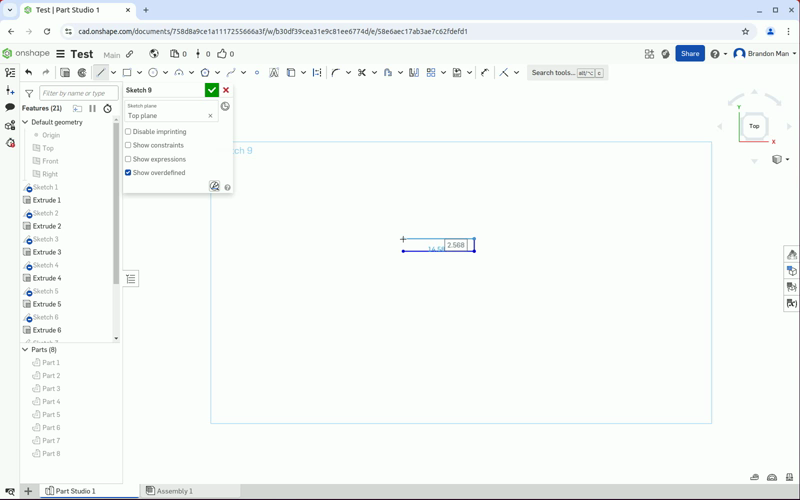
key_up(shift)
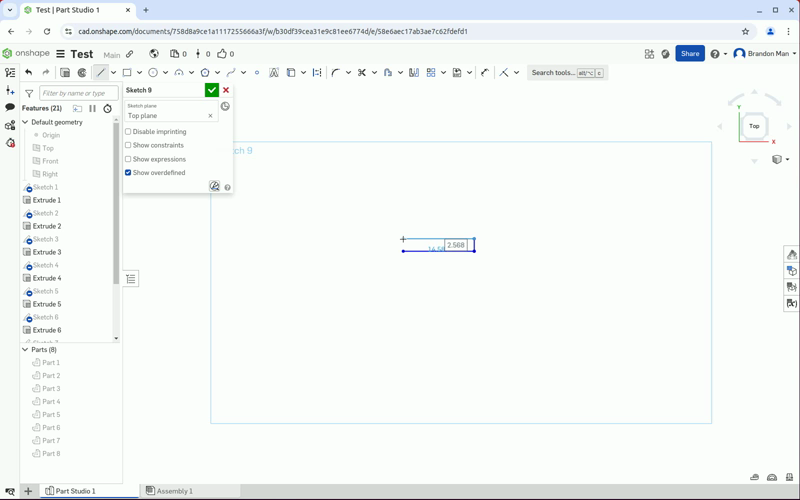
mouse_move(433, 238)
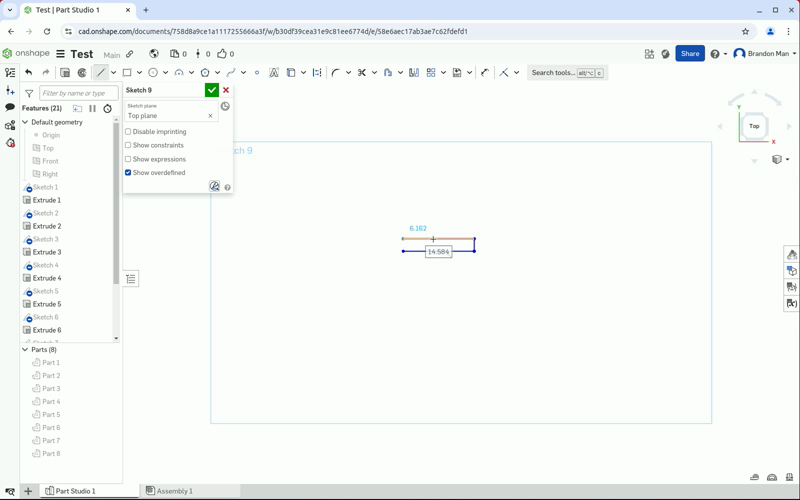
key_down(shift)
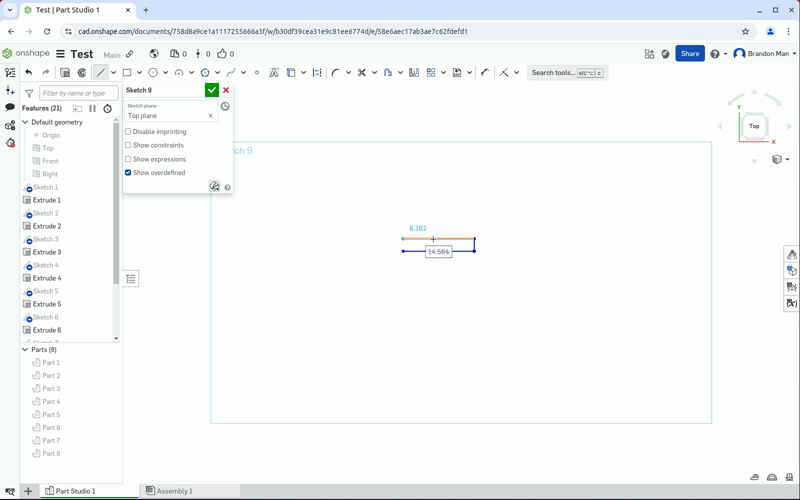
mouse_move(403, 251)
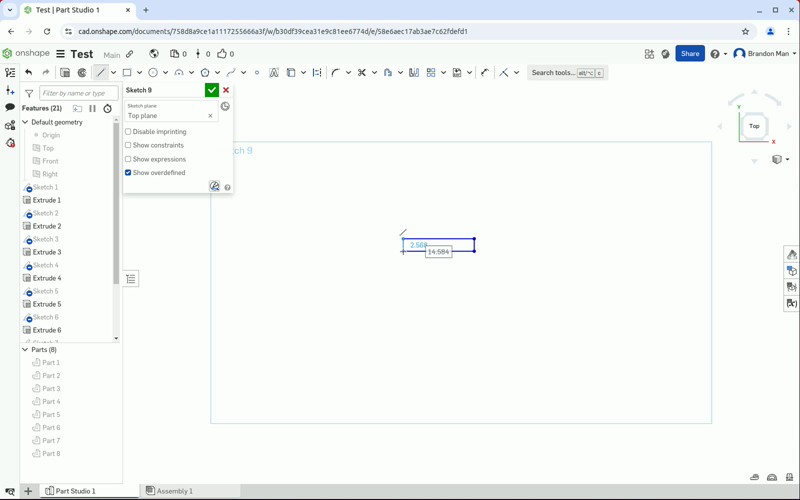
key_up(shift)
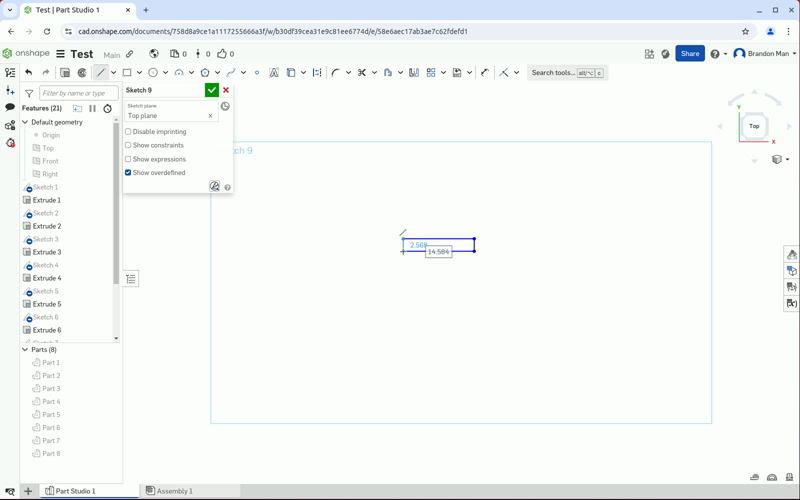
click(403, 251)
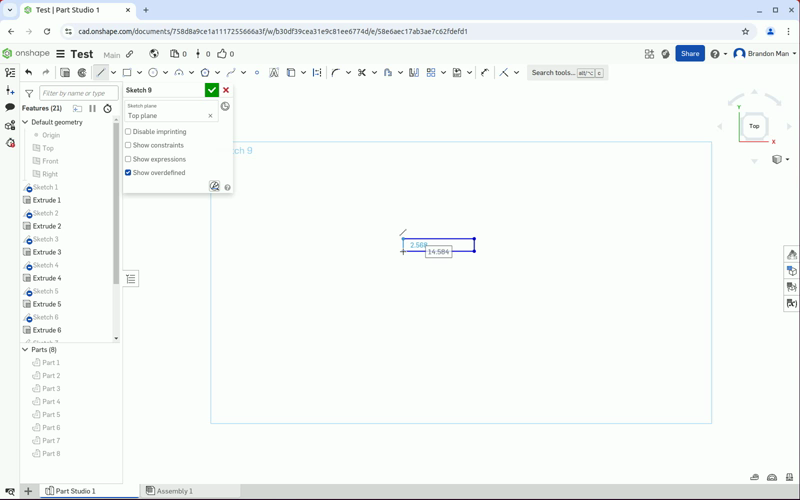
key(esc)
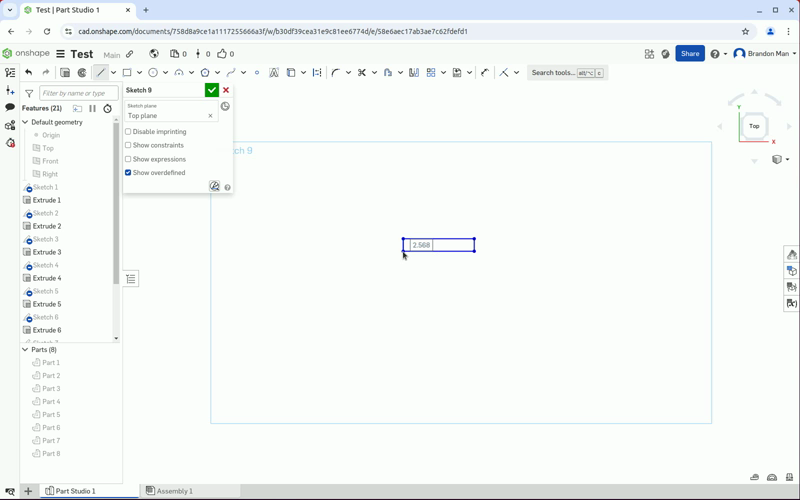
mouse_move(467, 247)
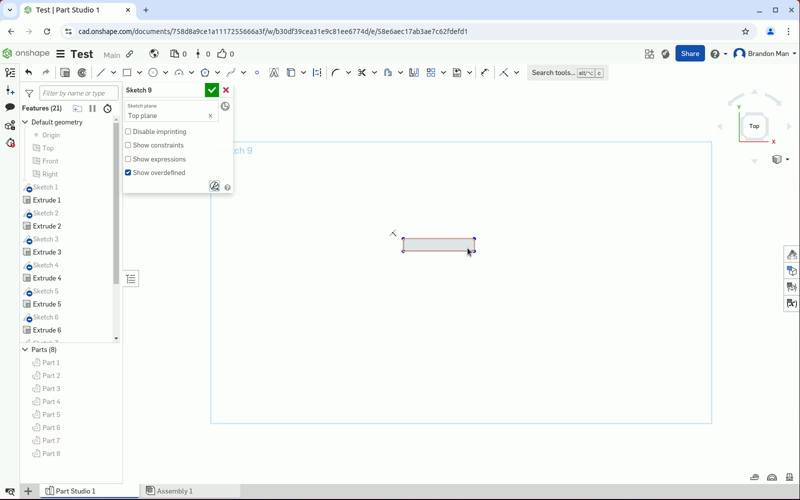
scroll(6)
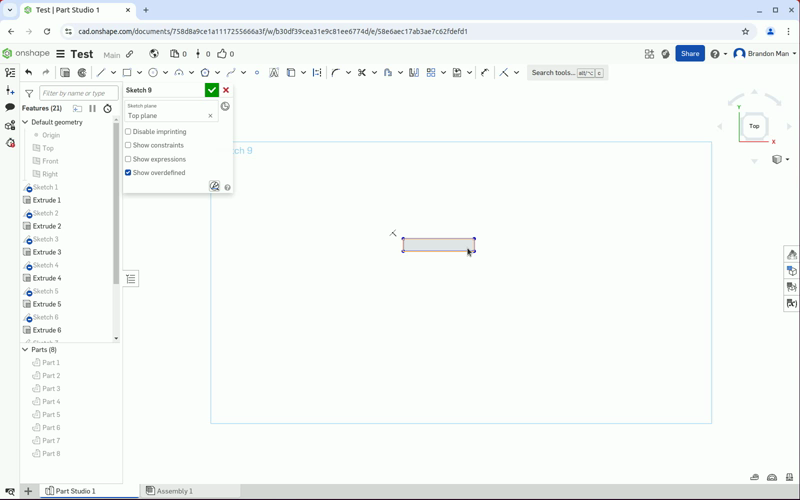
scroll(6)
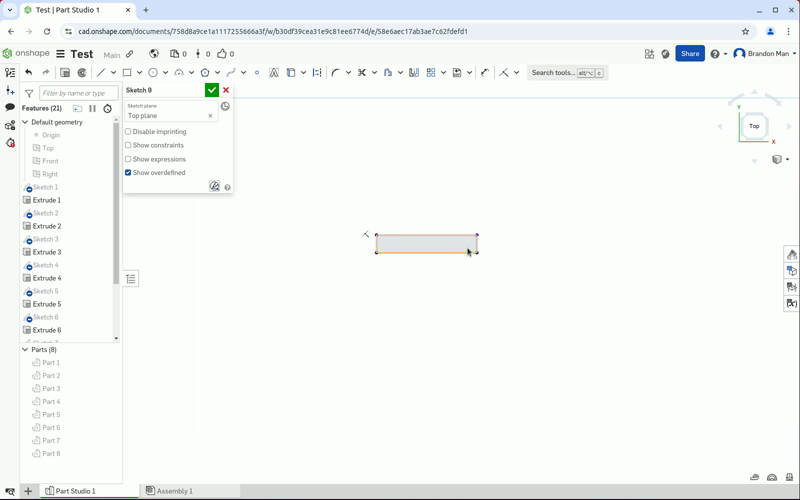
scroll(6)
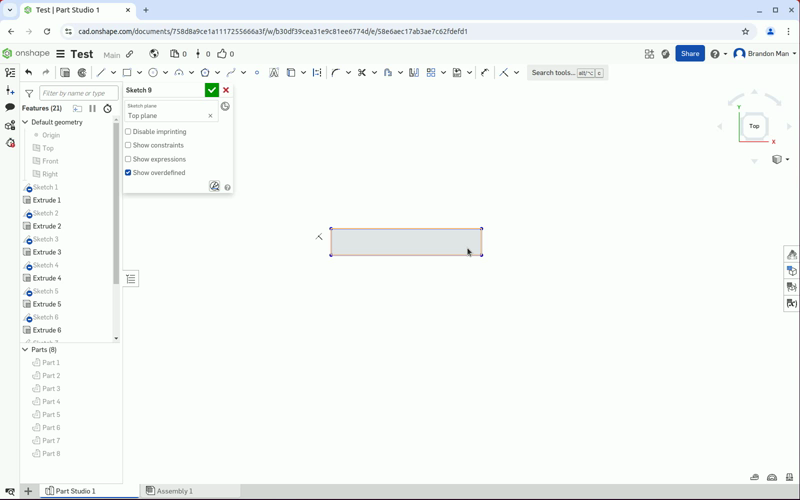
scroll(6)
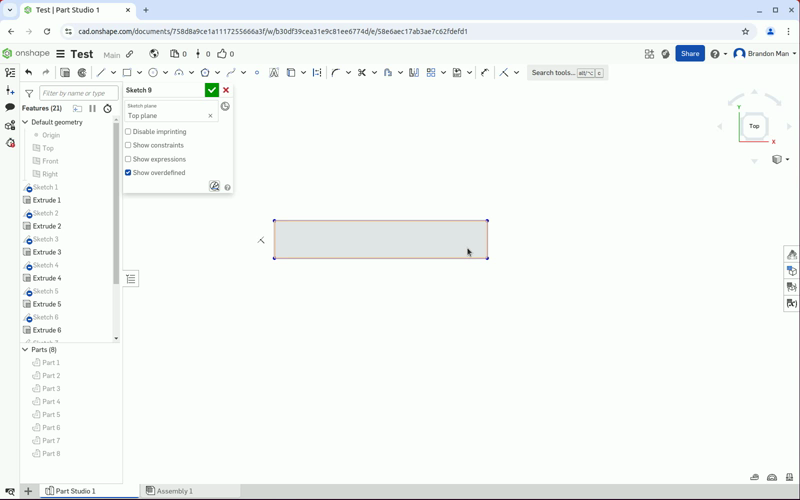
scroll(6)
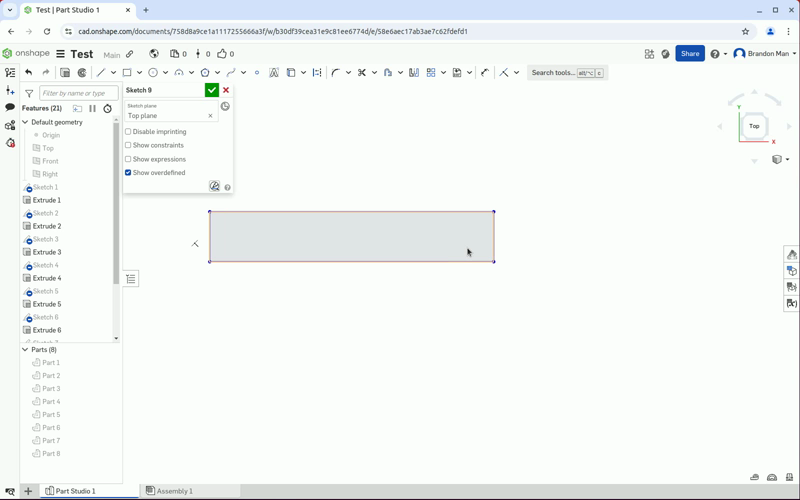
scroll(6)
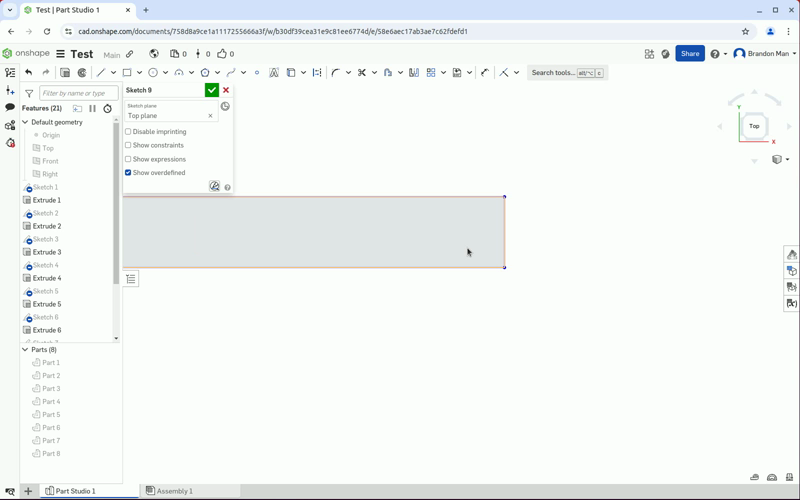
scroll(6)
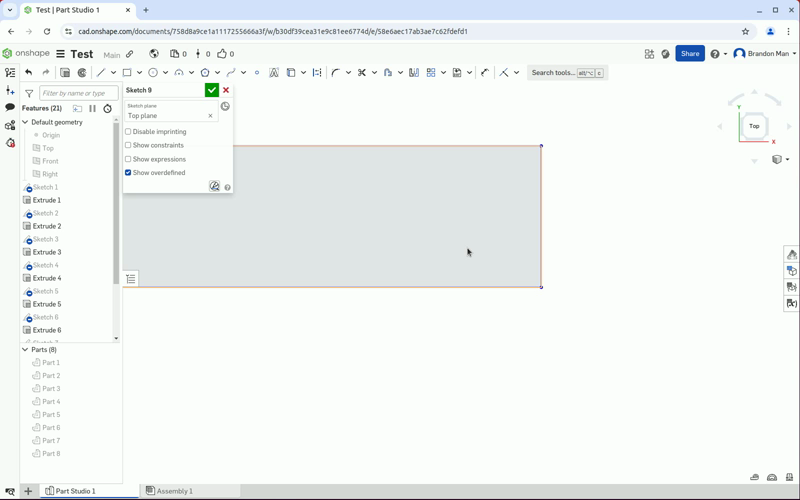
click(467, 247)
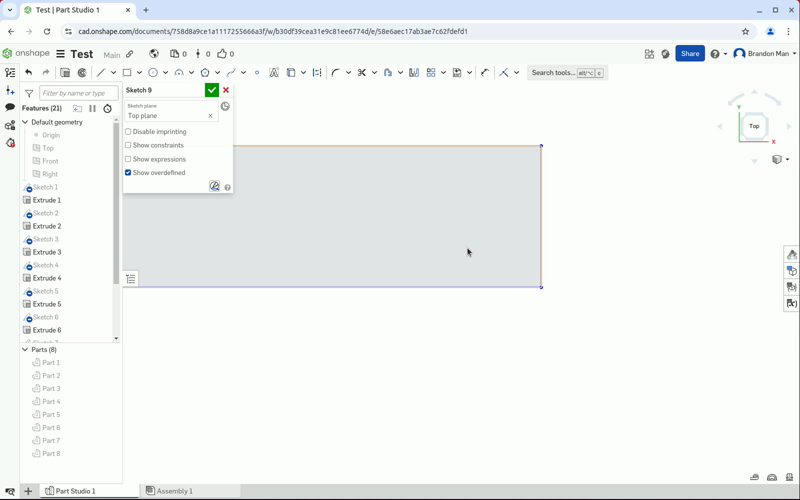
scroll(-6)
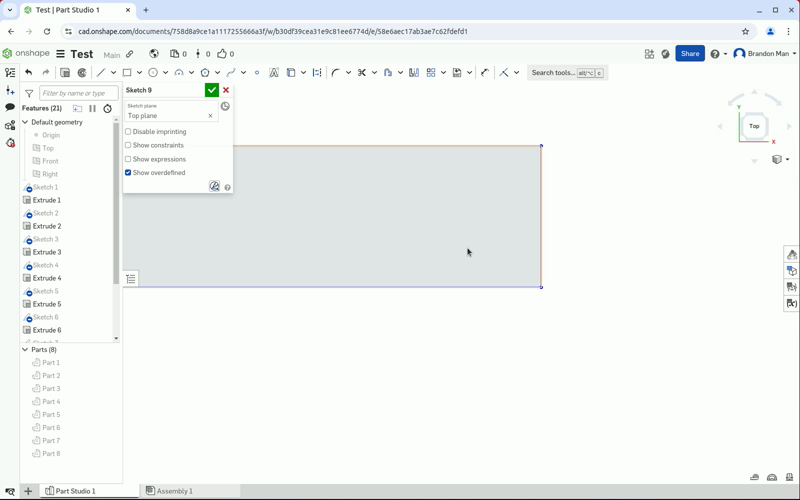
scroll(-6)
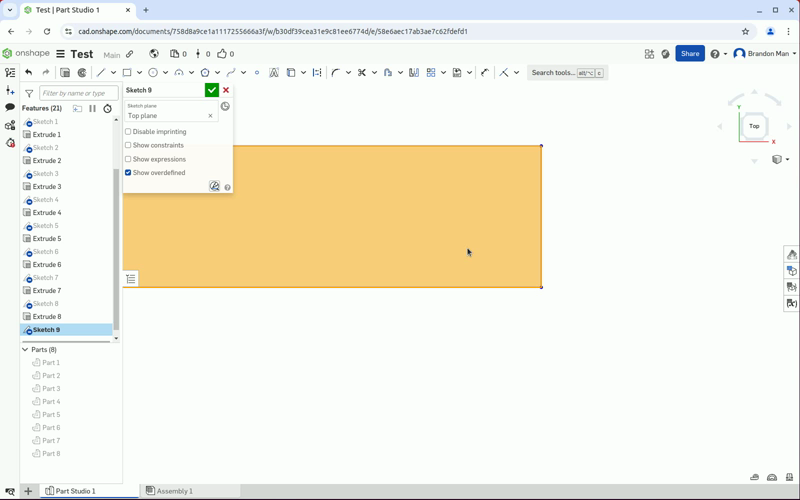
scroll(-6)
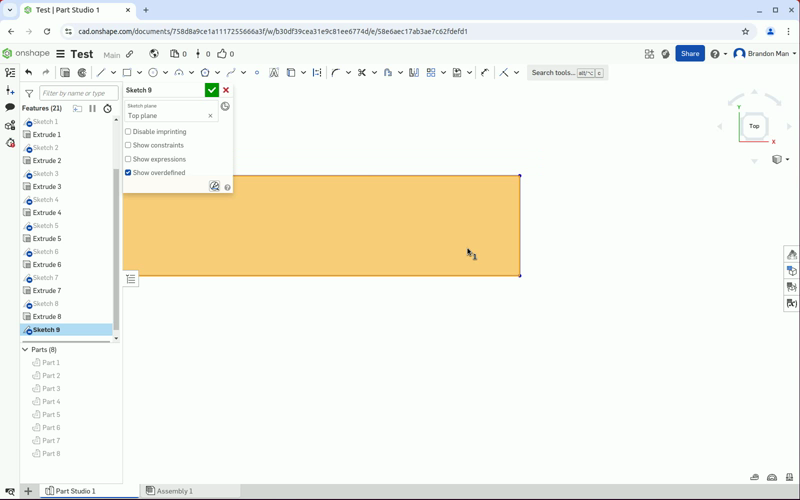
scroll(-6)
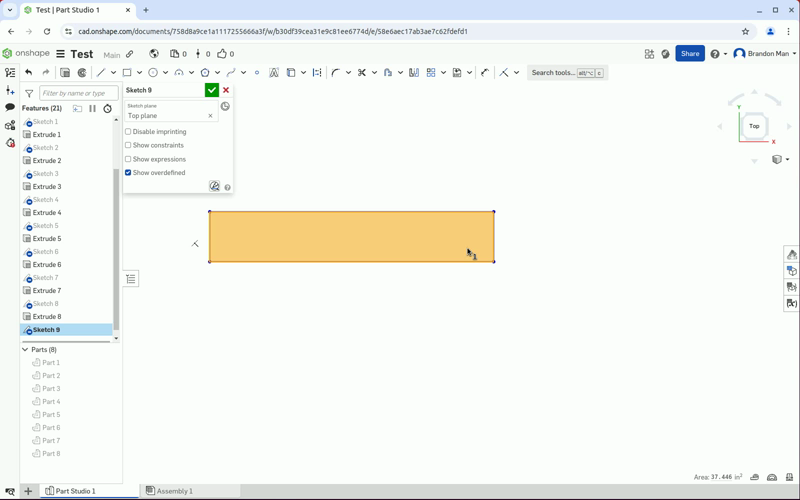
scroll(-6)
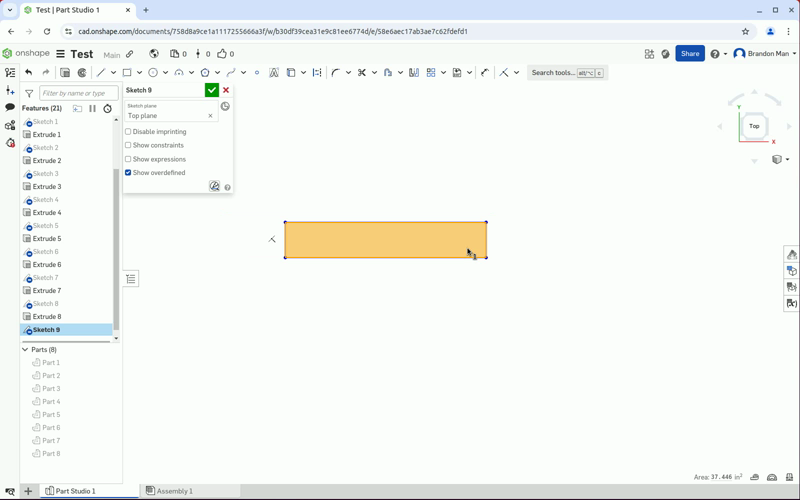
scroll(-6)
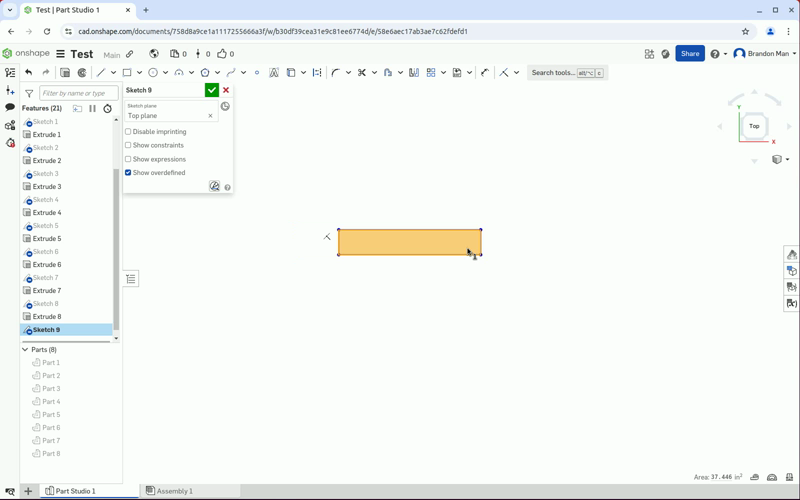
scroll(-6)
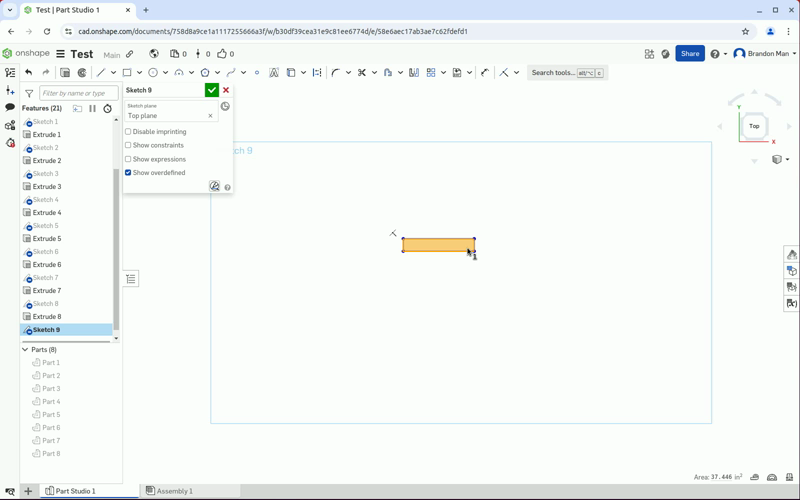
mouse_move(73, 352)
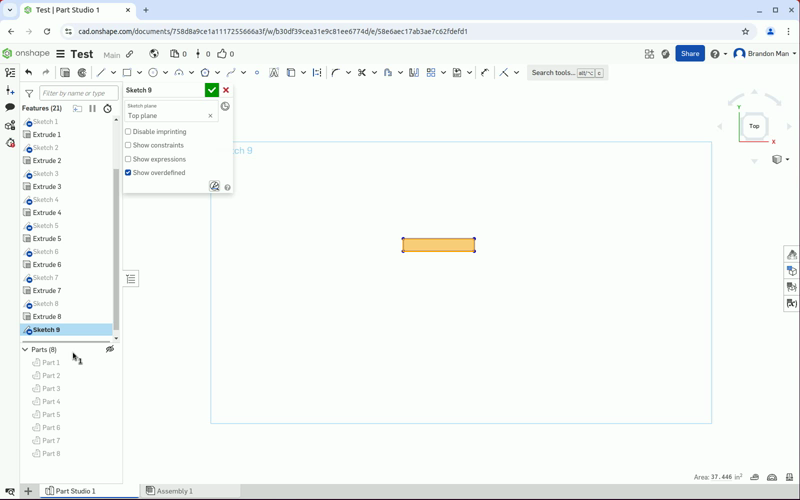
key(shift+y)
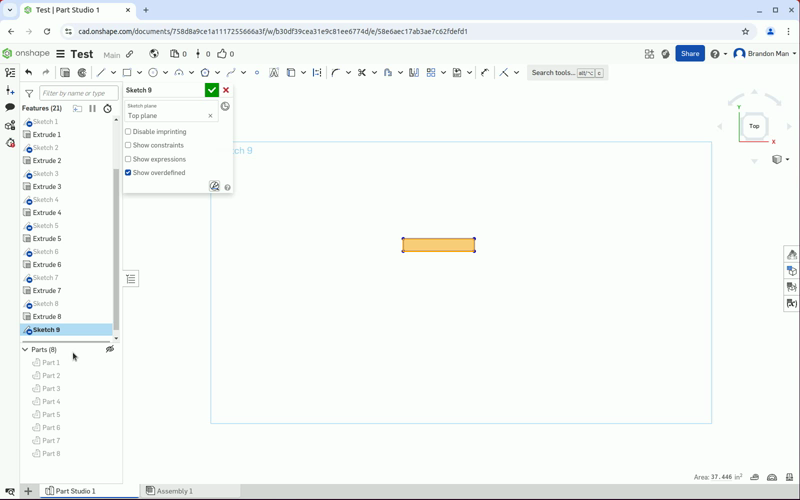
key(shift+e)
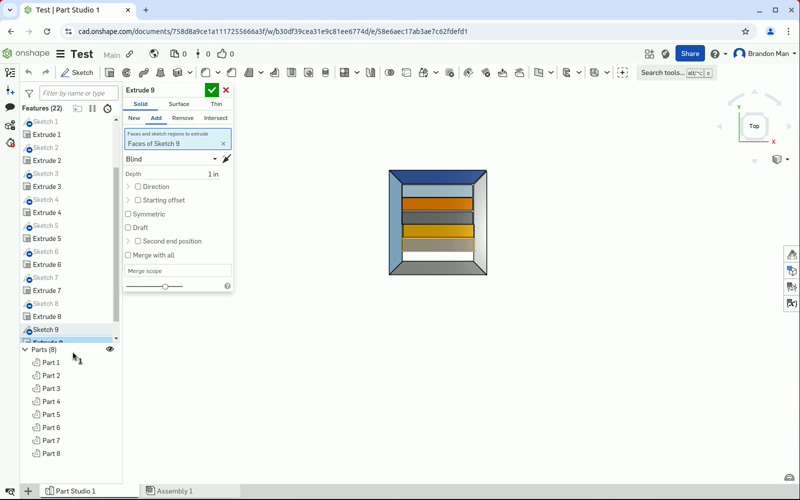
mouse_move(143, 106)
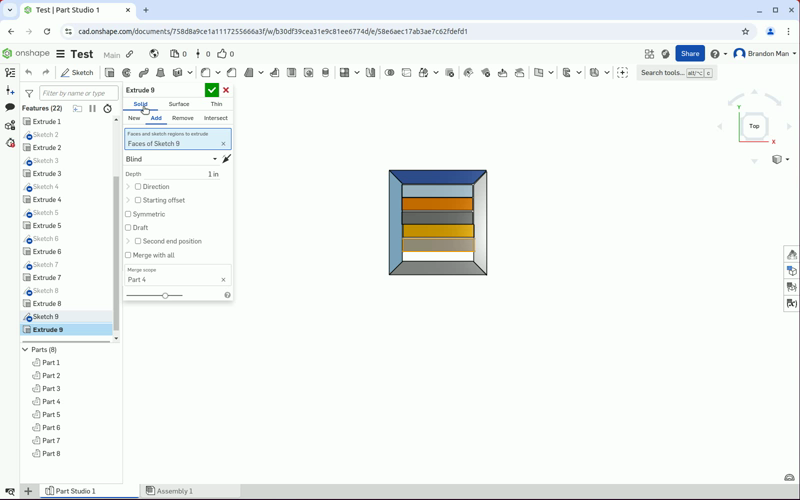
click(143, 106)
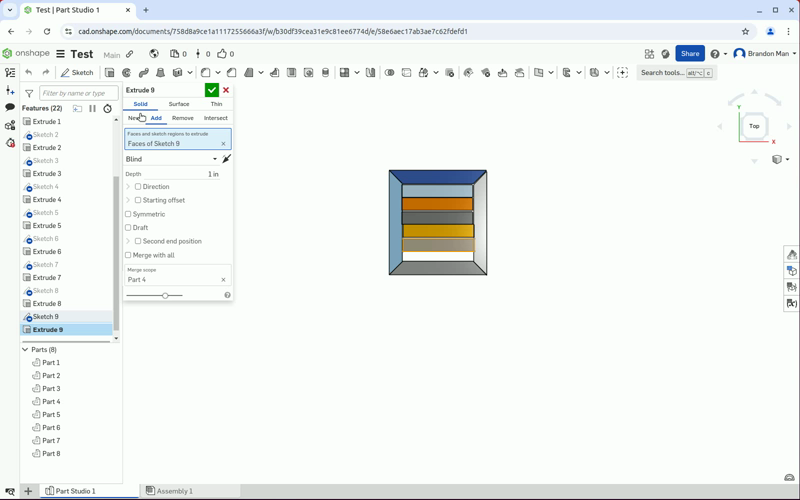
mouse_move(137, 120)
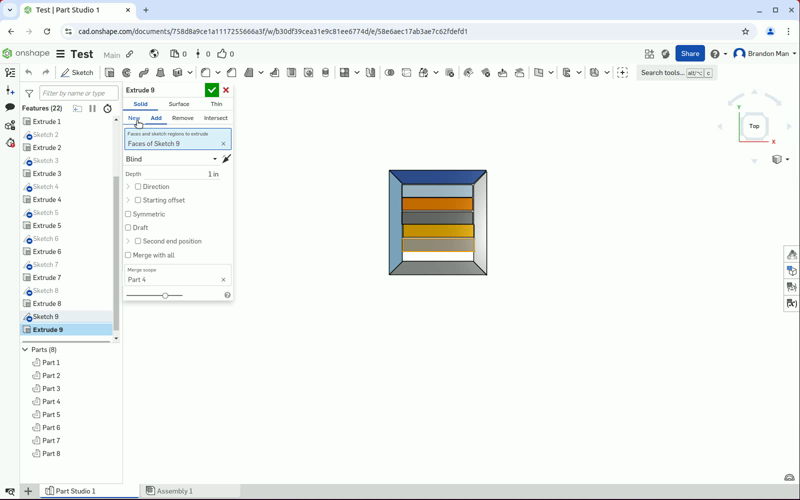
click(137, 120)
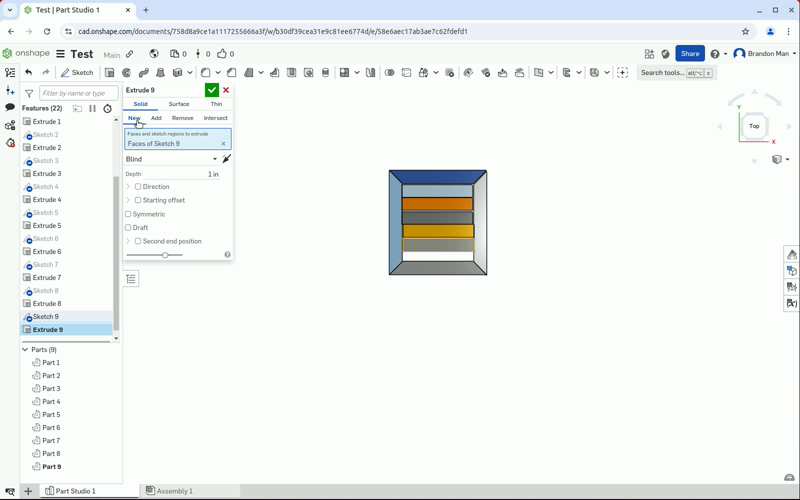
key(tab, 4)
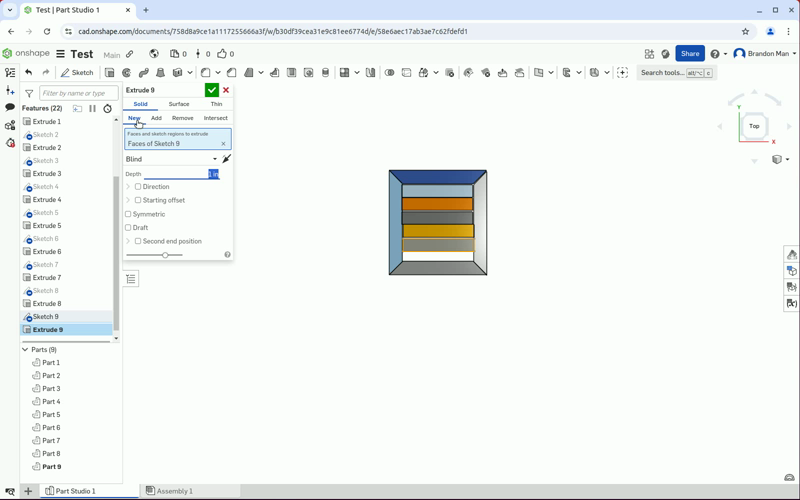
text(0.241)
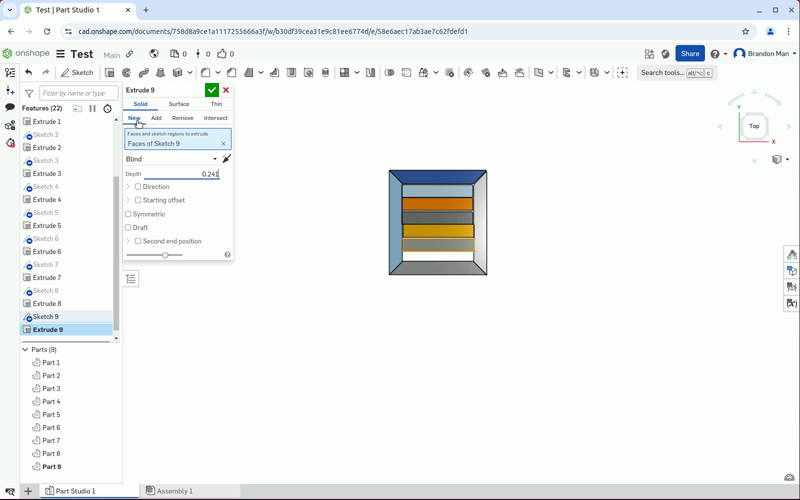
key(enter)
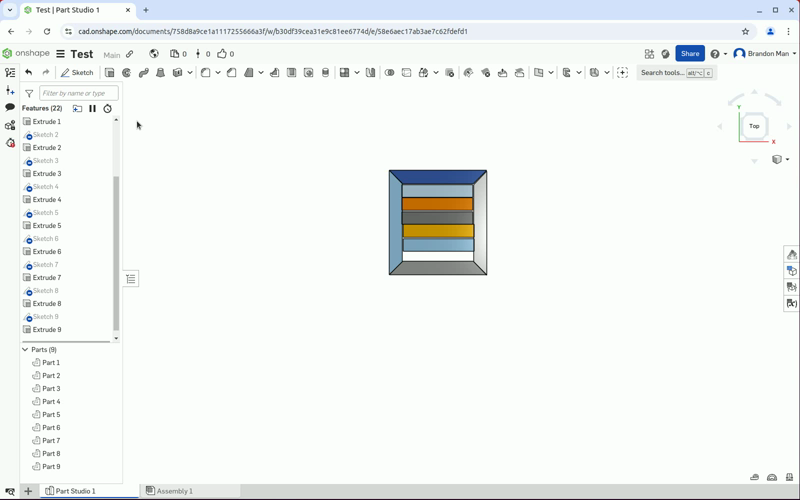
key(shift+h)
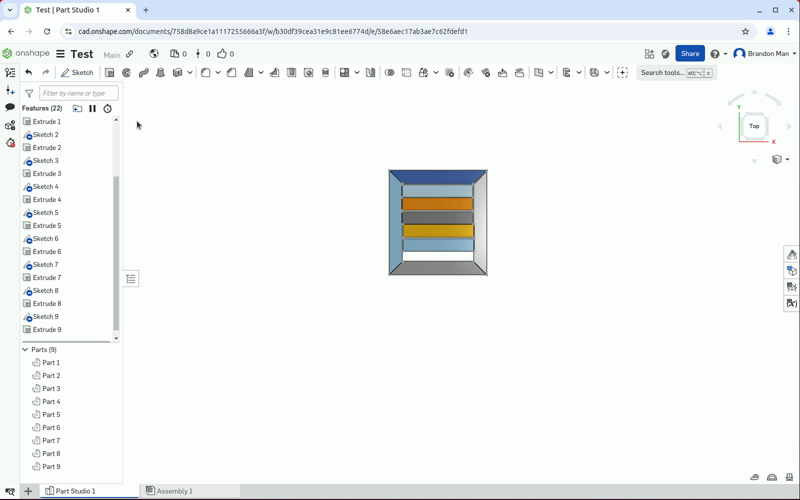
key(shift+h)
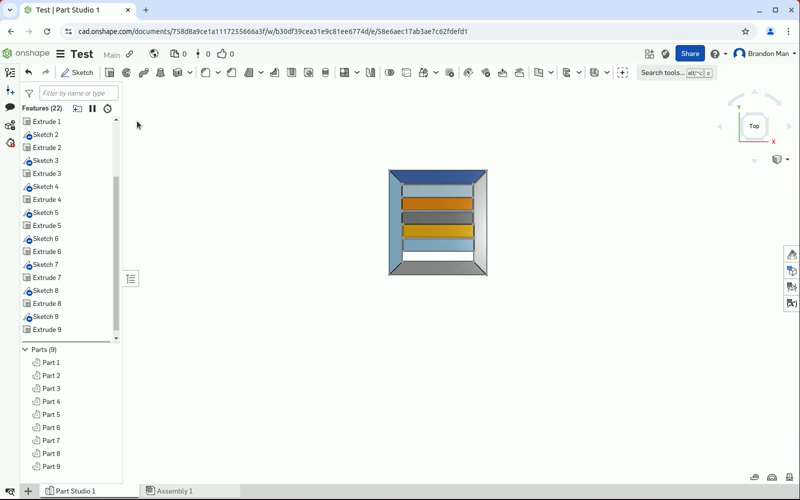
key(shift+7)
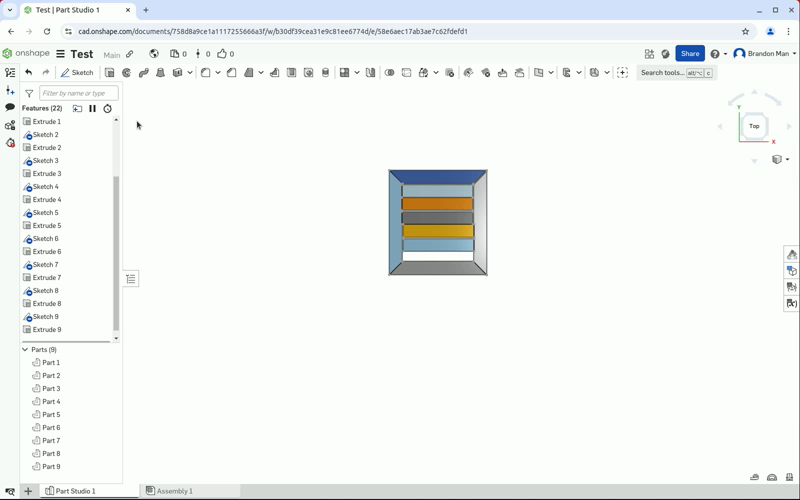
key(up, 3)
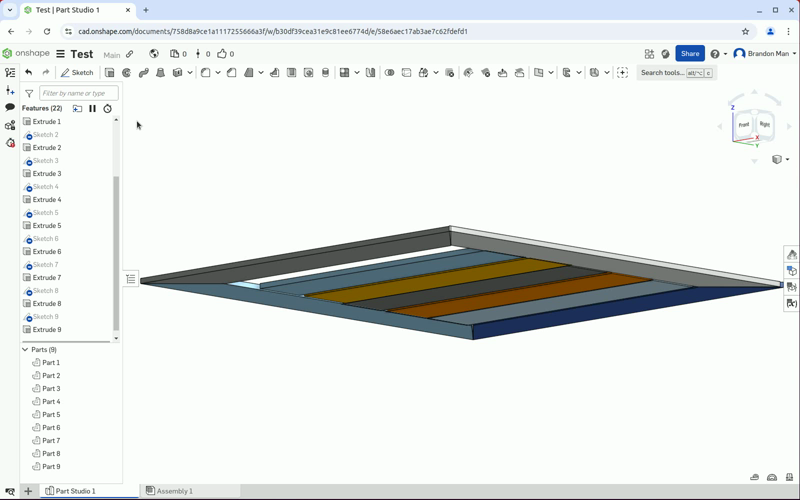
key(left, 3)
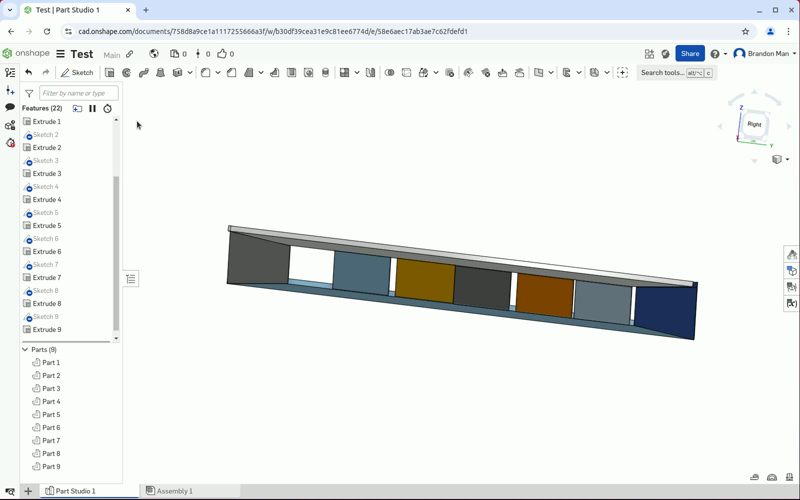
key(right, 3)
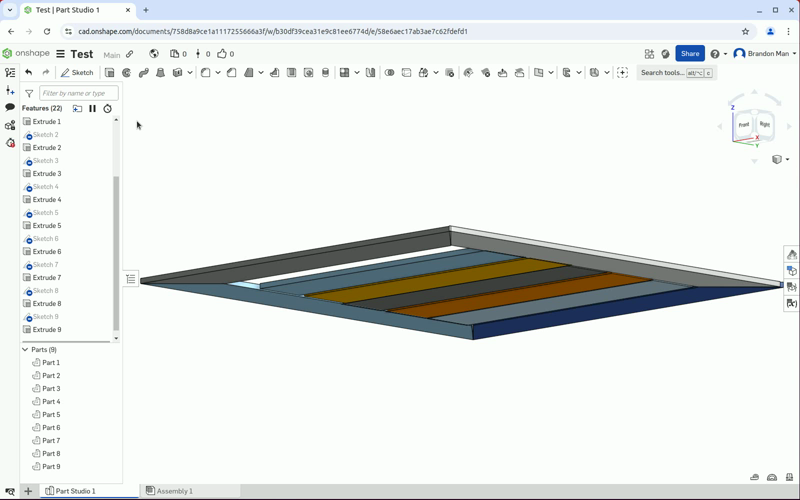
key(down, 3)
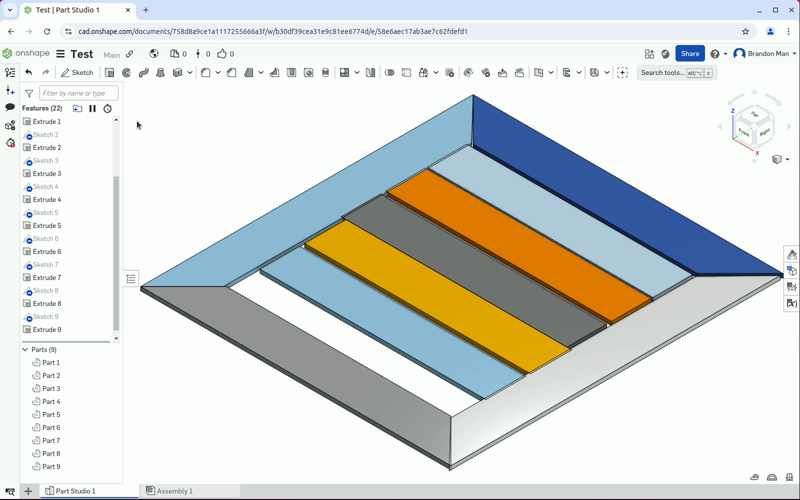
mouse_move(69, 111)
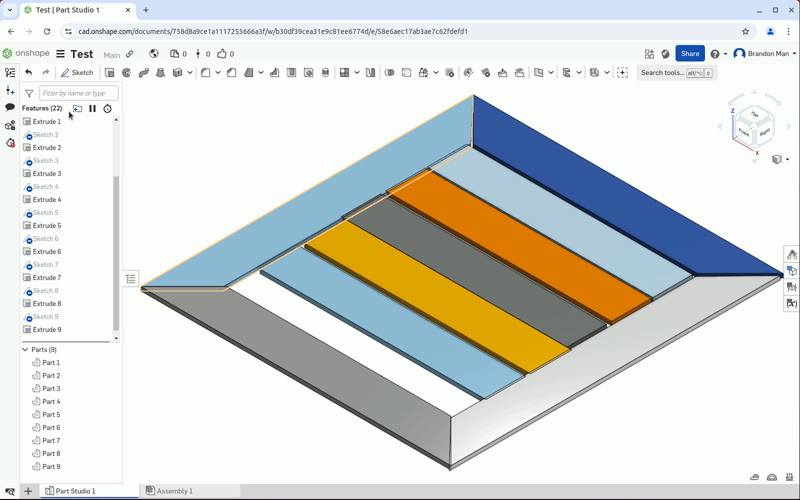
click(69, 111)